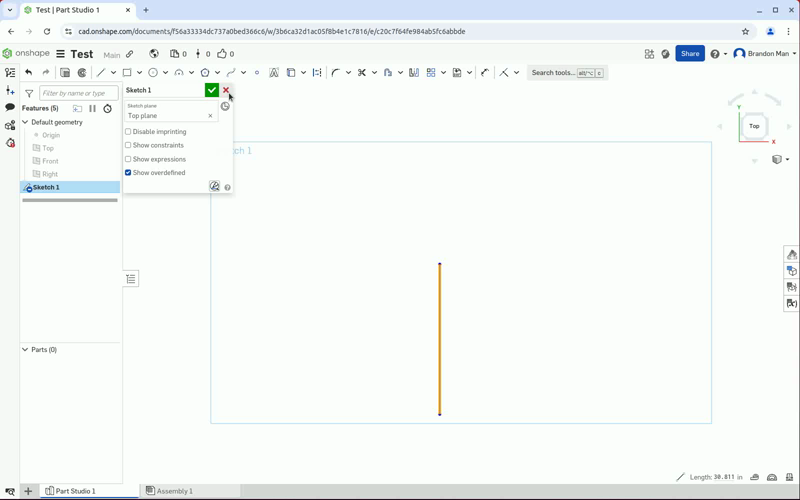
key(shift+h)
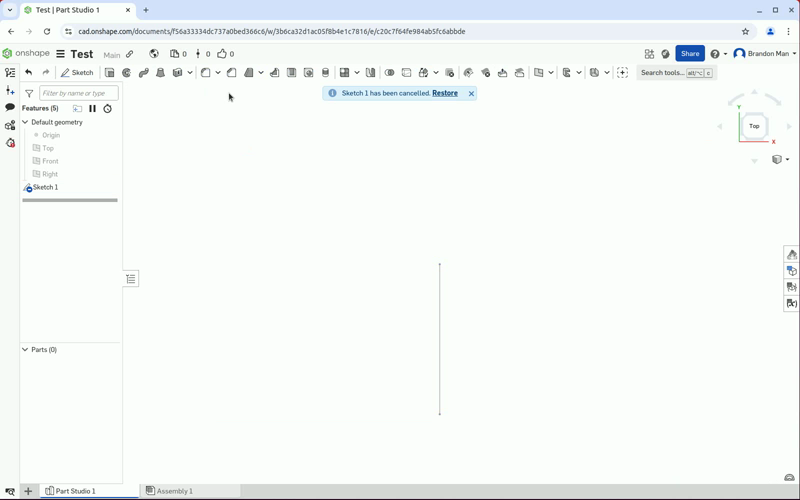
key(shift+s)
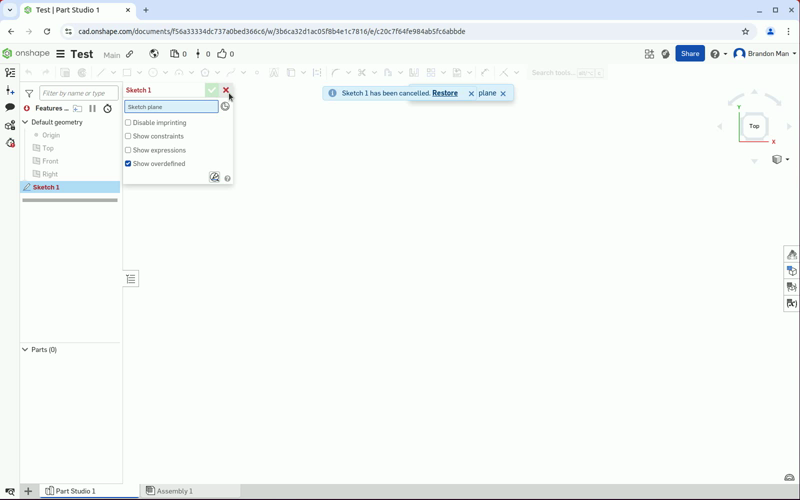
mouse_move(73, 150)
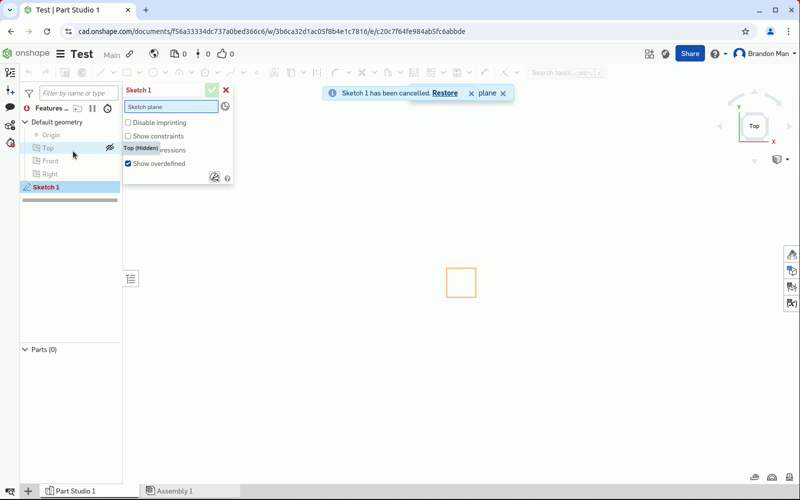
click(73, 150)
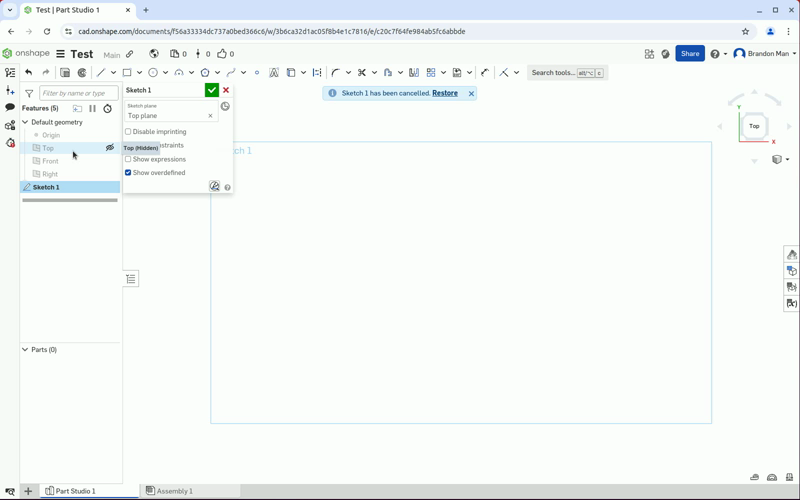
mouse_move(73, 352)
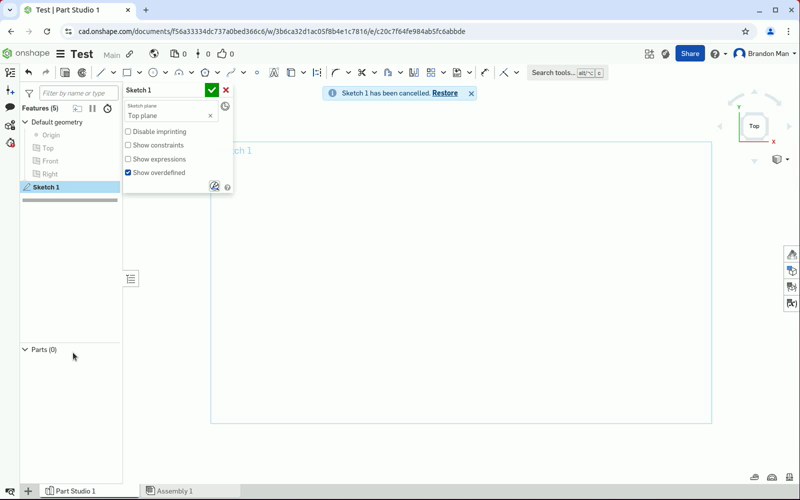
key(y)
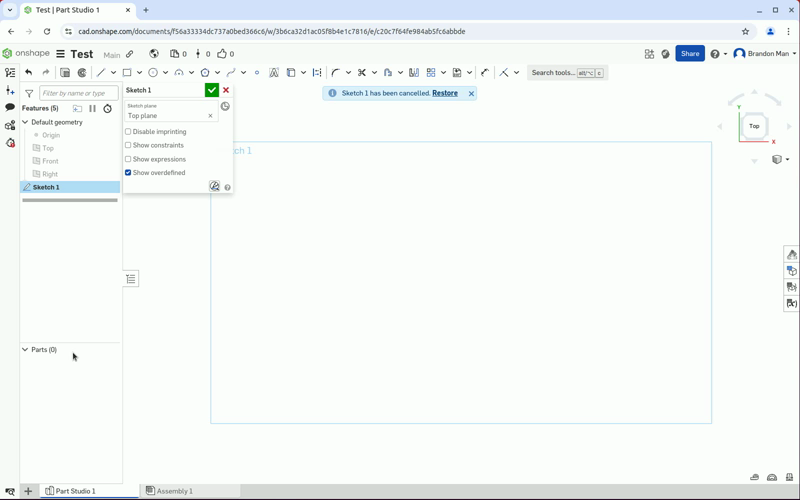
key(l)
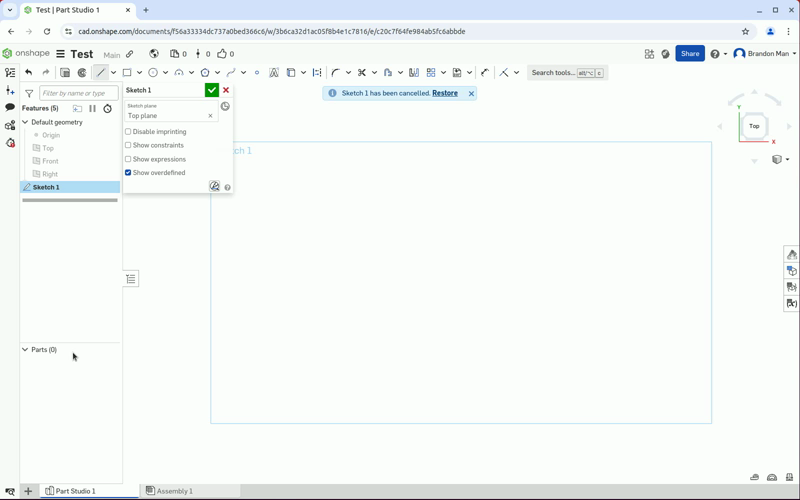
key_down(shift)
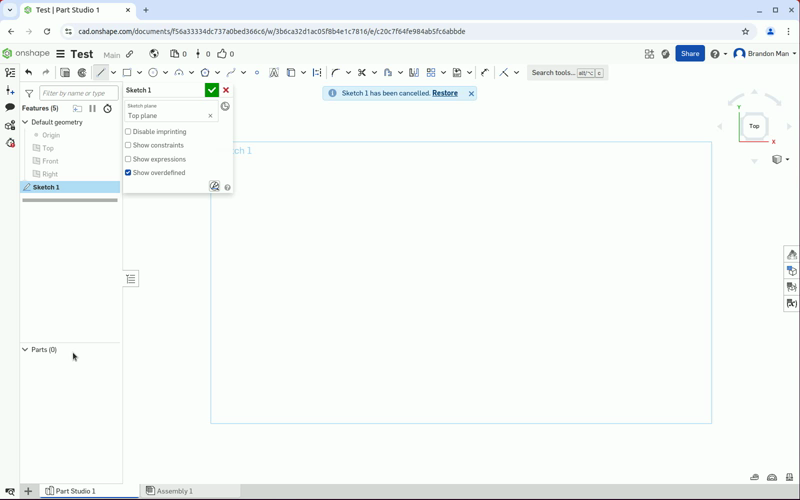
mouse_move(391, 265)
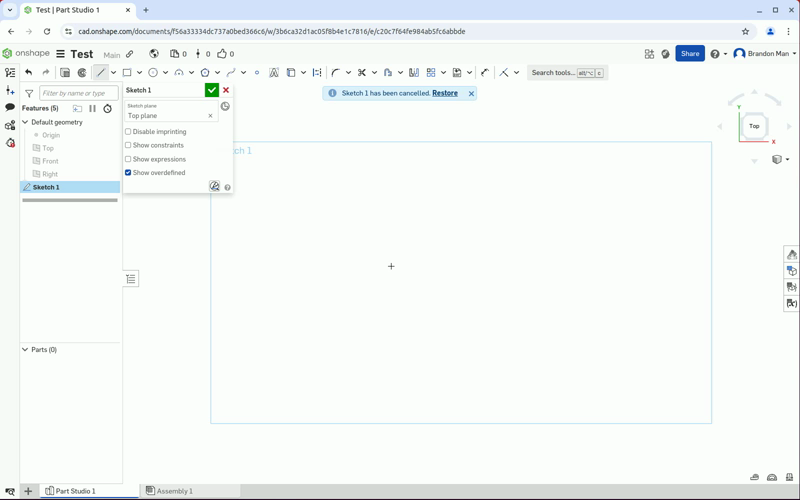
click(391, 265)
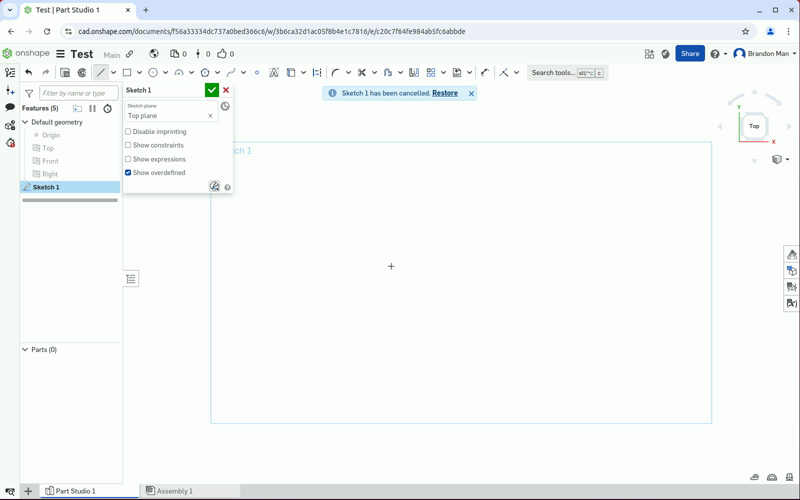
key_up(shift)
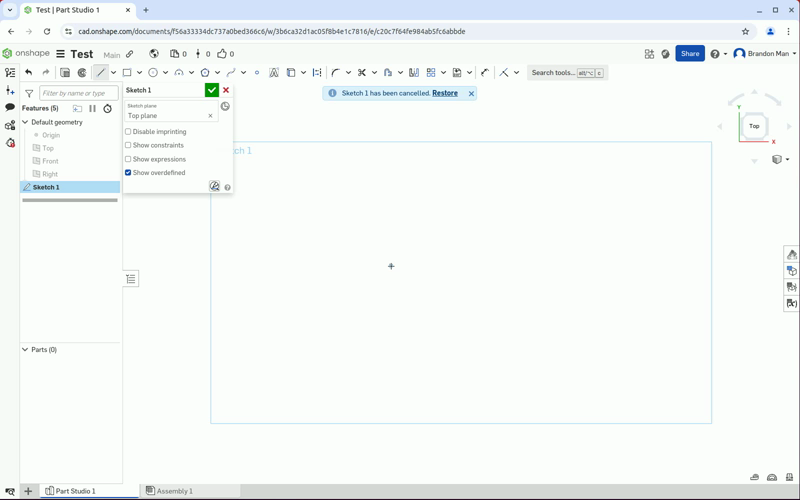
key_down(shift)
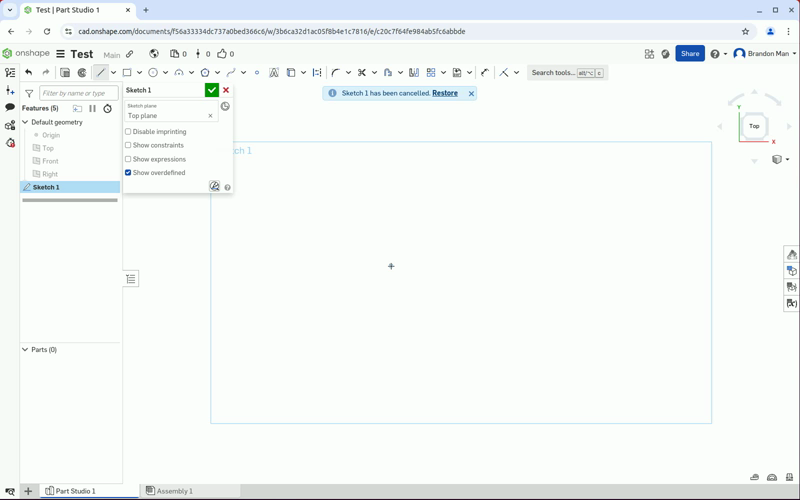
mouse_move(421, 265)
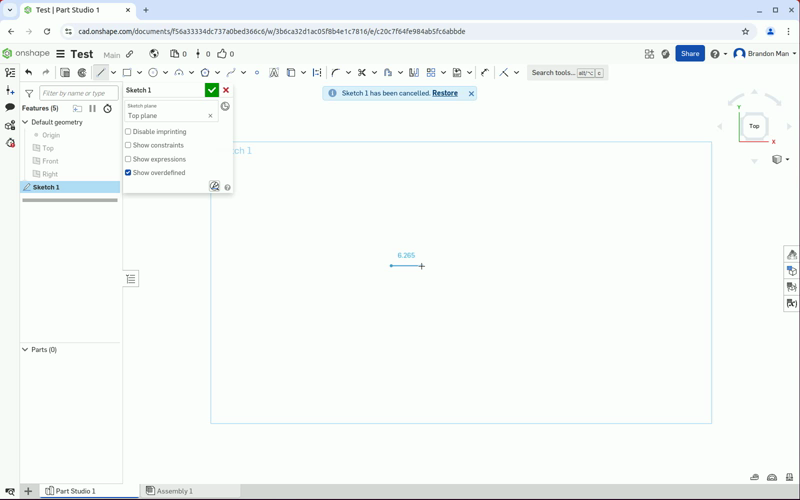
mouse_move(396, 265)
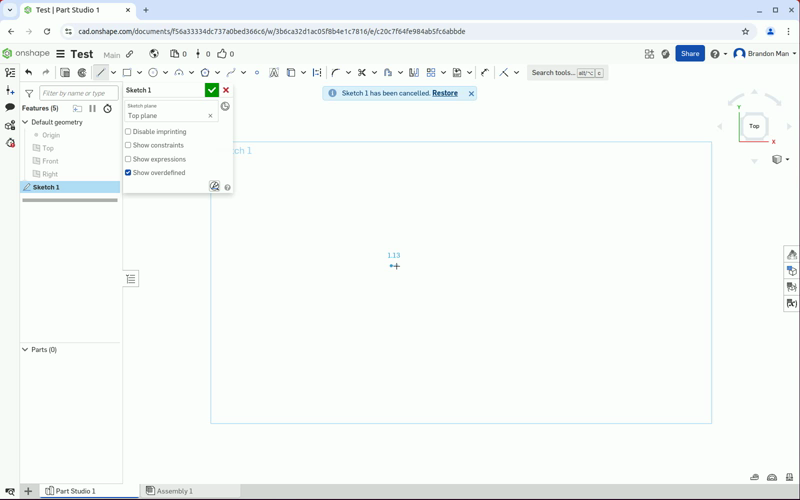
scroll(6)
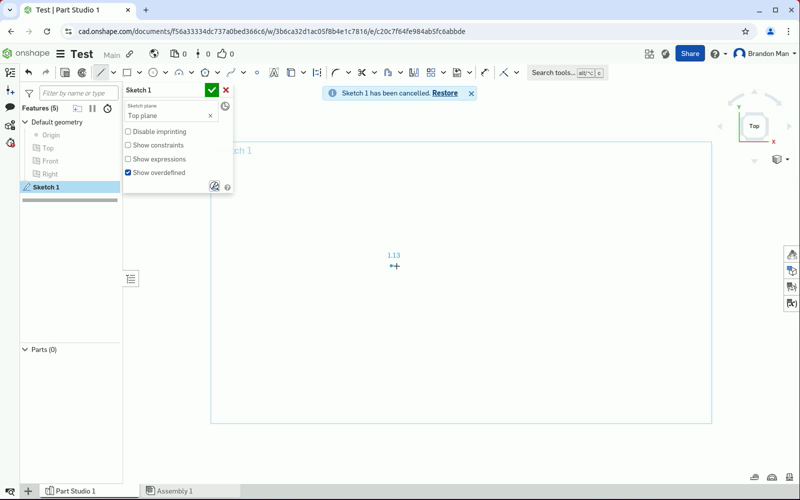
scroll(6)
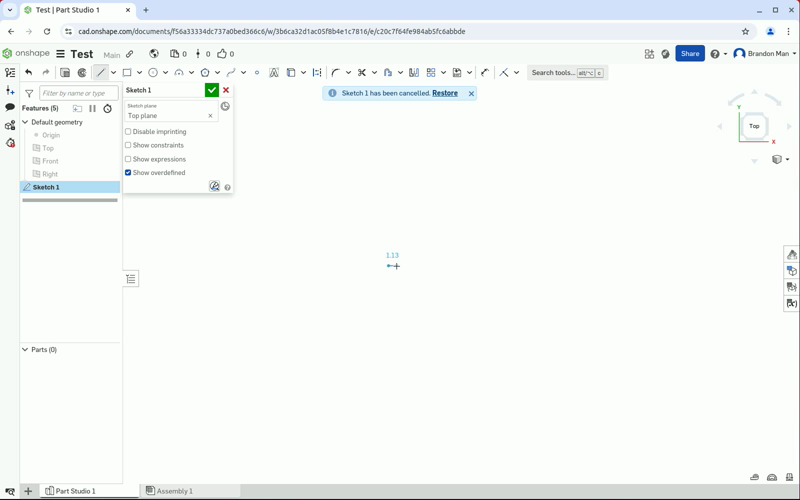
scroll(6)
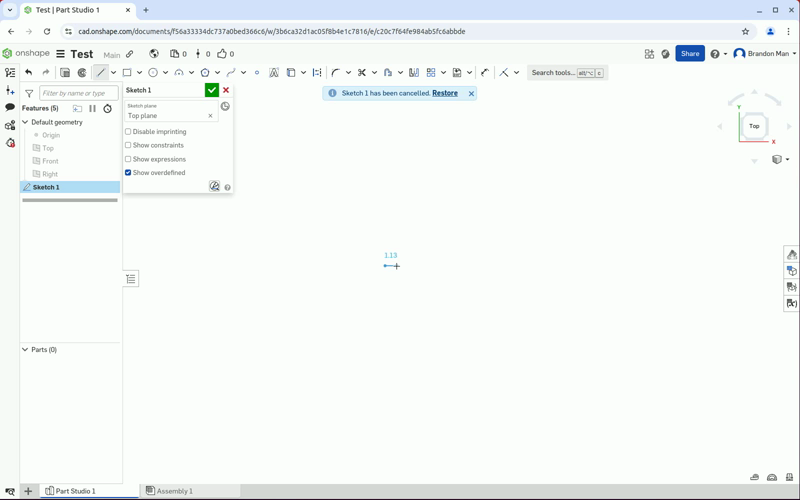
scroll(6)
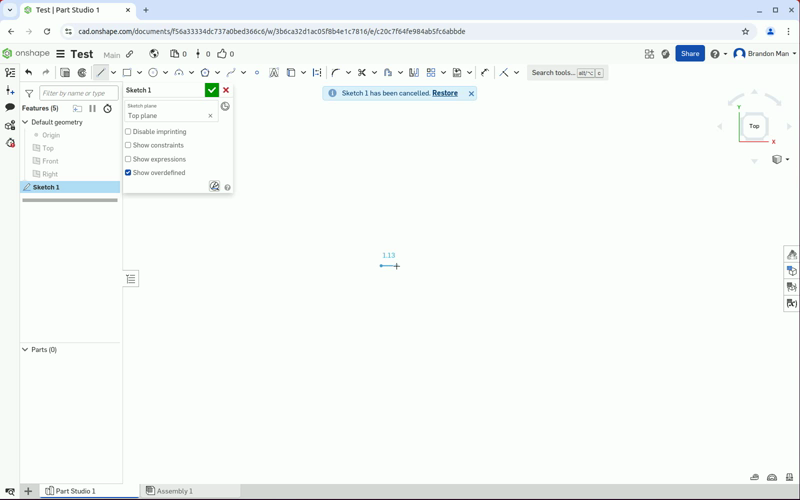
scroll(6)
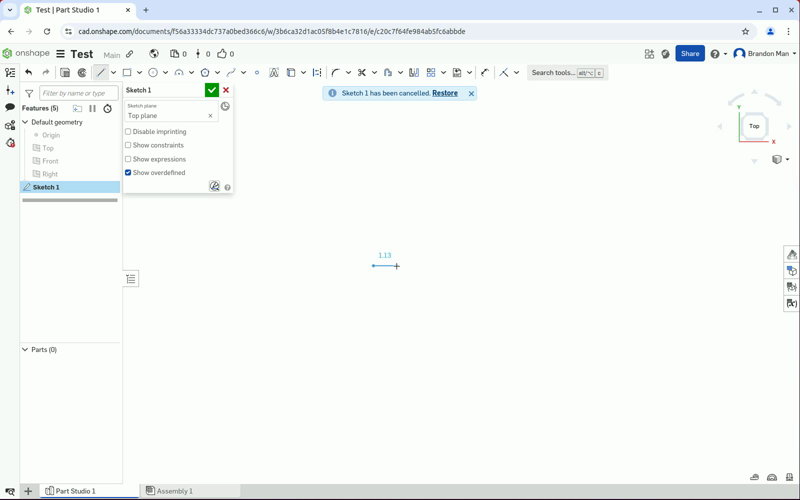
scroll(6)
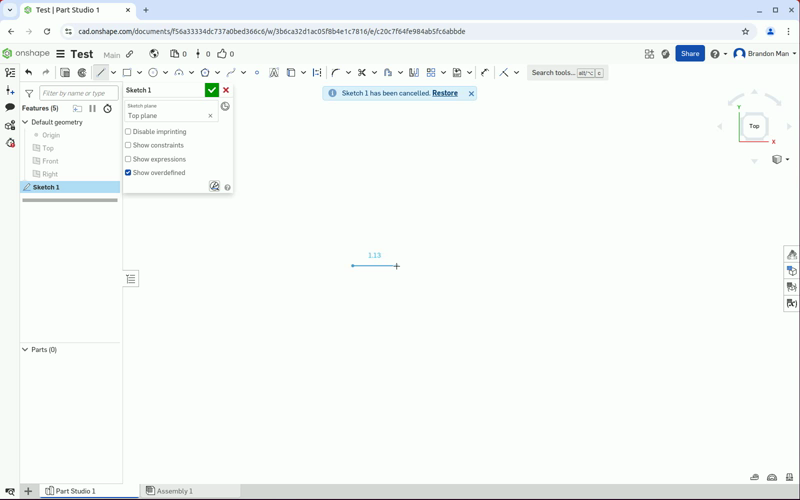
scroll(6)
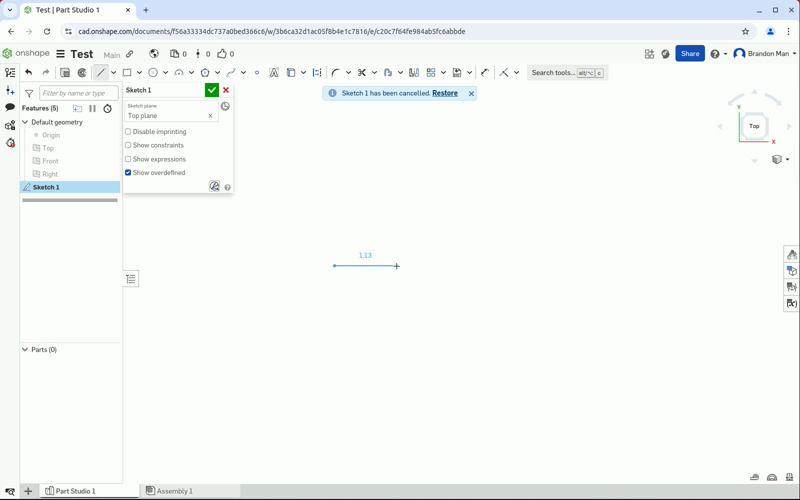
click(396, 265)
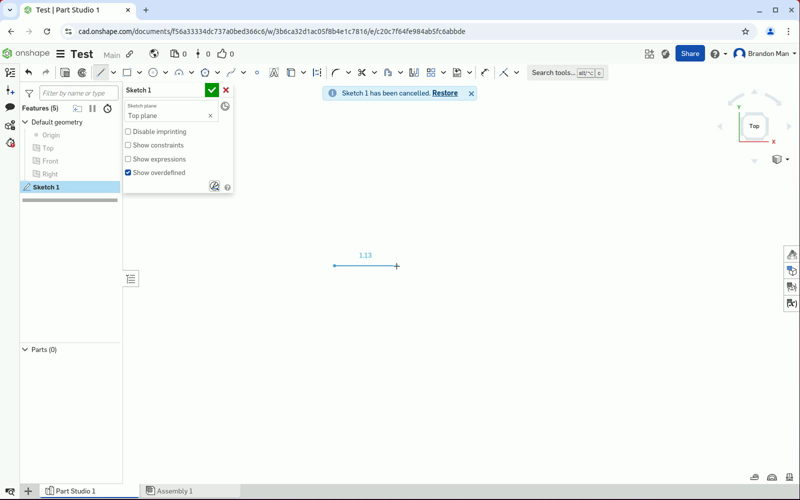
scroll(-6)
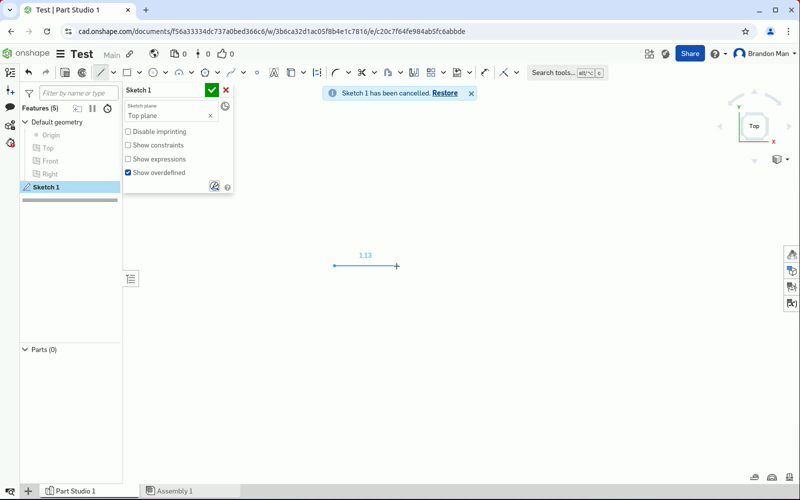
scroll(-6)
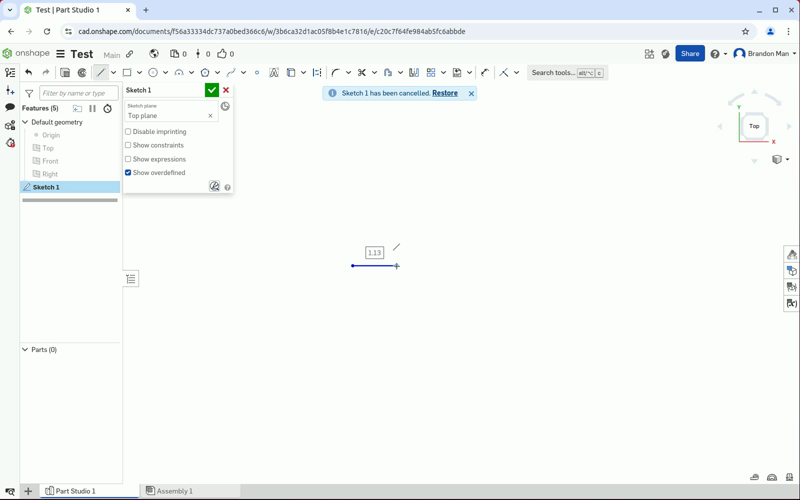
scroll(-6)
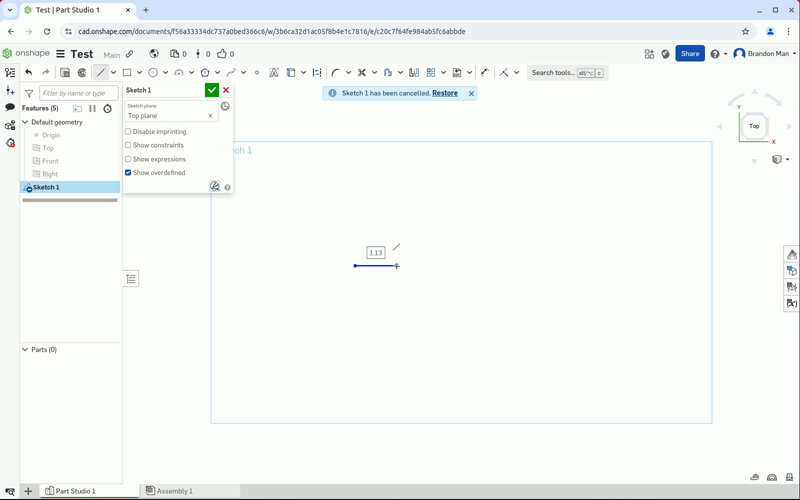
scroll(-6)
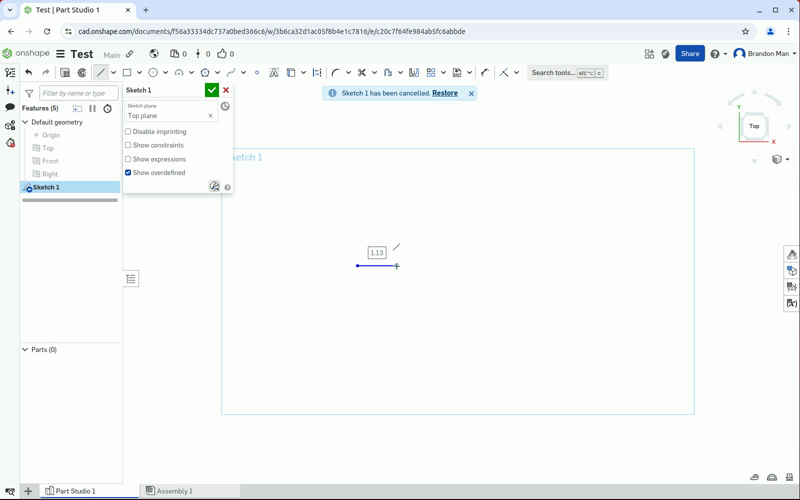
scroll(-6)
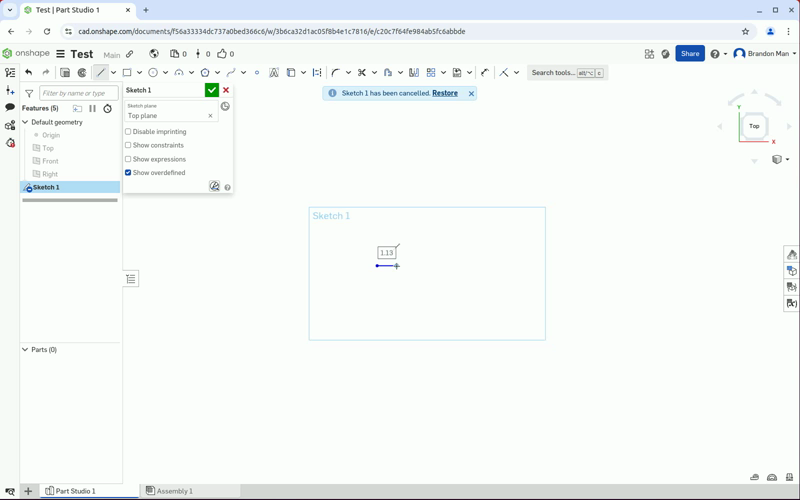
scroll(-6)
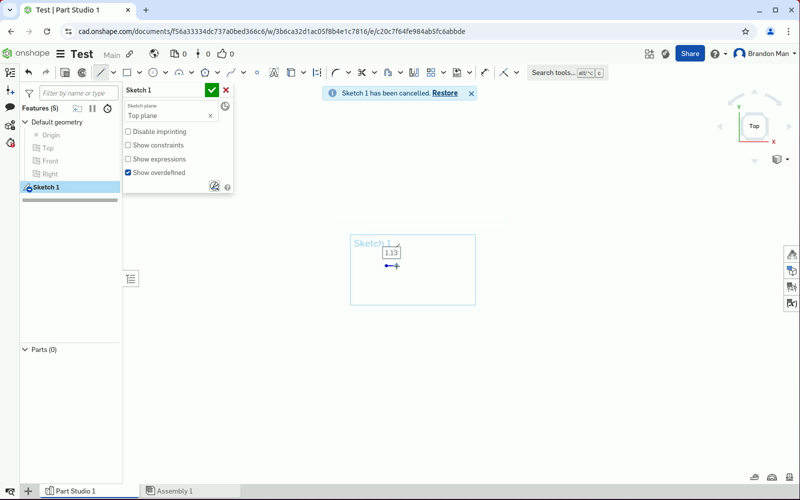
scroll(-6)
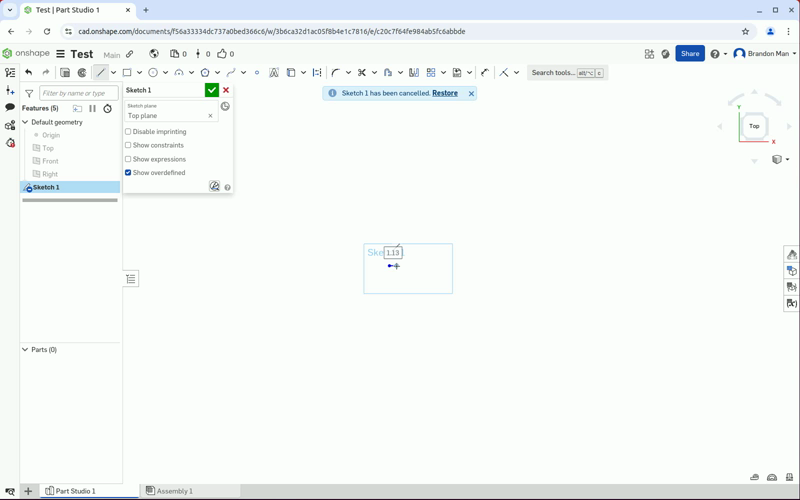
key_up(shift)
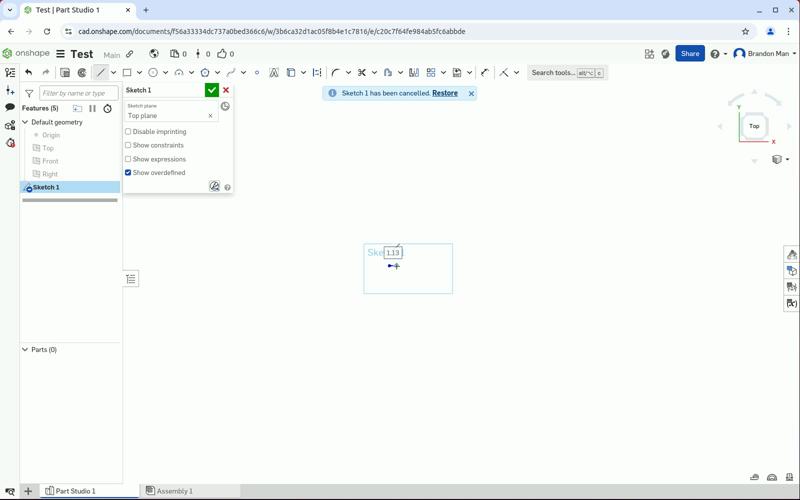
key_down(shift)
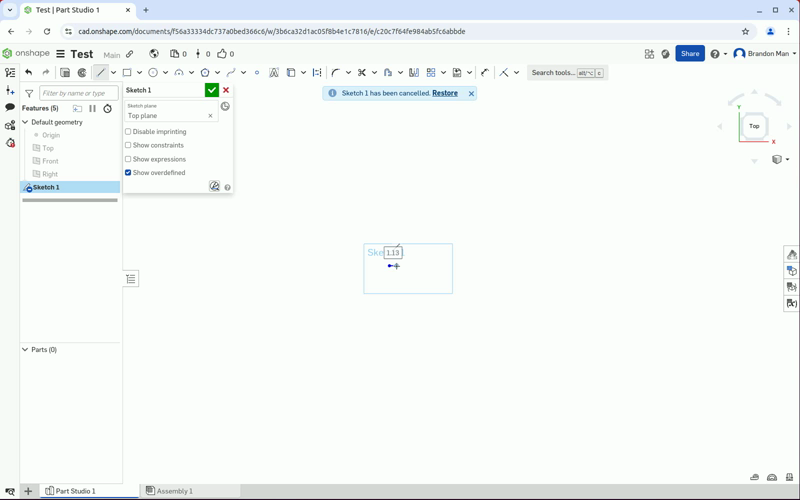
mouse_move(426, 265)
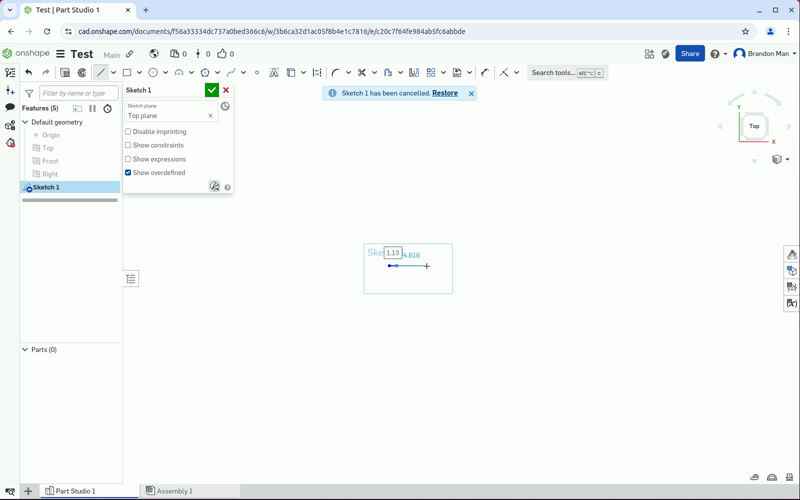
mouse_move(396, 229)
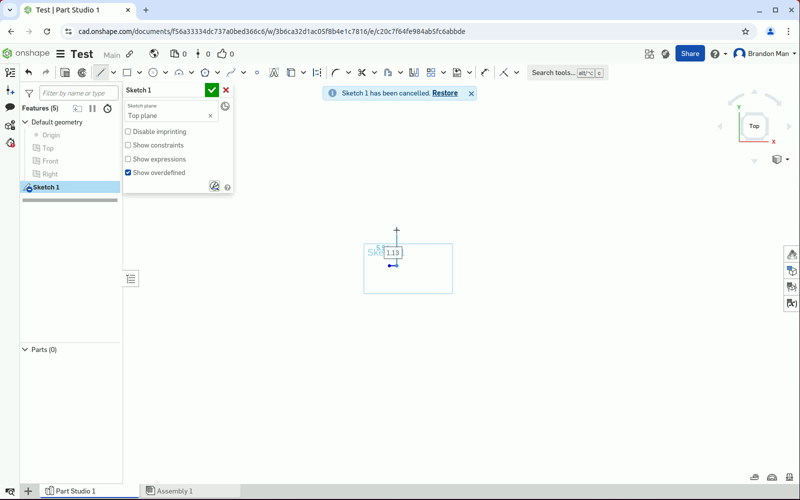
click(396, 229)
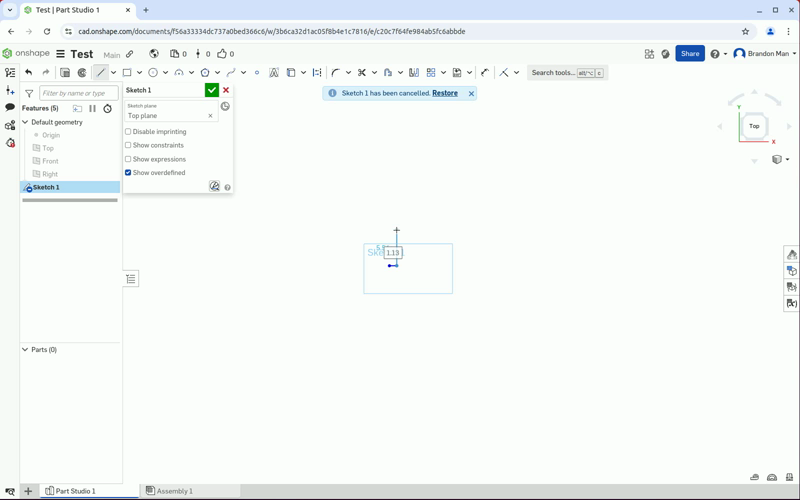
key_up(shift)
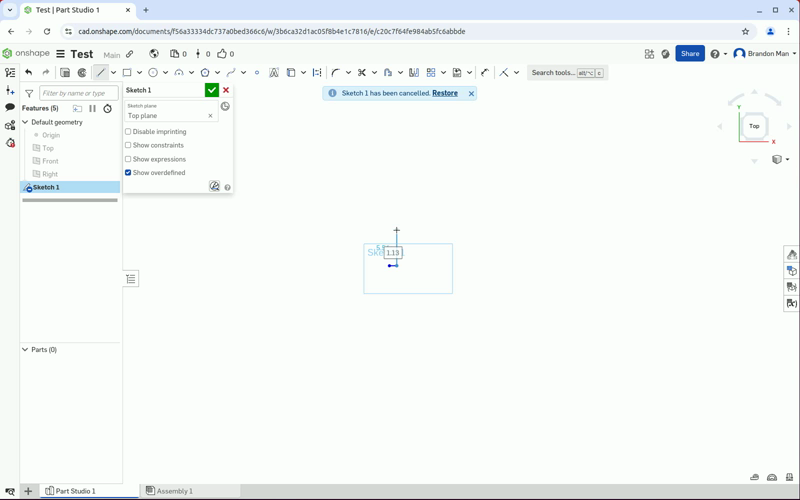
key_down(shift)
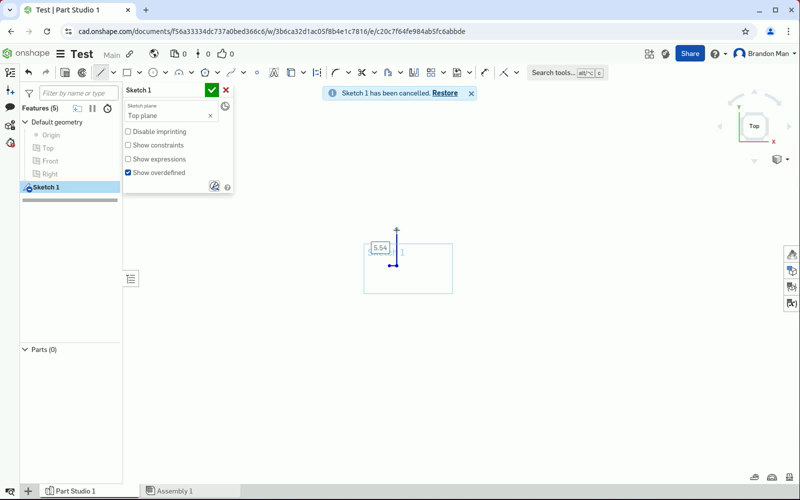
mouse_move(426, 229)
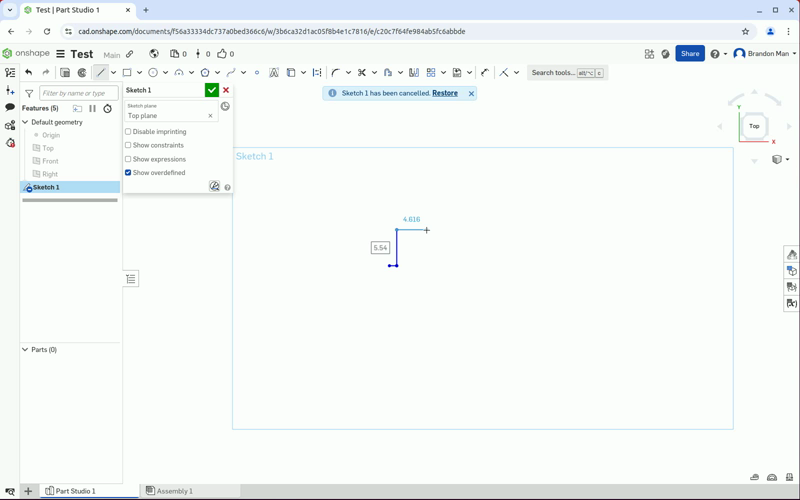
mouse_move(391, 229)
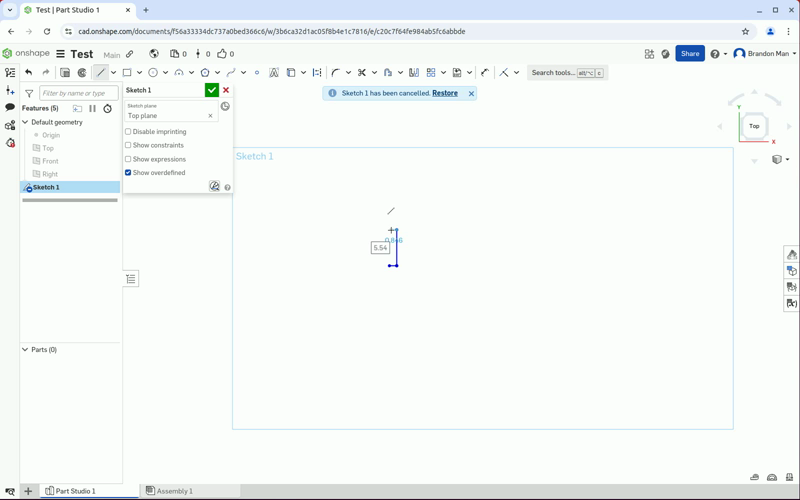
scroll(6)
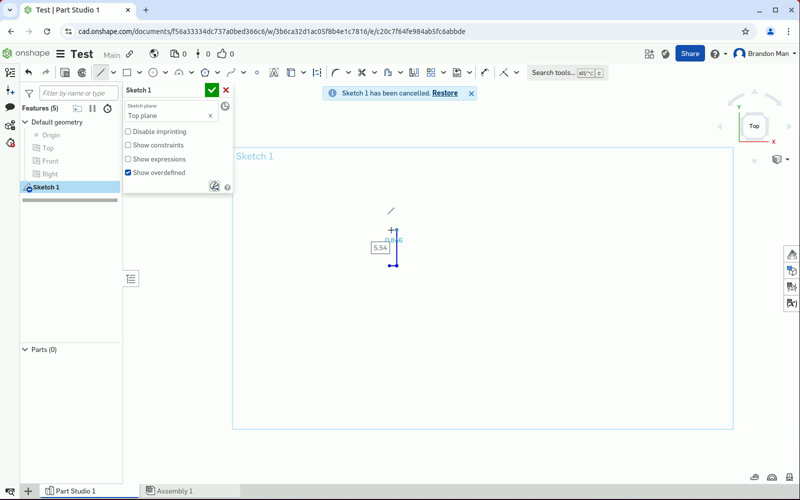
scroll(6)
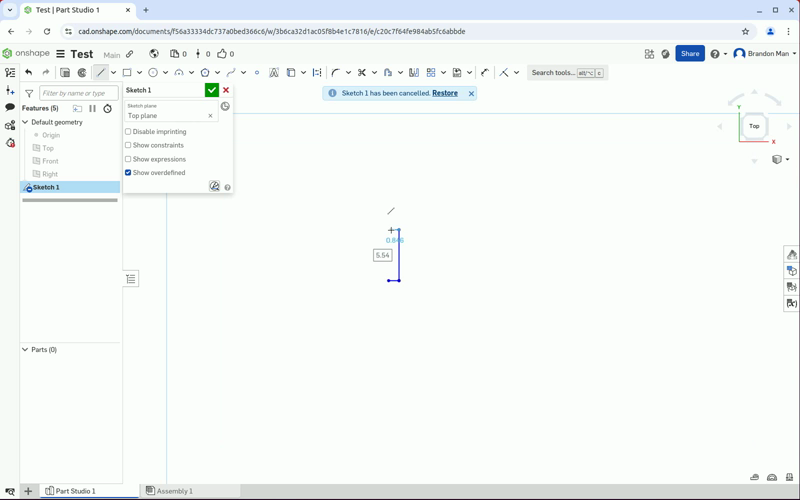
scroll(6)
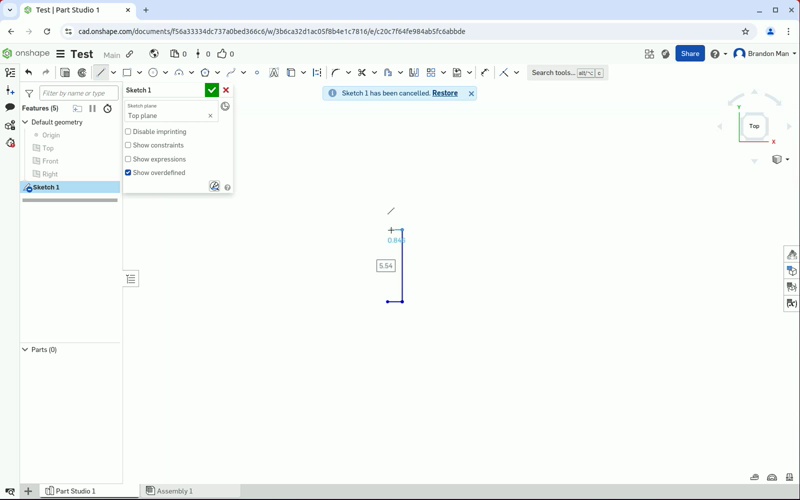
scroll(6)
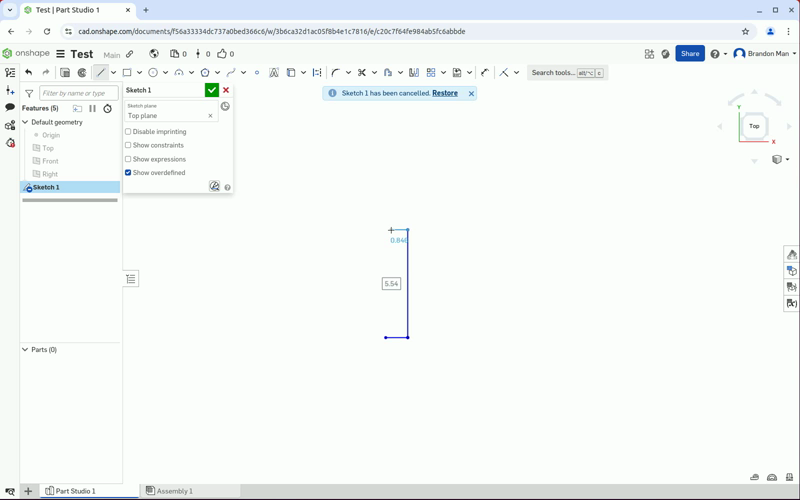
scroll(6)
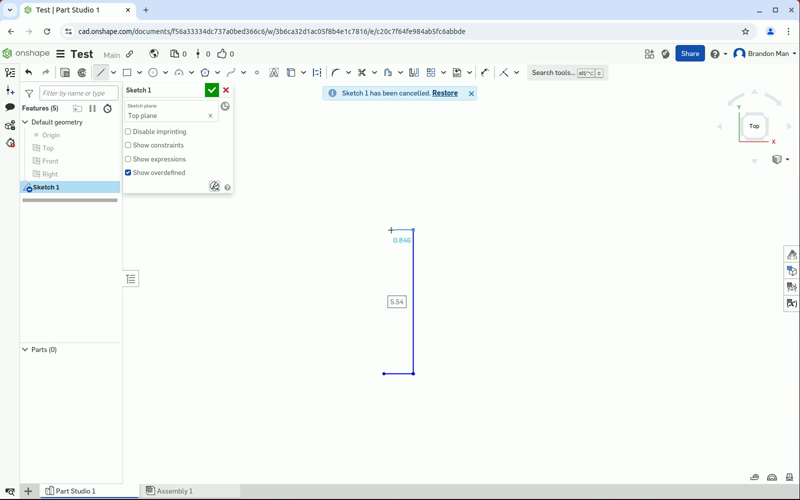
scroll(6)
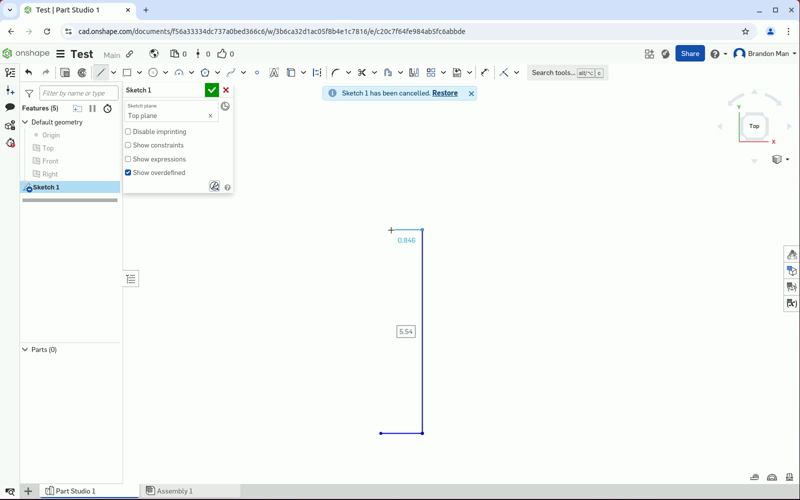
scroll(6)
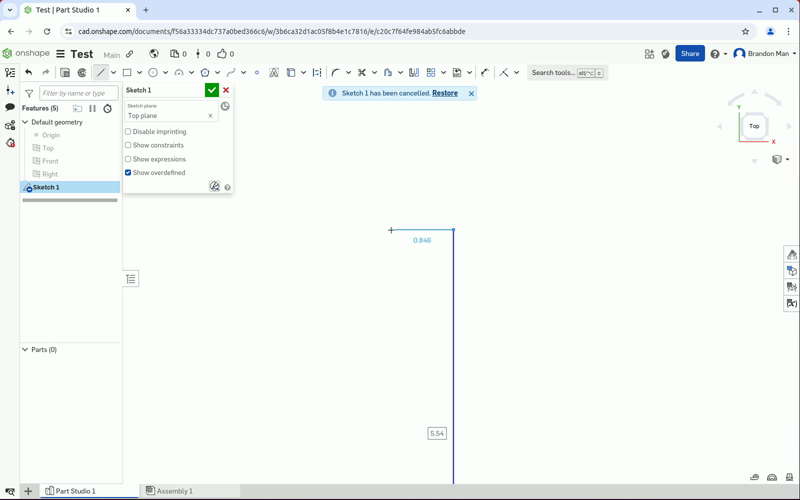
click(391, 229)
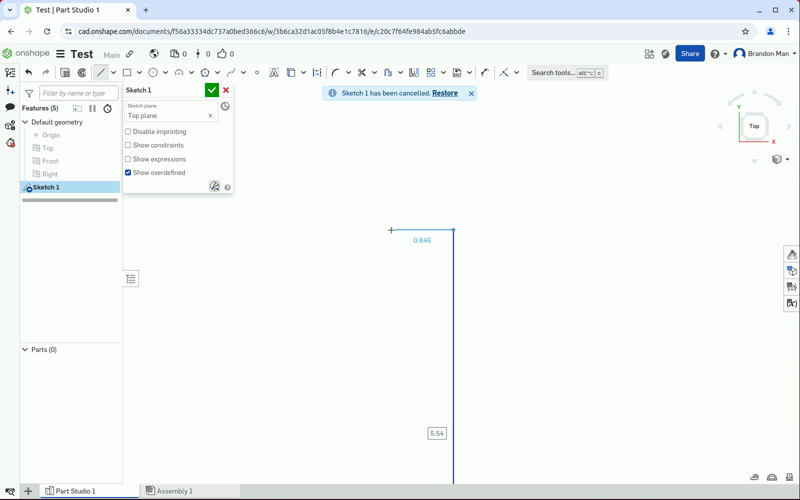
scroll(-6)
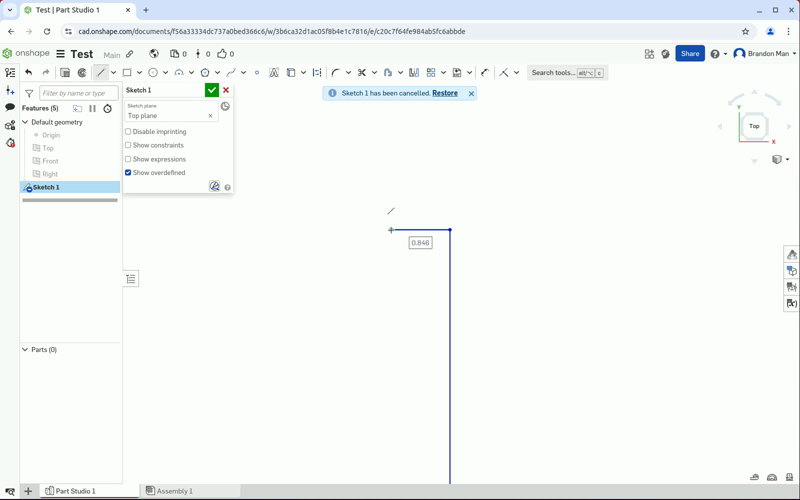
scroll(-6)
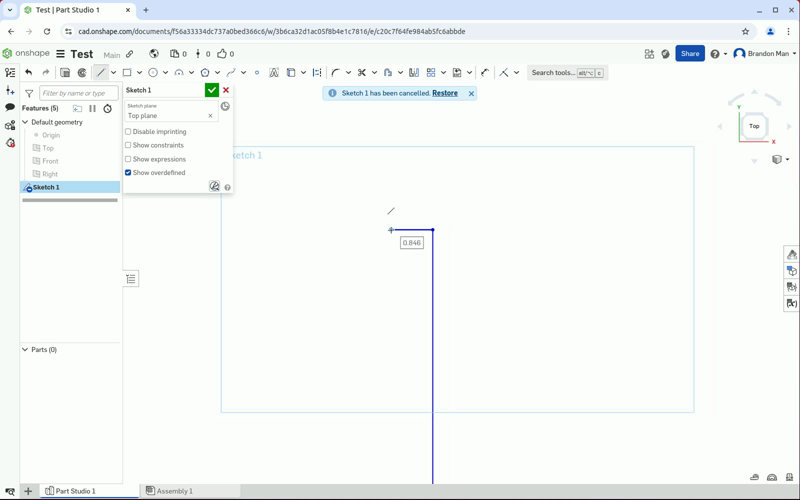
scroll(-6)
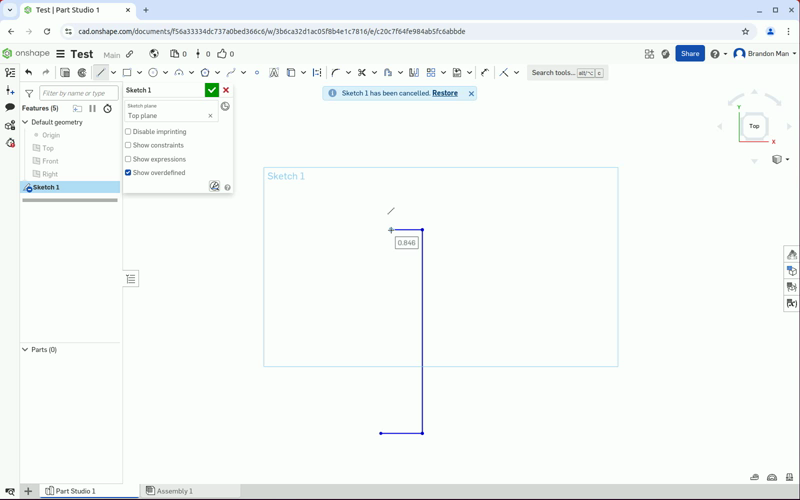
scroll(-6)
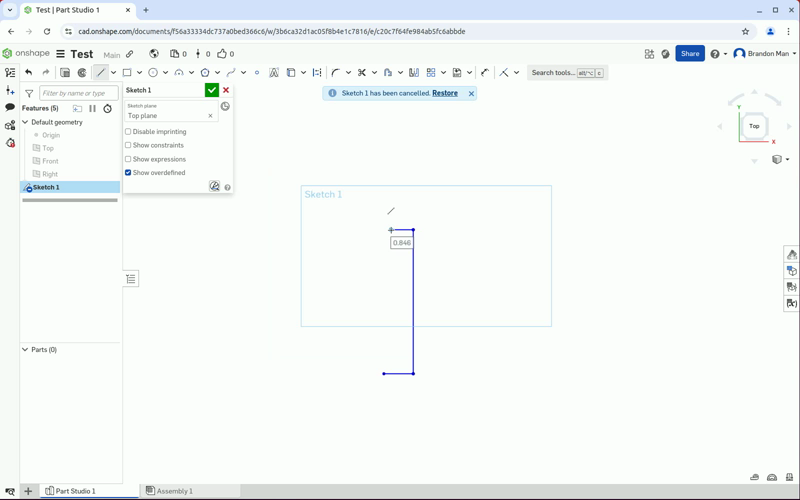
scroll(-6)
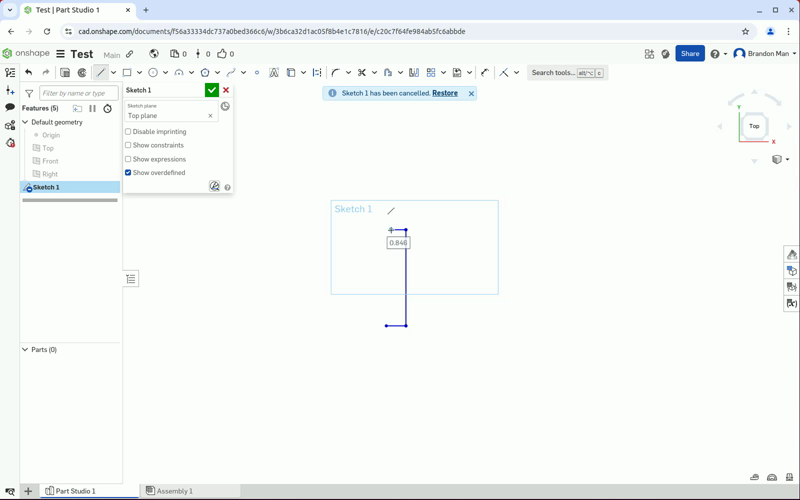
scroll(-6)
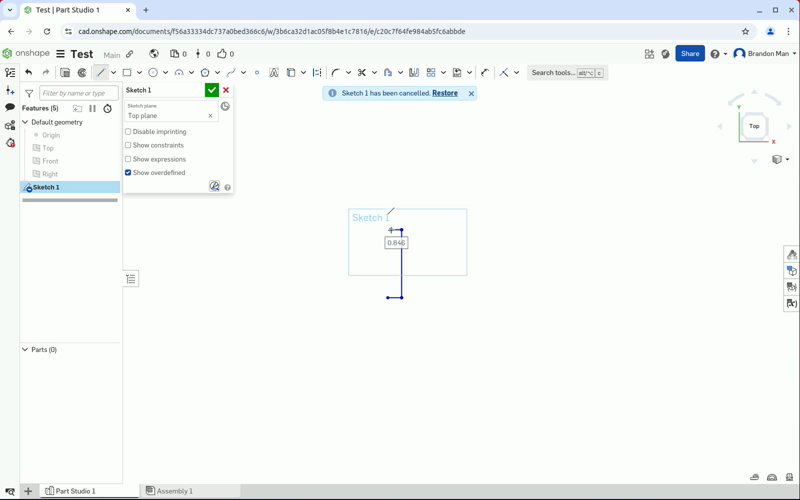
scroll(-6)
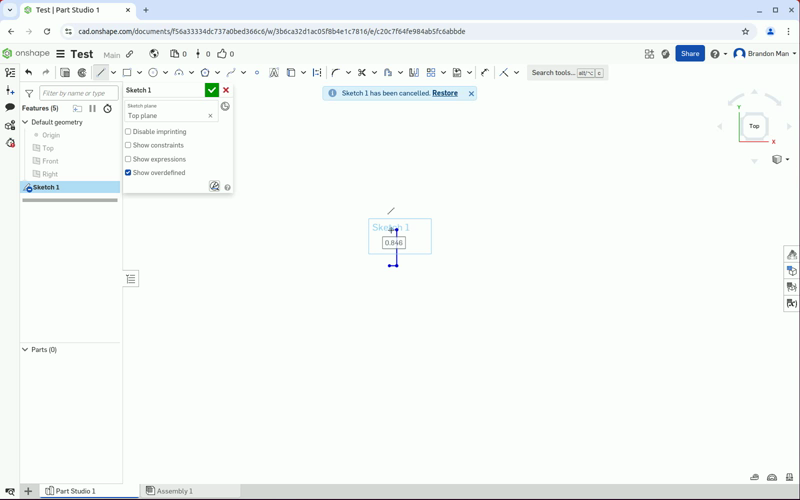
key_up(shift)
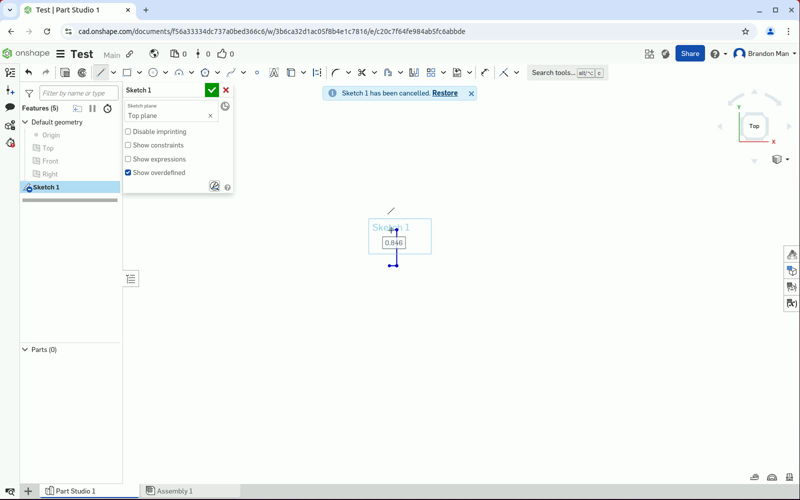
mouse_move(421, 229)
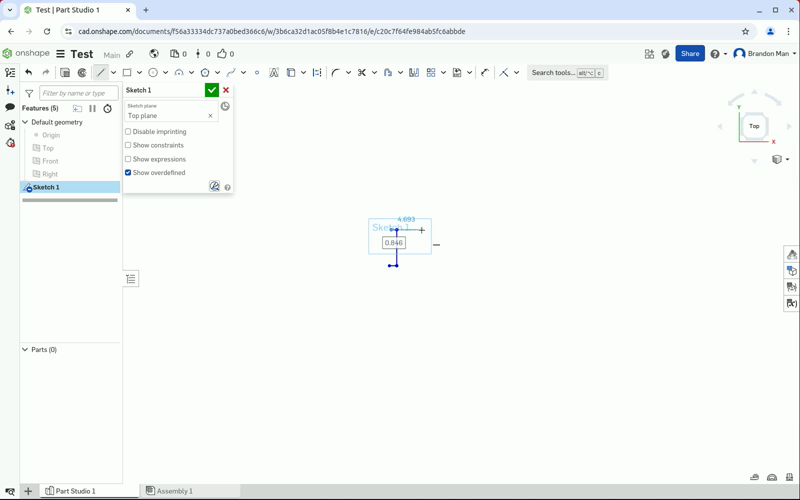
key_down(shift)
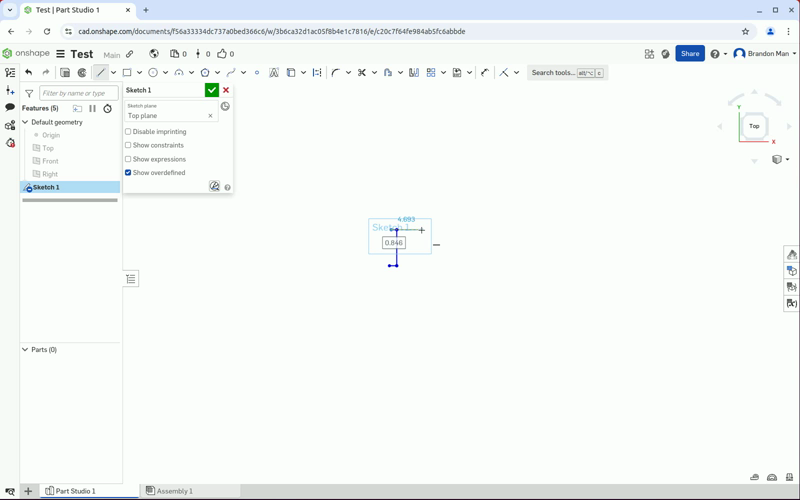
mouse_move(391, 265)
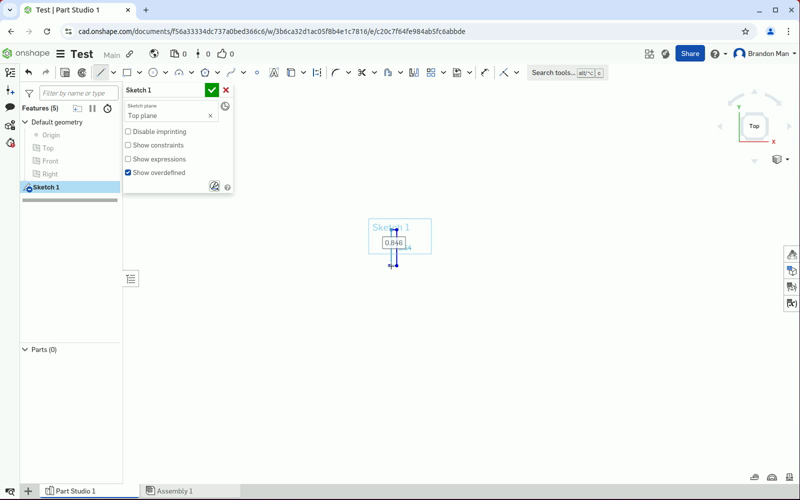
key_up(shift)
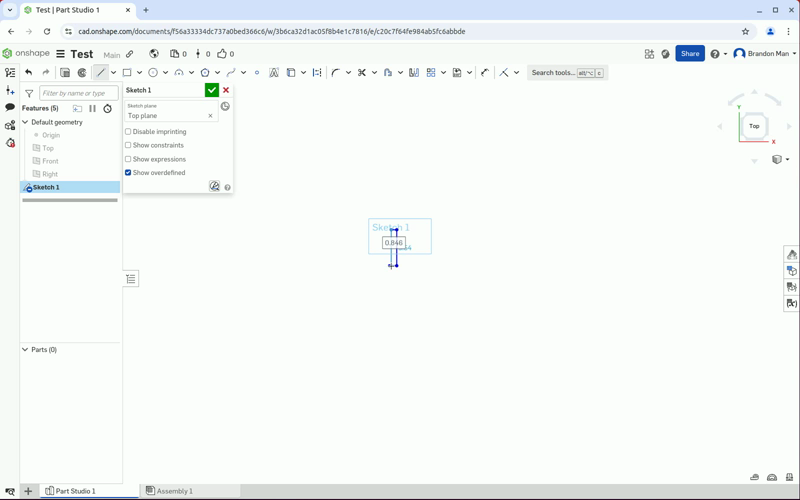
click(391, 265)
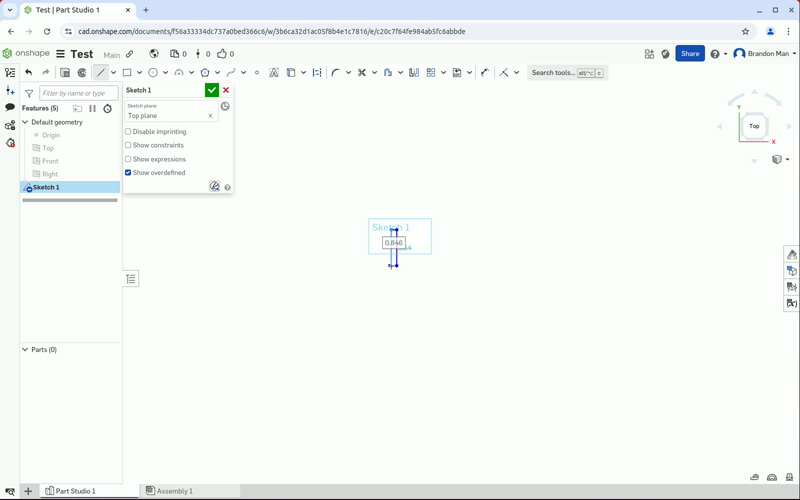
key(esc)
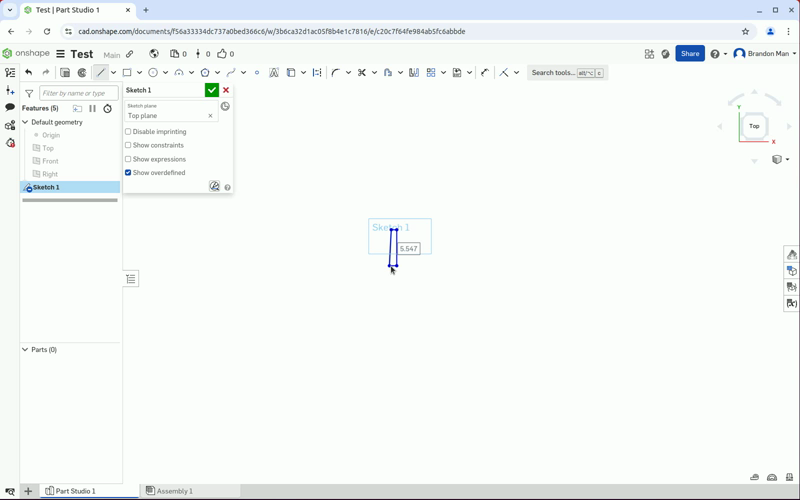
mouse_move(394, 229)
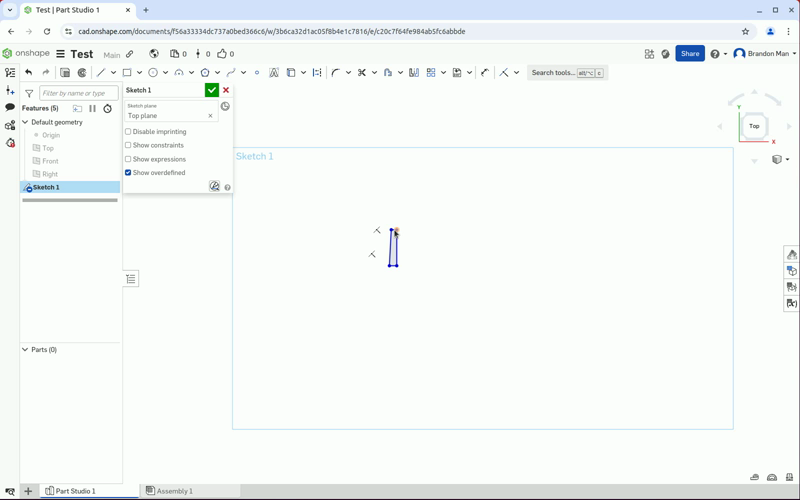
scroll(6)
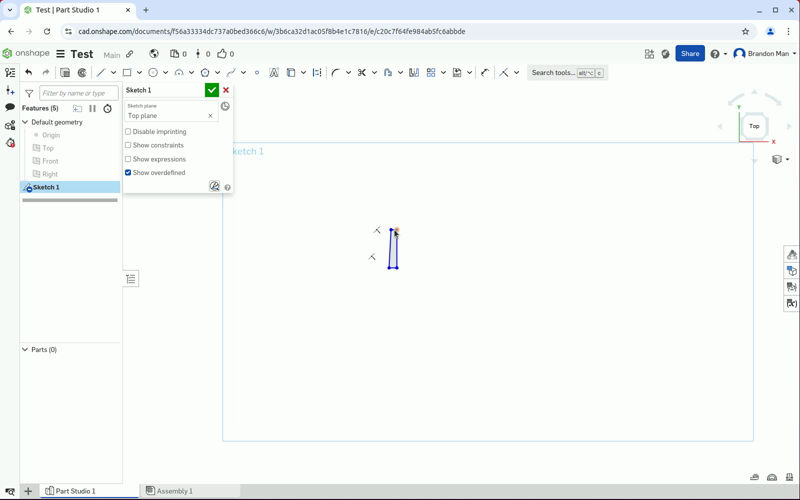
scroll(6)
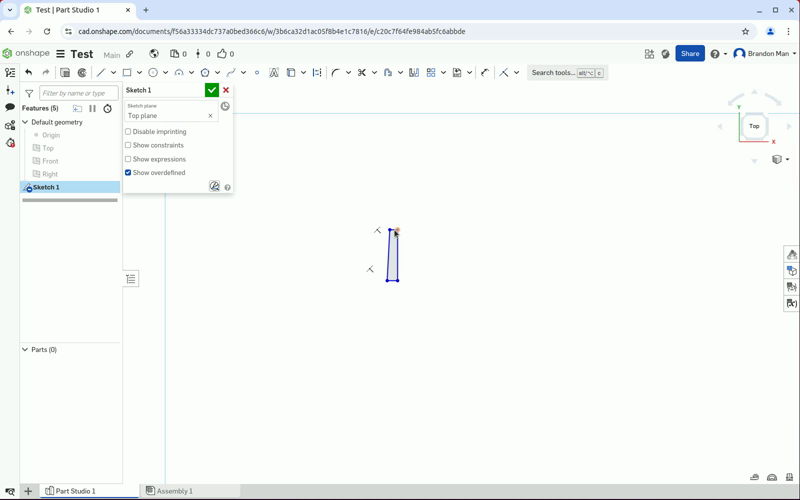
scroll(6)
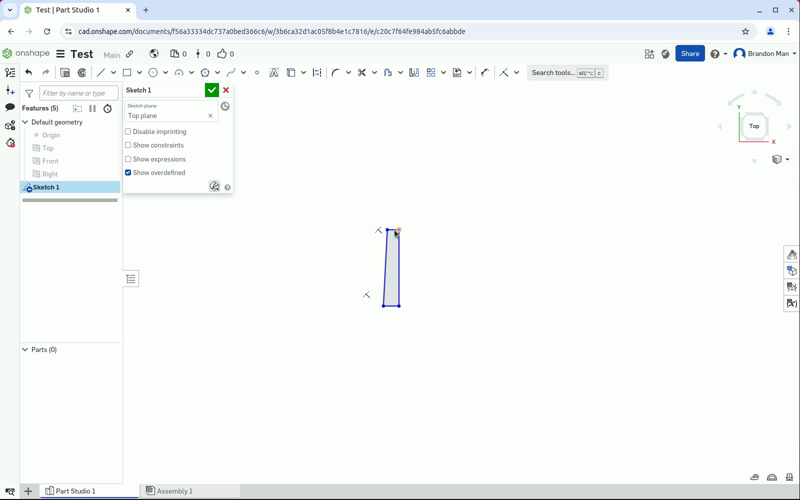
scroll(6)
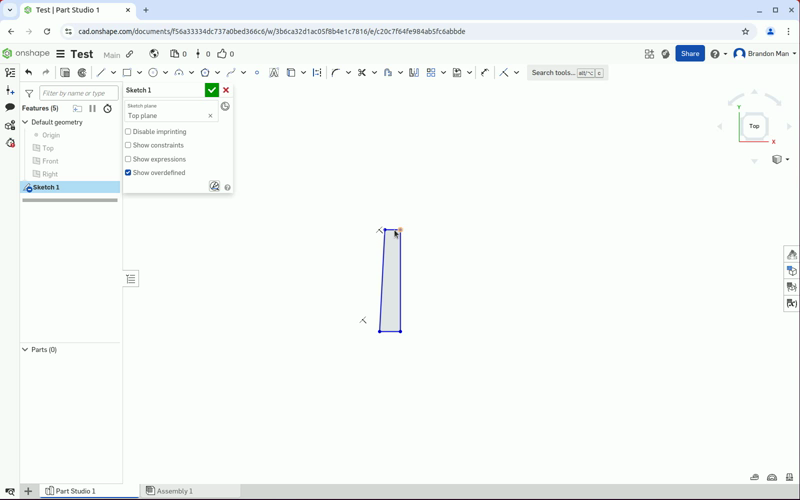
scroll(6)
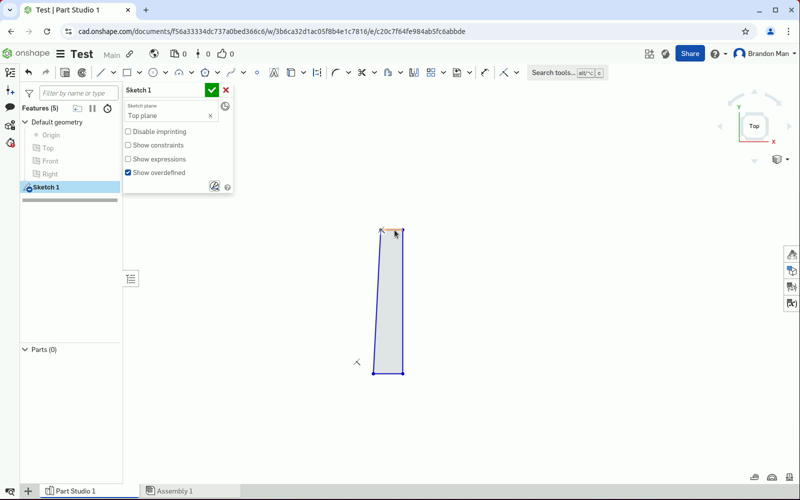
scroll(6)
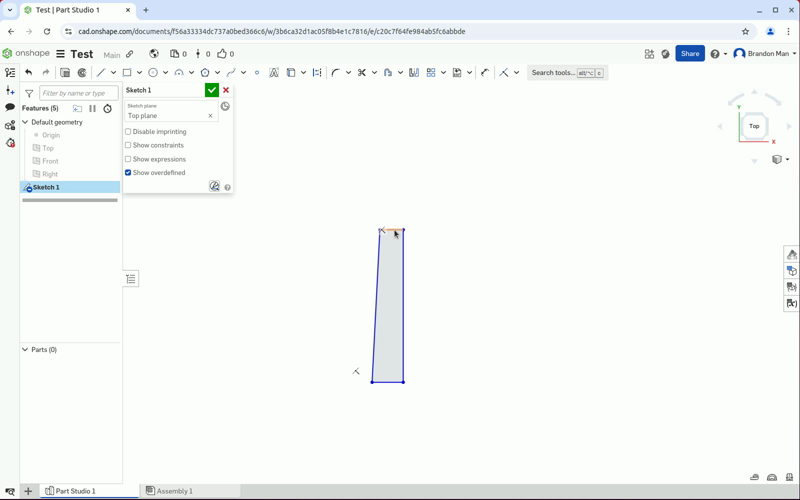
scroll(6)
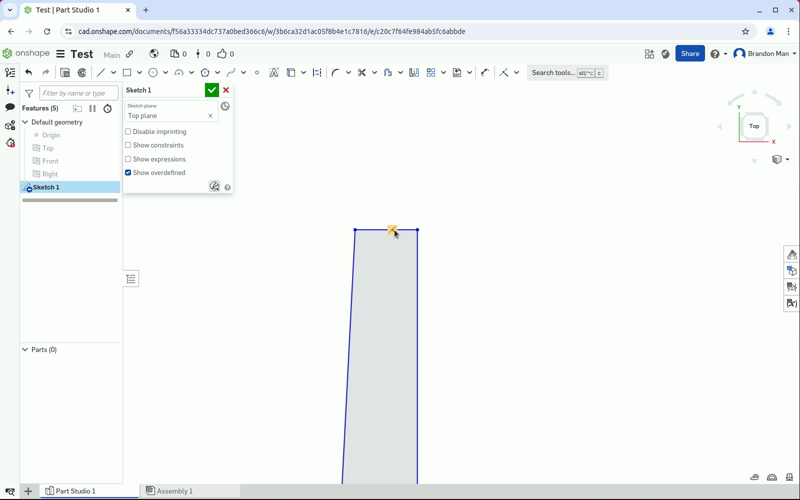
click(394, 229)
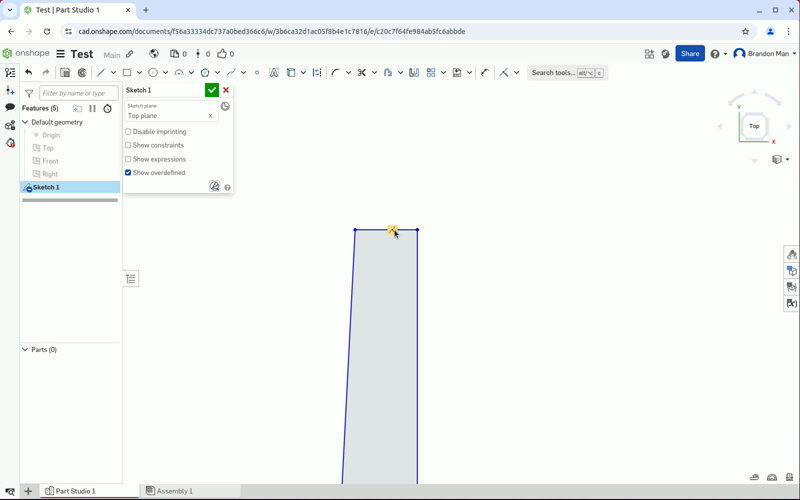
scroll(-6)
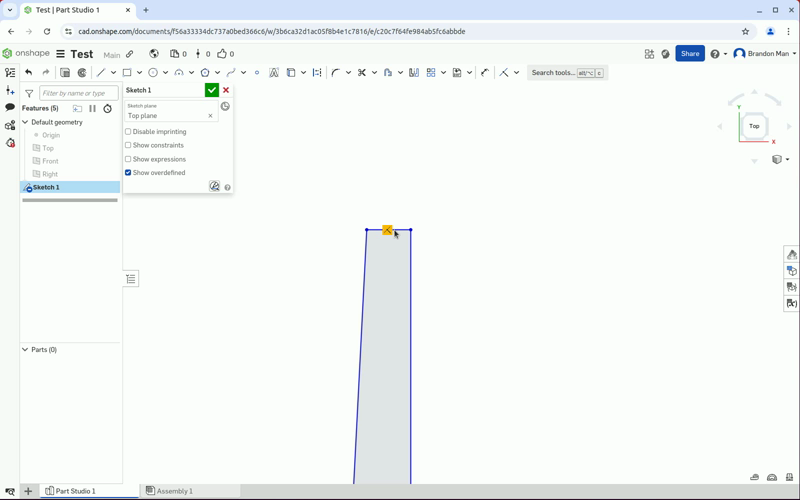
scroll(-6)
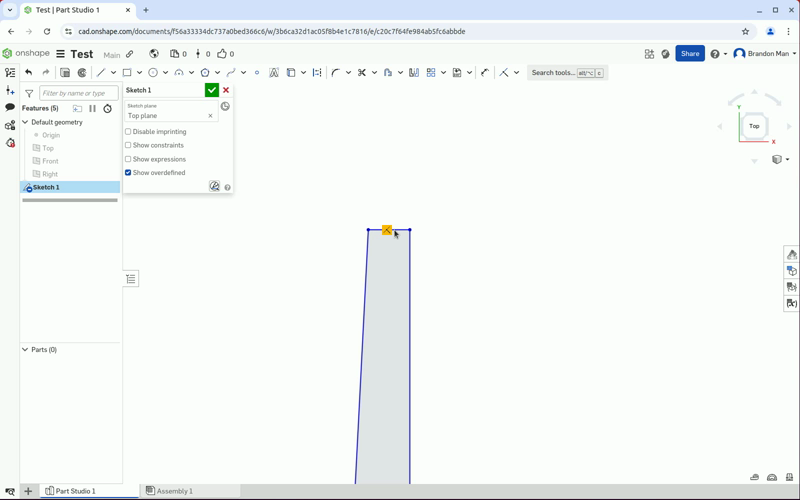
scroll(-6)
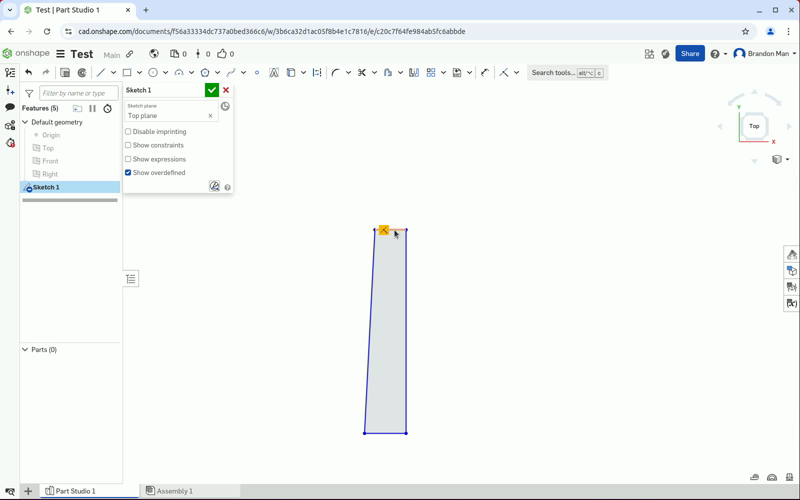
scroll(-6)
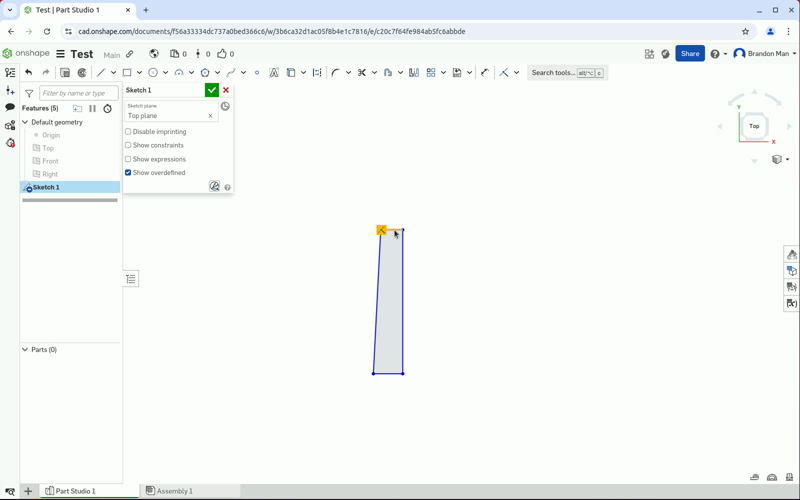
scroll(-6)
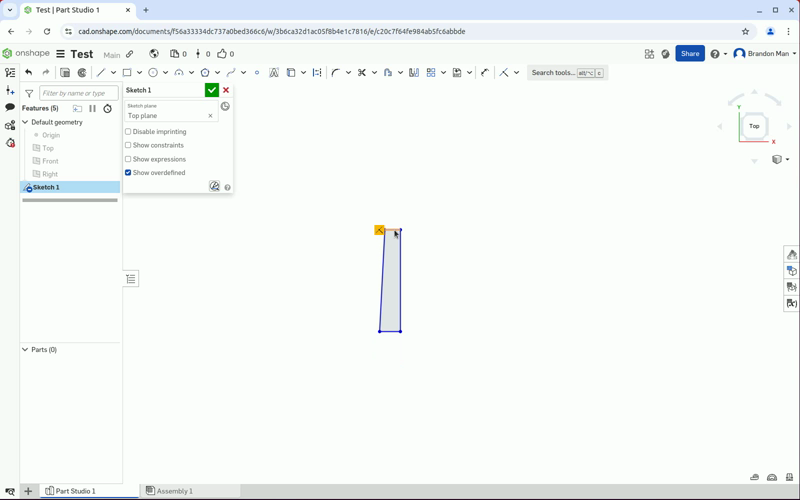
scroll(-6)
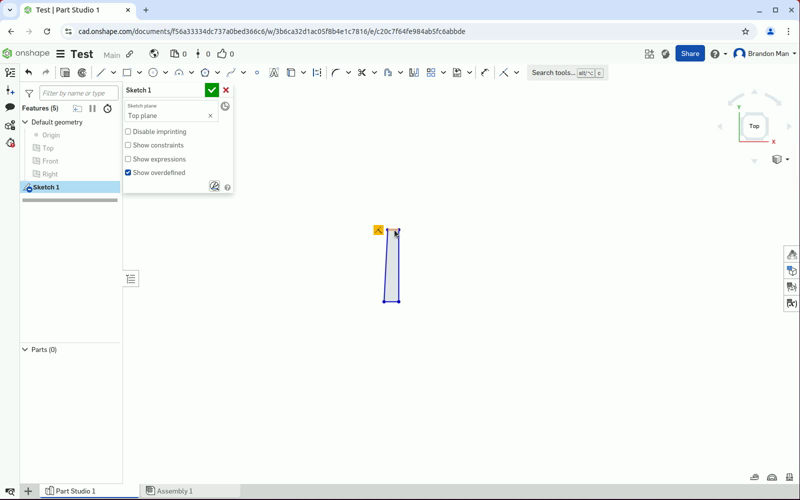
scroll(-6)
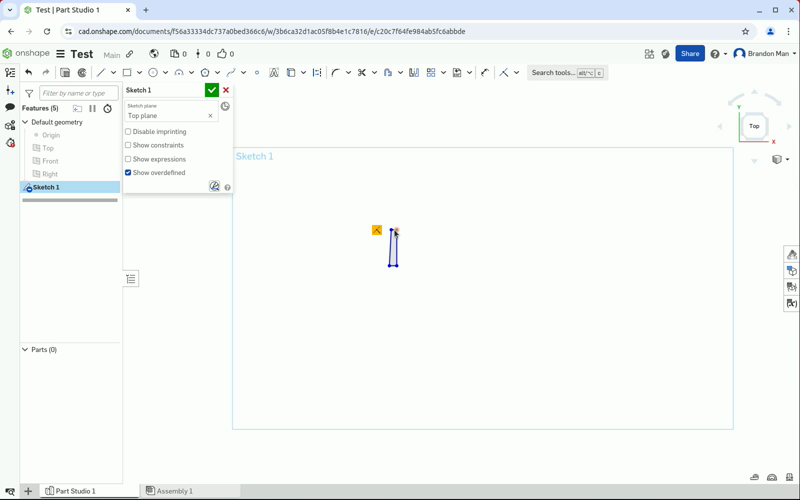
mouse_move(73, 352)
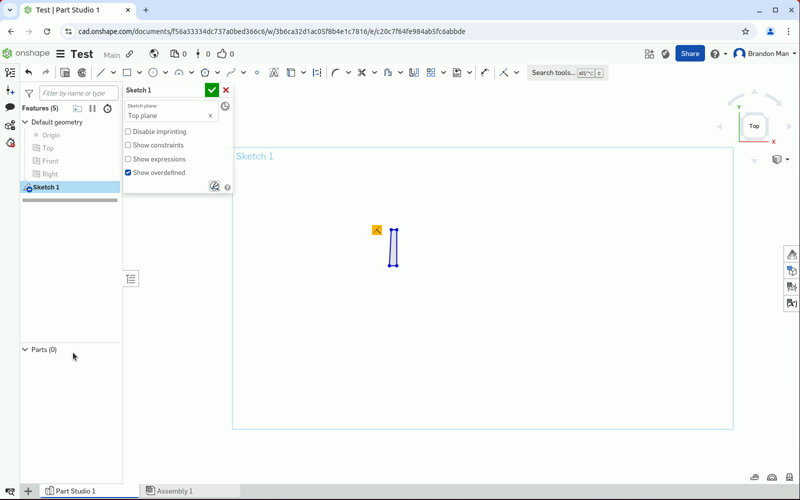
key(shift+y)
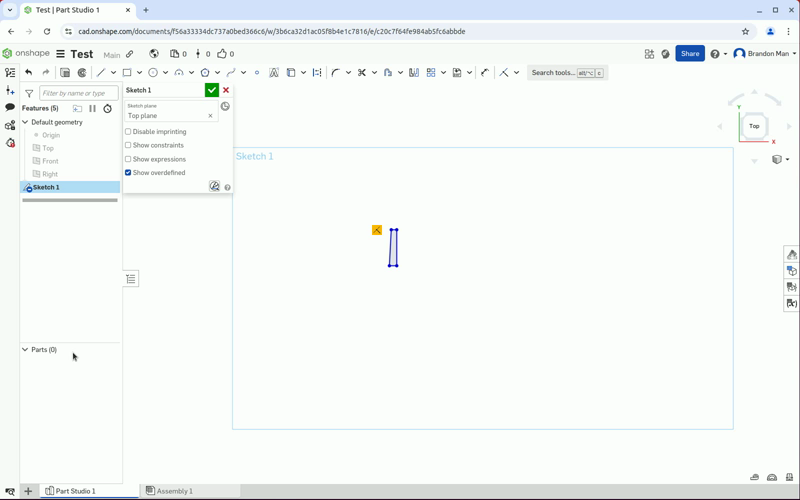
key(shift+e)
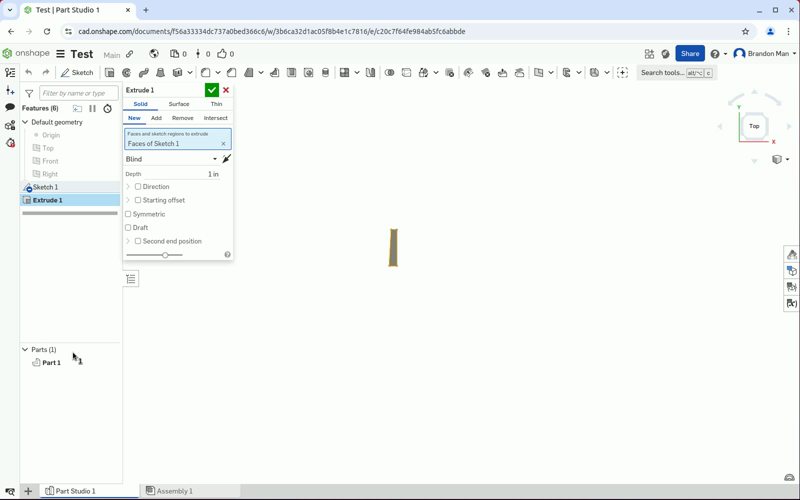
mouse_move(143, 106)
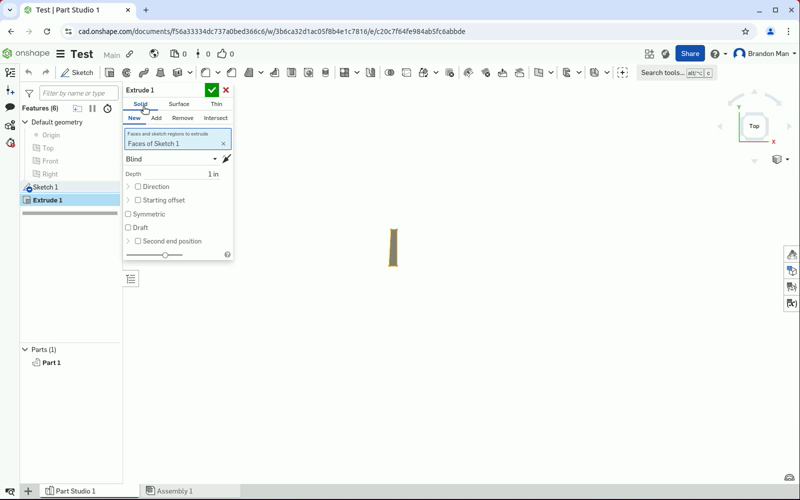
click(143, 106)
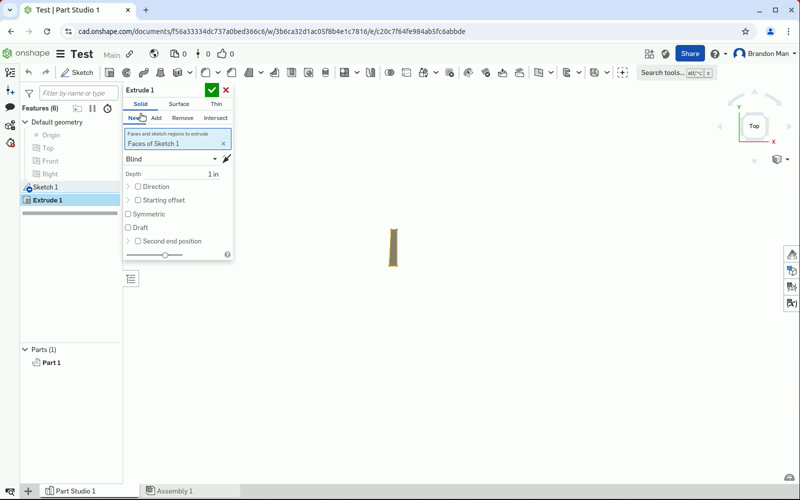
mouse_move(137, 120)
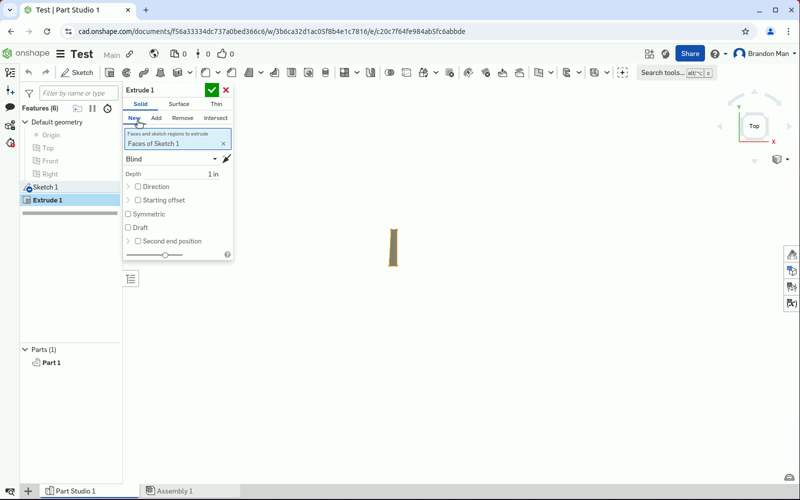
click(137, 120)
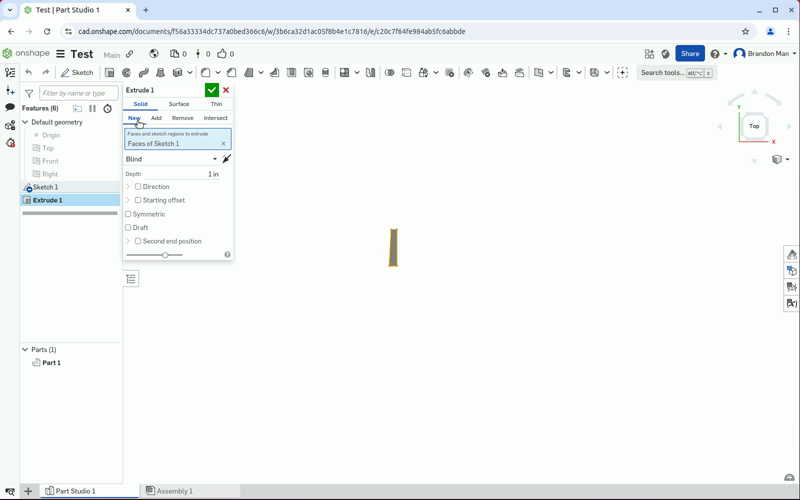
key(tab, 4)
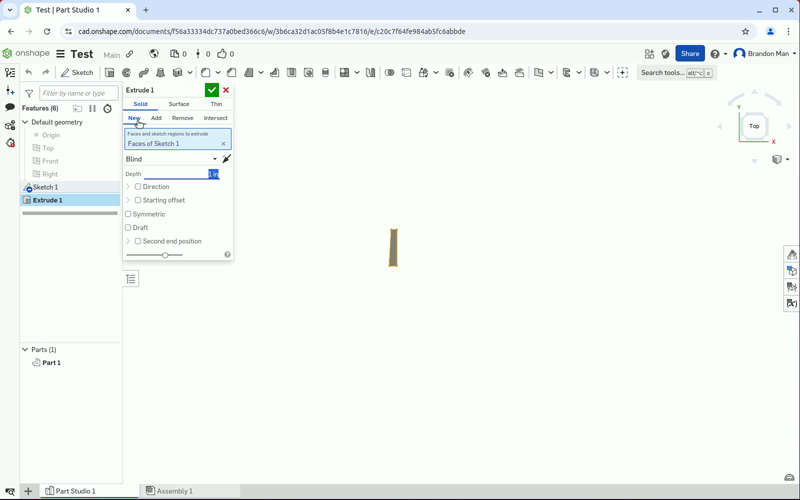
text(1.204)
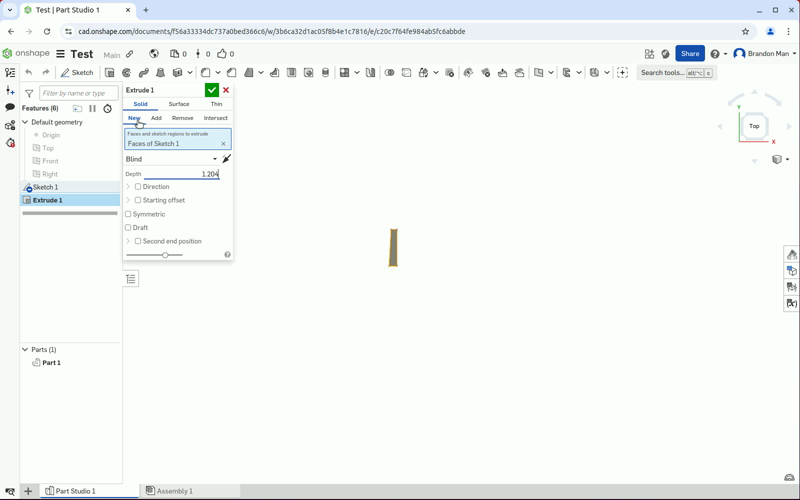
key(enter)
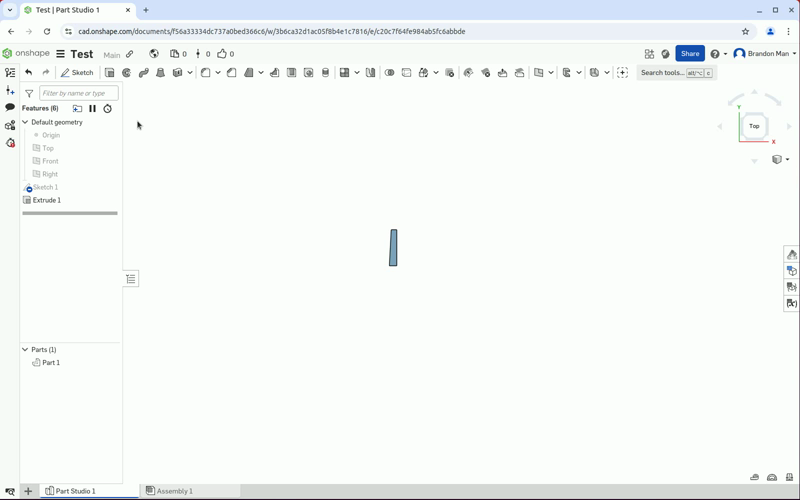
key(shift+h)
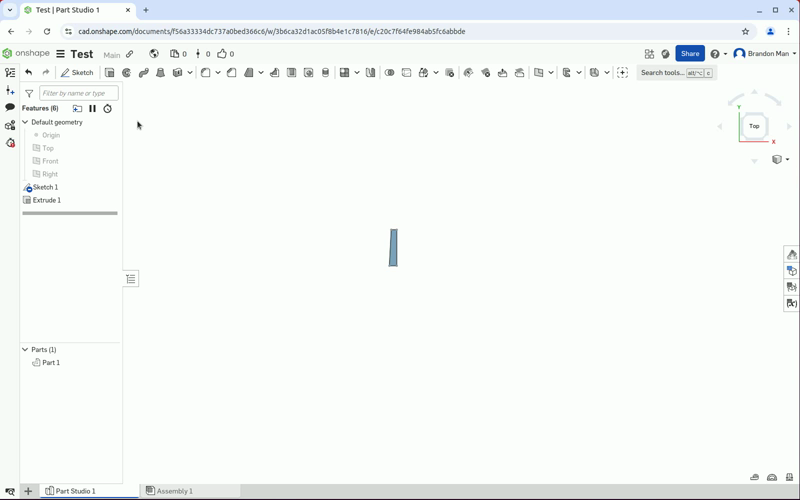
key(shift+h)
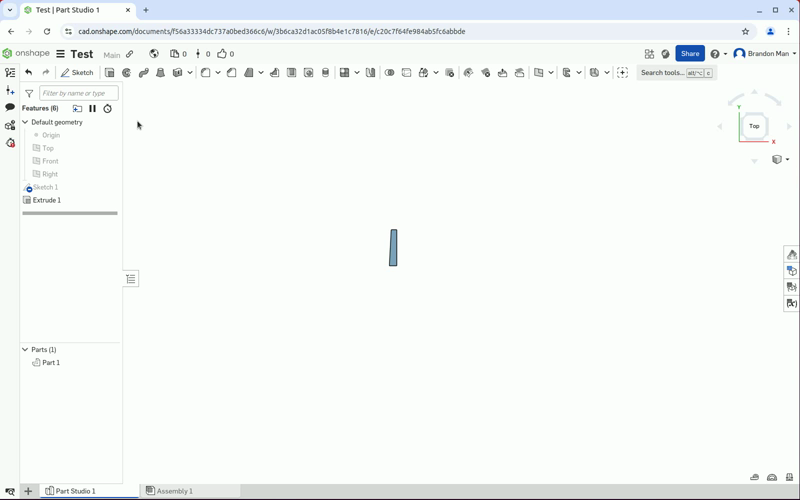
mouse_move(73, 189)
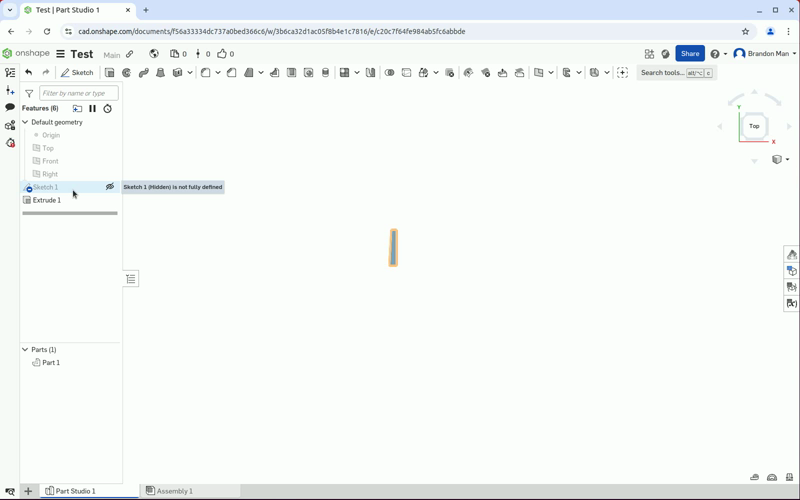
click(73, 189)
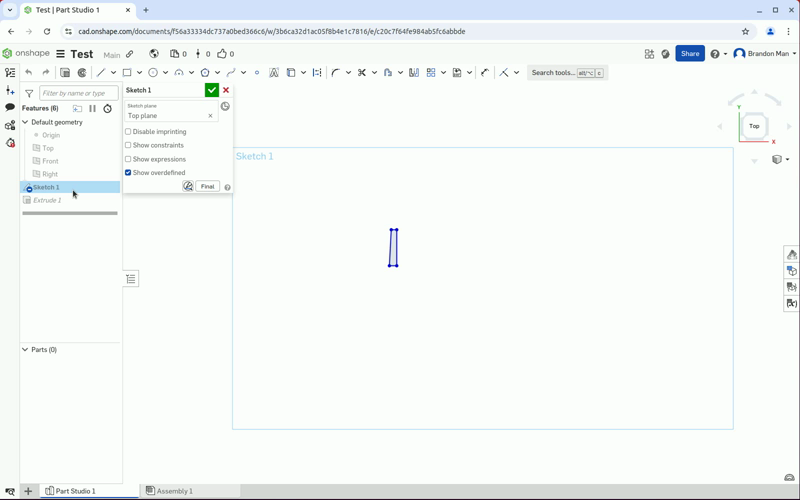
mouse_move(229, 92)
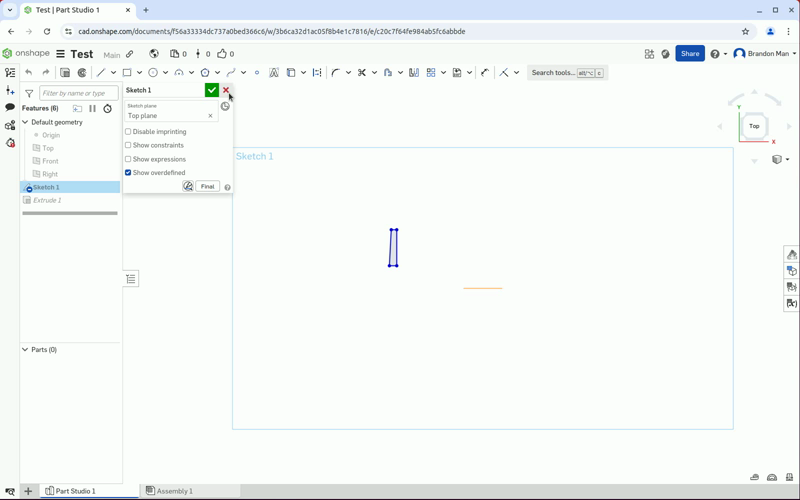
click(229, 92)
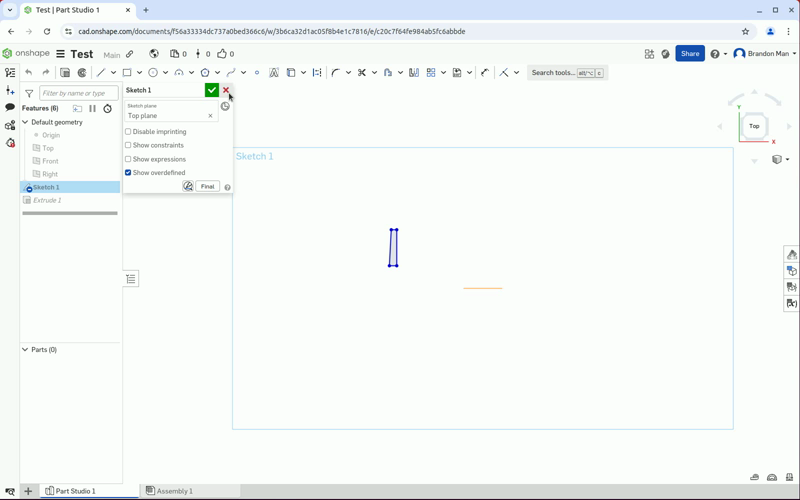
key(shift+s)
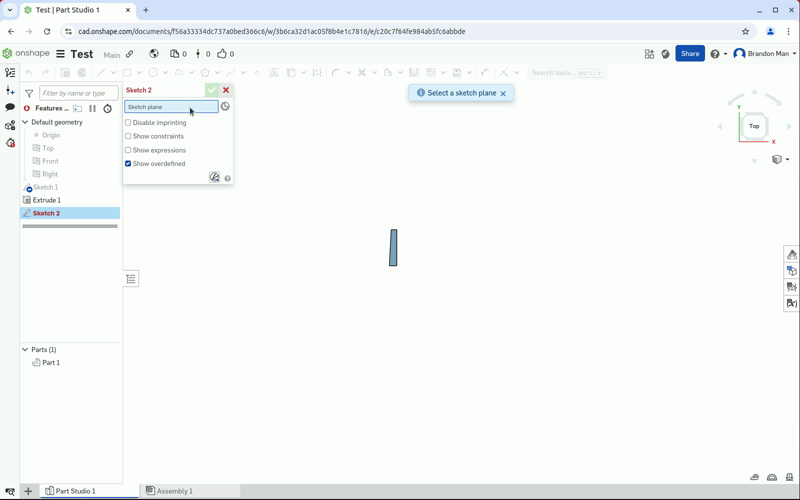
mouse_move(73, 150)
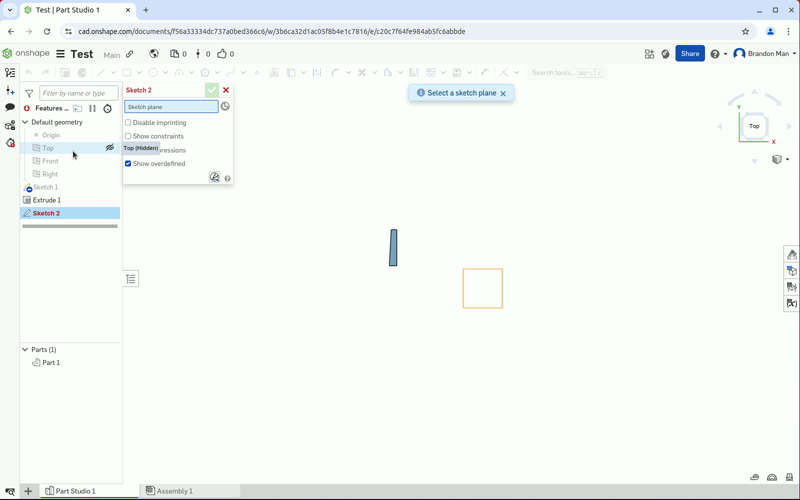
click(73, 150)
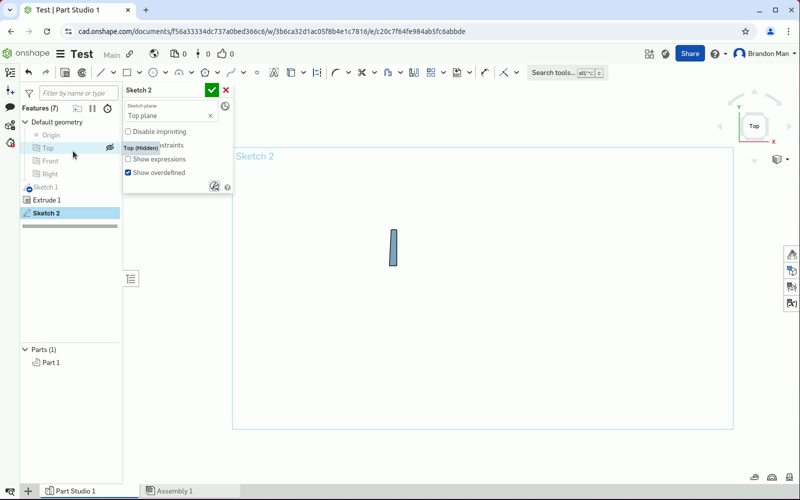
mouse_move(73, 352)
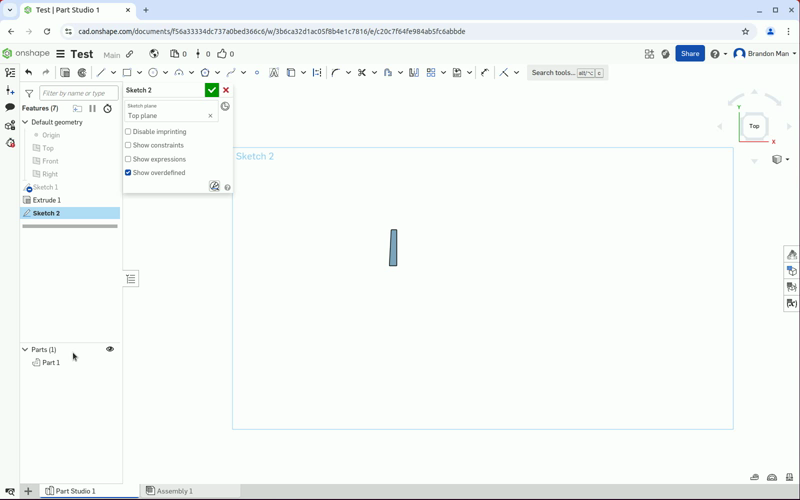
key(y)
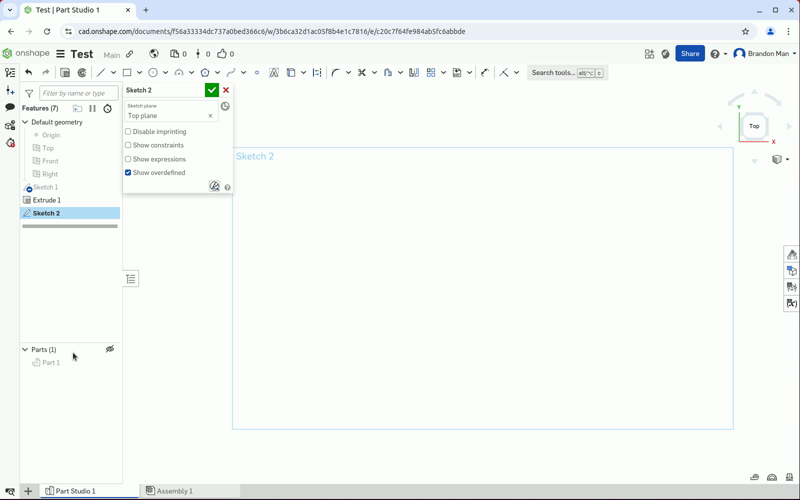
key(l)
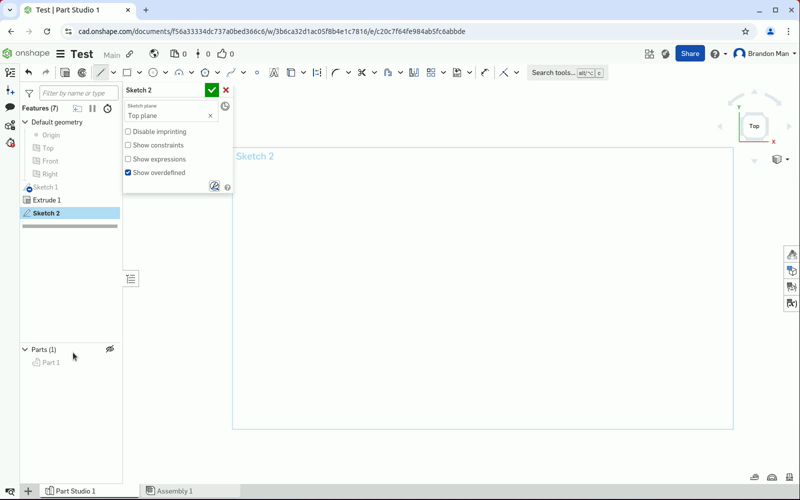
key_down(shift)
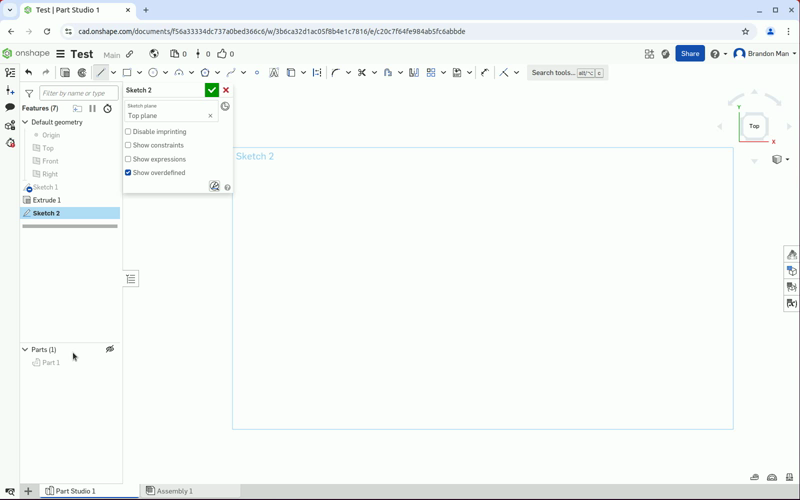
mouse_move(391, 336)
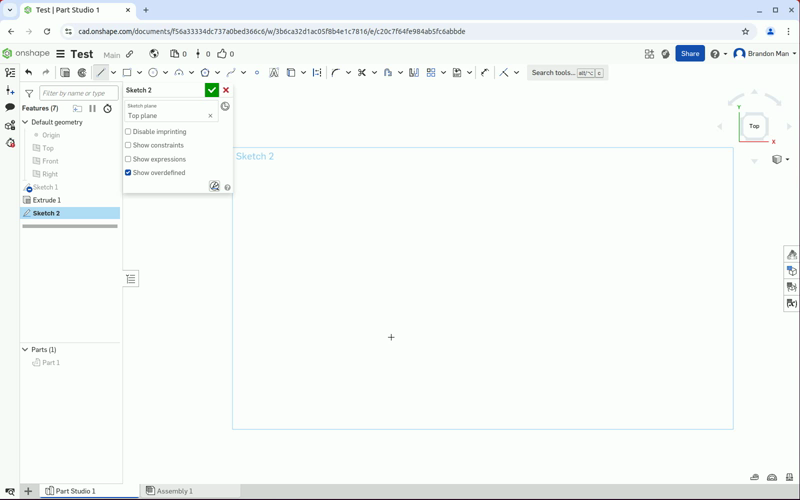
click(391, 336)
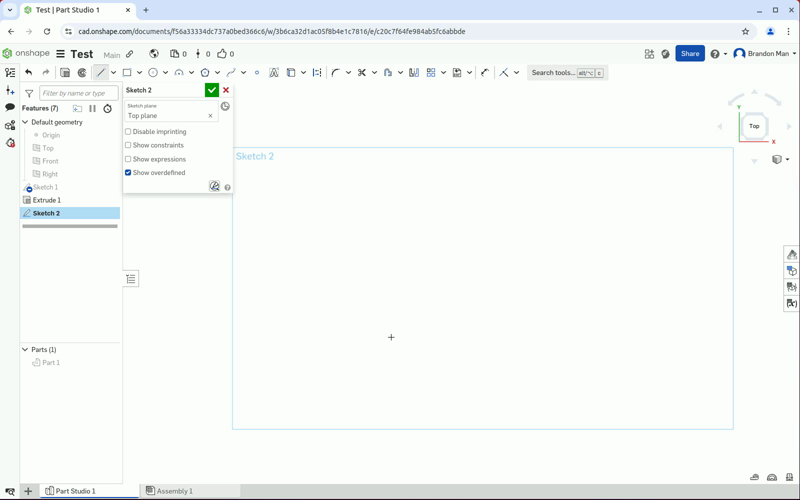
key_up(shift)
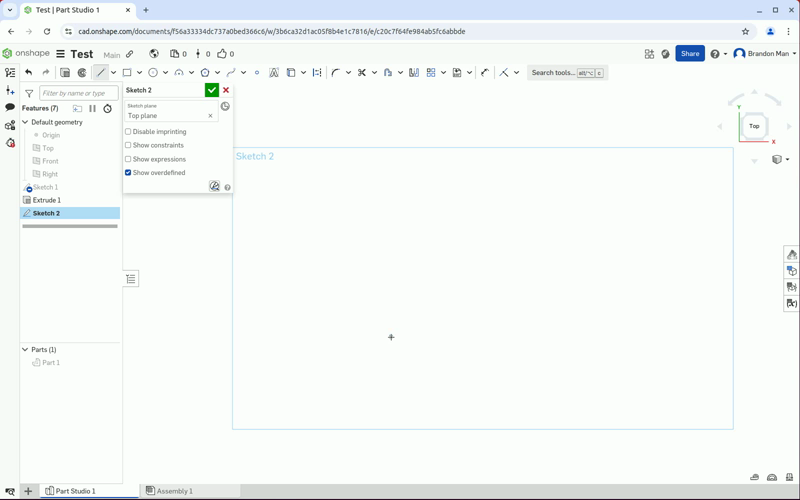
key_down(shift)
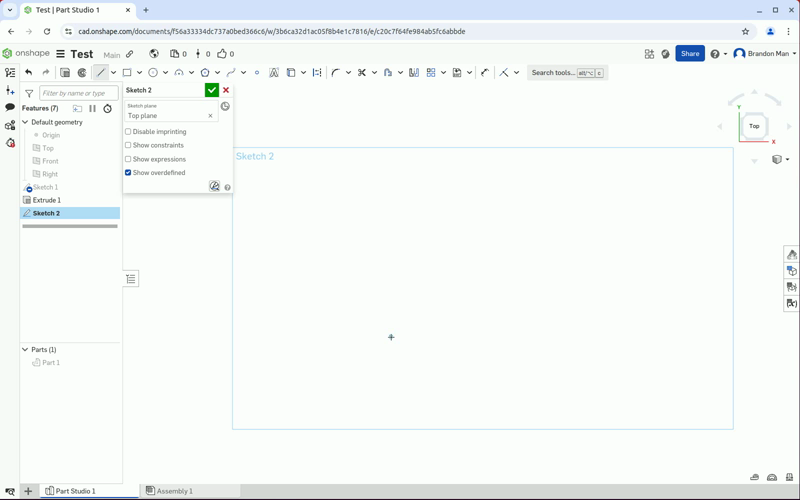
mouse_move(421, 336)
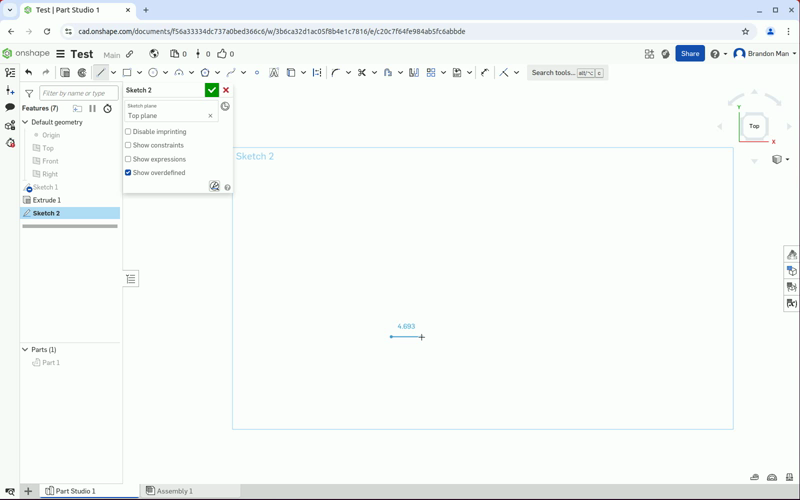
mouse_move(396, 336)
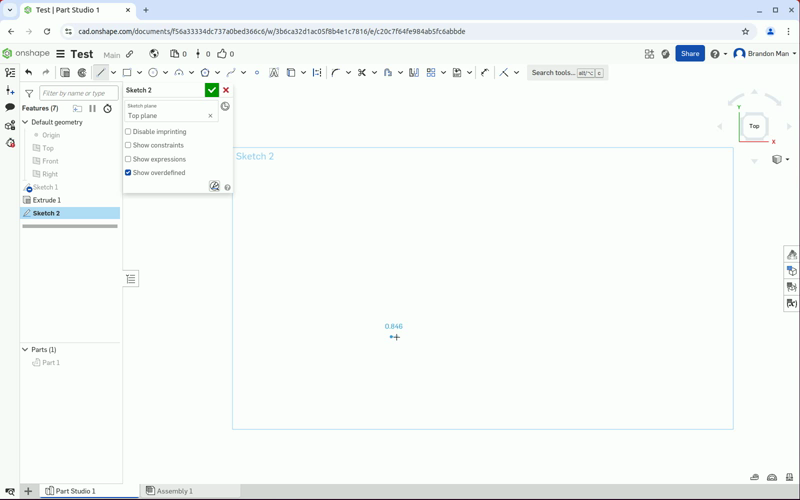
scroll(6)
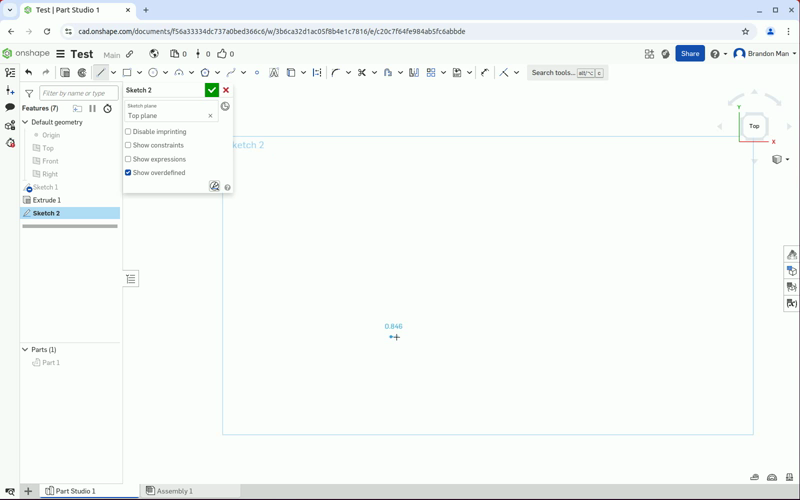
scroll(6)
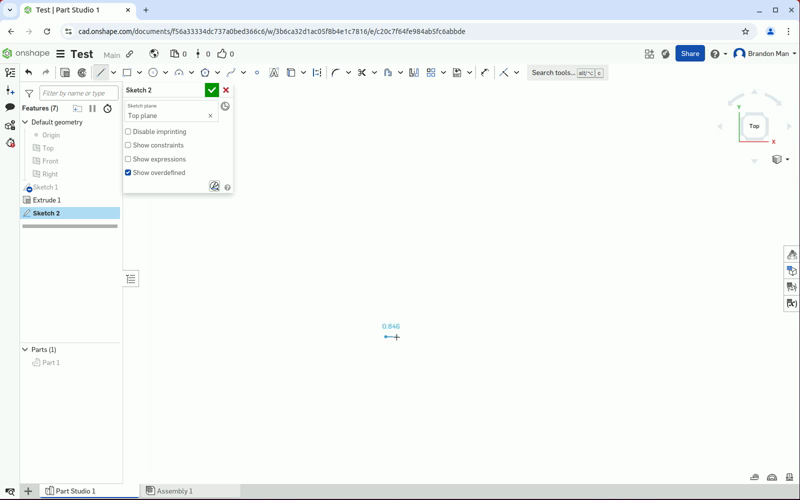
scroll(6)
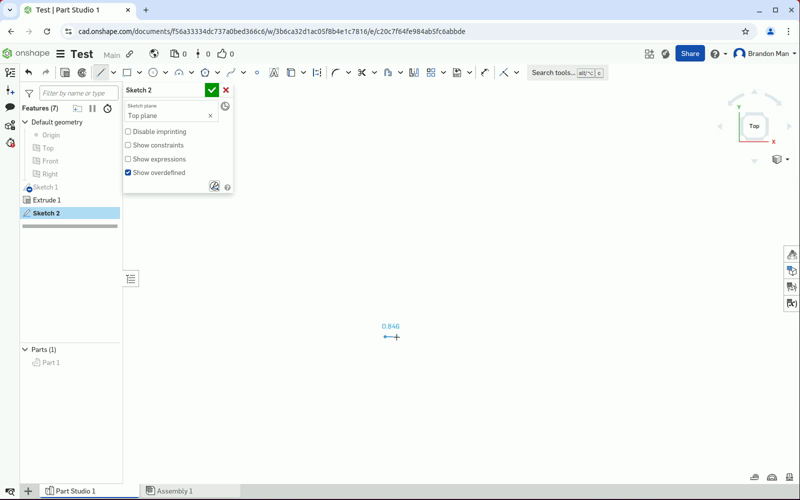
scroll(6)
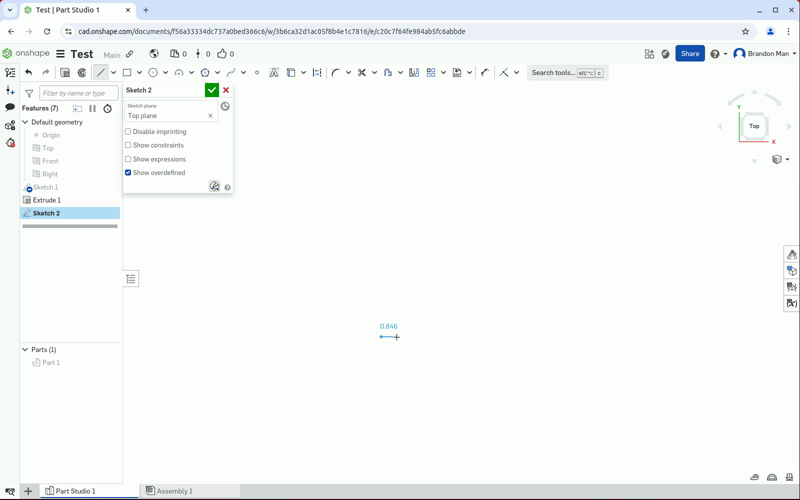
scroll(6)
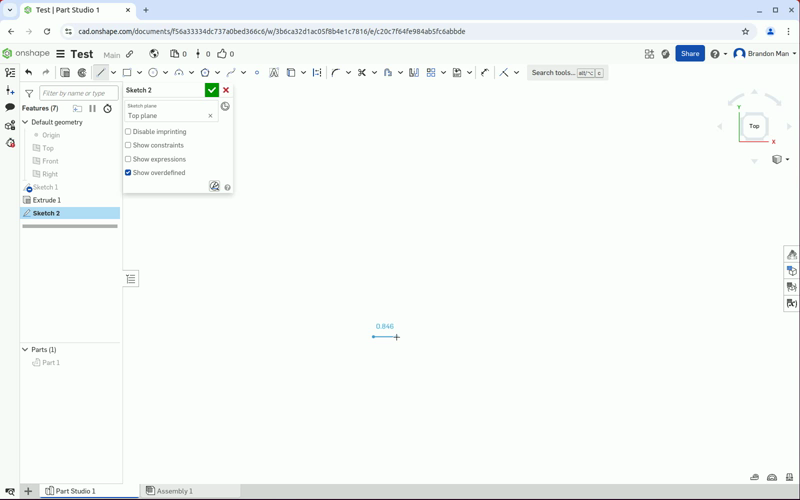
scroll(6)
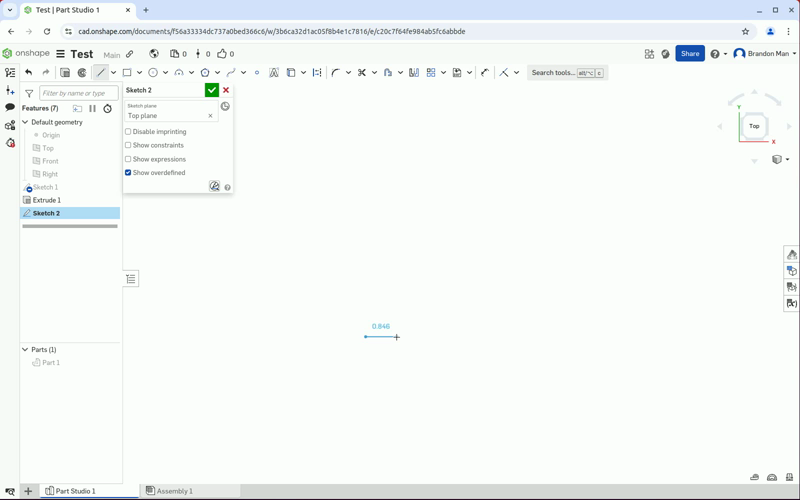
scroll(6)
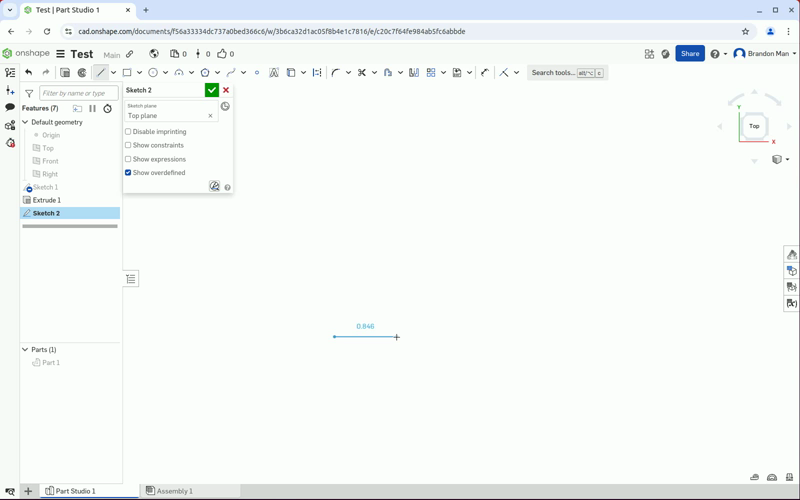
click(396, 336)
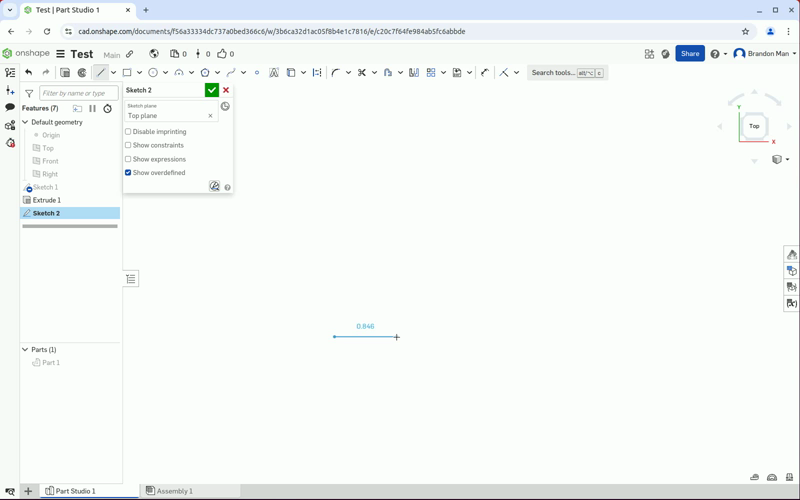
scroll(-6)
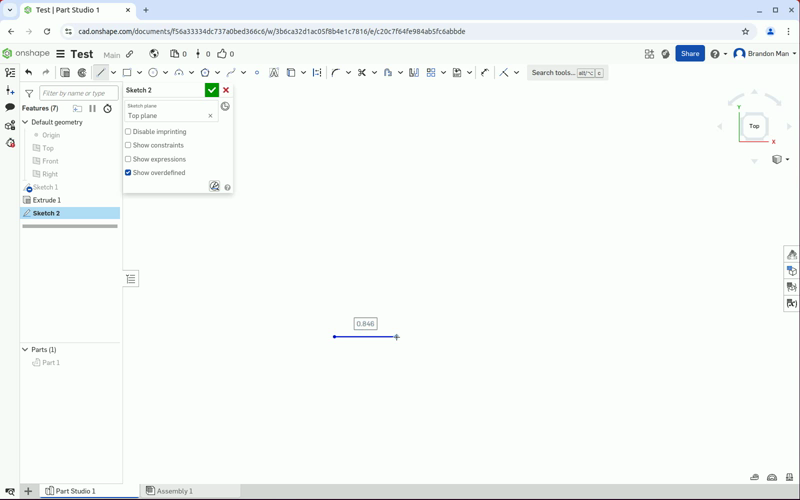
scroll(-6)
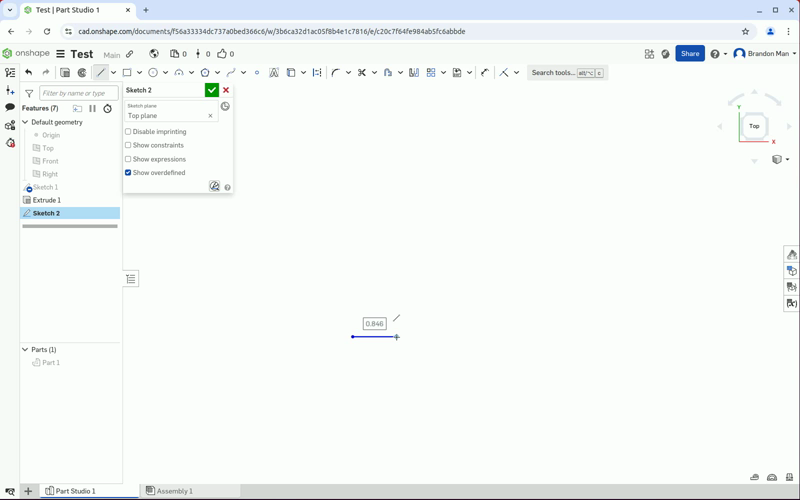
scroll(-6)
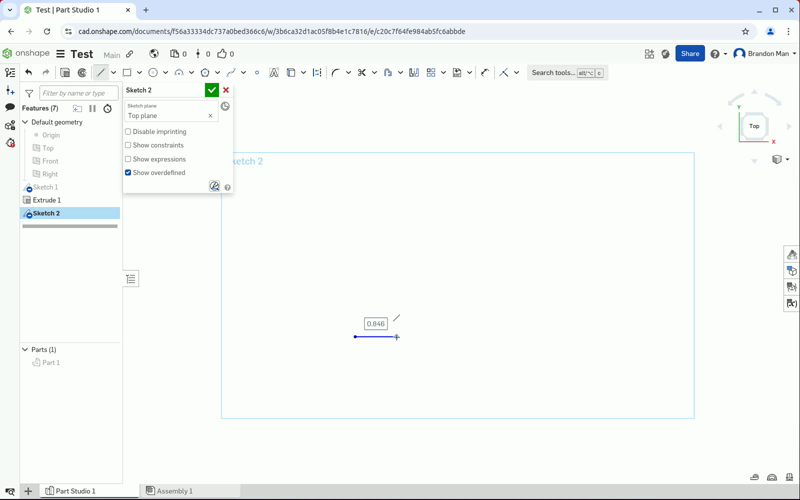
scroll(-6)
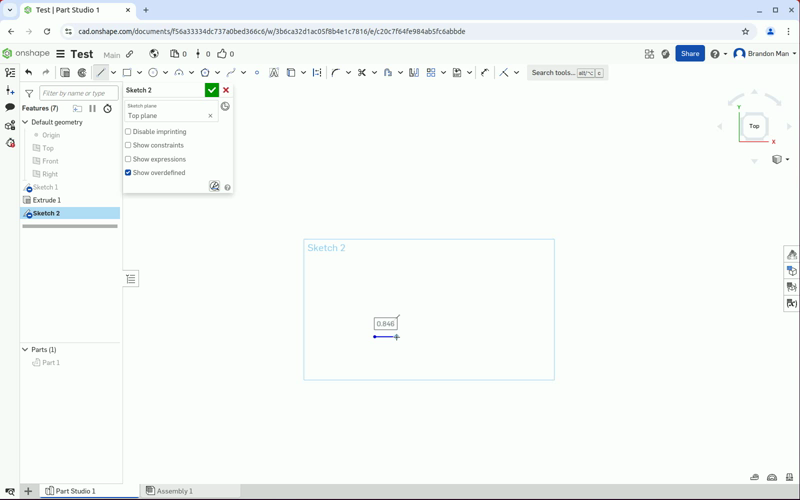
scroll(-6)
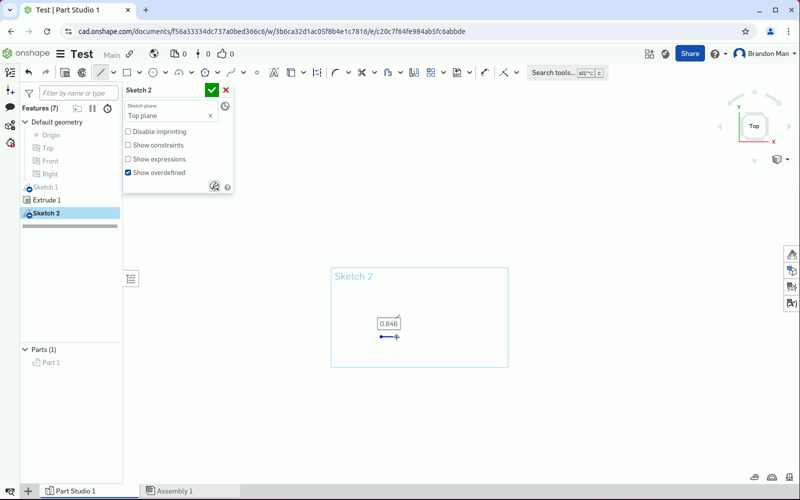
scroll(-6)
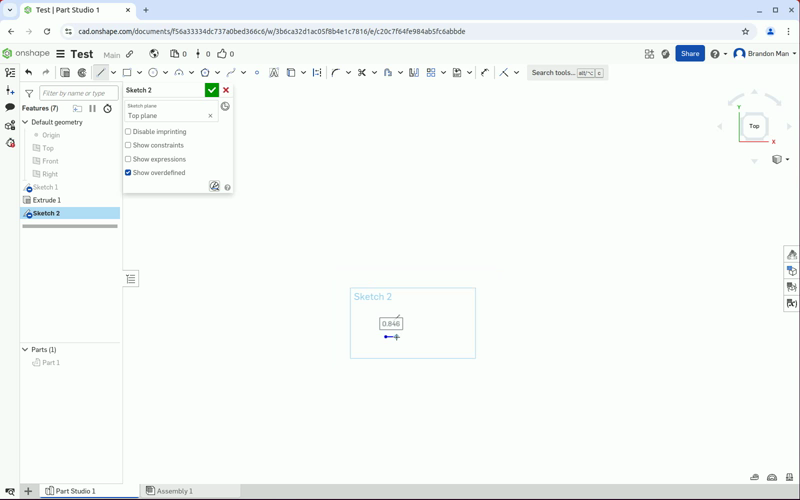
scroll(-6)
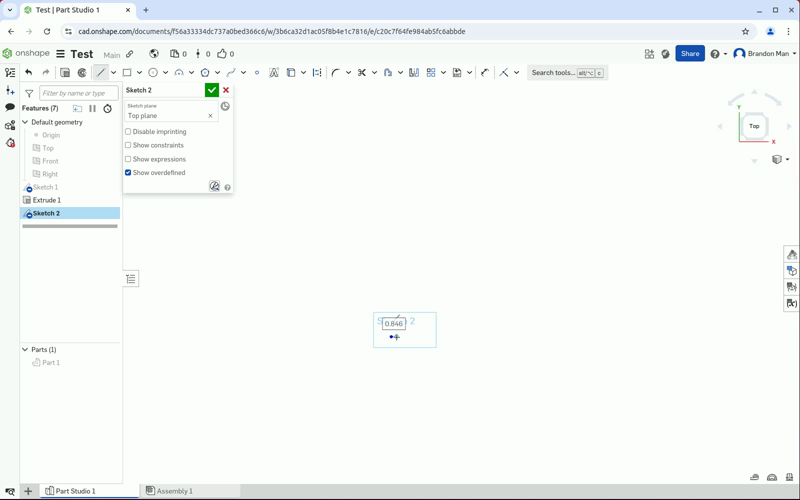
key_up(shift)
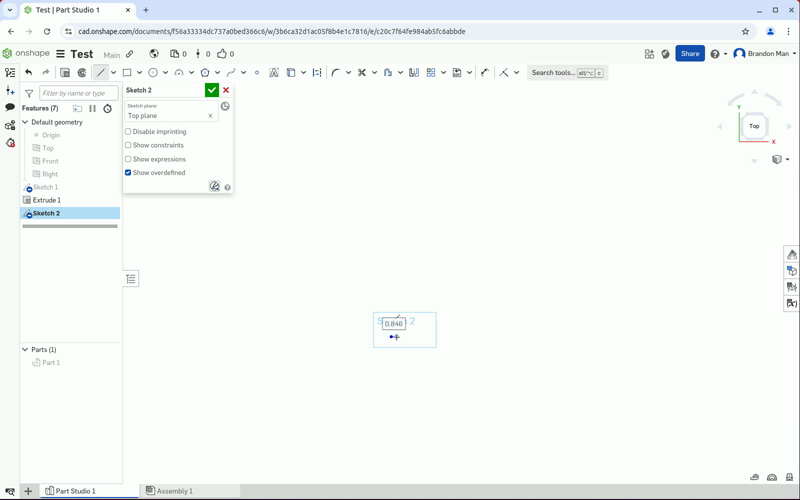
key_down(shift)
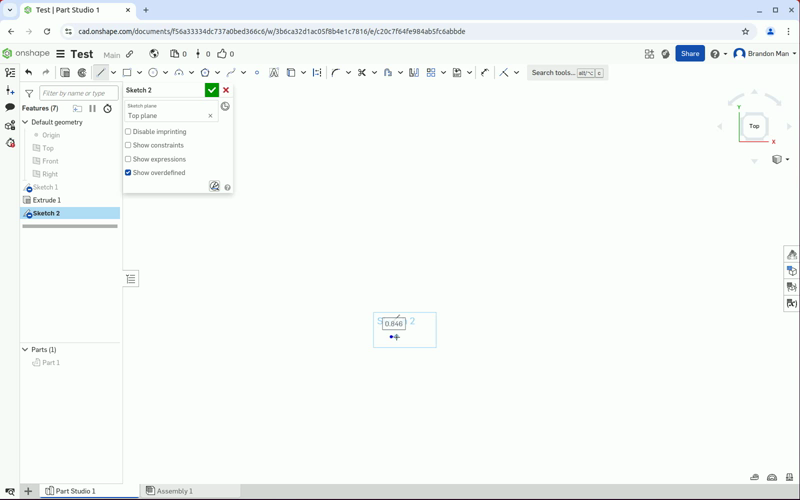
mouse_move(426, 336)
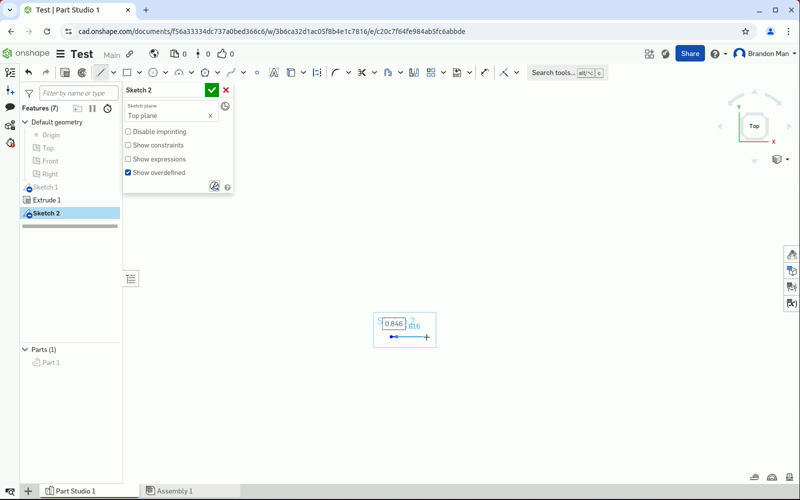
mouse_move(396, 300)
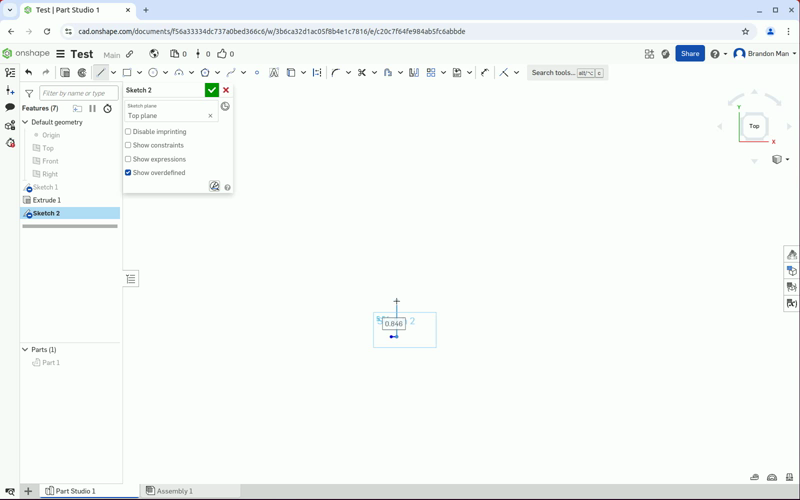
click(396, 300)
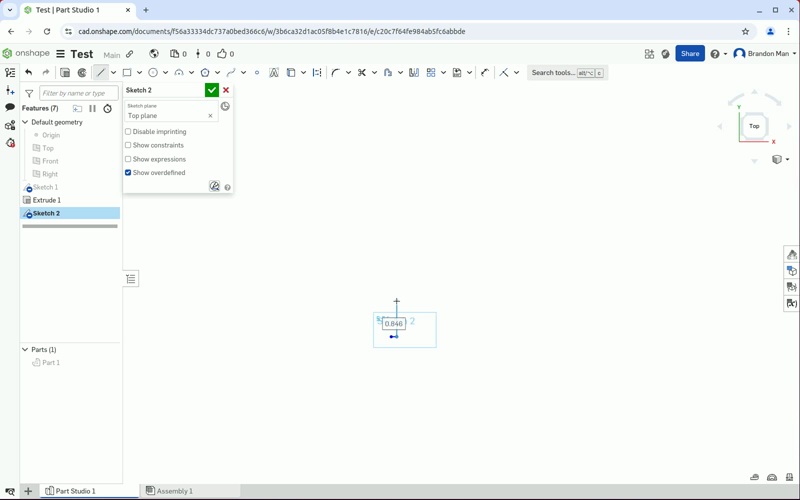
key_up(shift)
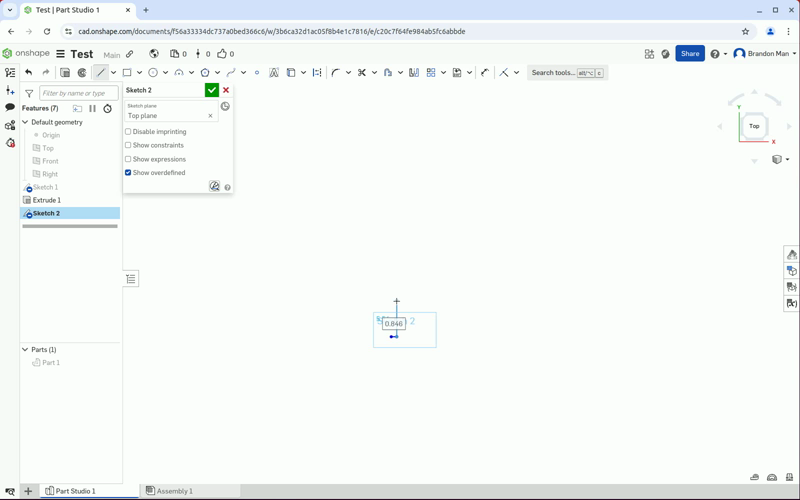
key_down(shift)
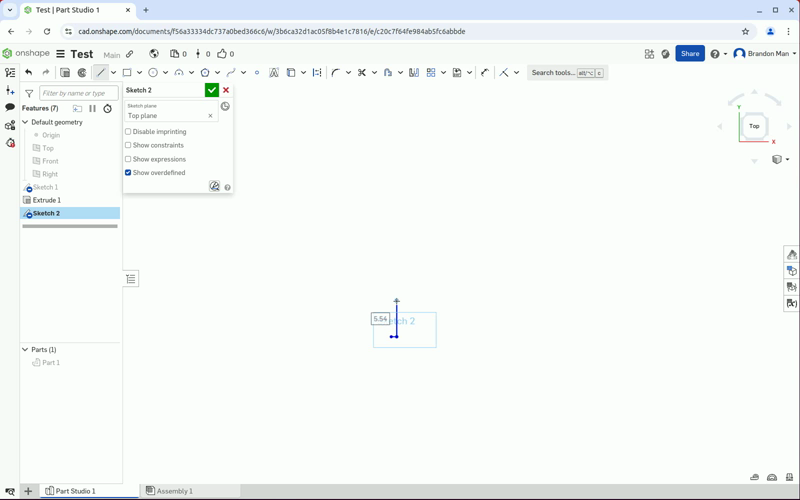
mouse_move(426, 300)
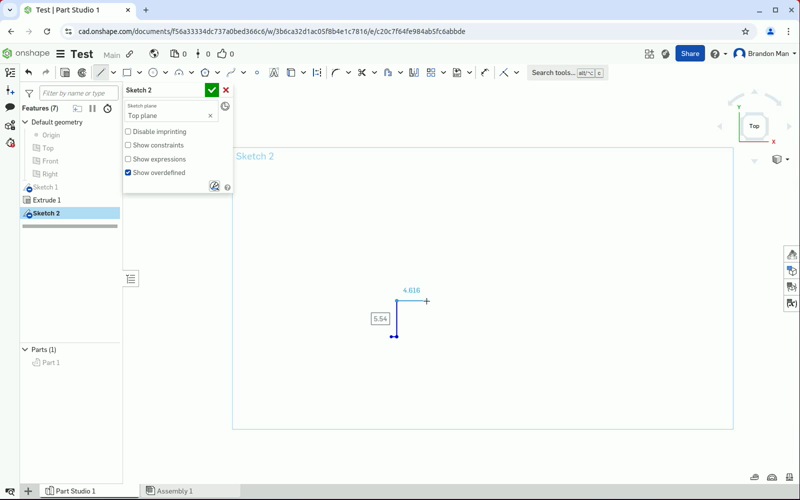
mouse_move(391, 300)
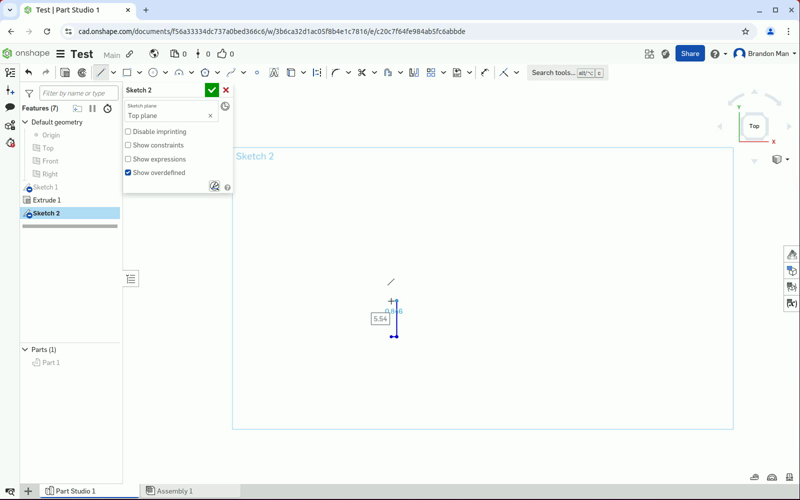
scroll(6)
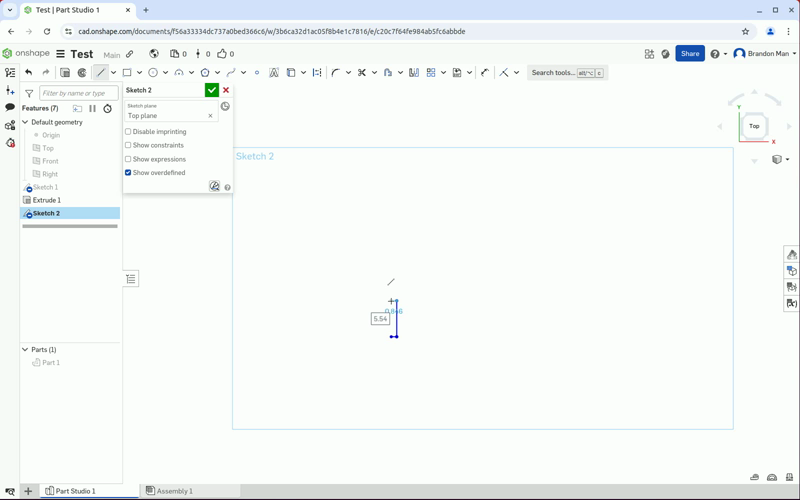
scroll(6)
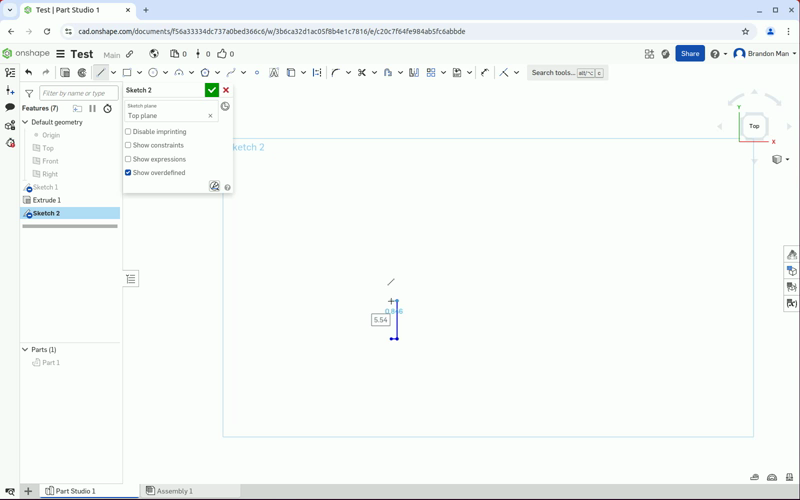
scroll(6)
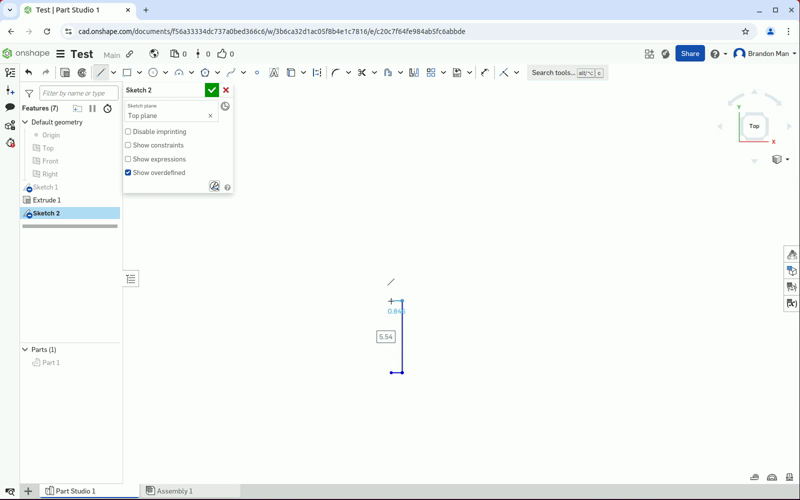
scroll(6)
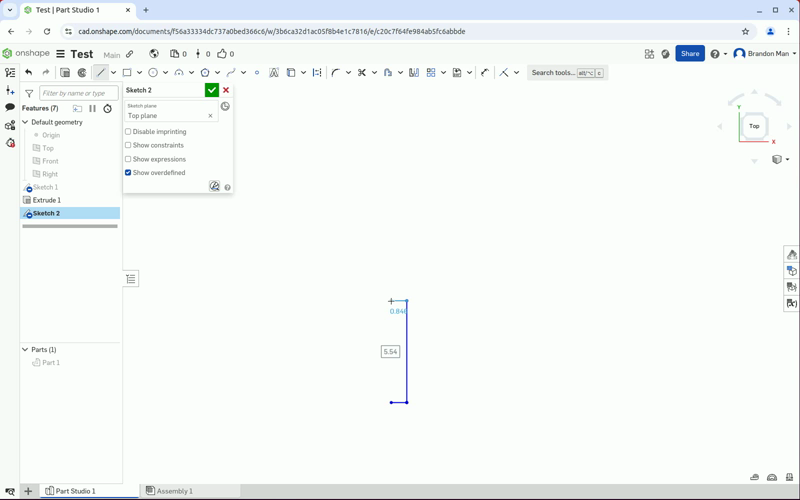
scroll(6)
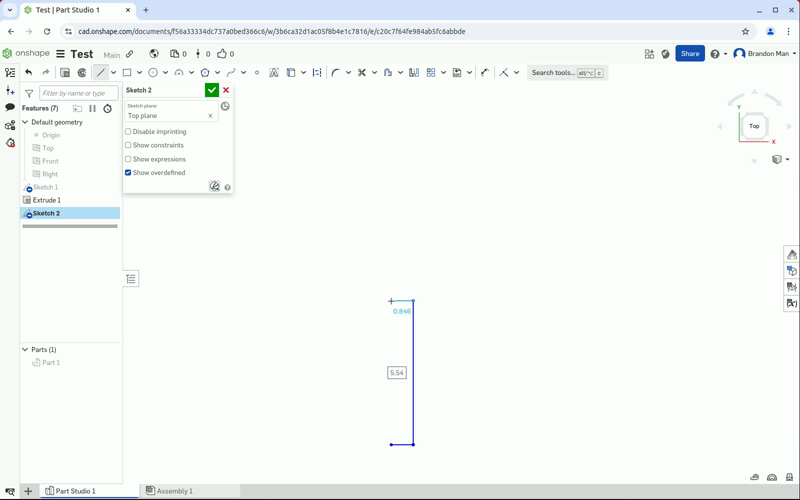
scroll(6)
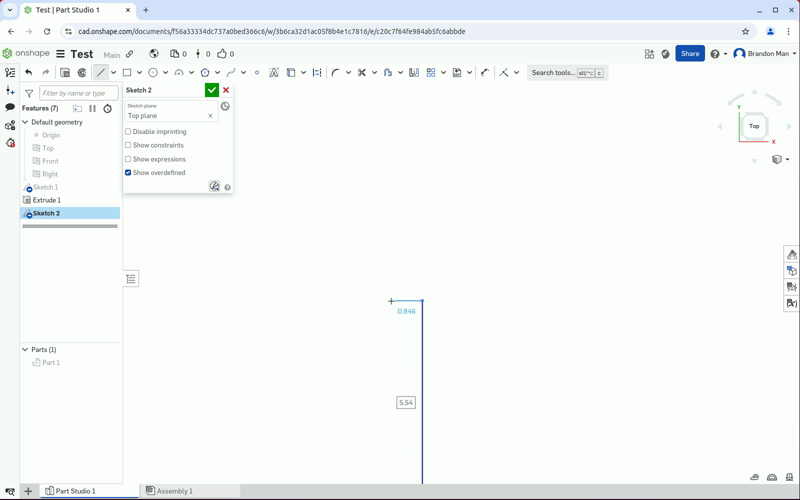
scroll(6)
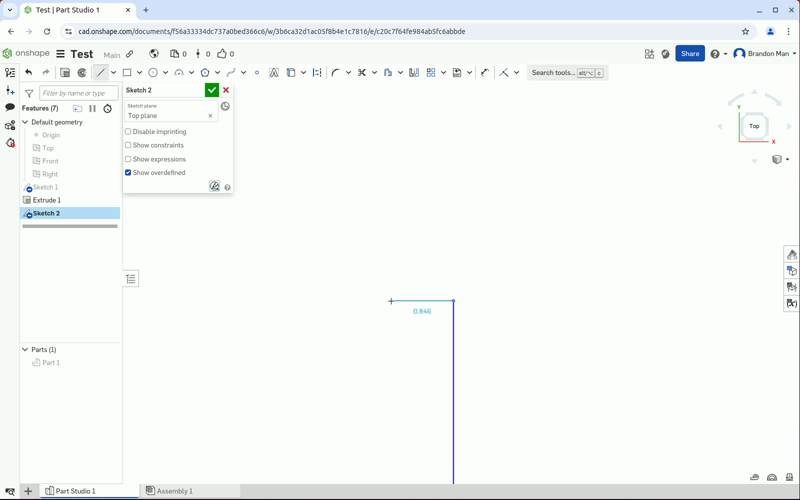
click(391, 300)
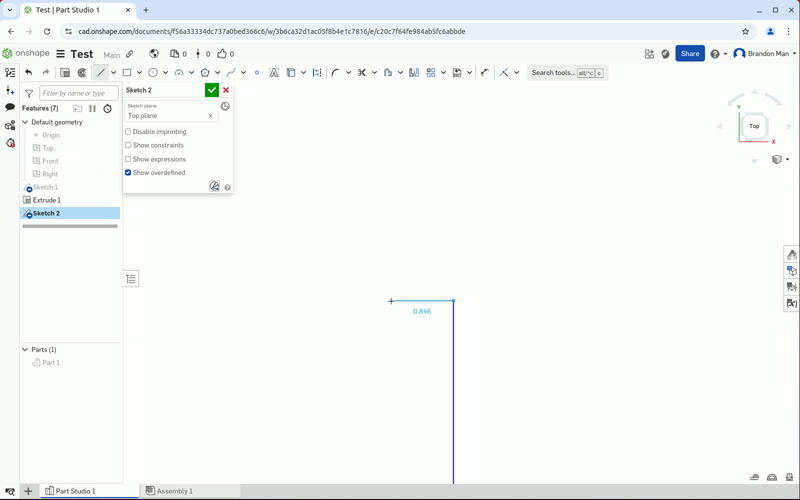
scroll(-6)
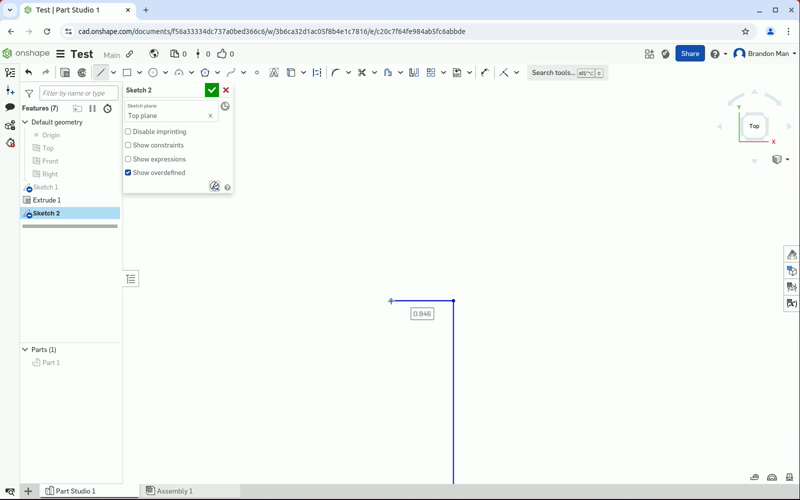
scroll(-6)
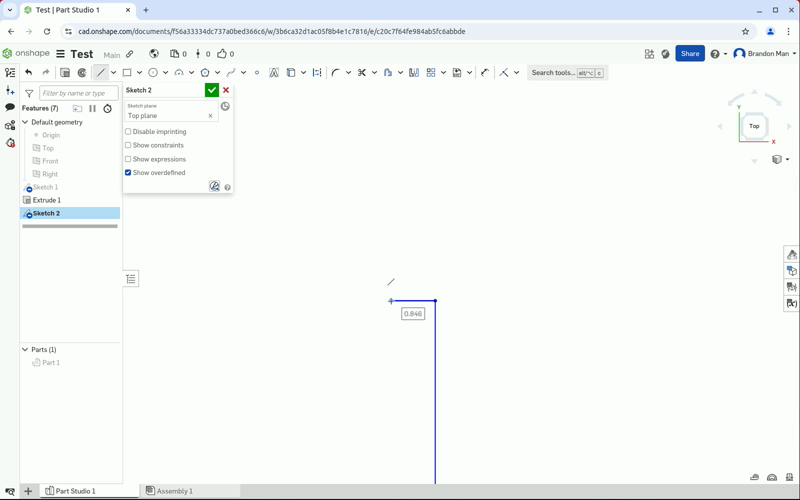
scroll(-6)
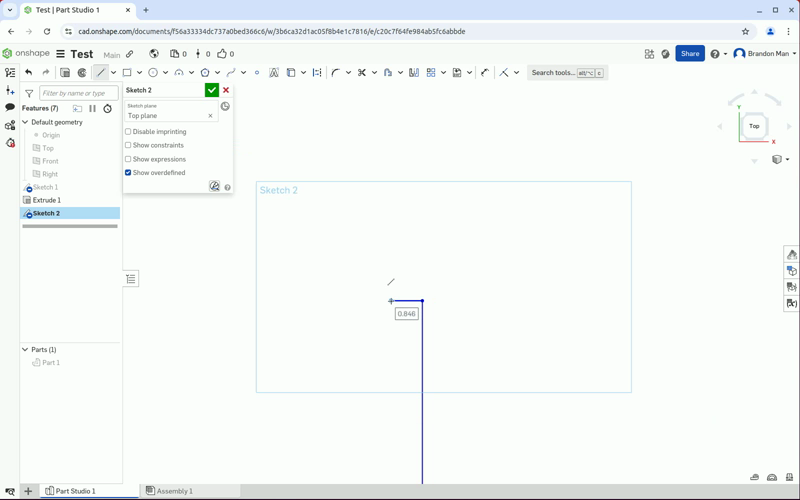
scroll(-6)
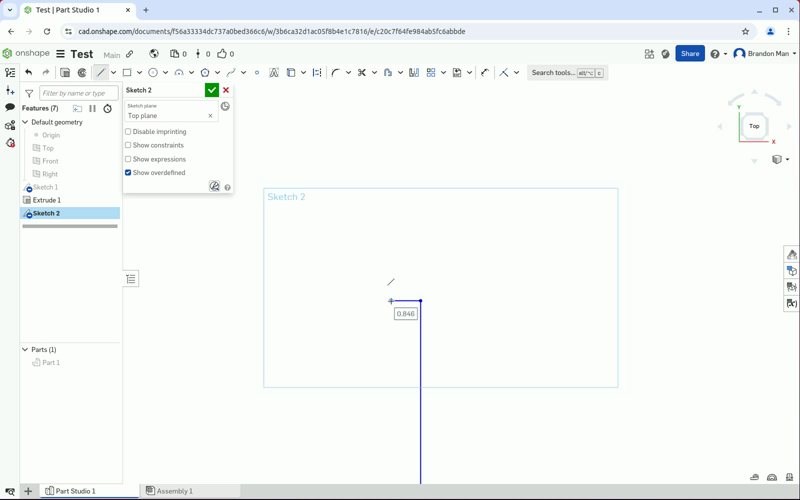
scroll(-6)
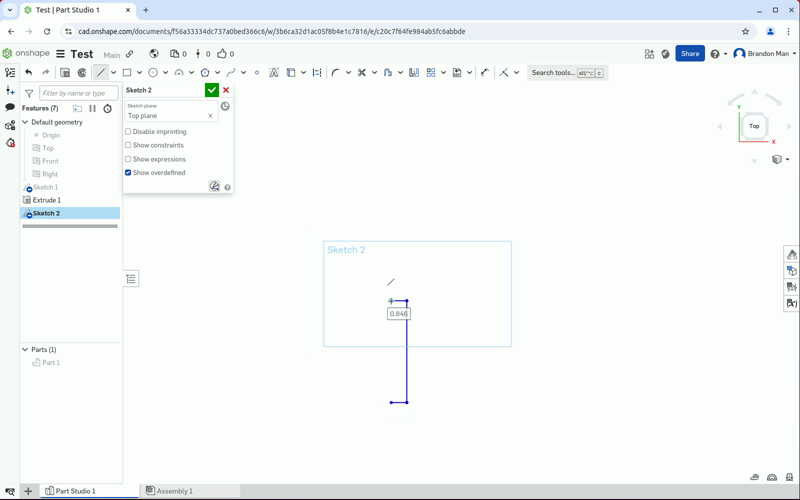
scroll(-6)
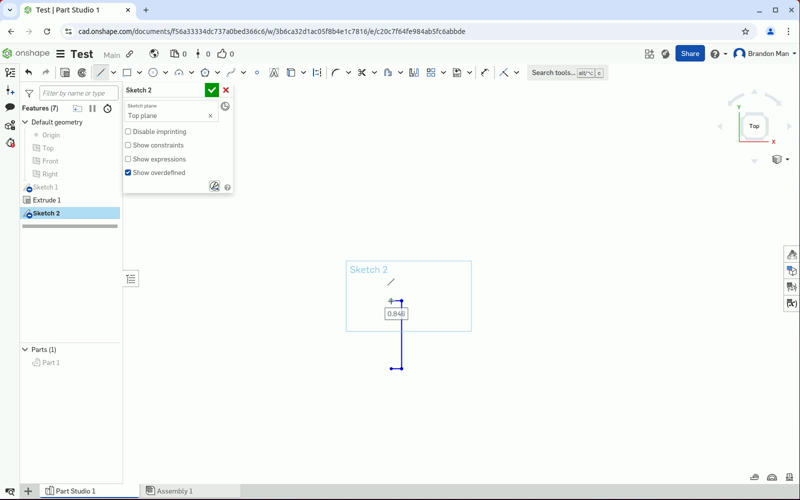
scroll(-6)
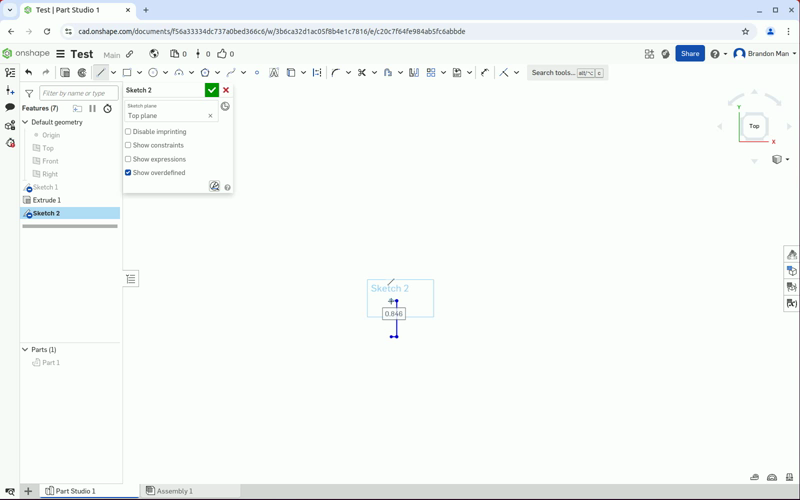
key_up(shift)
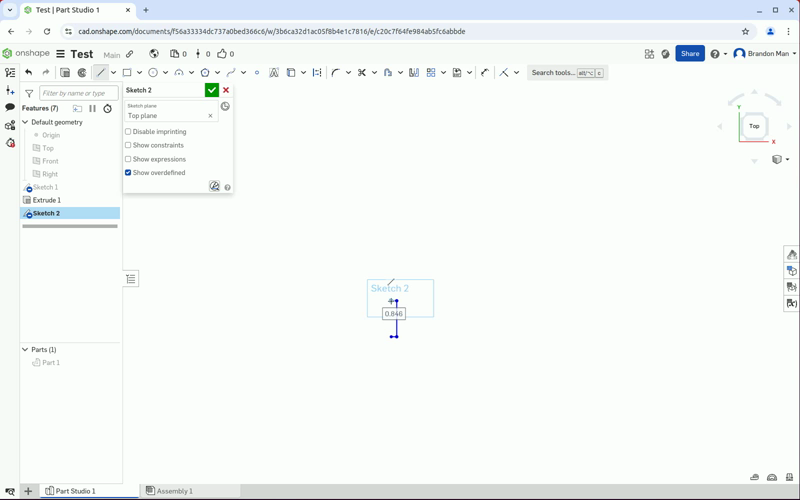
mouse_move(421, 300)
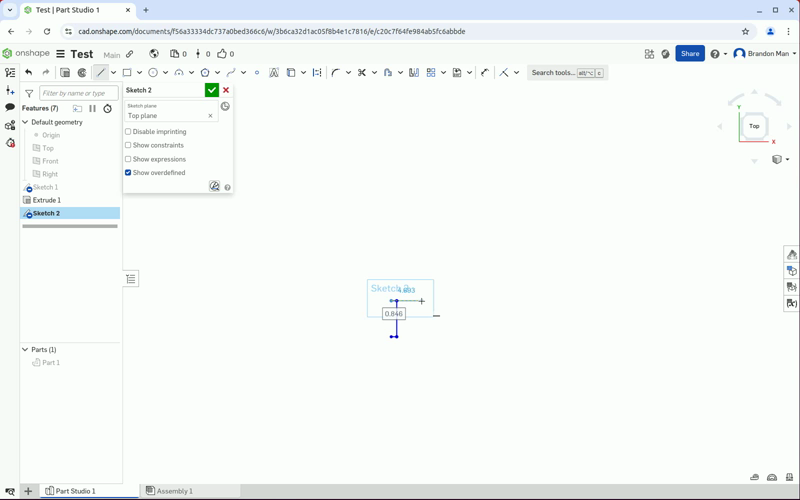
key_down(shift)
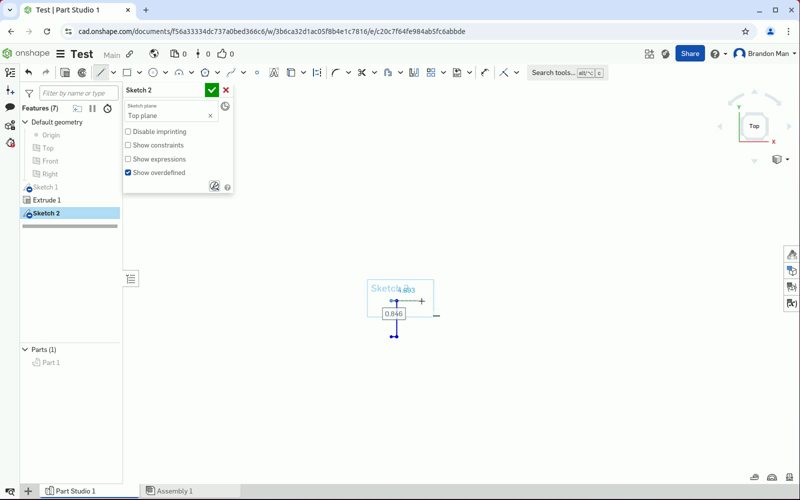
mouse_move(391, 336)
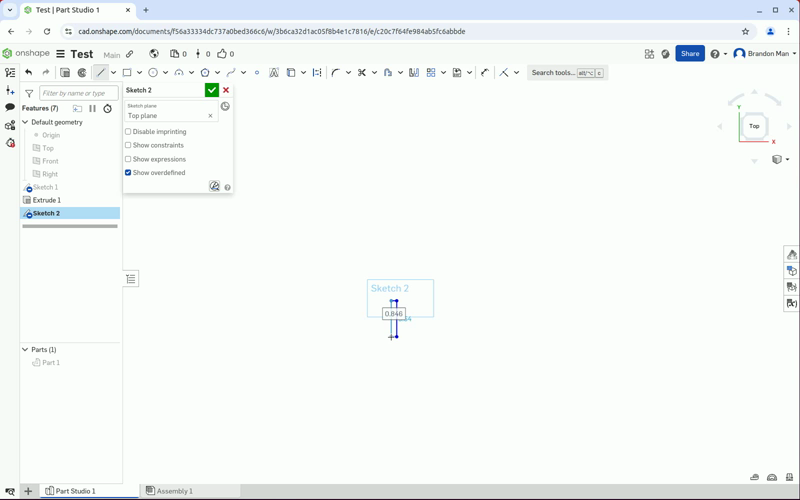
key_up(shift)
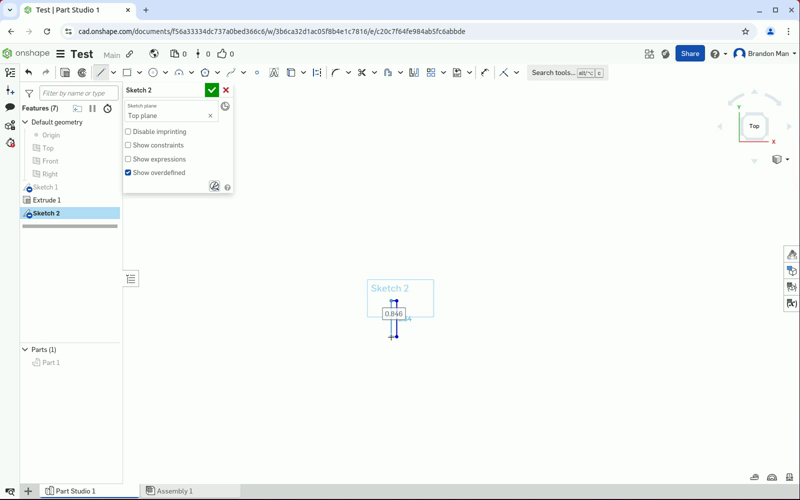
click(391, 336)
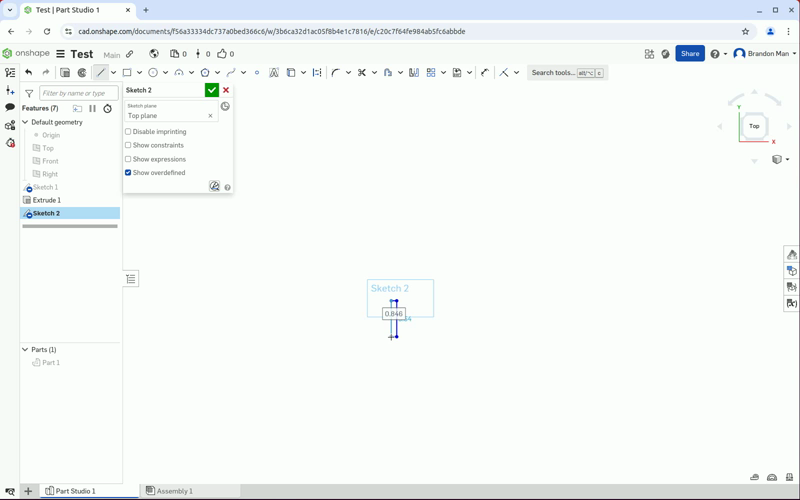
key(esc)
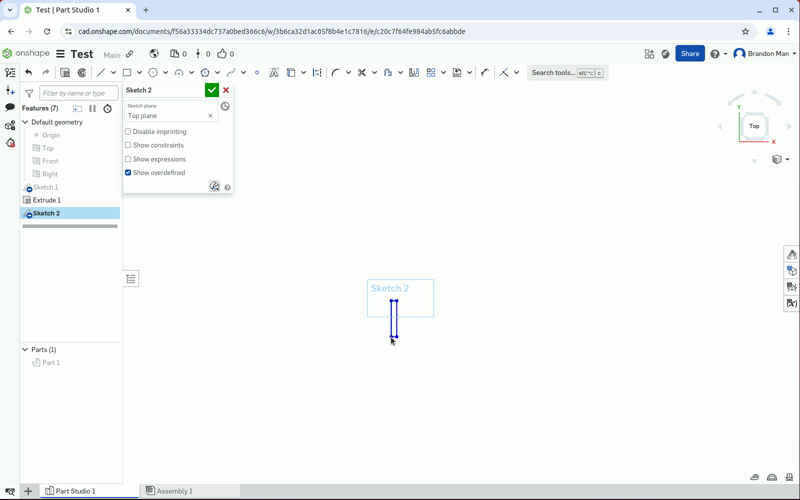
mouse_move(395, 306)
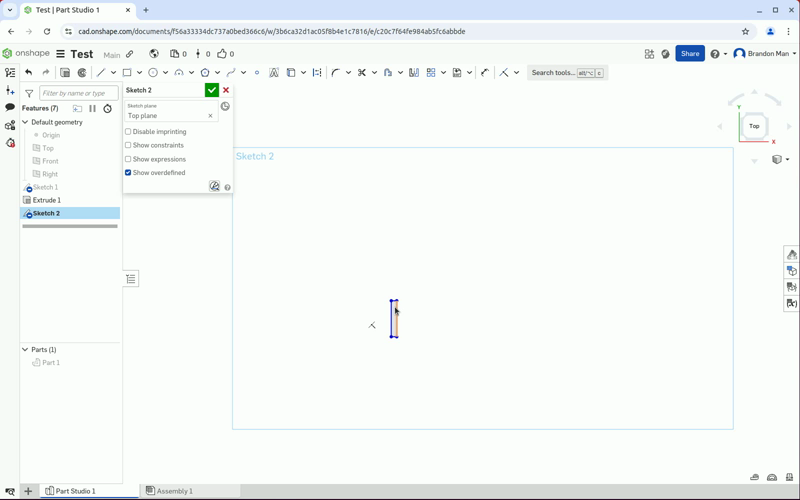
scroll(6)
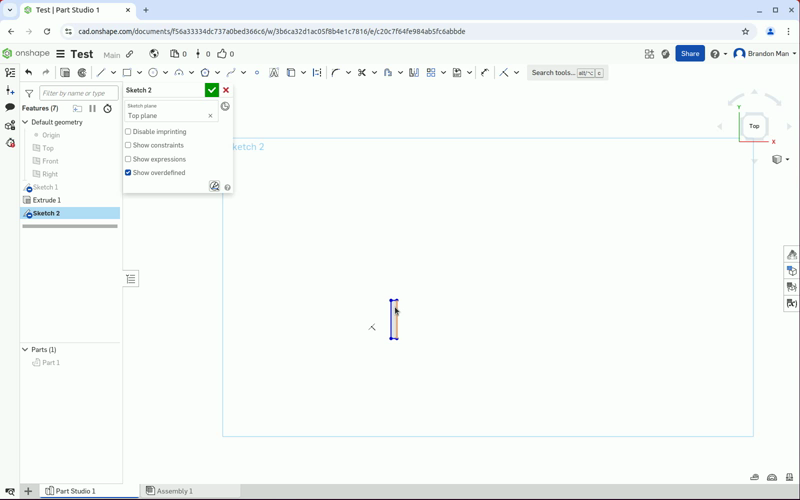
scroll(6)
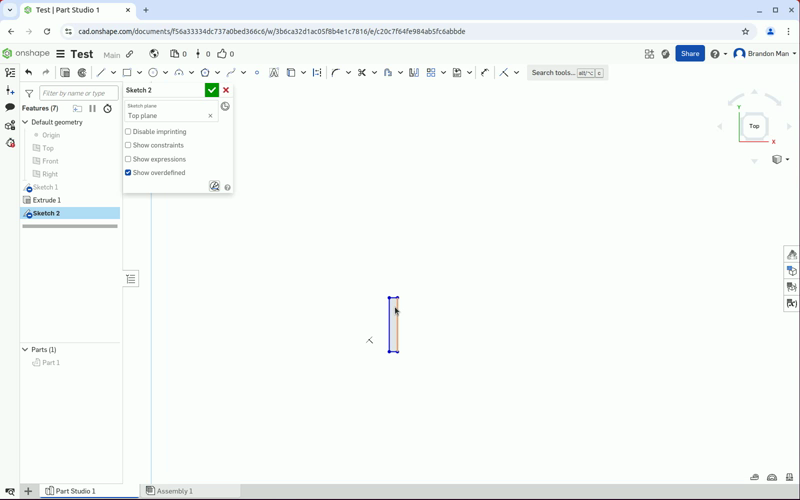
scroll(6)
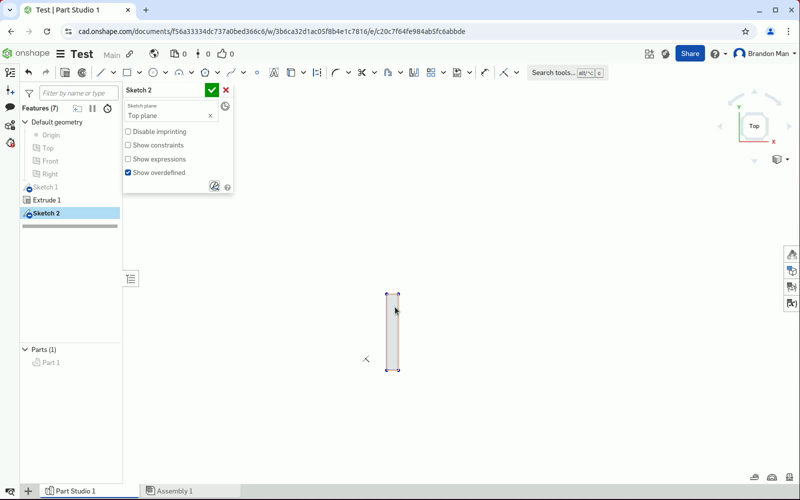
scroll(6)
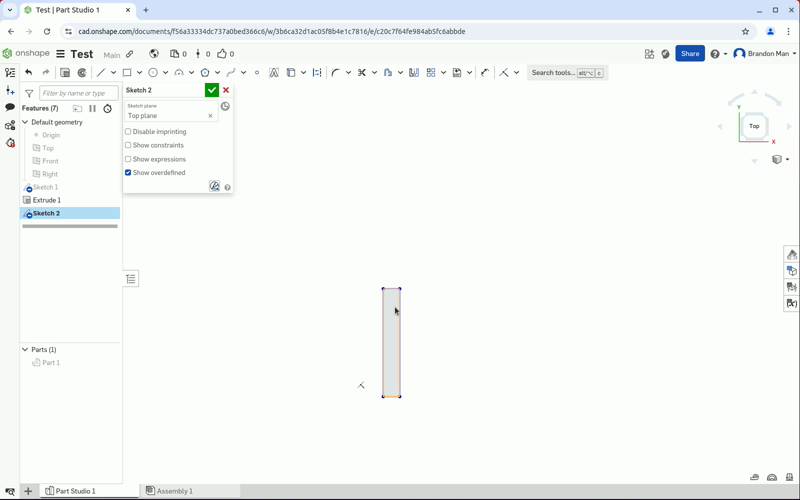
scroll(6)
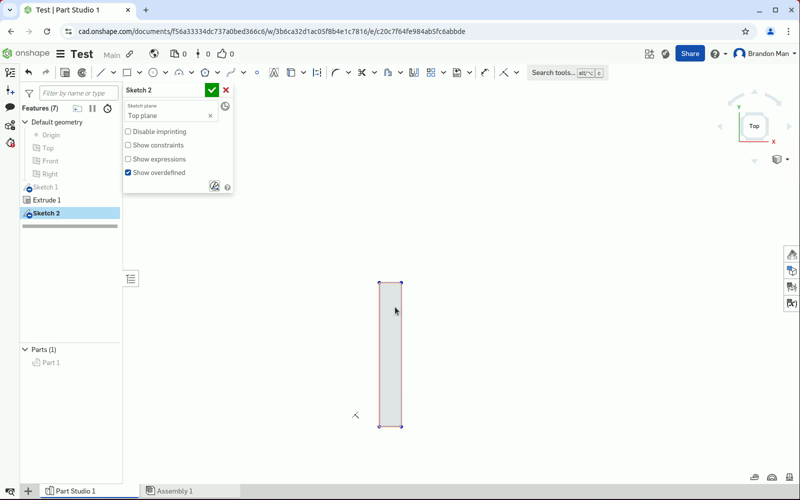
scroll(6)
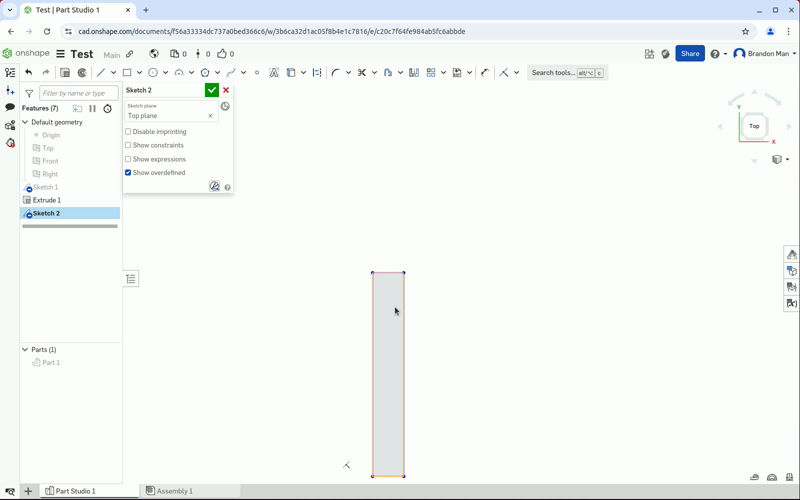
scroll(6)
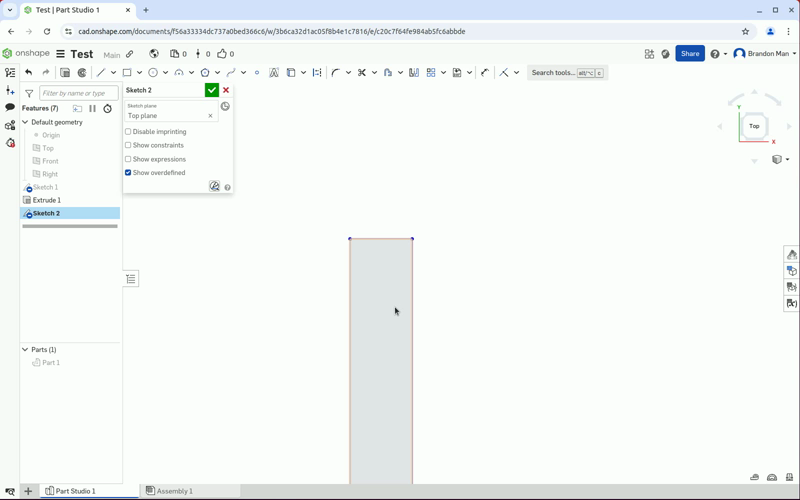
click(395, 306)
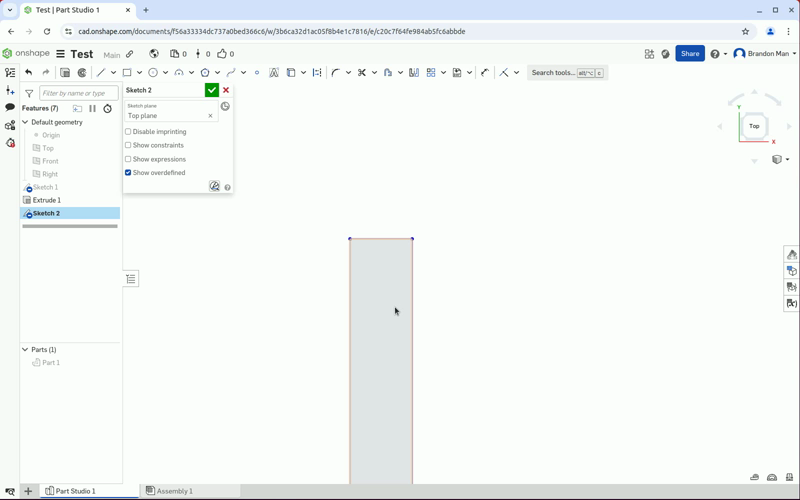
scroll(-6)
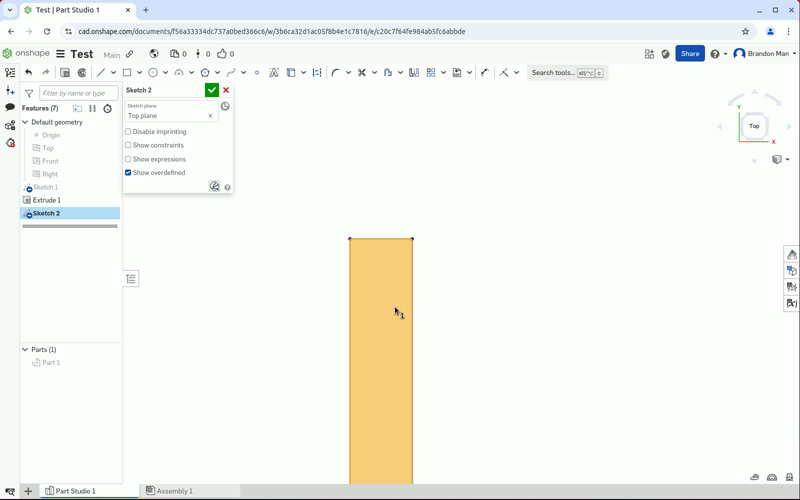
scroll(-6)
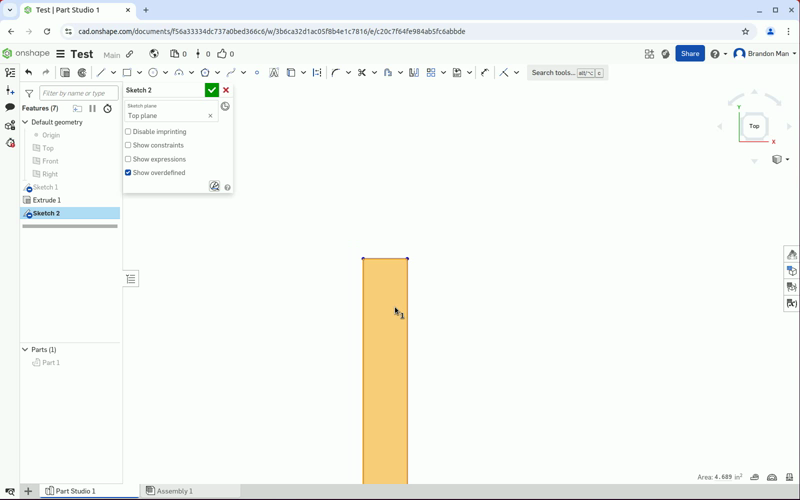
scroll(-6)
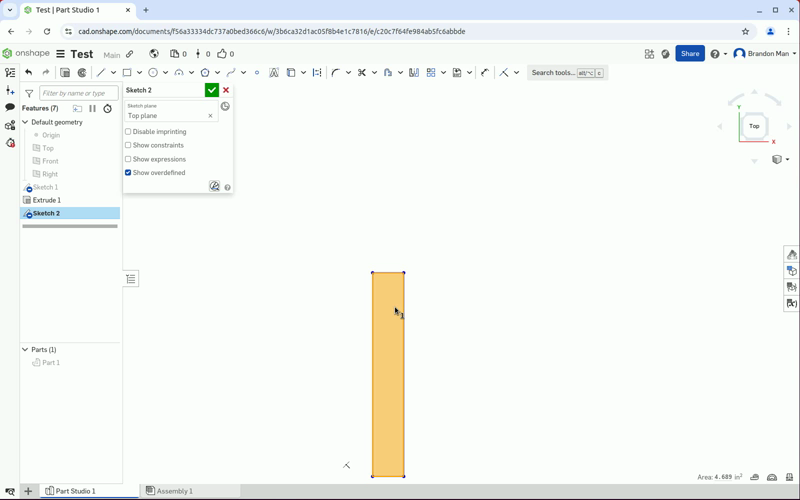
scroll(-6)
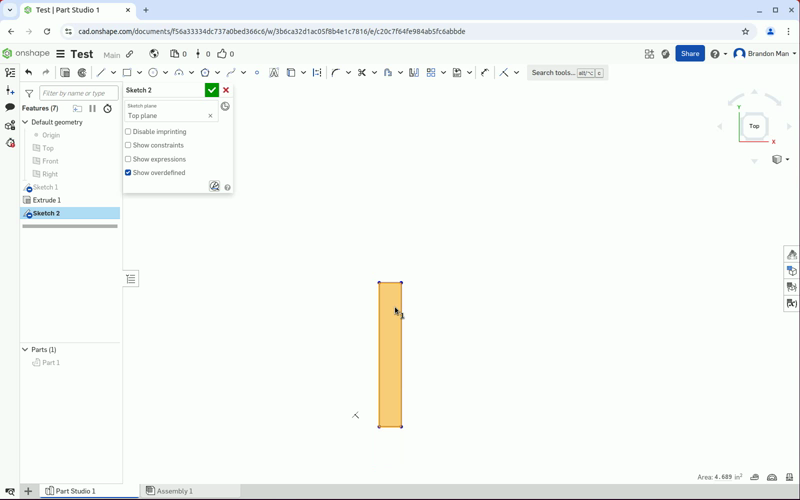
scroll(-6)
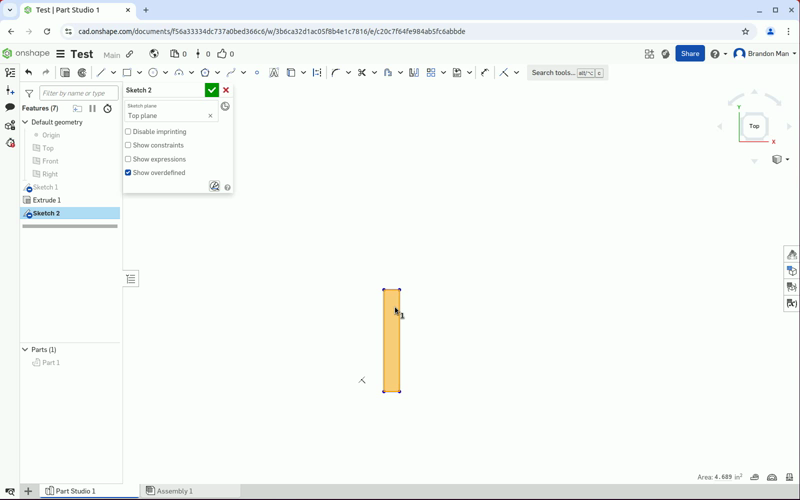
scroll(-6)
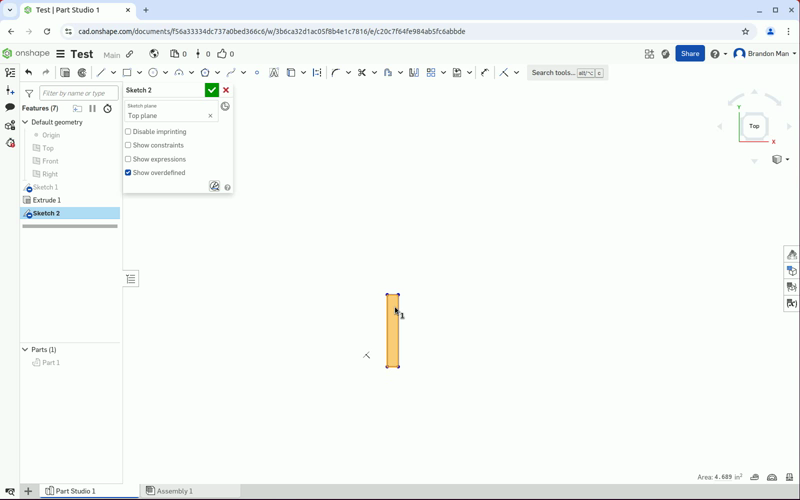
scroll(-6)
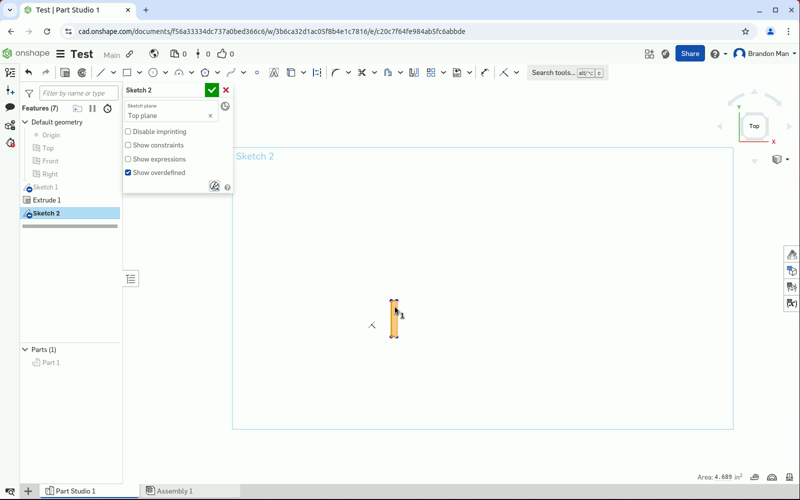
mouse_move(73, 352)
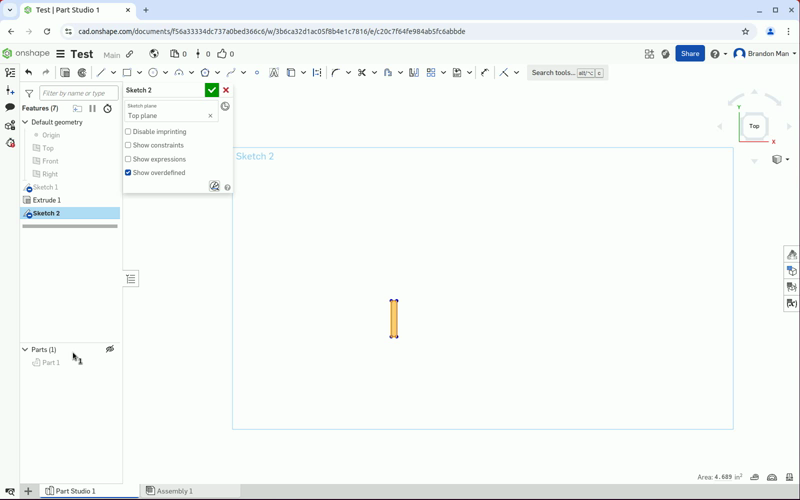
key(shift+y)
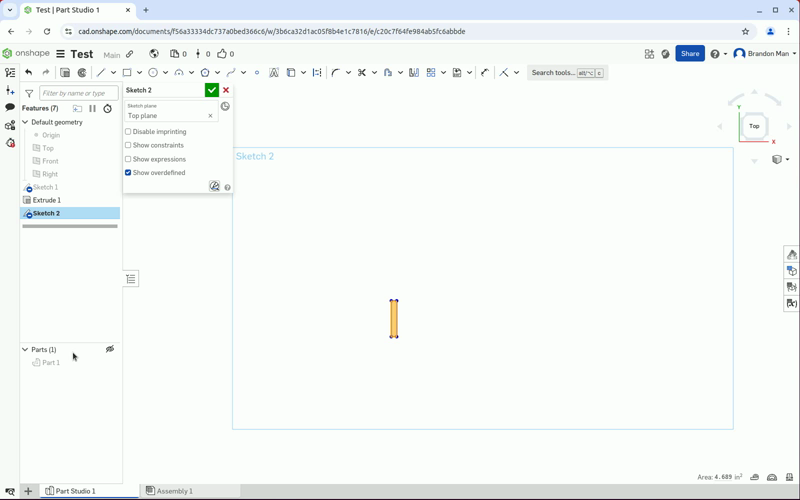
key(shift+e)
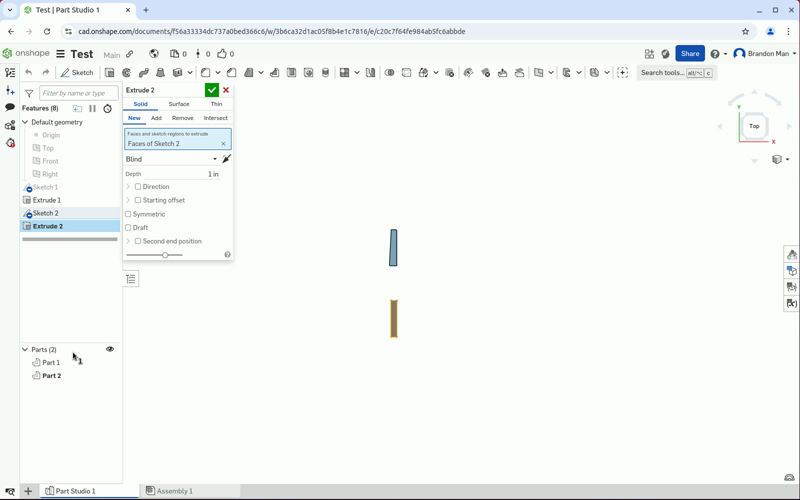
mouse_move(143, 106)
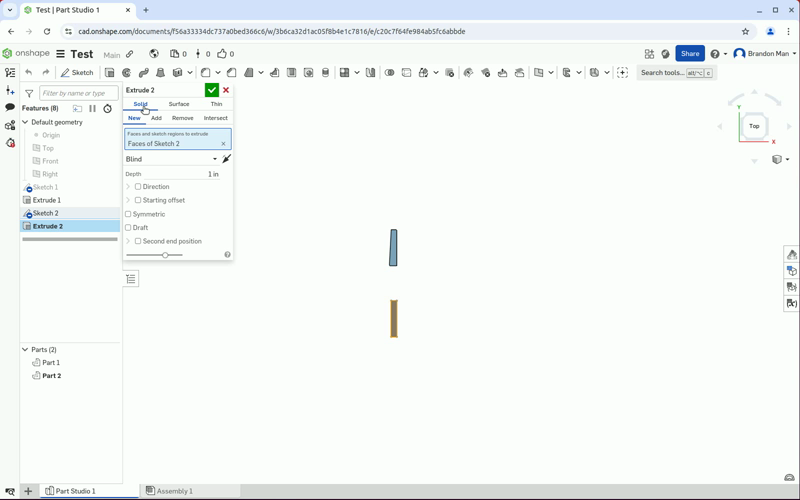
click(143, 106)
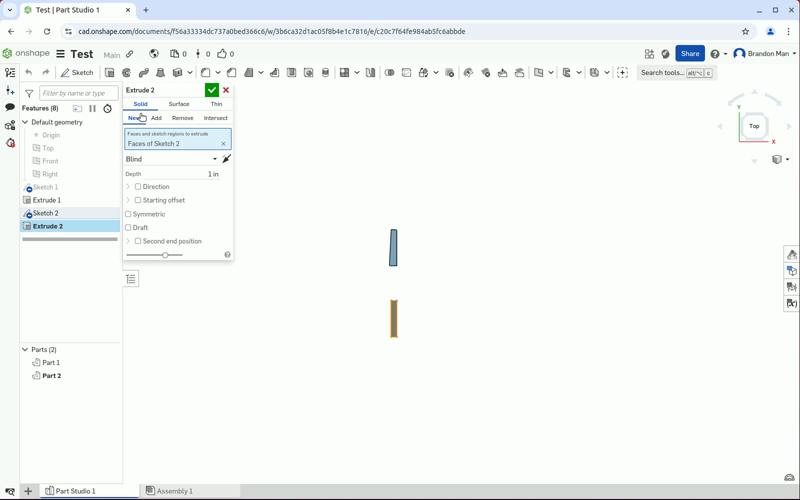
mouse_move(137, 120)
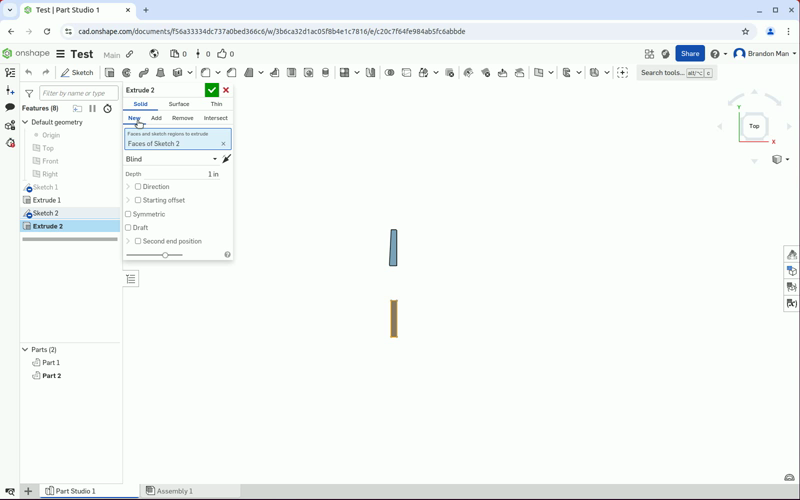
click(137, 120)
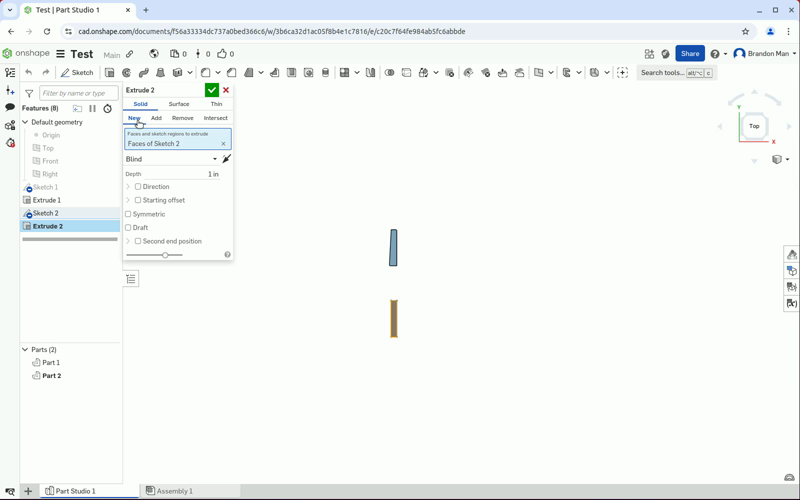
key(tab, 4)
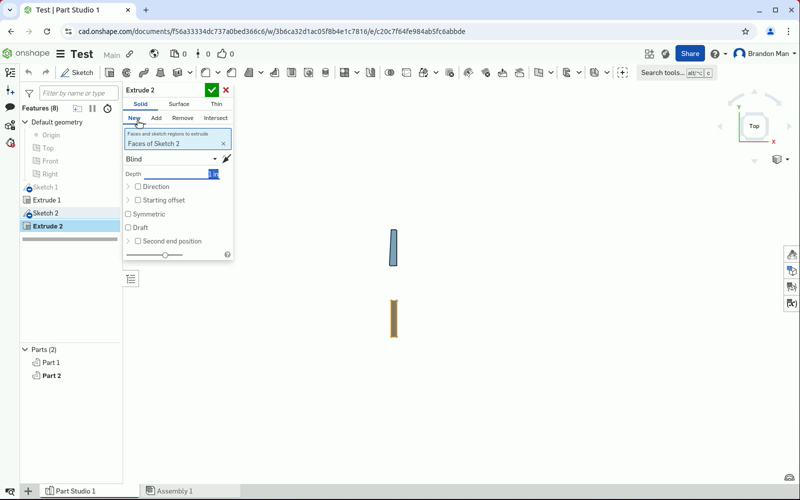
text(1.204)
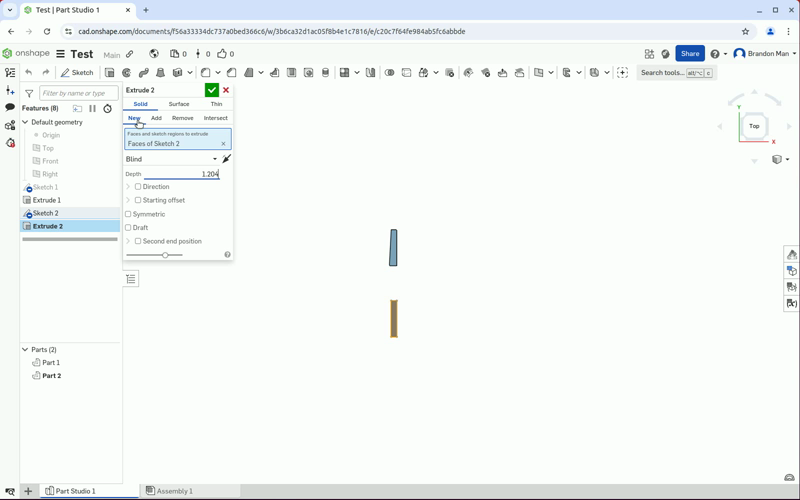
key(enter)
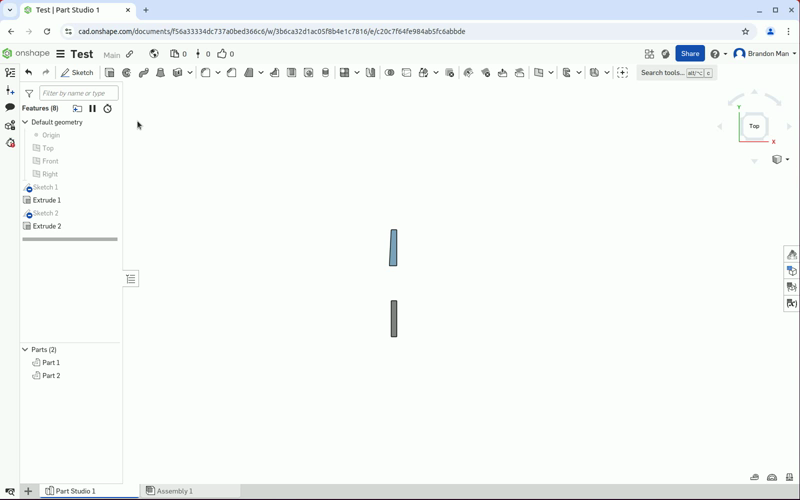
key(shift+h)
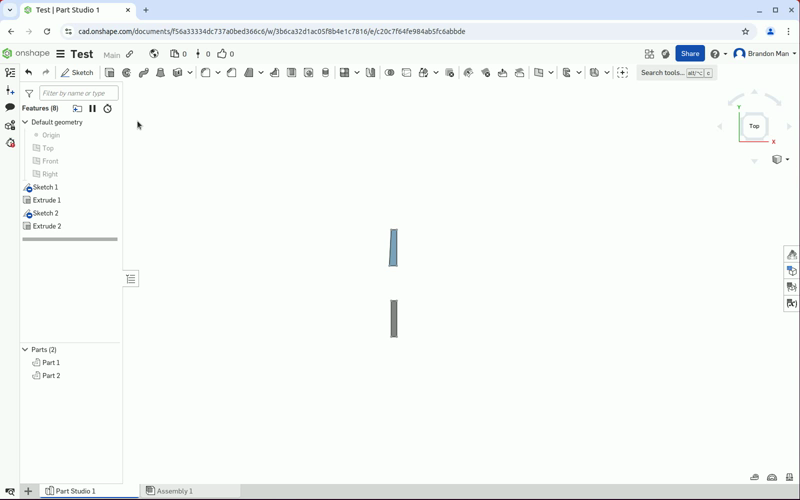
key(shift+h)
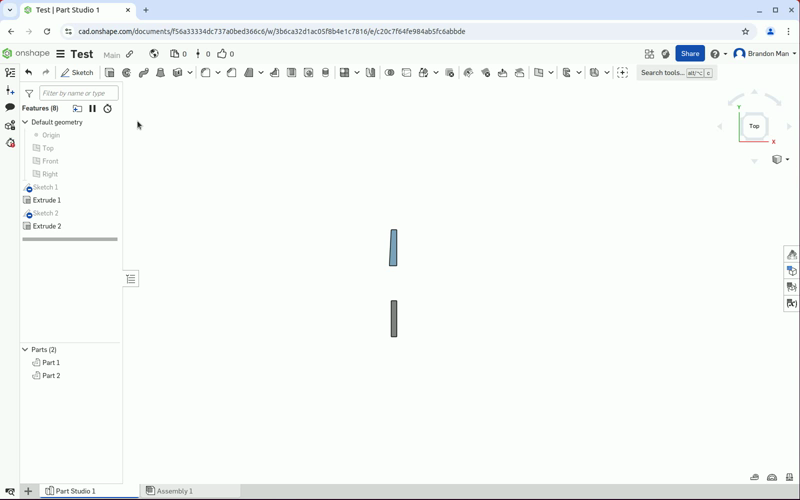
mouse_move(73, 189)
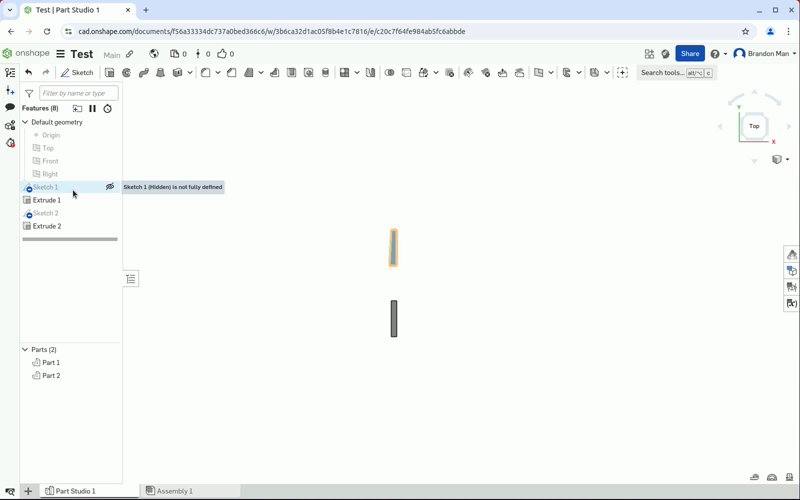
click(73, 189)
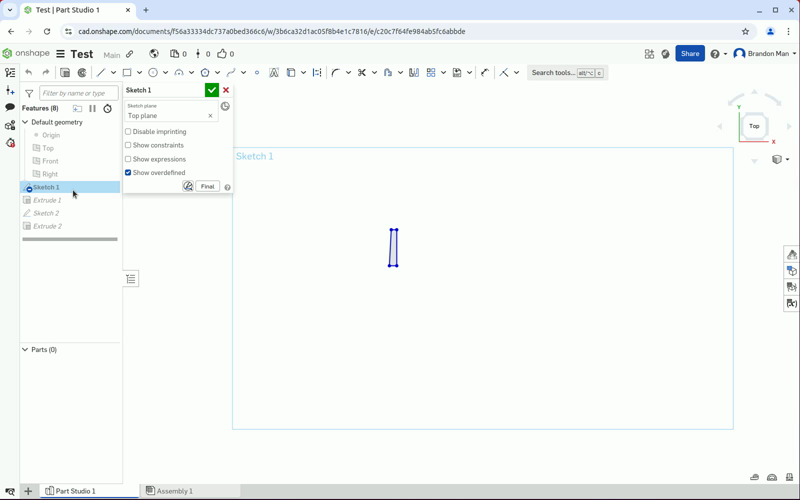
mouse_move(229, 92)
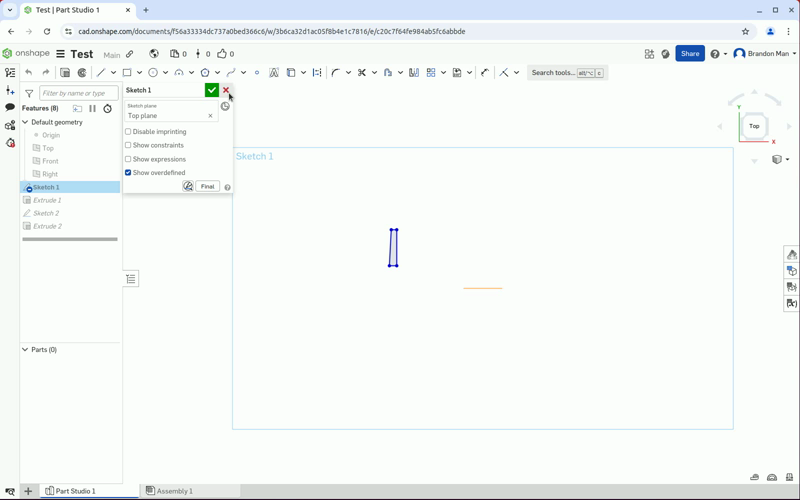
click(229, 92)
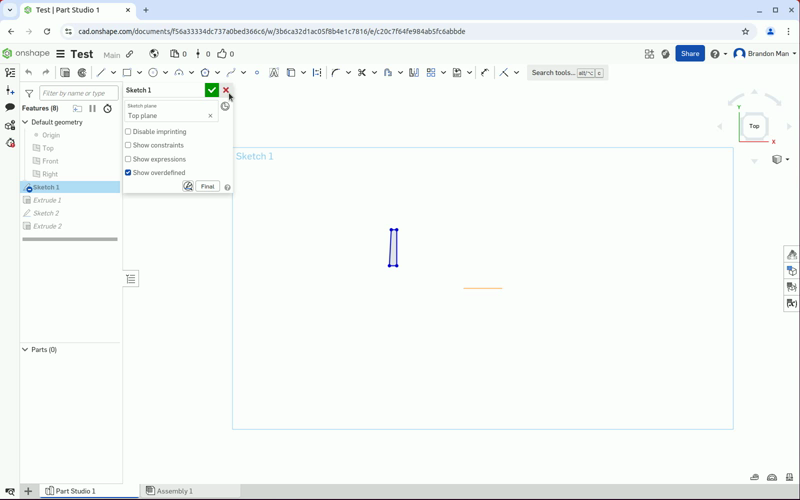
key(shift+s)
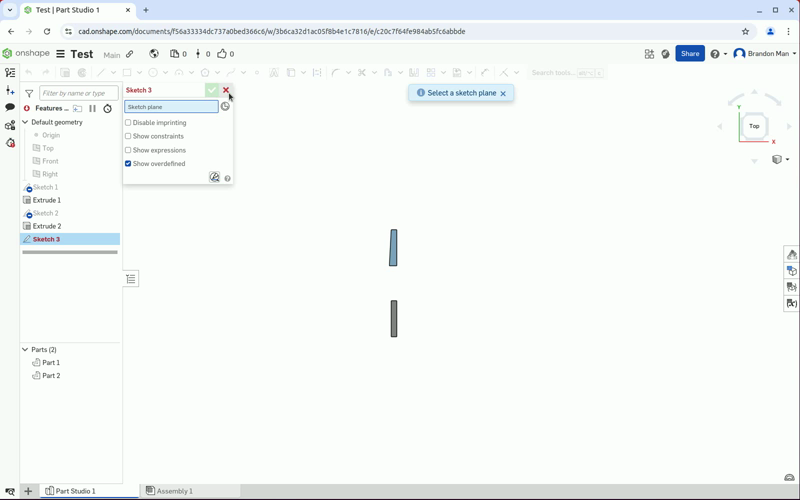
mouse_move(73, 150)
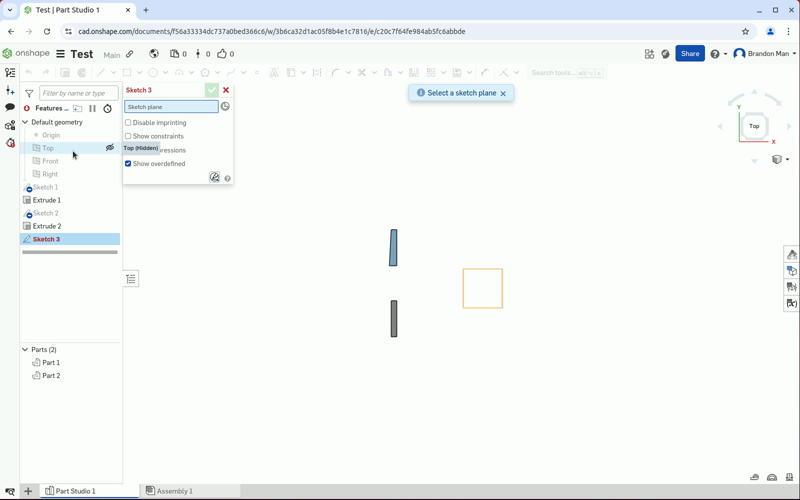
click(73, 150)
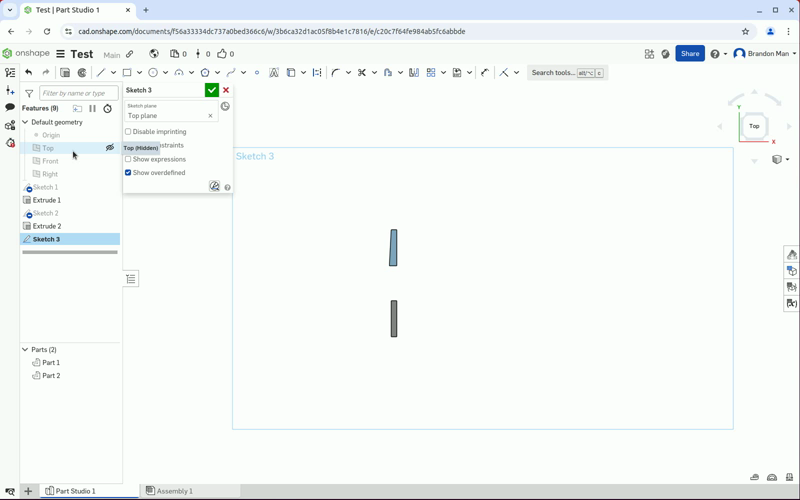
mouse_move(73, 352)
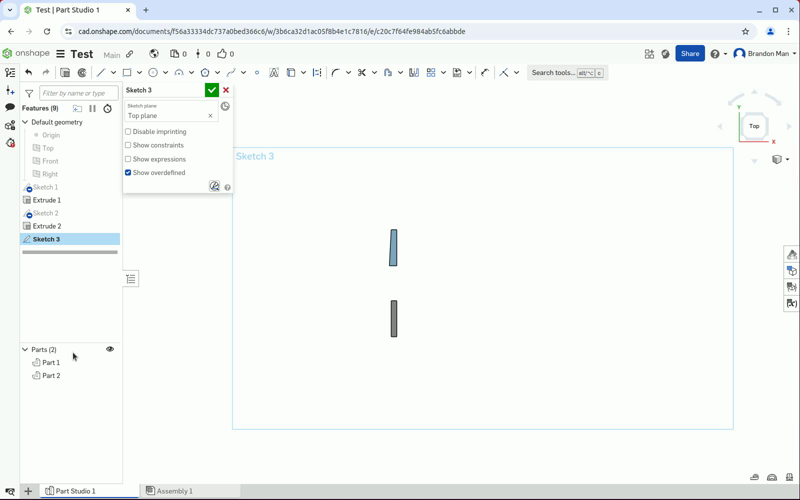
key(y)
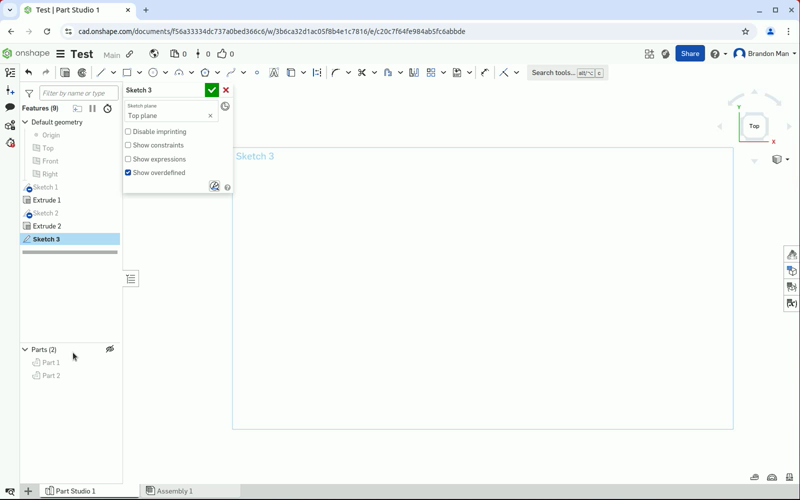
key(l)
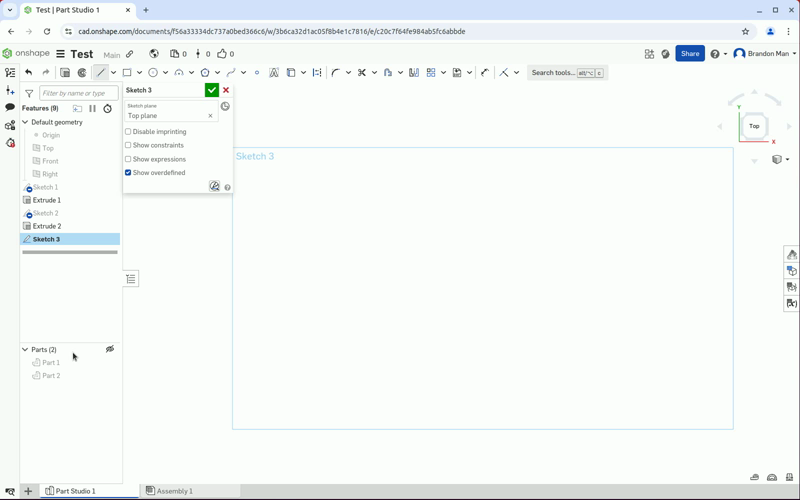
key_down(shift)
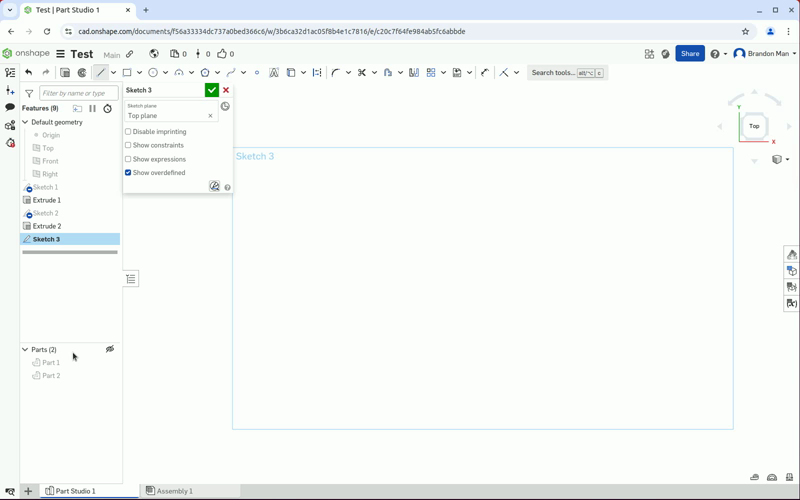
mouse_move(567, 336)
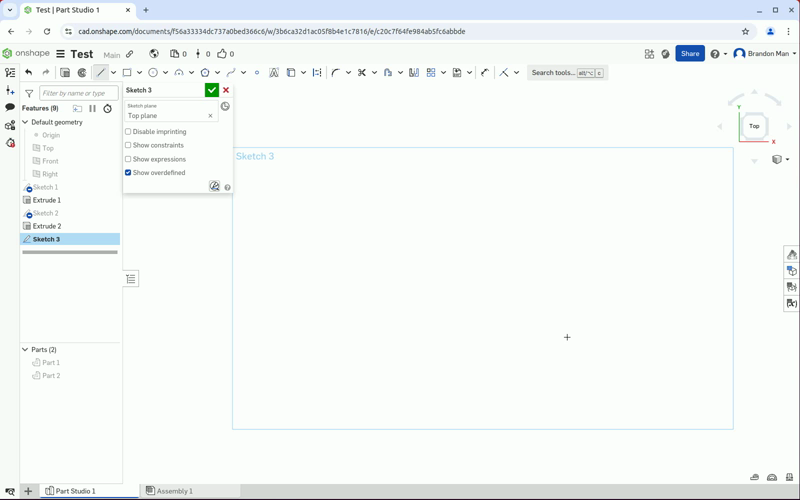
click(567, 336)
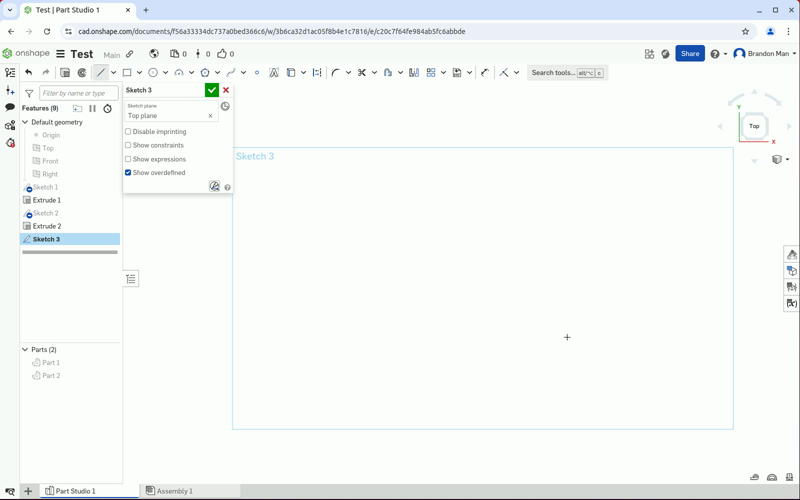
key_up(shift)
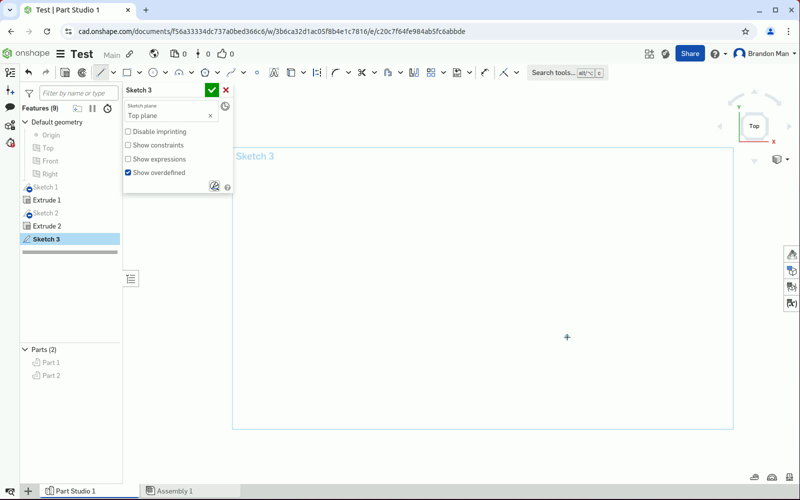
key_down(shift)
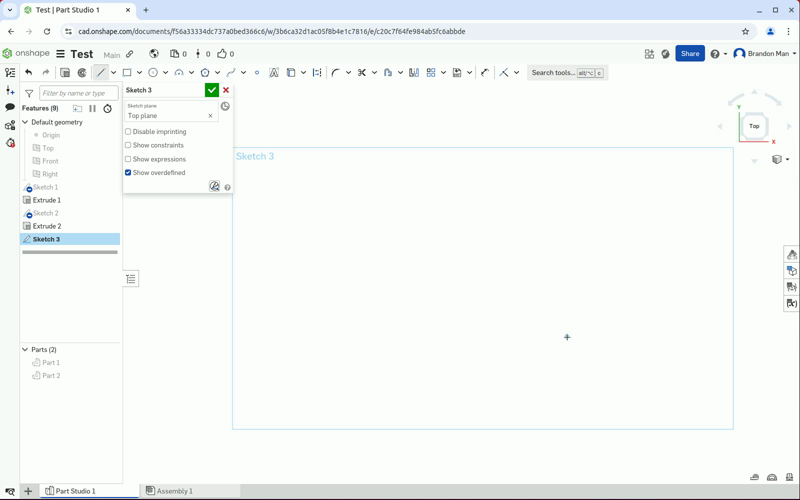
mouse_move(589, 336)
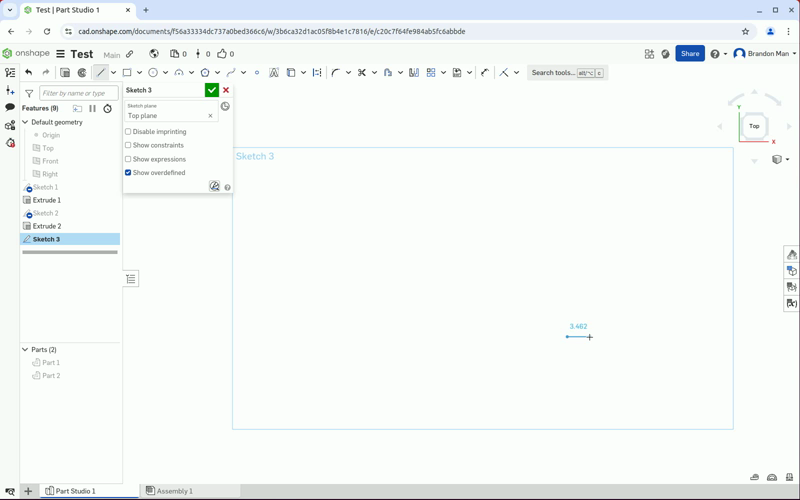
mouse_move(572, 336)
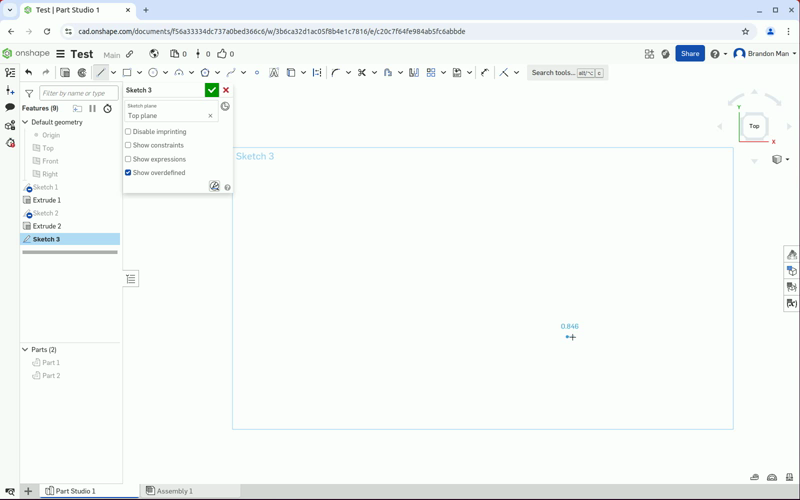
scroll(6)
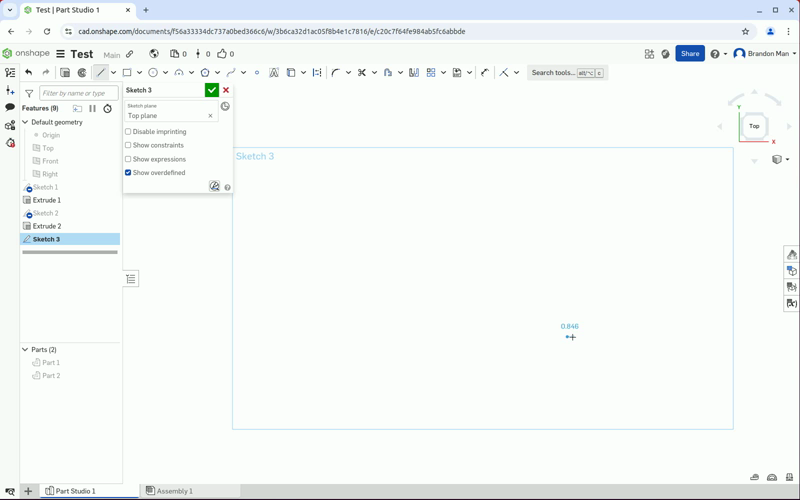
scroll(6)
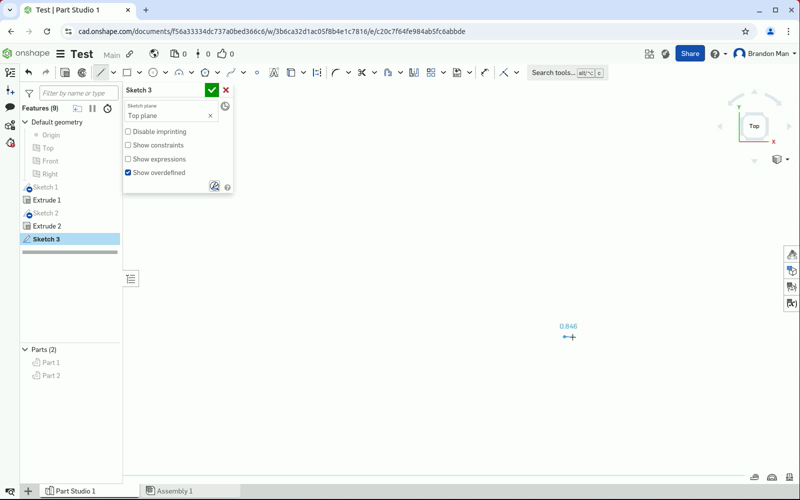
scroll(6)
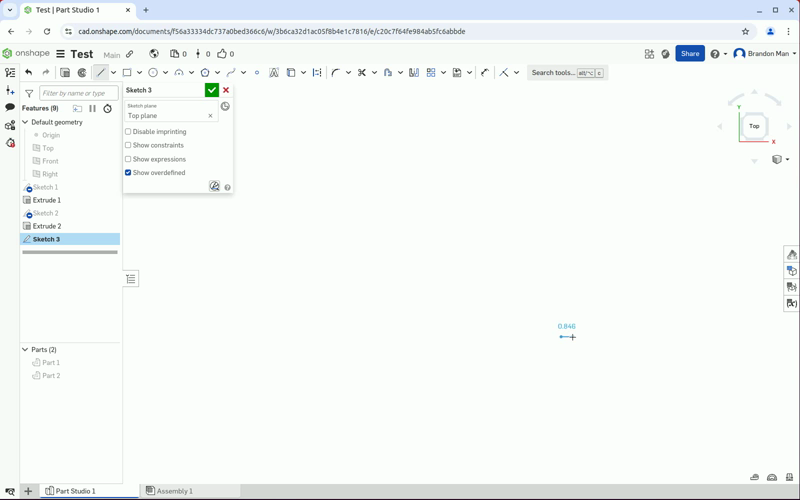
scroll(6)
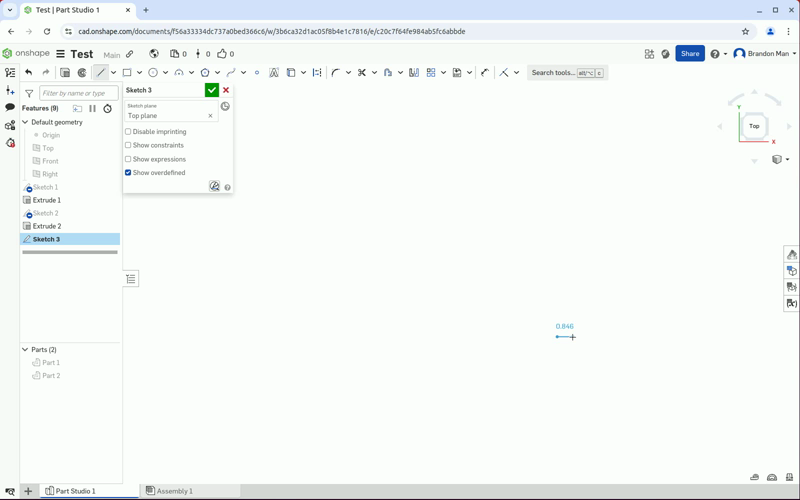
scroll(6)
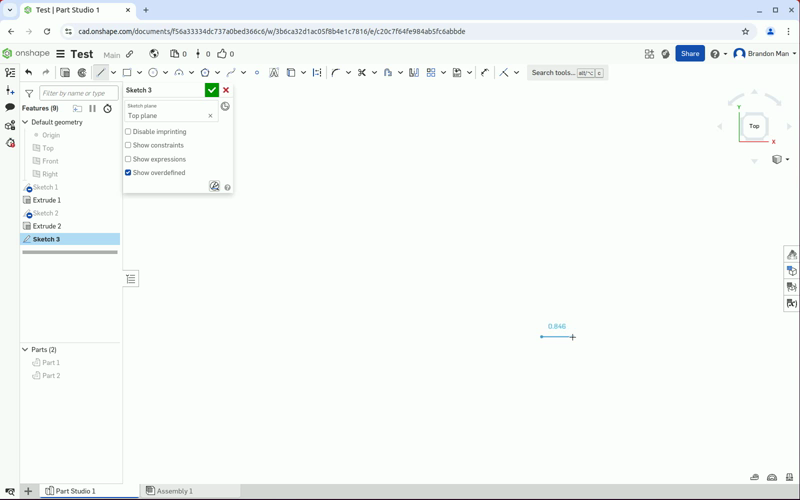
scroll(6)
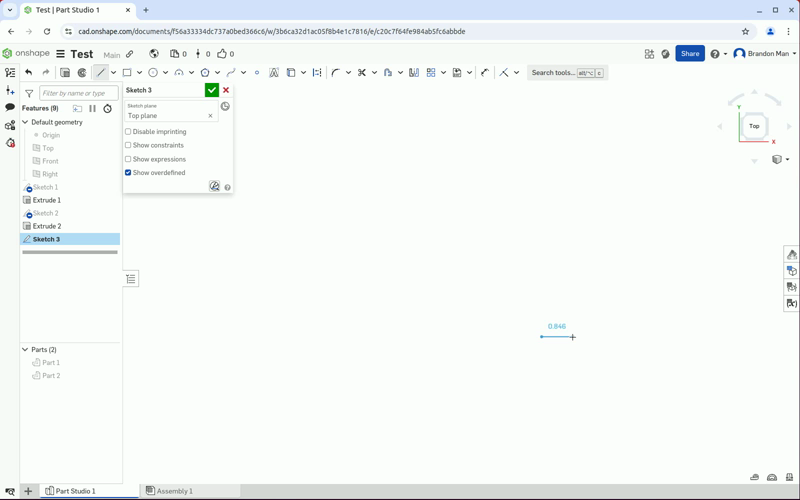
scroll(6)
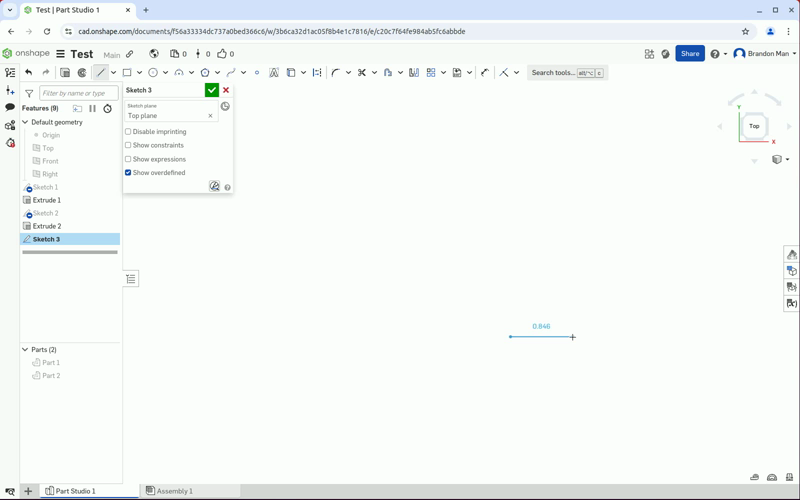
click(572, 336)
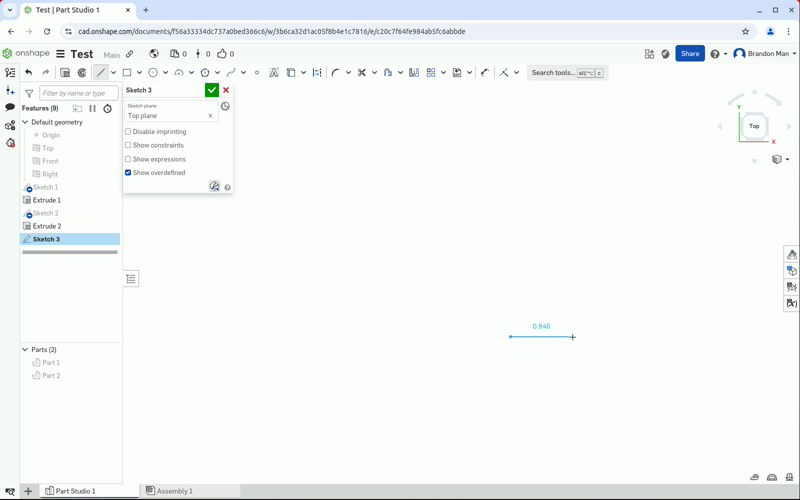
scroll(-6)
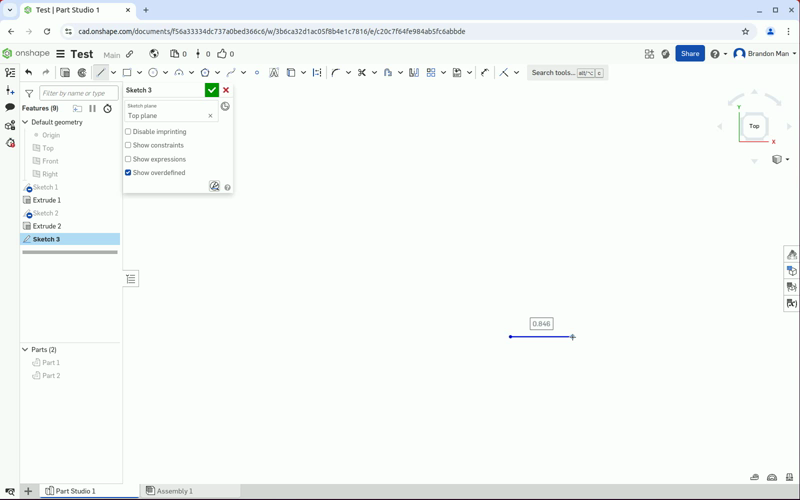
scroll(-6)
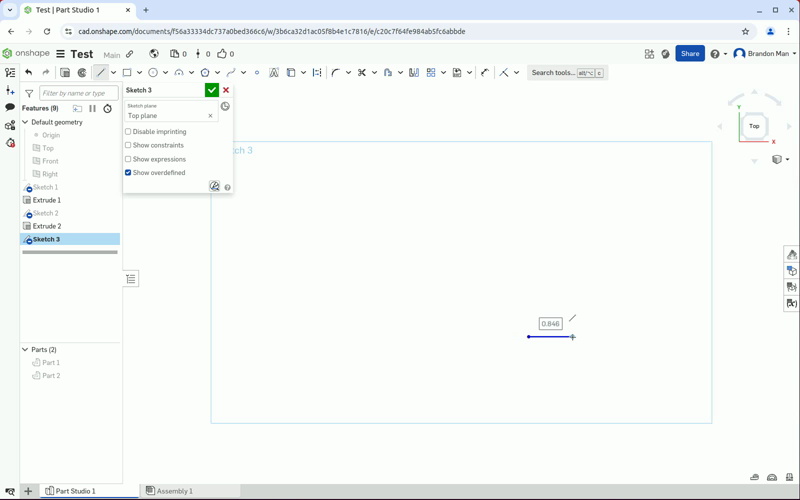
scroll(-6)
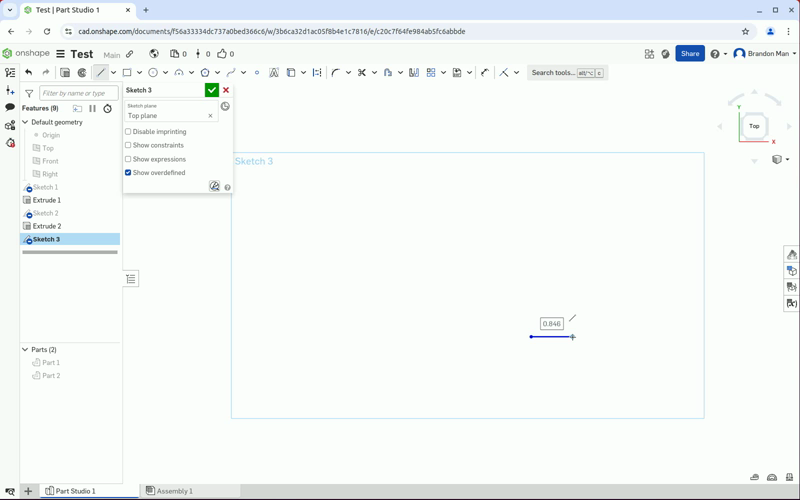
scroll(-6)
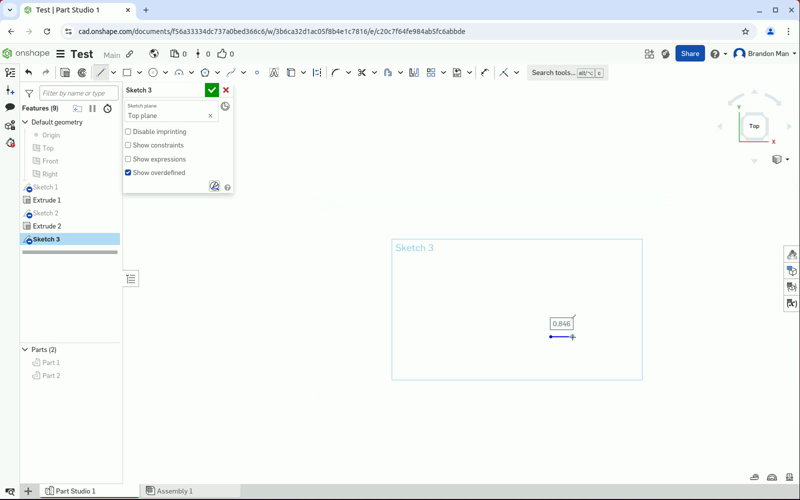
scroll(-6)
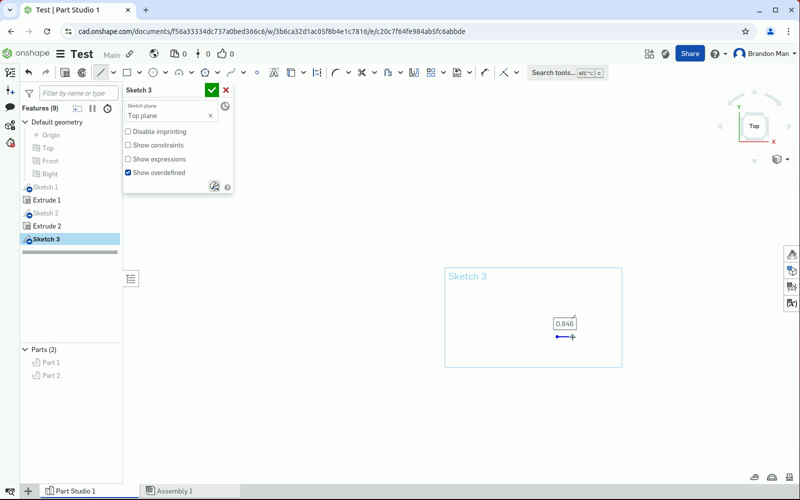
scroll(-6)
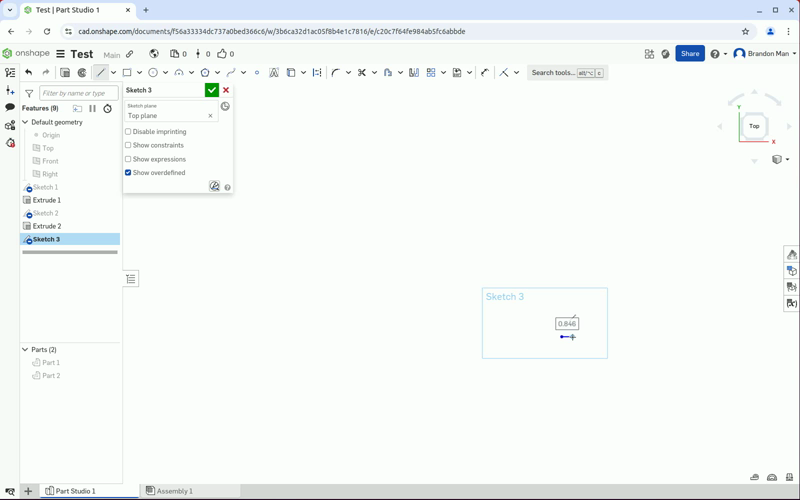
scroll(-6)
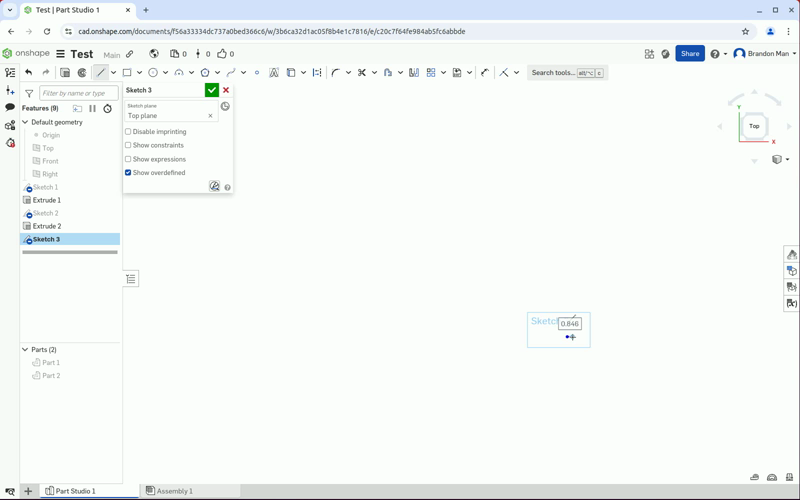
key_up(shift)
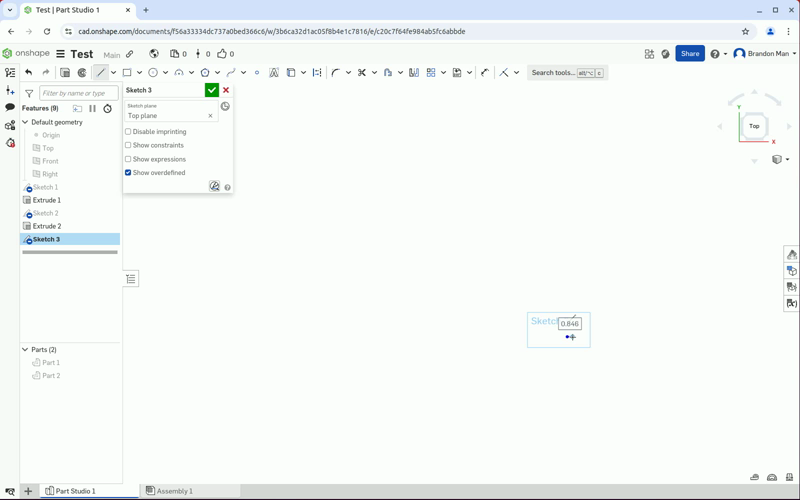
key_down(shift)
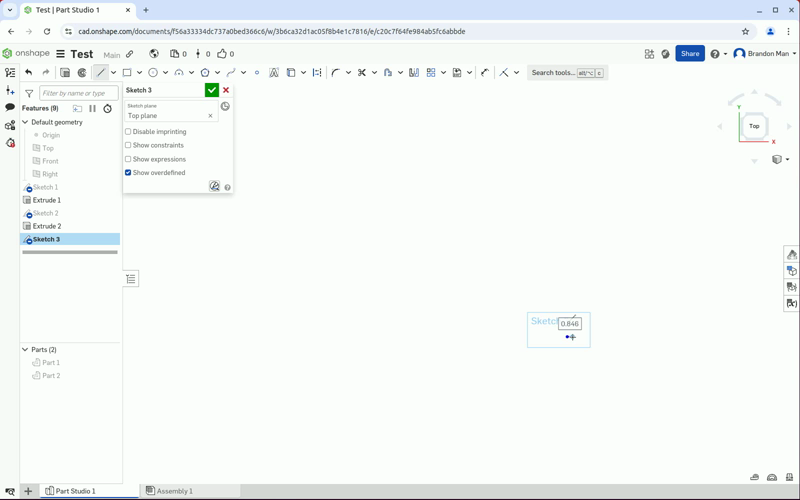
mouse_move(589, 336)
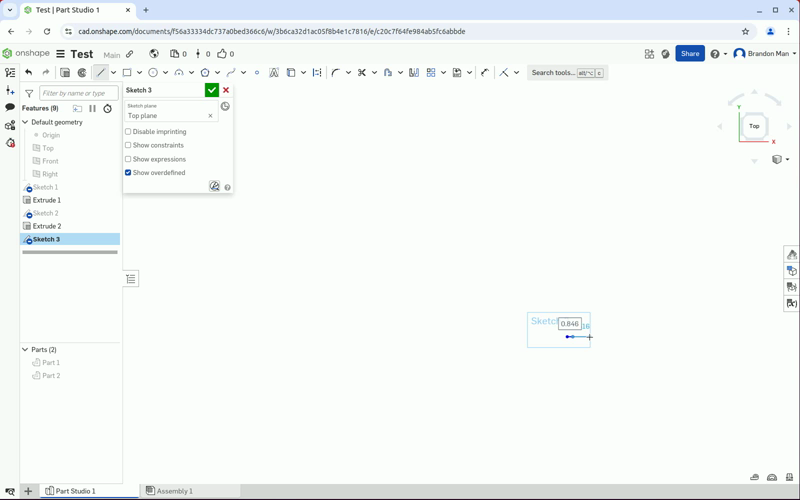
mouse_move(572, 300)
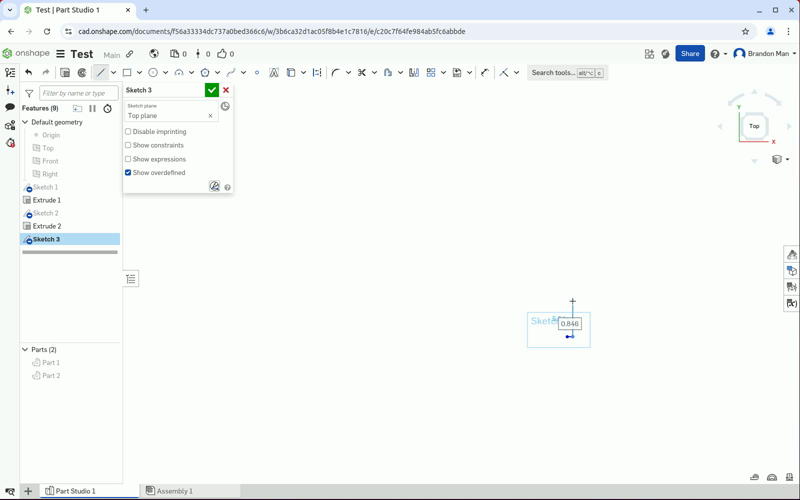
click(572, 300)
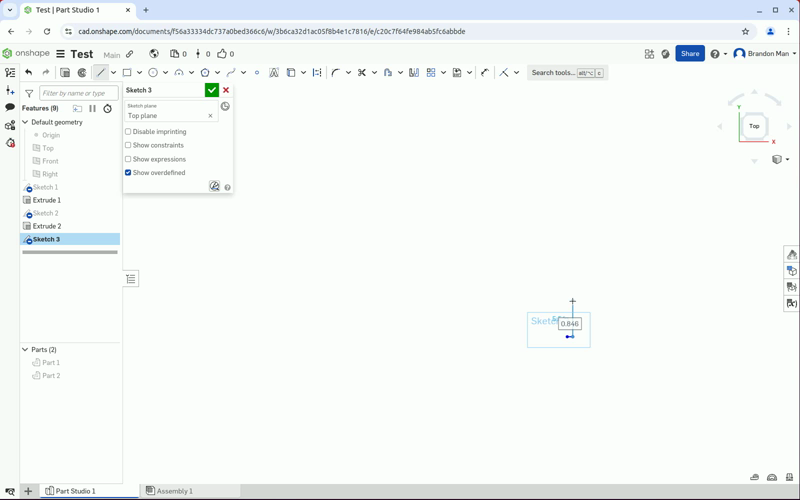
key_up(shift)
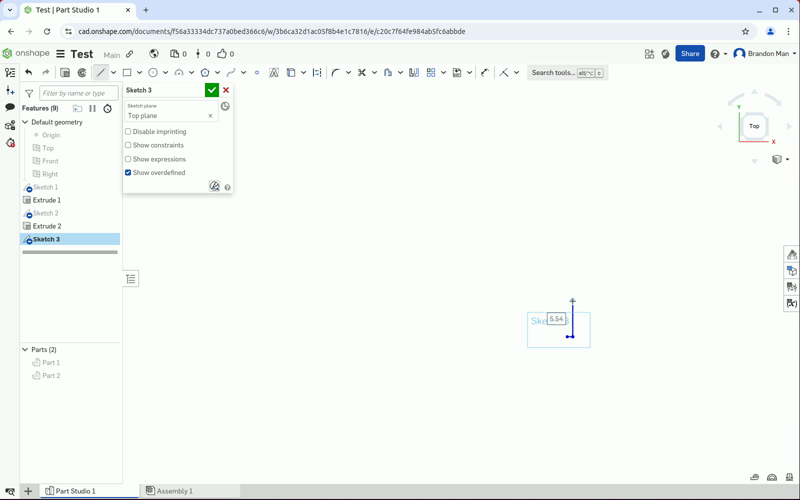
key_down(shift)
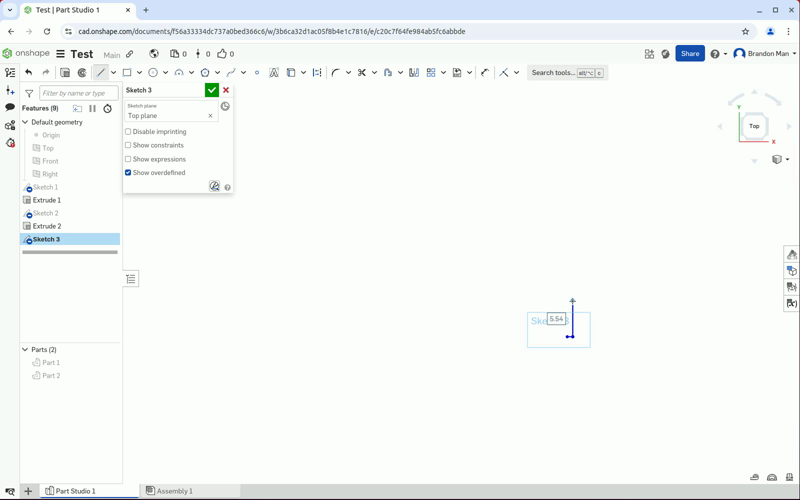
mouse_move(589, 300)
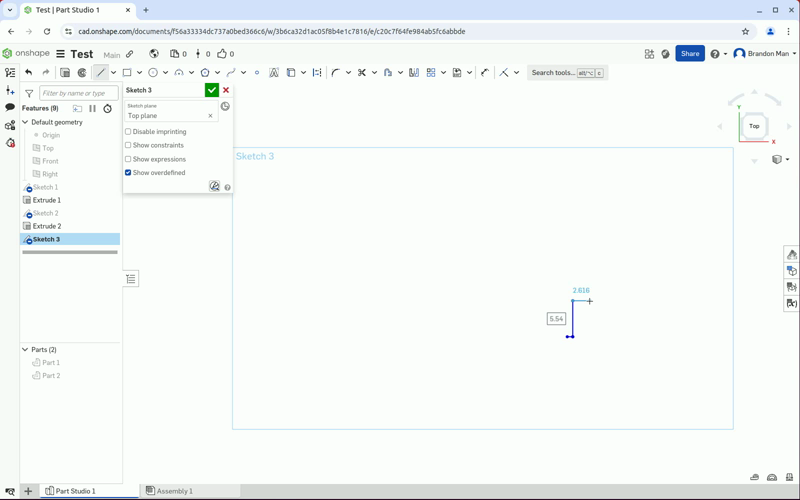
mouse_move(567, 300)
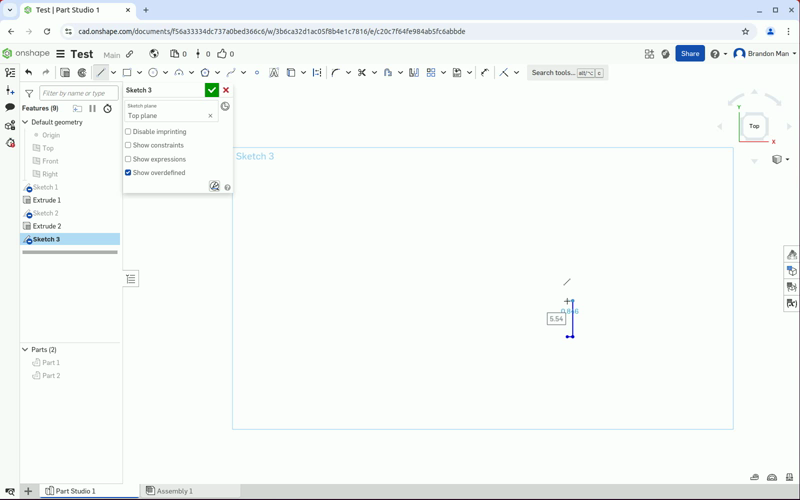
scroll(6)
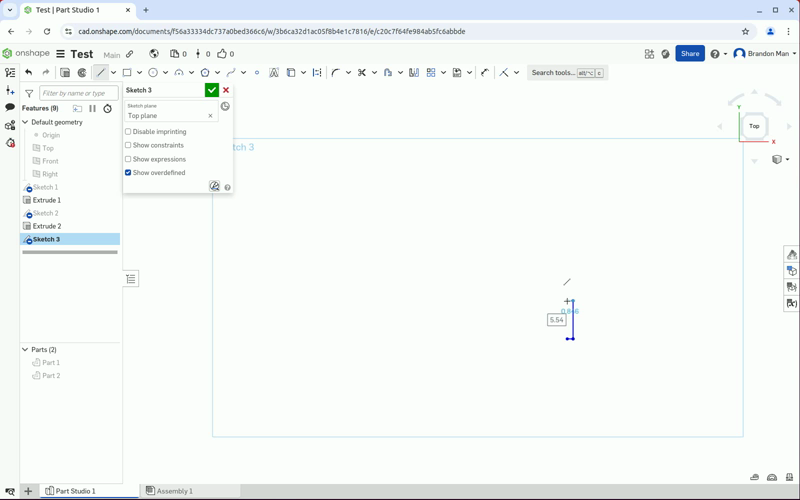
scroll(6)
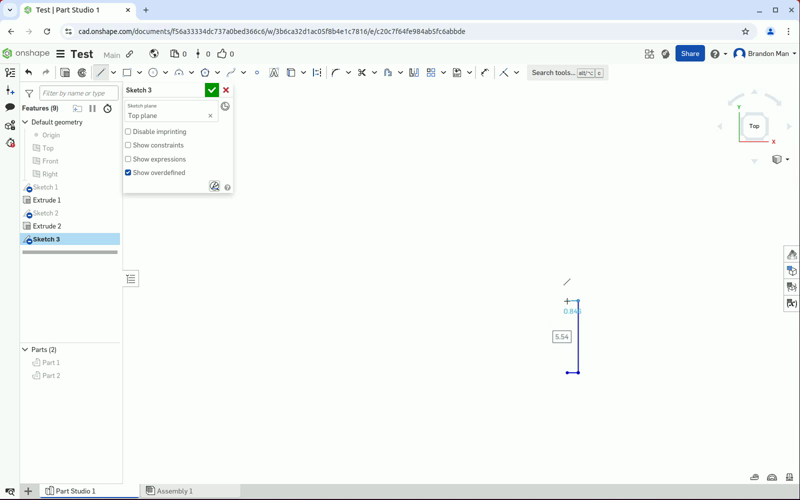
scroll(6)
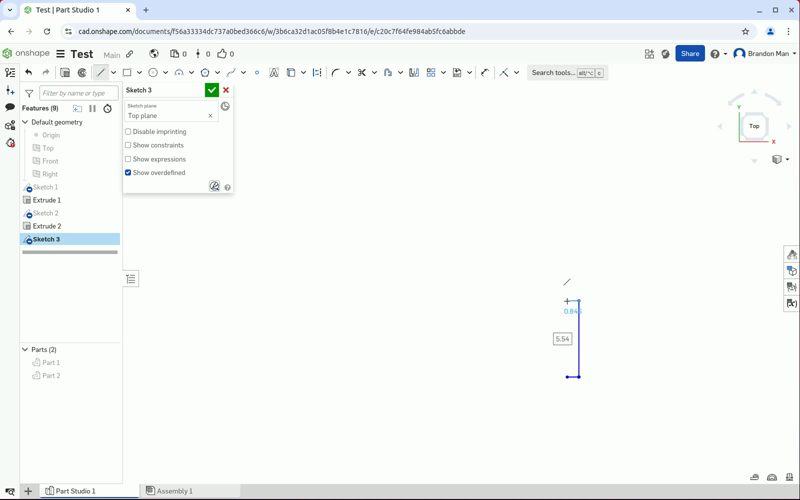
scroll(6)
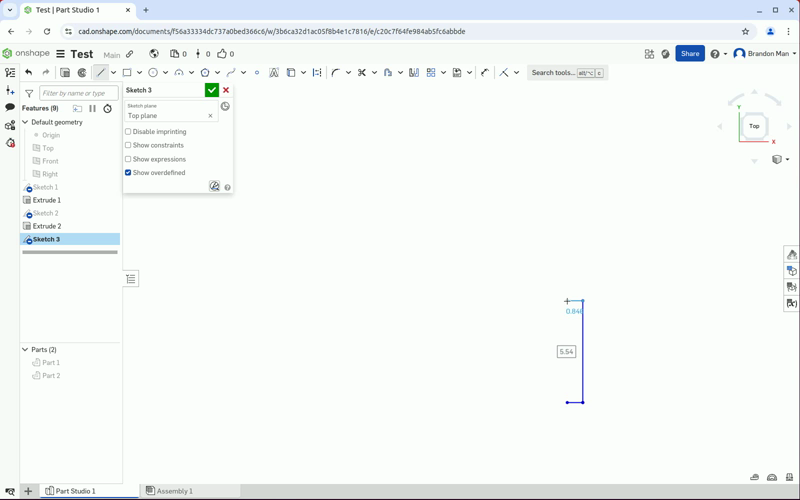
scroll(6)
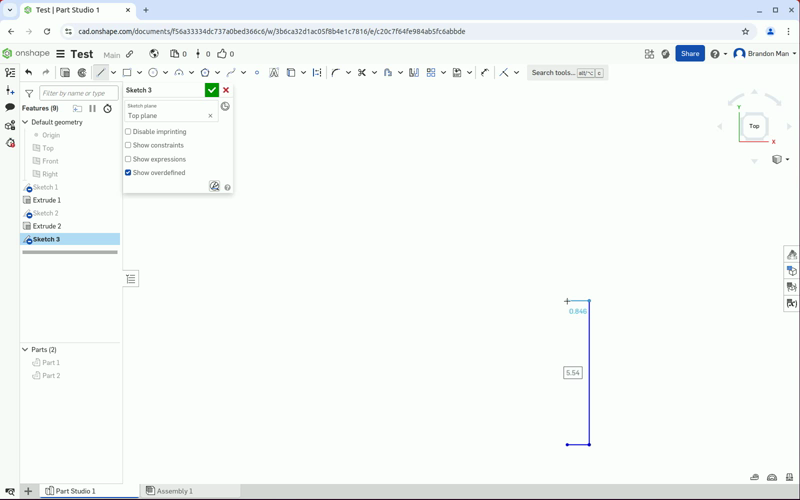
scroll(6)
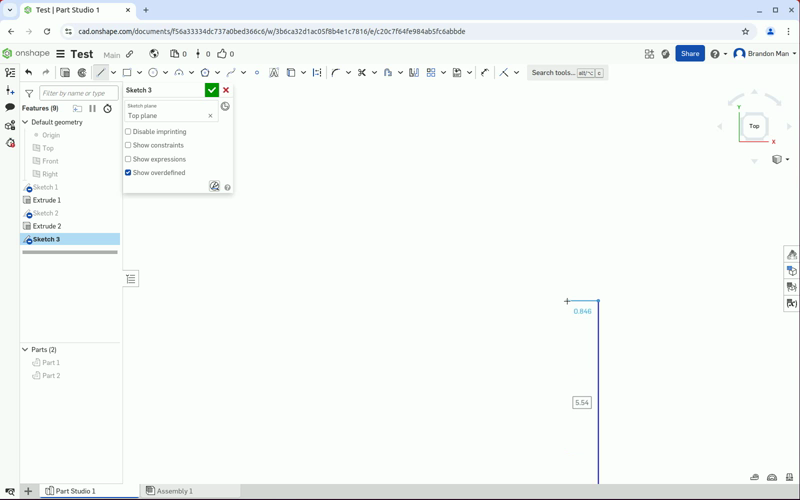
scroll(6)
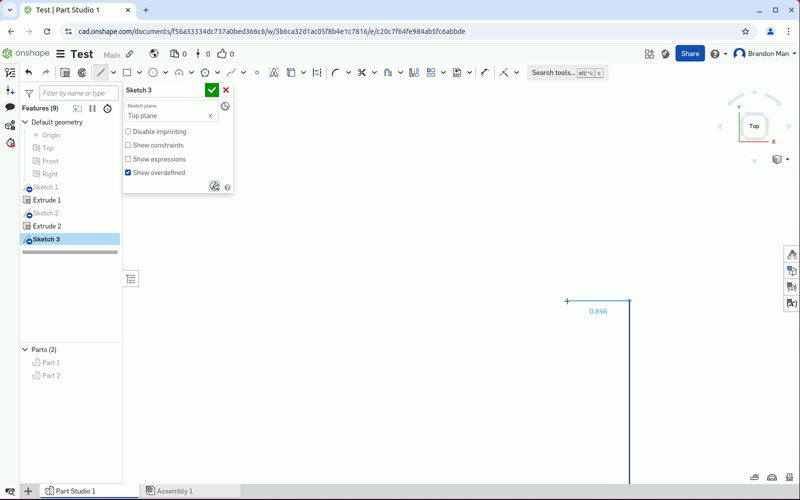
click(567, 300)
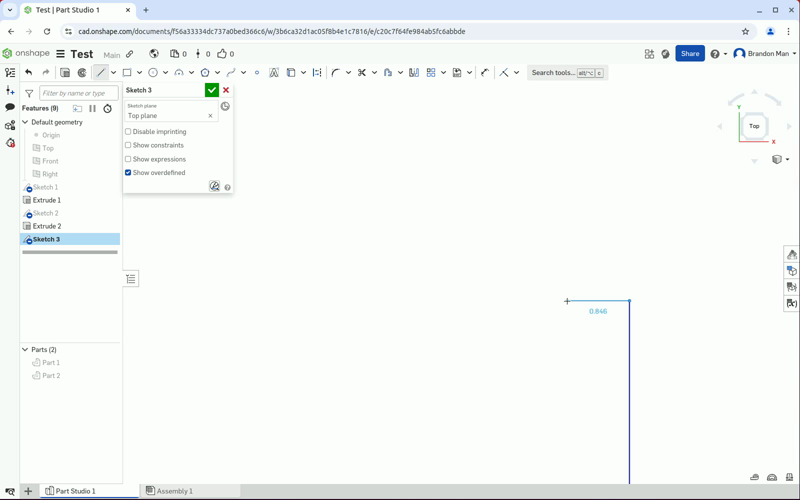
scroll(-6)
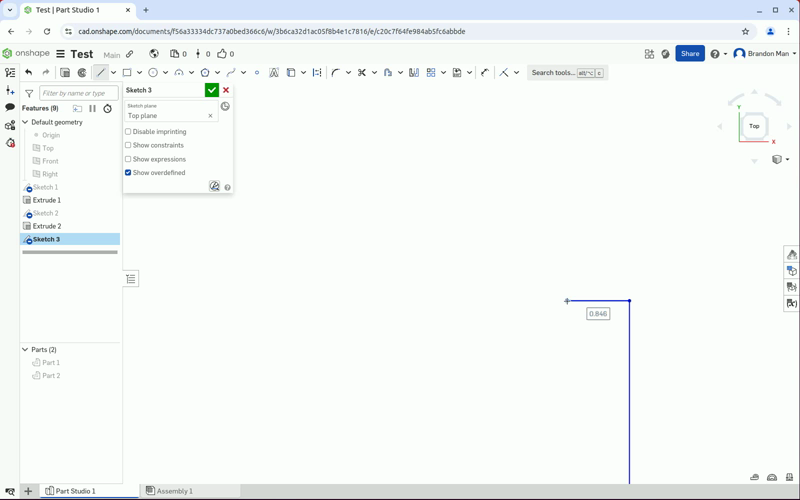
scroll(-6)
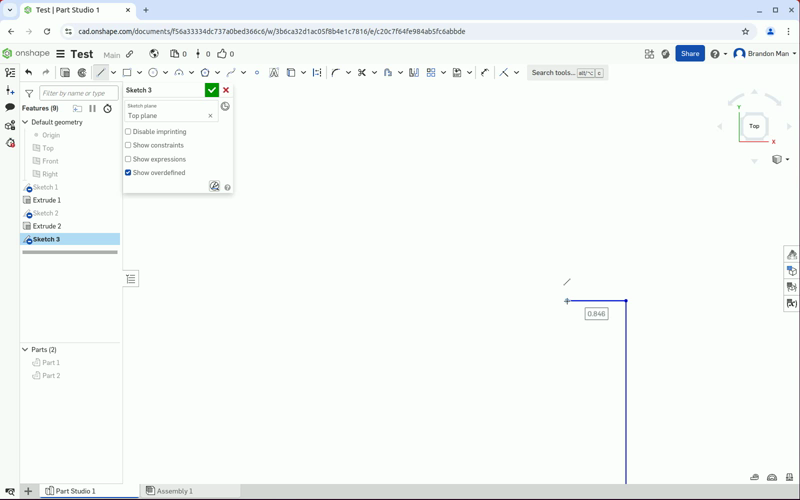
scroll(-6)
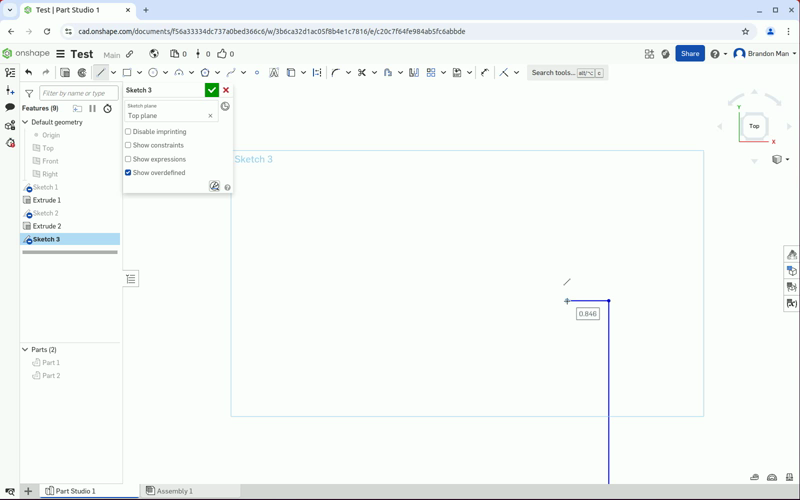
scroll(-6)
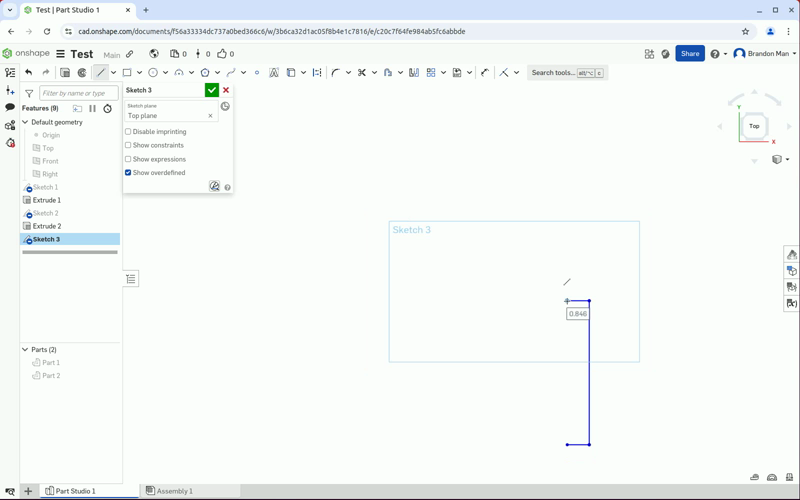
scroll(-6)
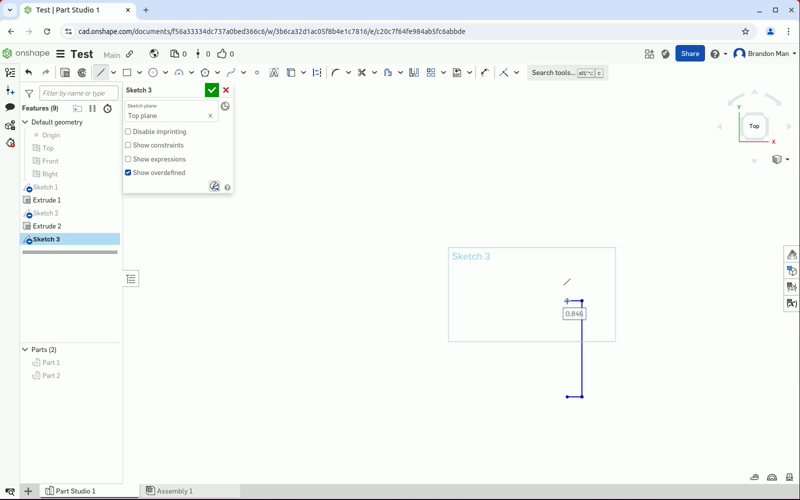
scroll(-6)
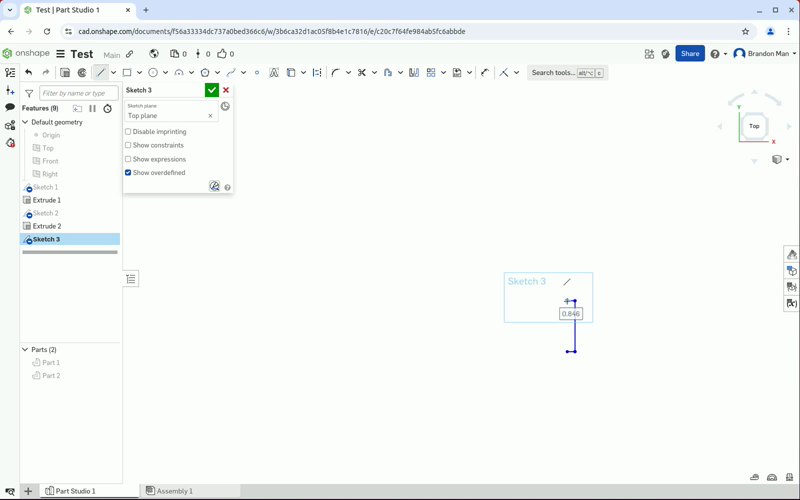
scroll(-6)
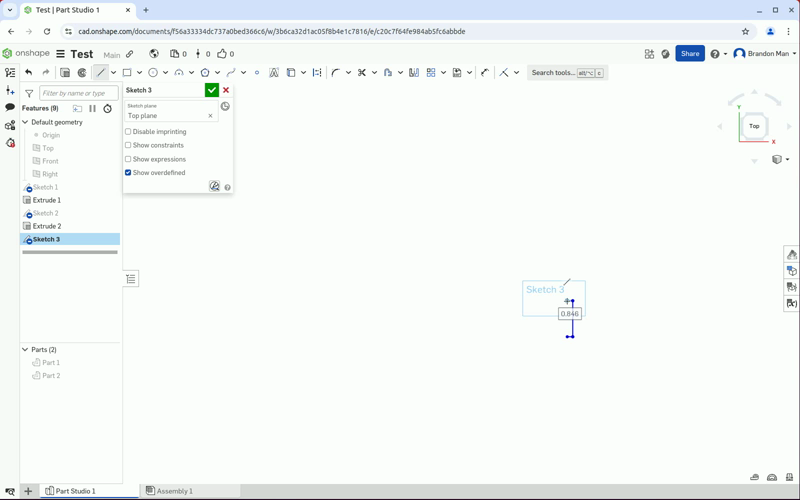
key_up(shift)
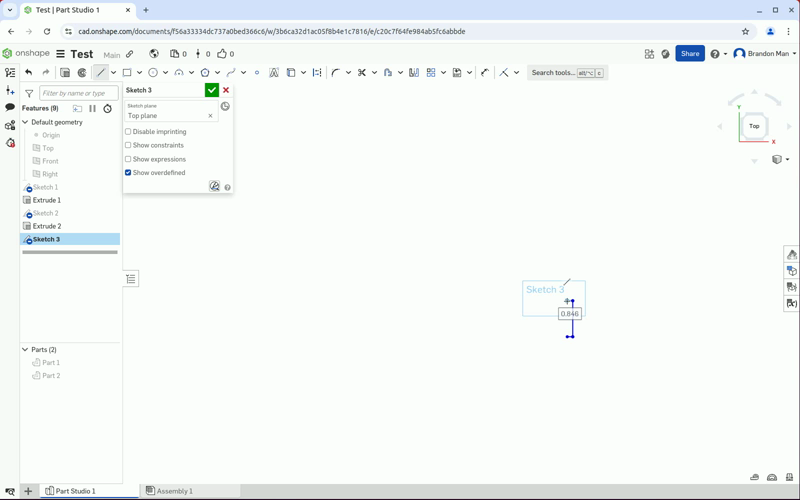
mouse_move(589, 300)
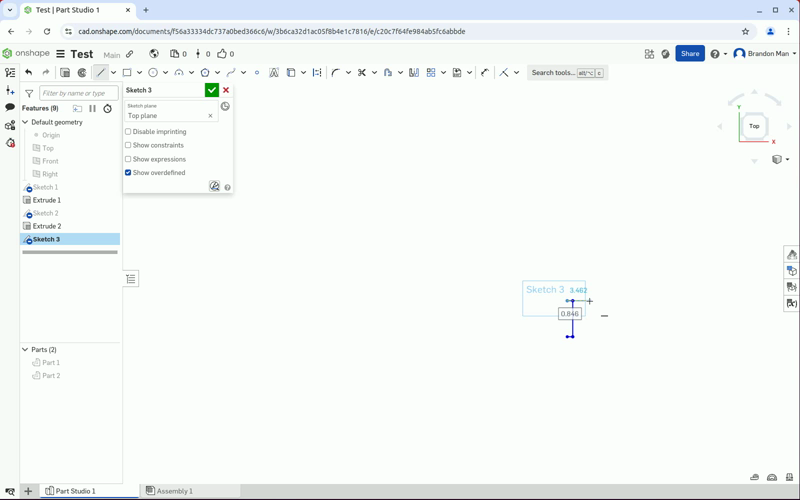
key_down(shift)
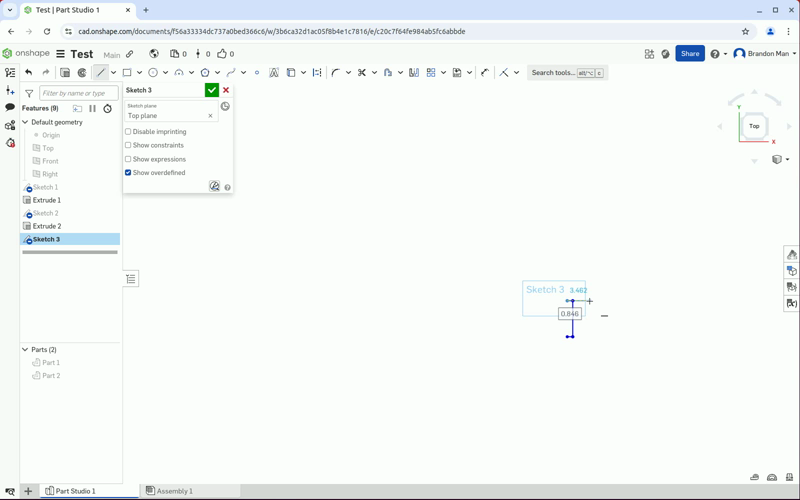
mouse_move(567, 336)
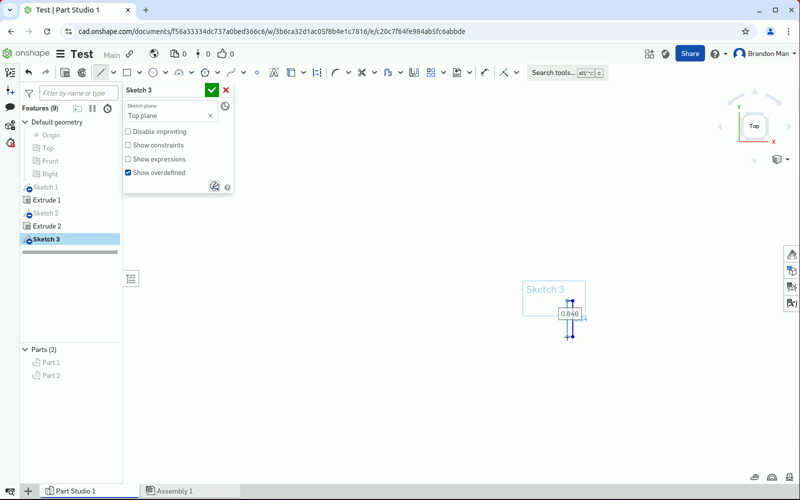
key_up(shift)
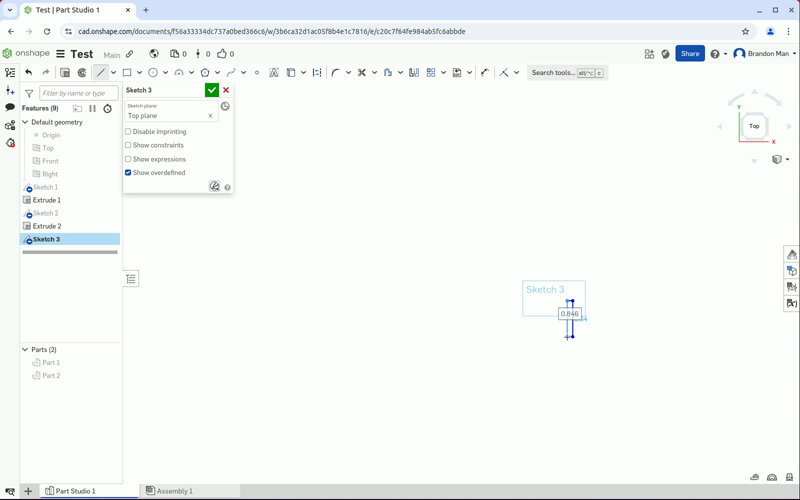
click(567, 336)
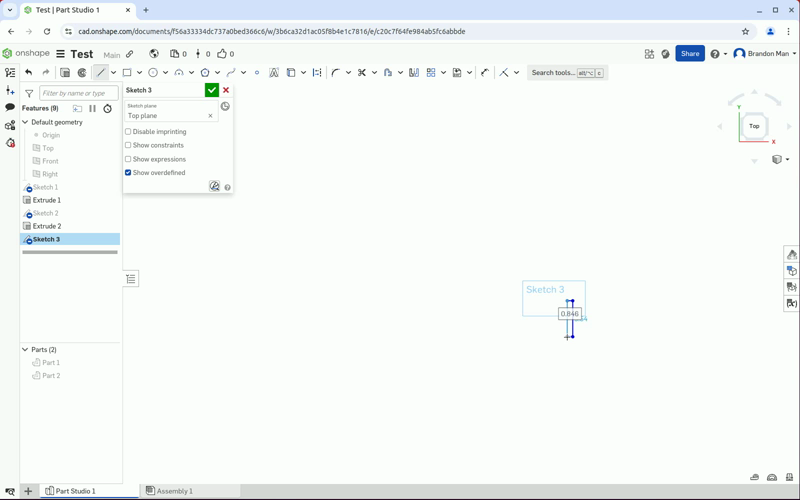
key(esc)
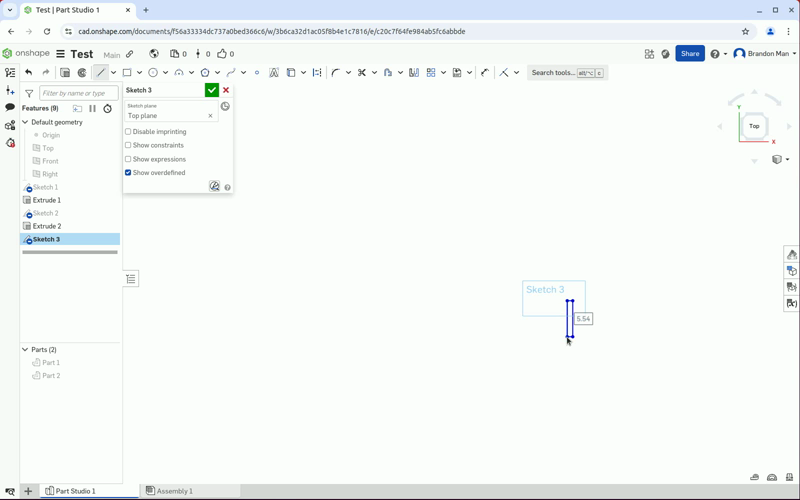
mouse_move(570, 312)
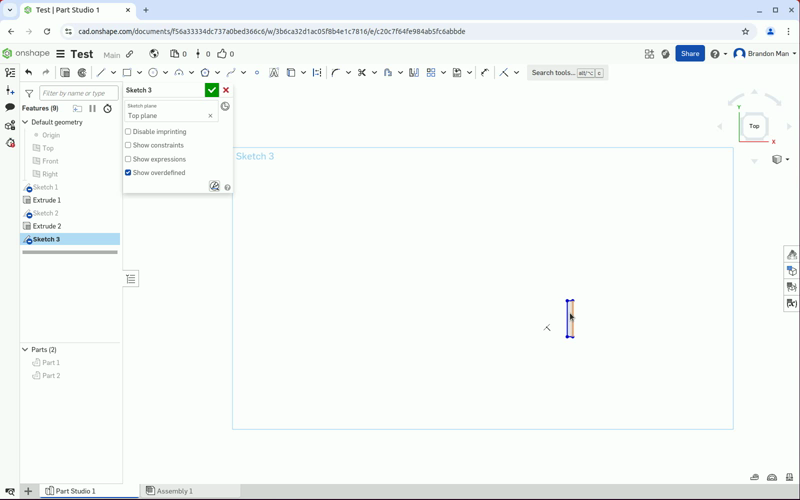
scroll(6)
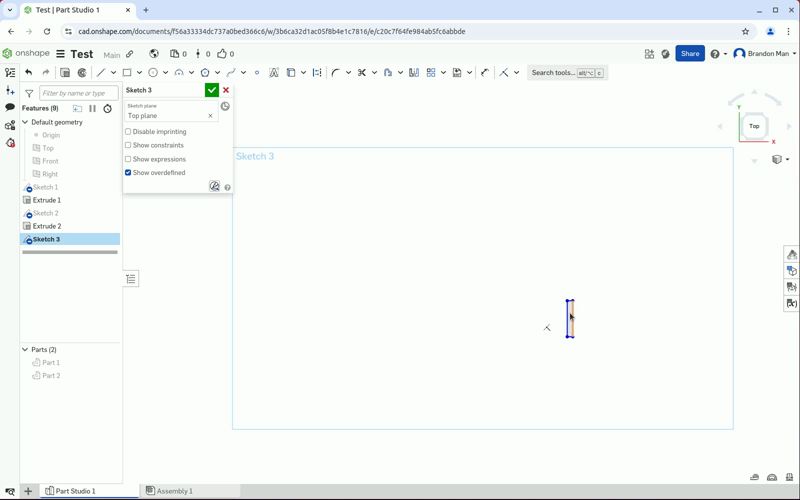
scroll(6)
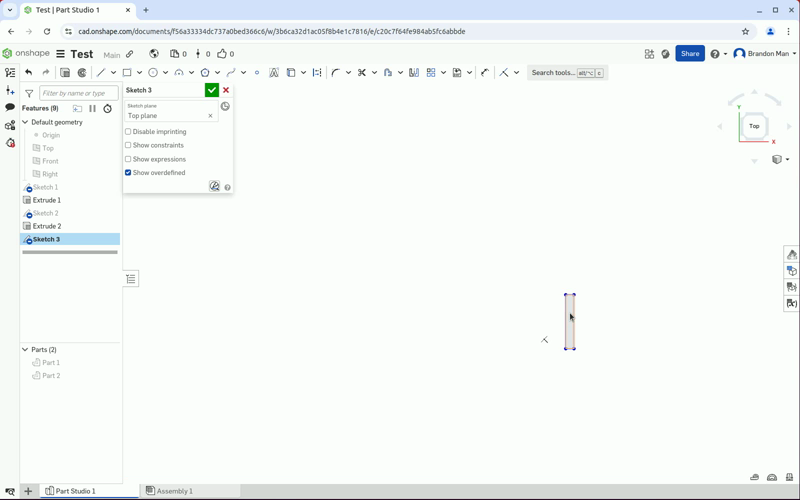
scroll(6)
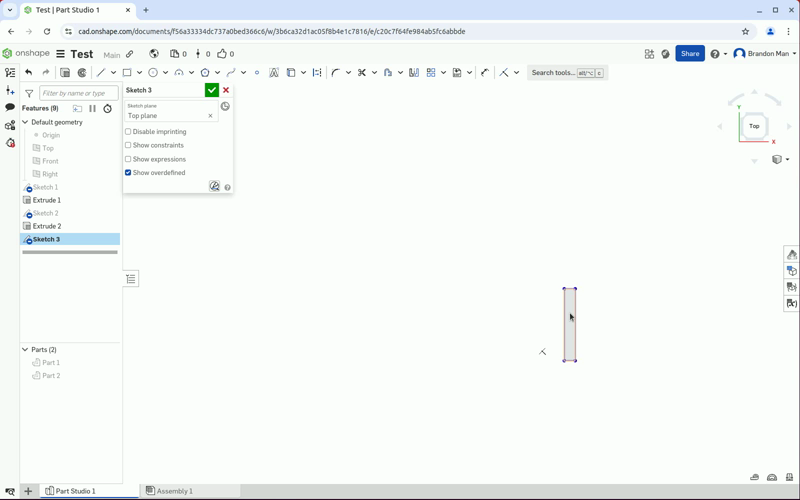
scroll(6)
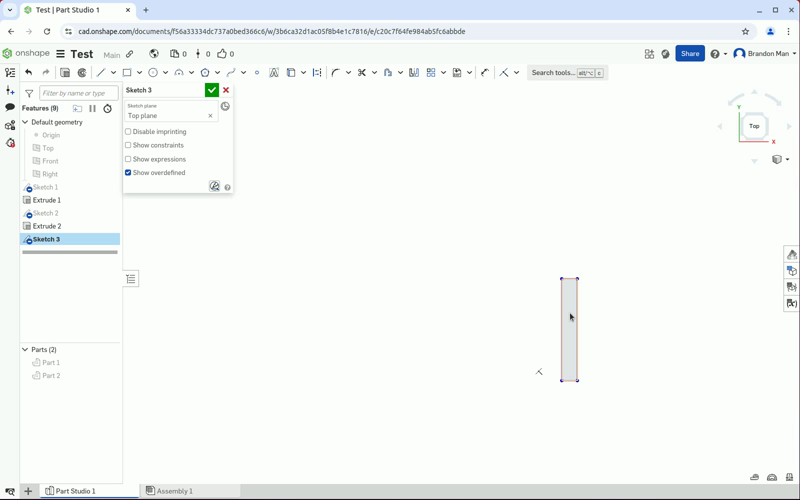
scroll(6)
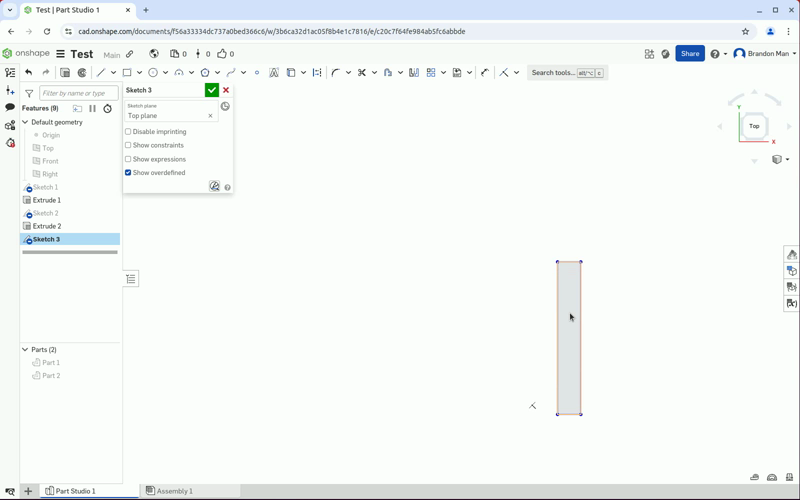
scroll(6)
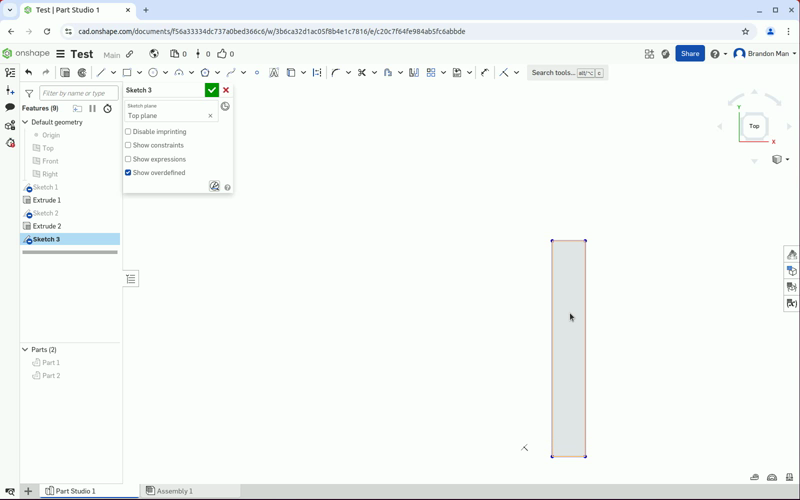
scroll(6)
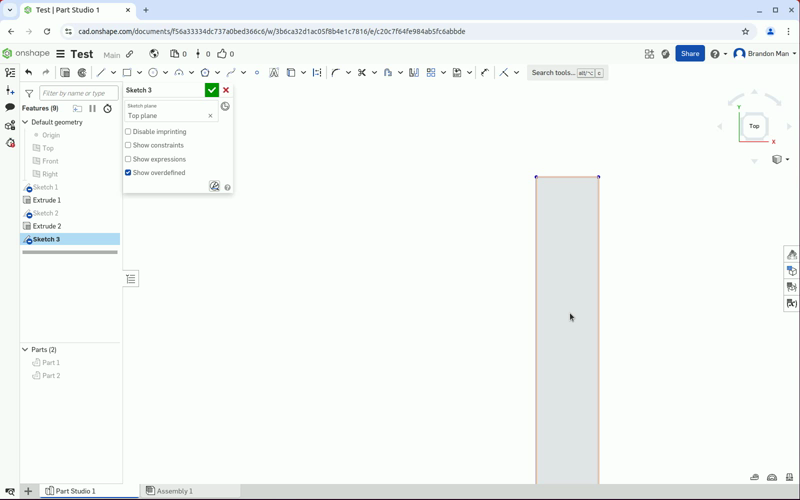
click(570, 312)
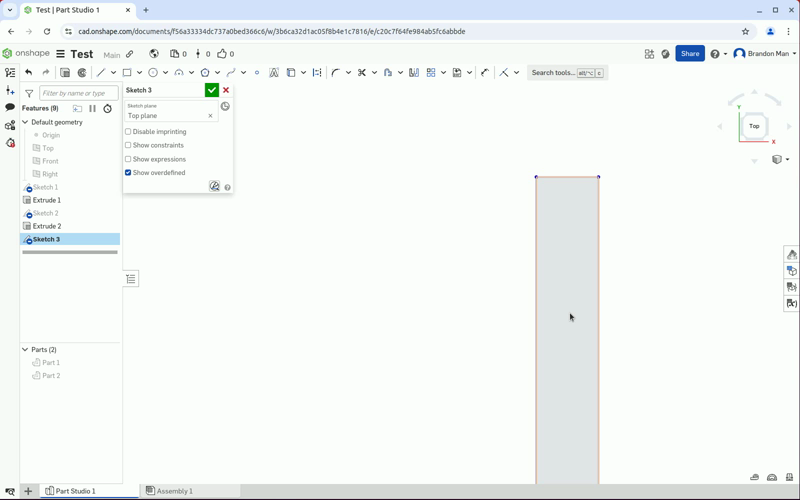
scroll(-6)
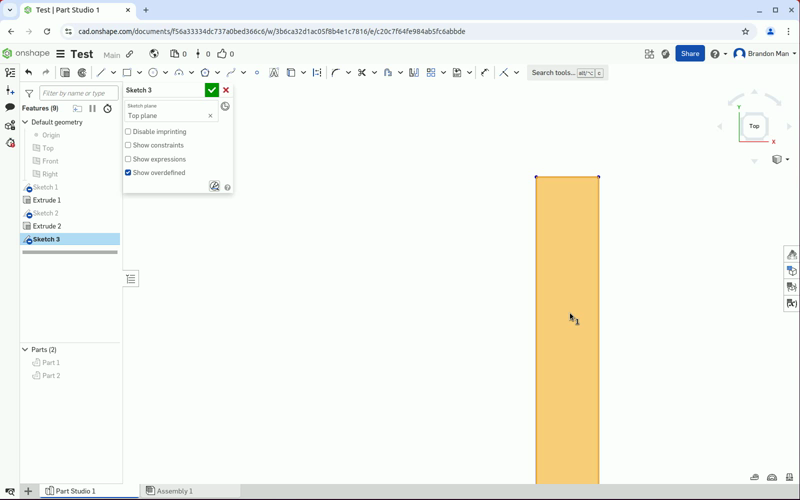
scroll(-6)
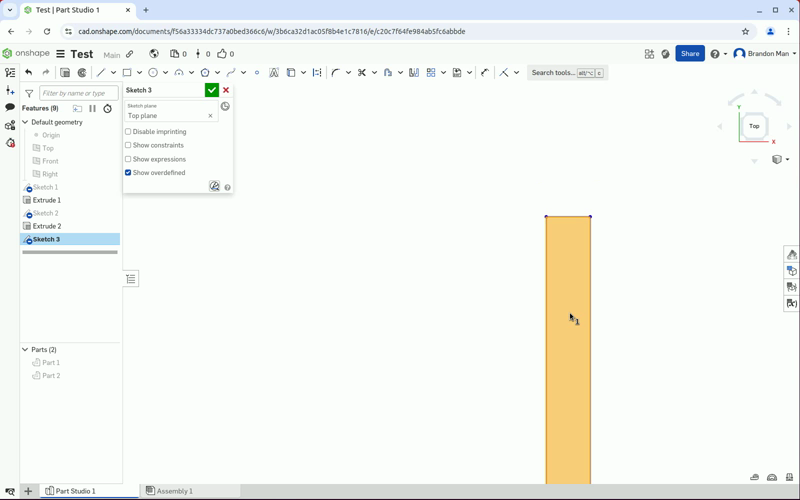
scroll(-6)
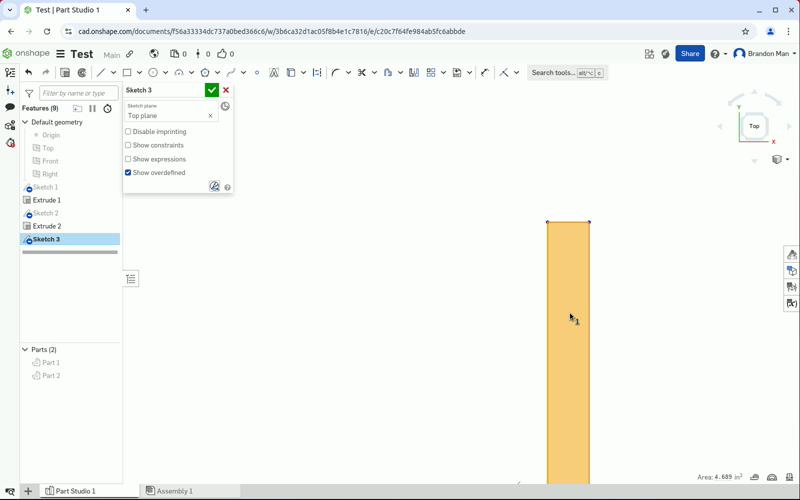
scroll(-6)
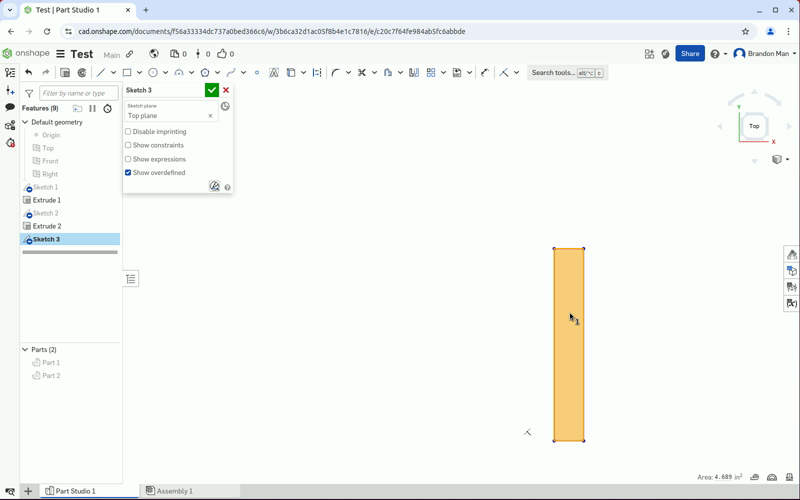
scroll(-6)
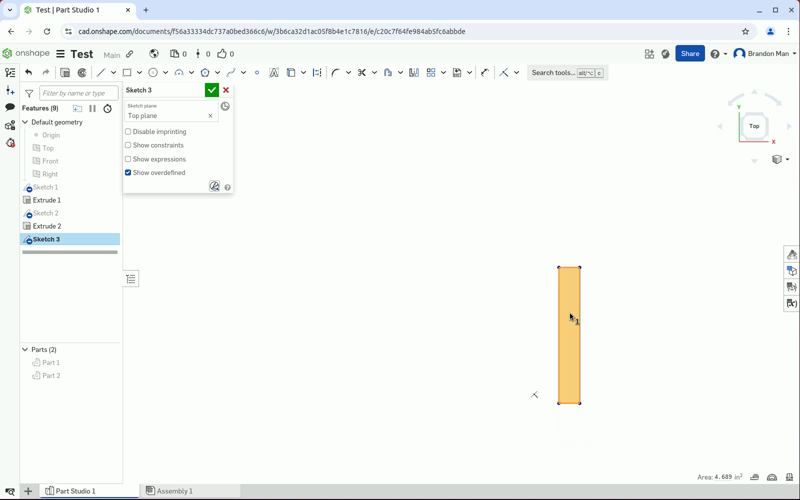
scroll(-6)
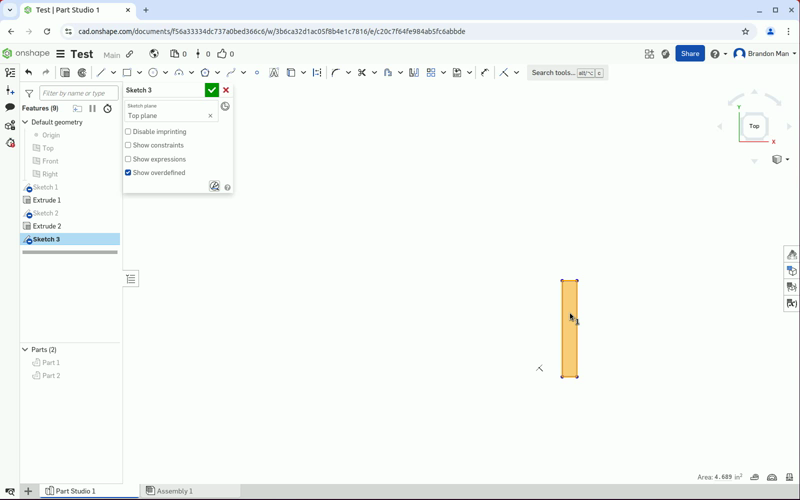
scroll(-6)
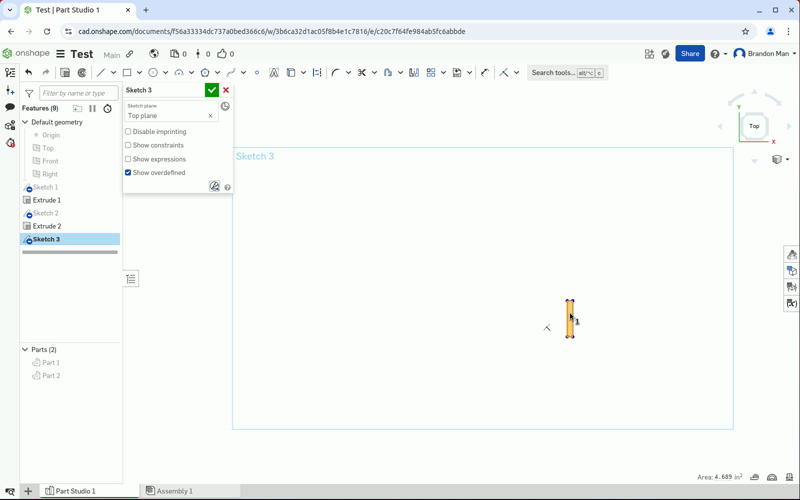
mouse_move(73, 352)
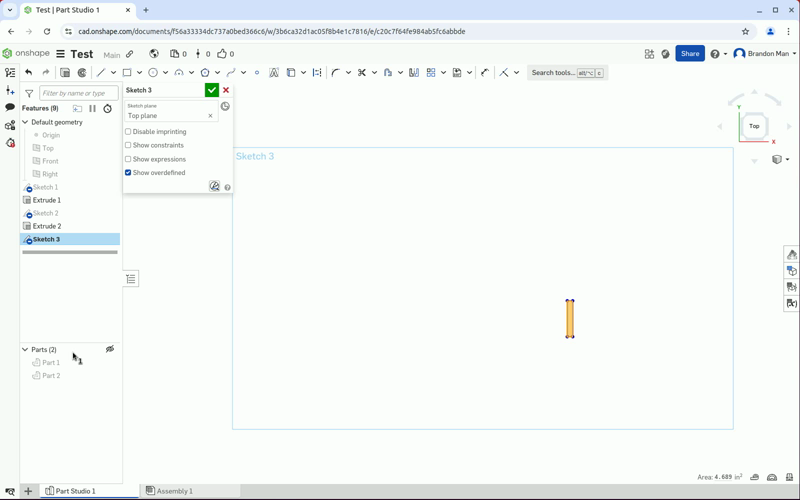
key(shift+y)
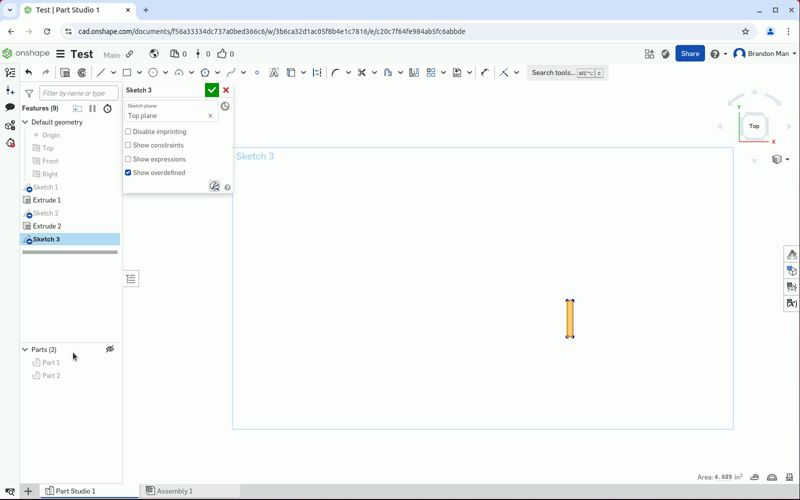
key(shift+e)
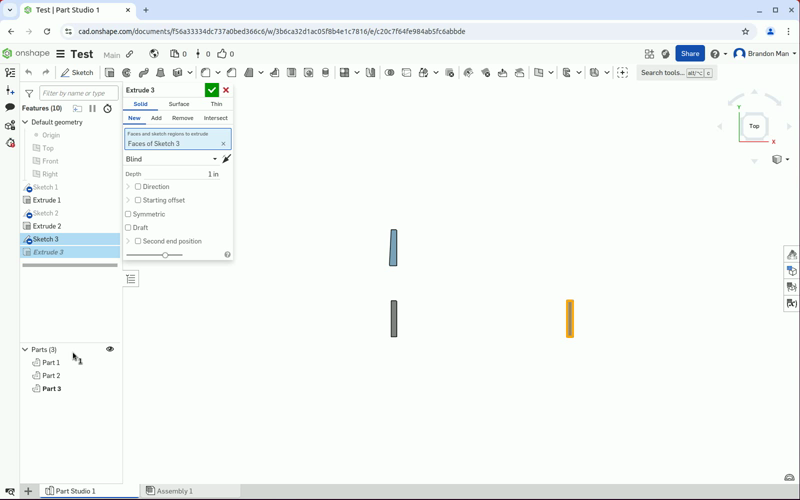
mouse_move(143, 106)
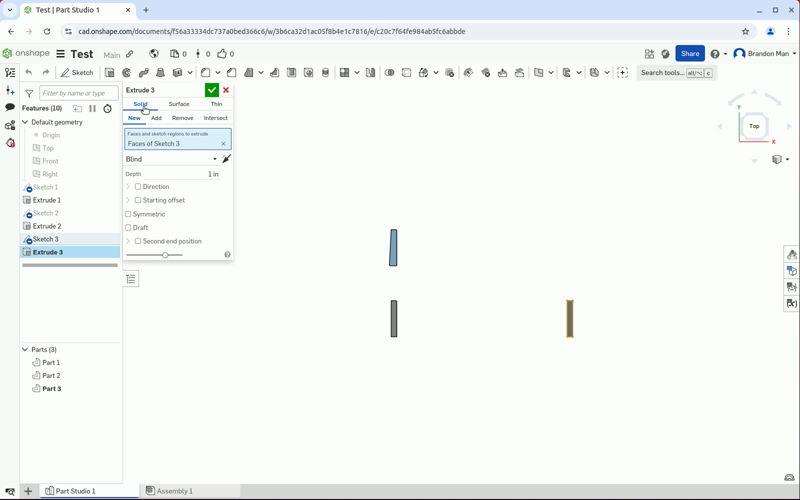
click(143, 106)
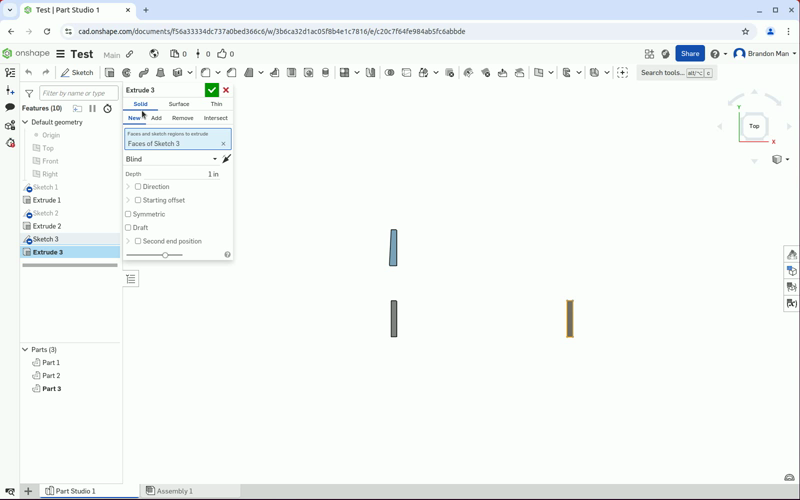
mouse_move(137, 120)
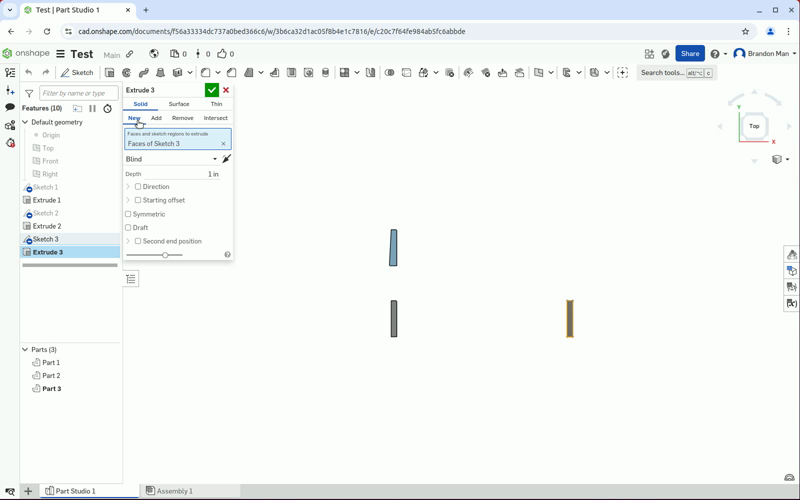
click(137, 120)
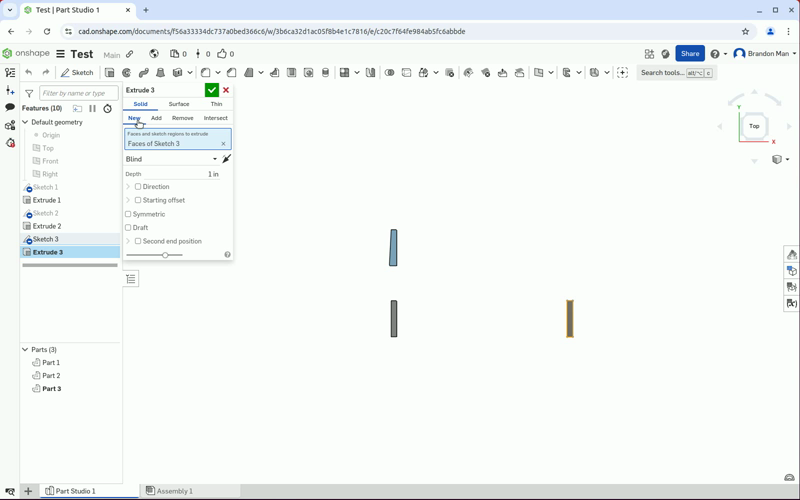
key(tab, 4)
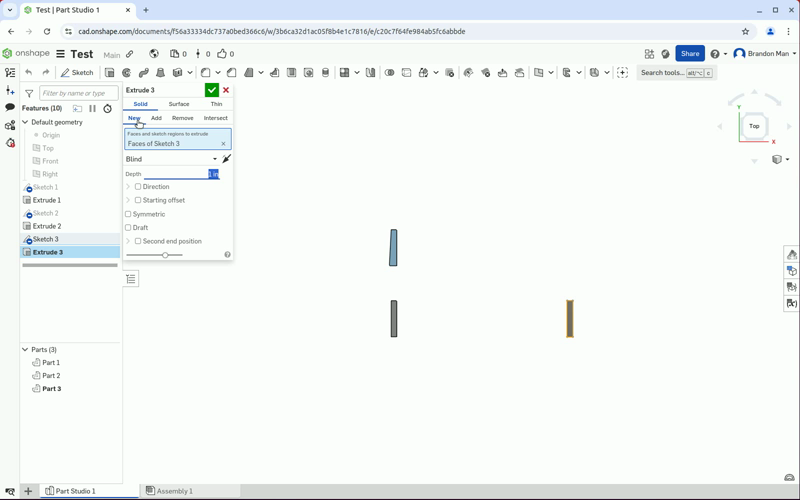
text(1.204)
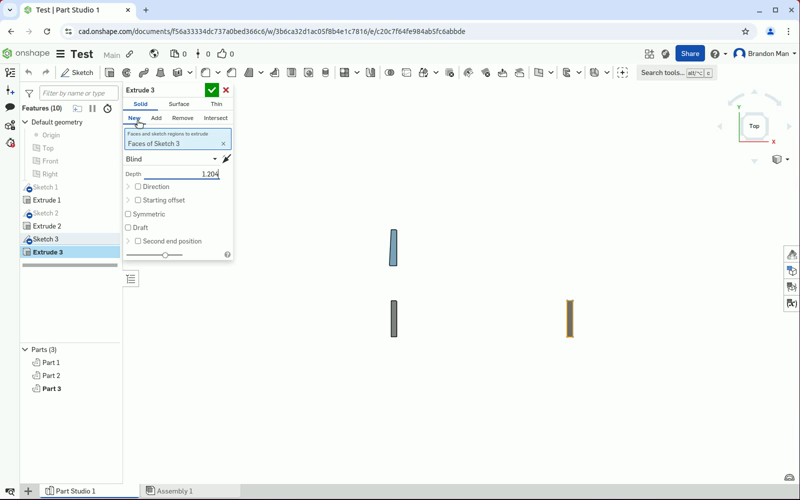
key(enter)
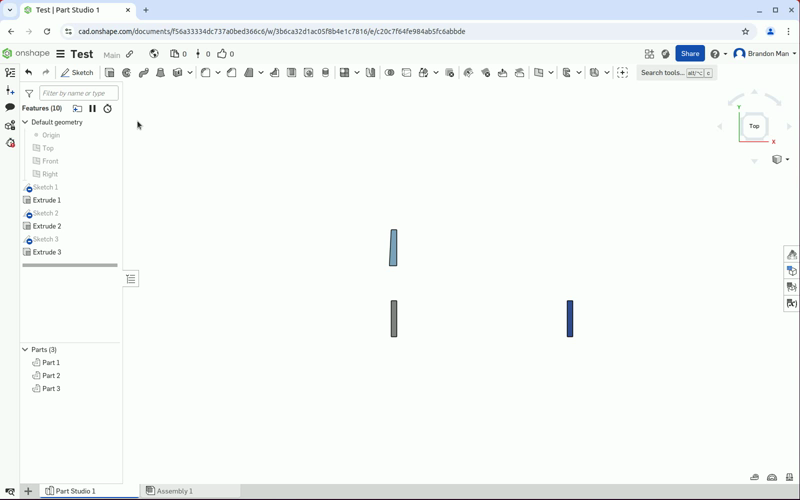
key(shift+h)
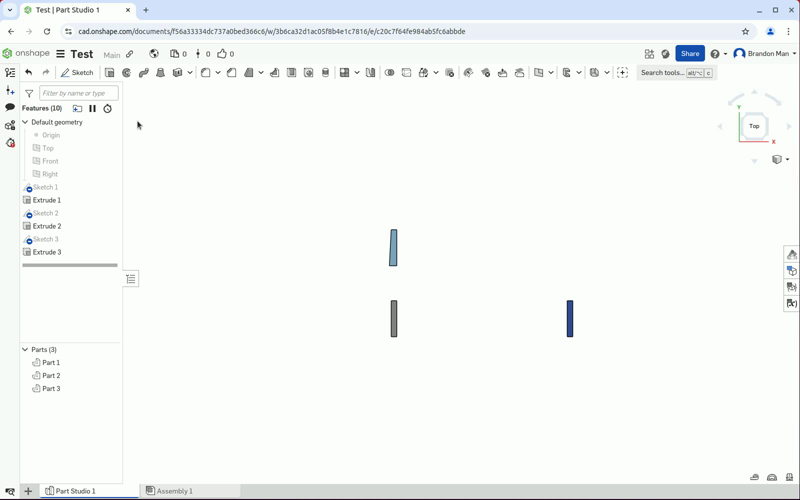
key(shift+h)
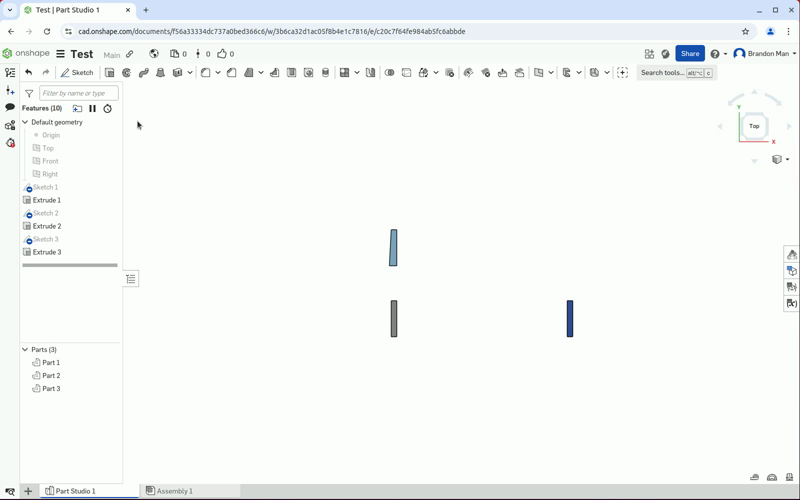
mouse_move(73, 189)
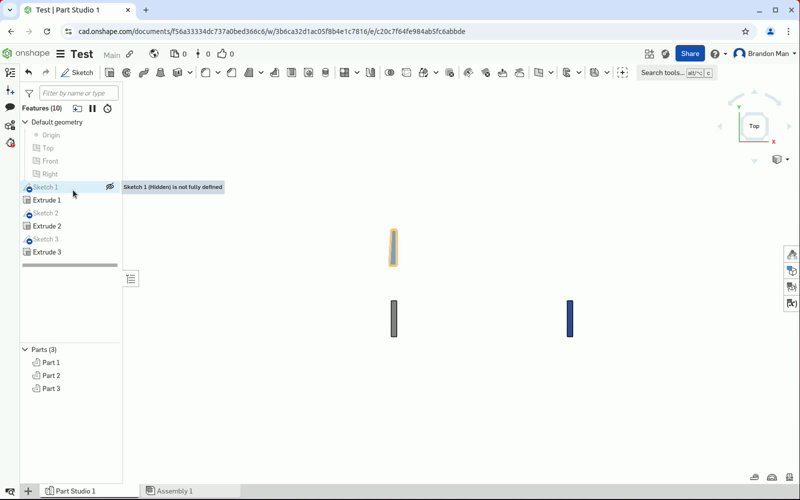
click(73, 189)
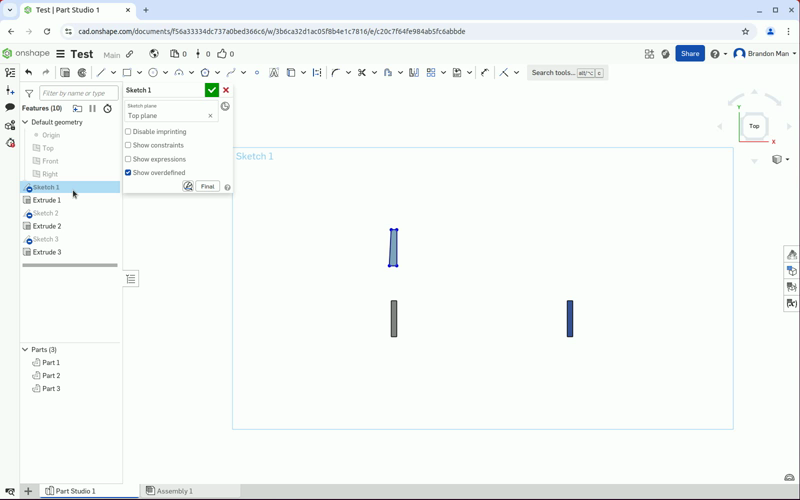
mouse_move(229, 92)
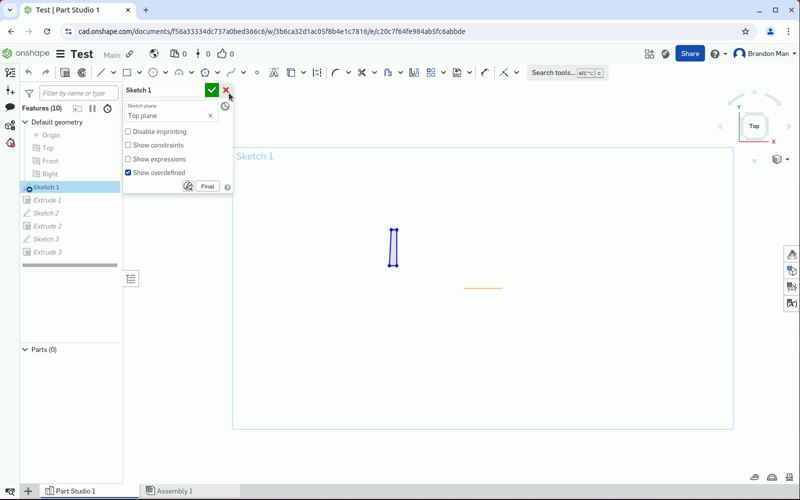
click(229, 92)
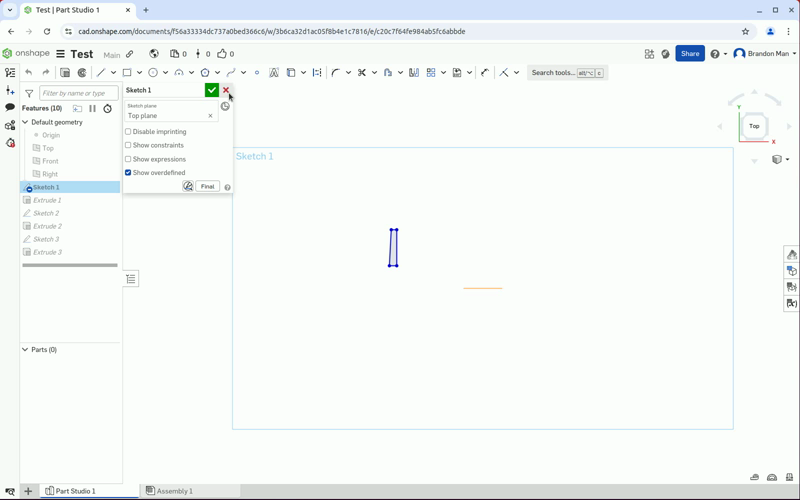
key(shift+s)
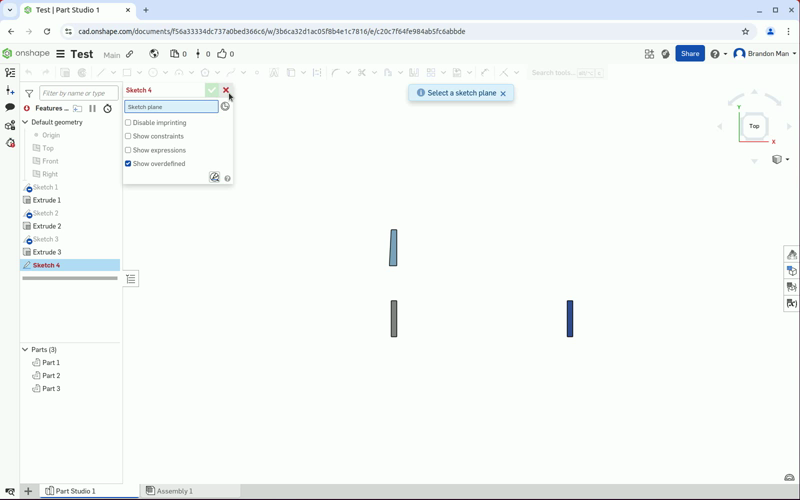
mouse_move(73, 150)
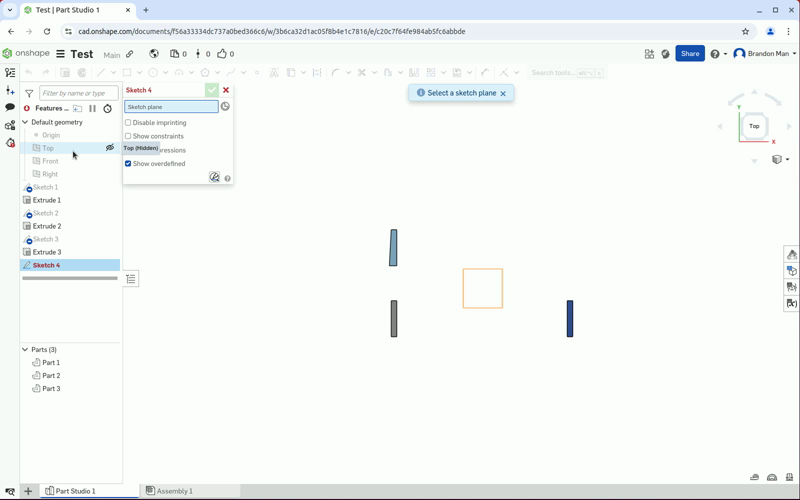
click(73, 150)
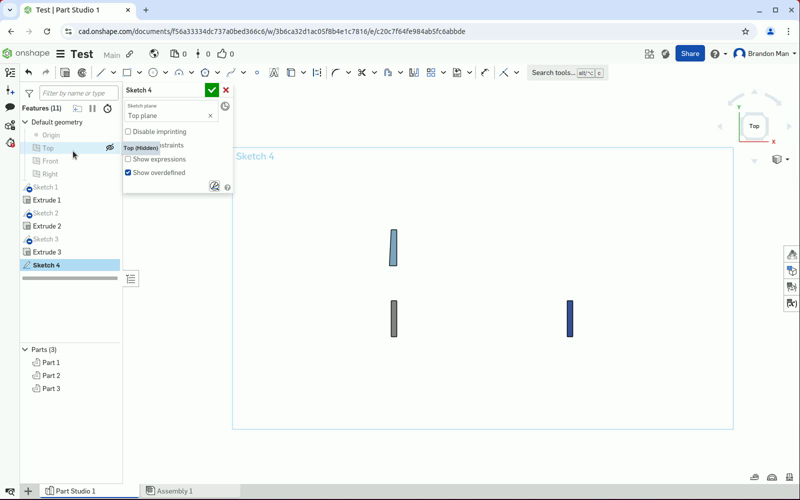
mouse_move(73, 352)
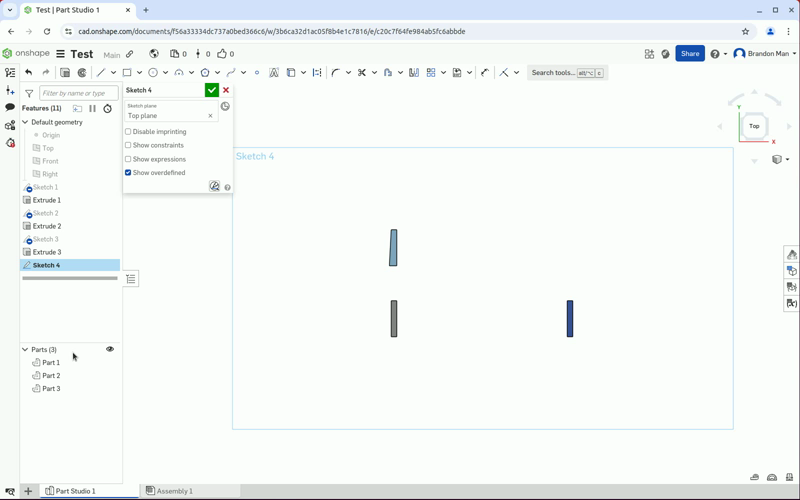
key(y)
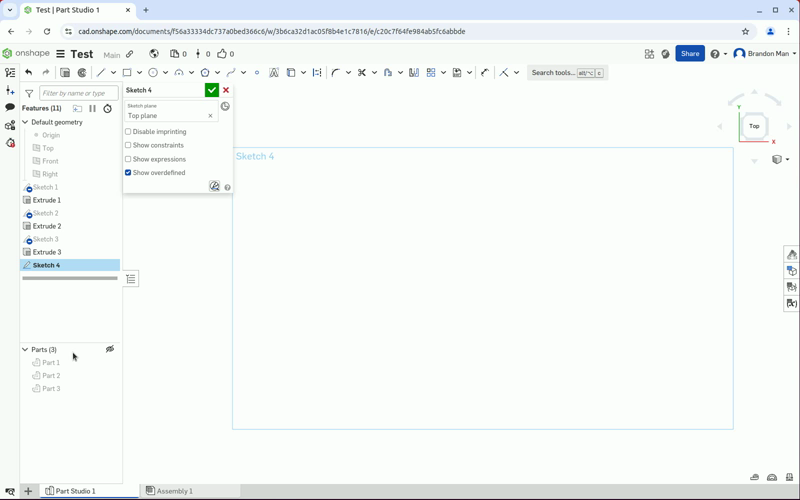
key(l)
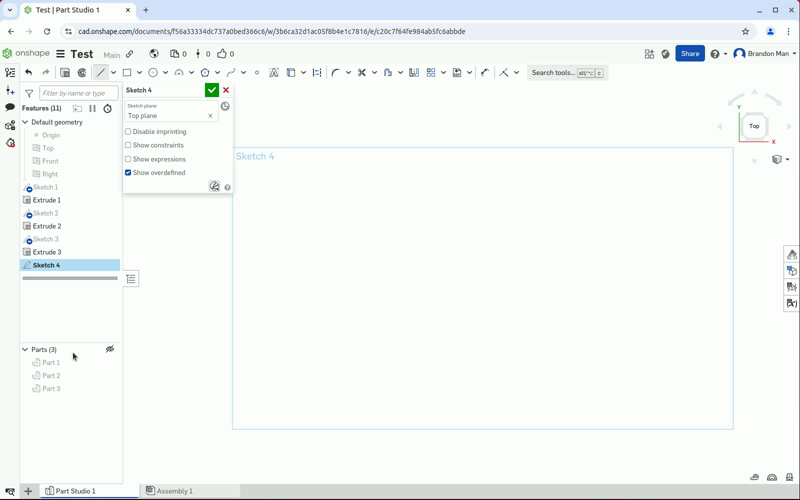
key_down(shift)
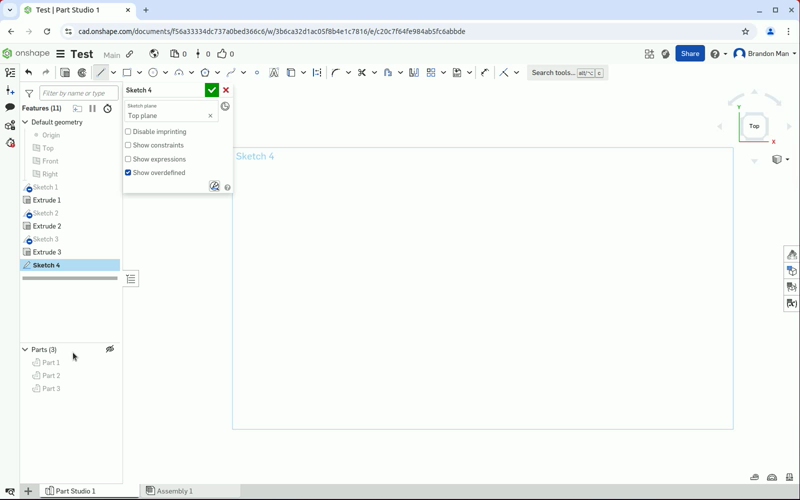
mouse_move(567, 265)
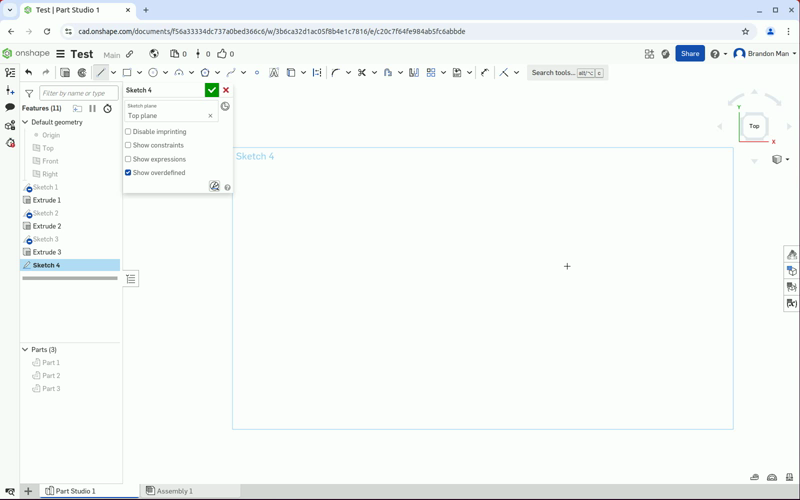
click(567, 265)
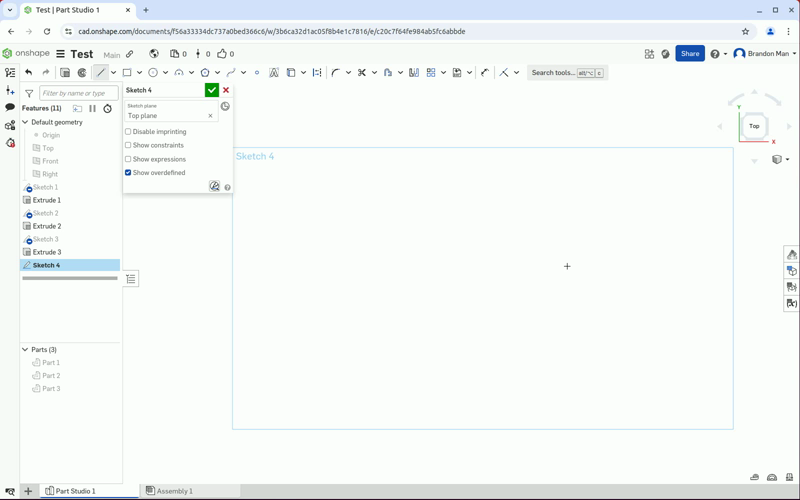
key_up(shift)
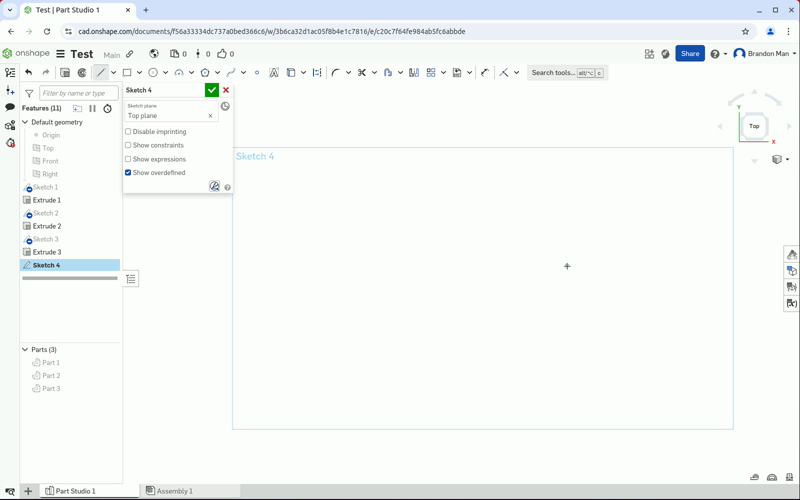
key_down(shift)
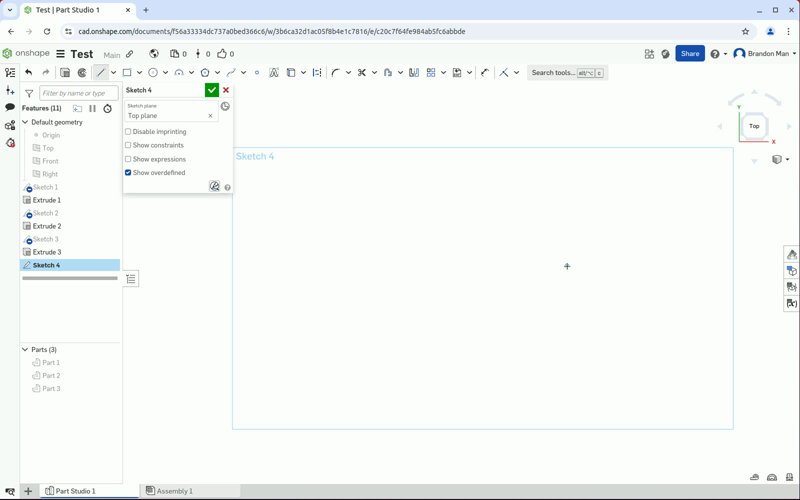
mouse_move(589, 265)
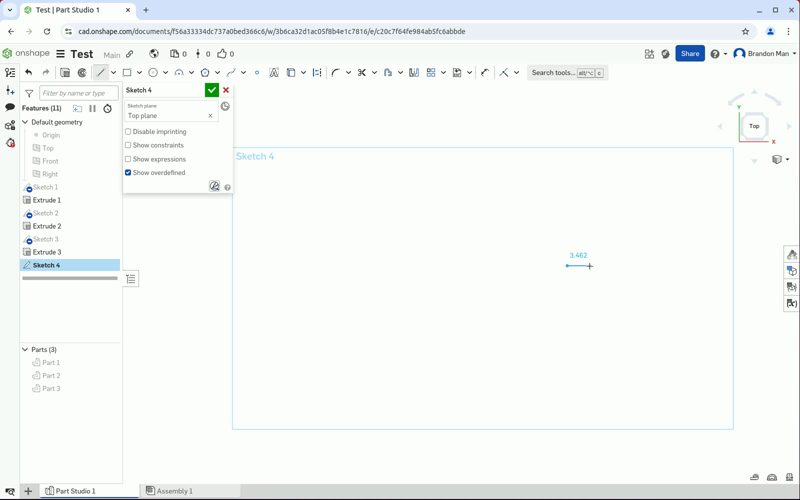
mouse_move(572, 265)
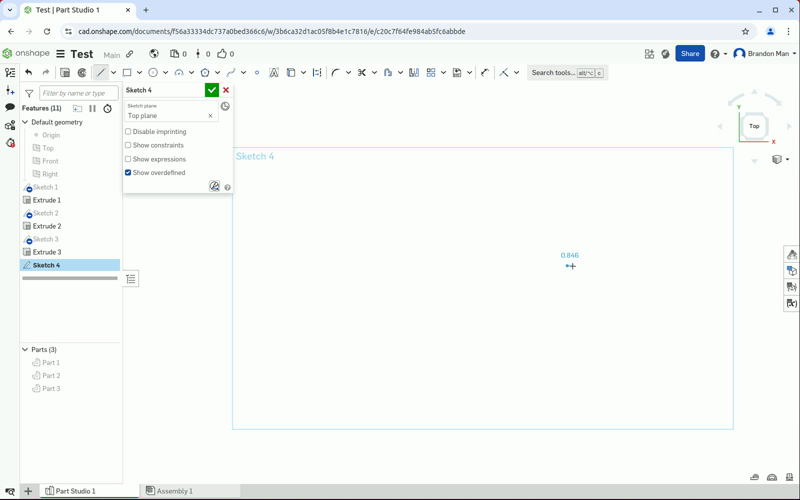
scroll(6)
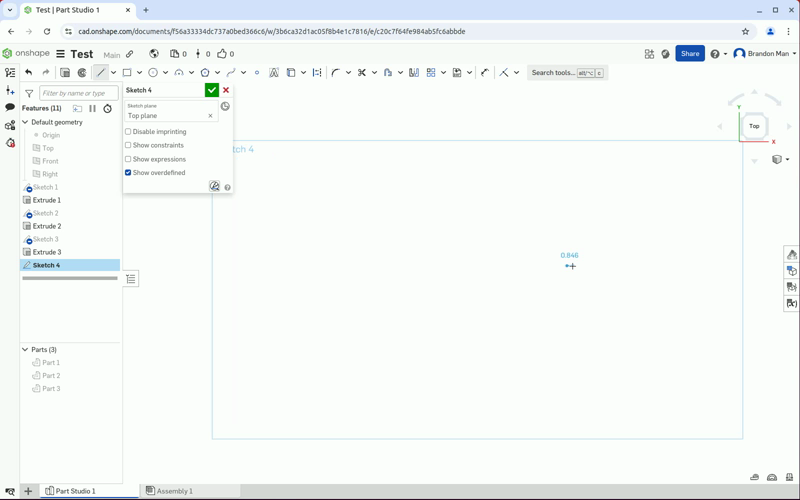
scroll(6)
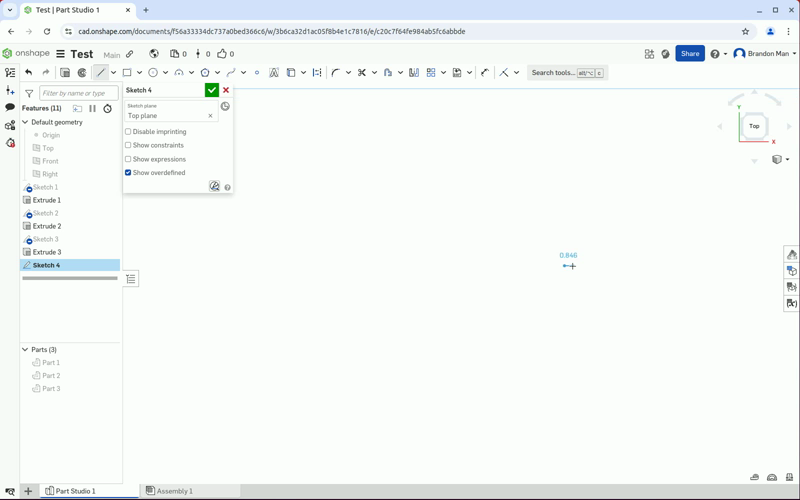
scroll(6)
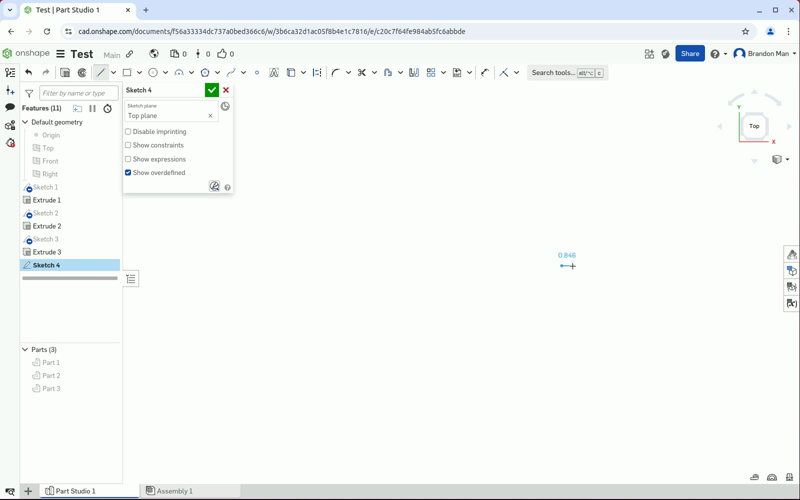
scroll(6)
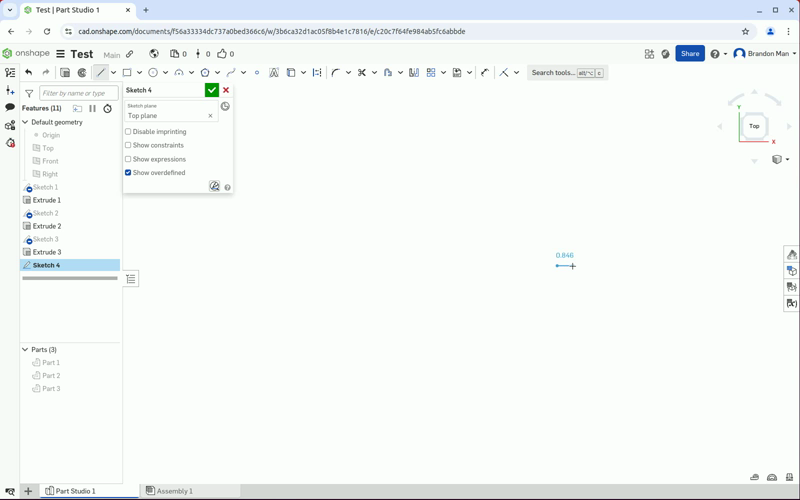
scroll(6)
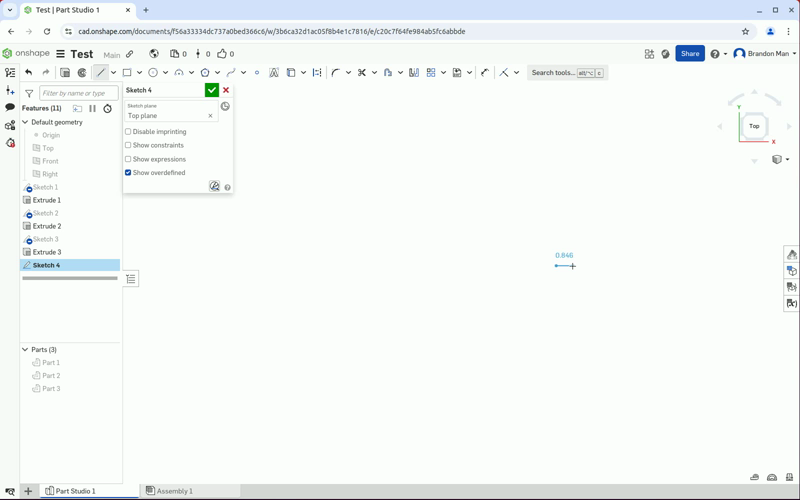
scroll(6)
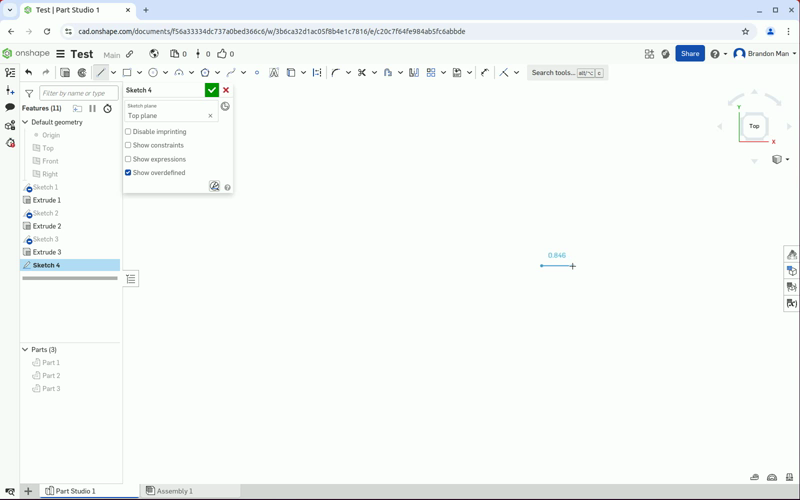
scroll(6)
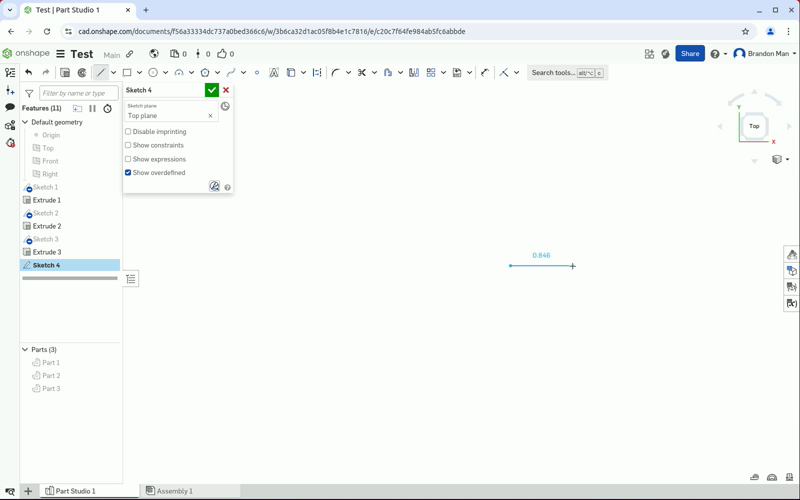
click(572, 265)
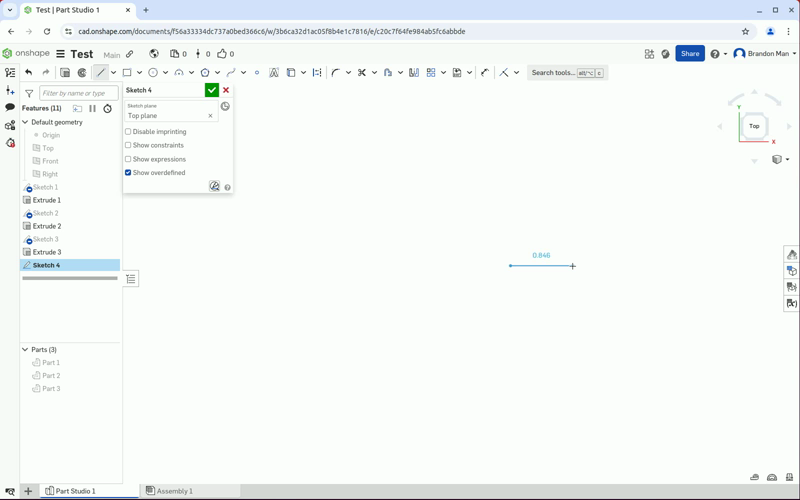
scroll(-6)
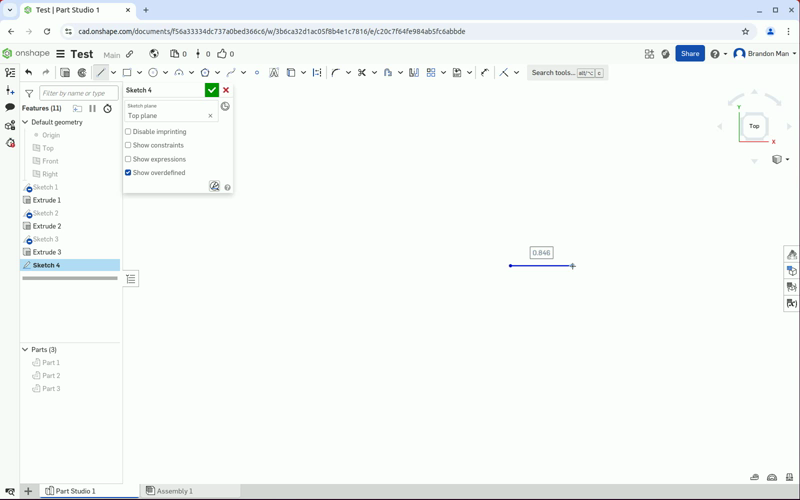
scroll(-6)
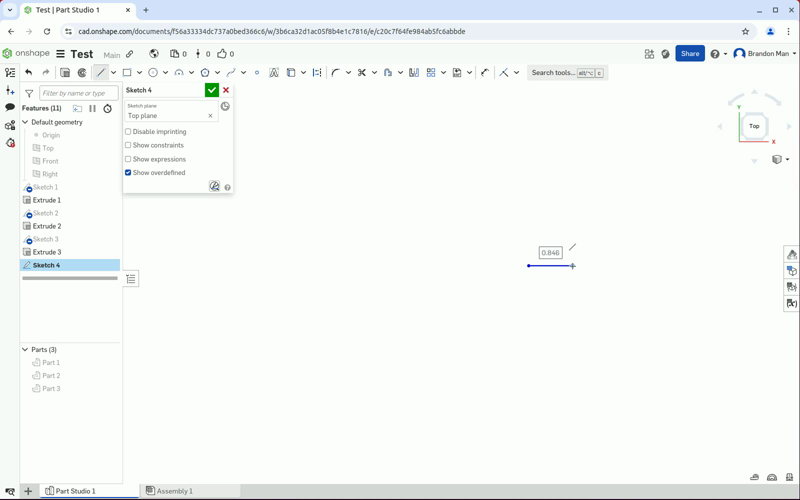
scroll(-6)
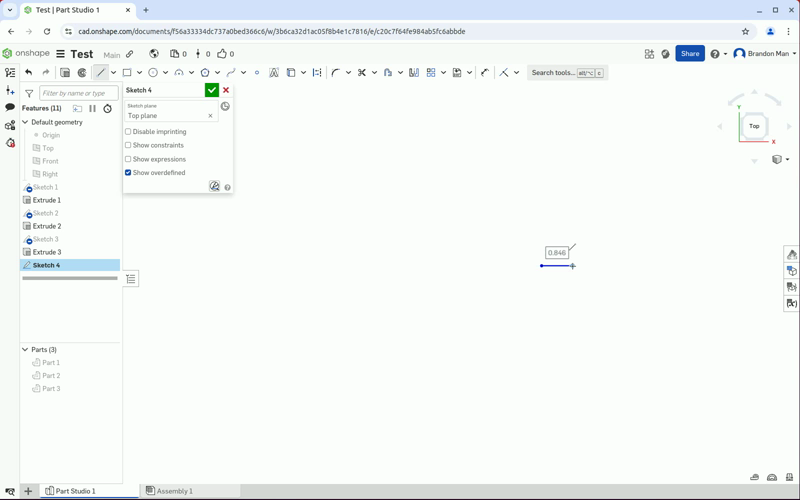
scroll(-6)
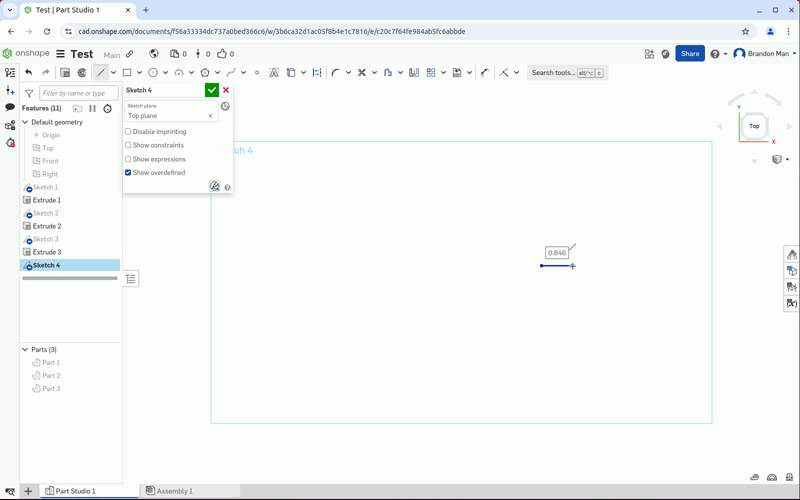
scroll(-6)
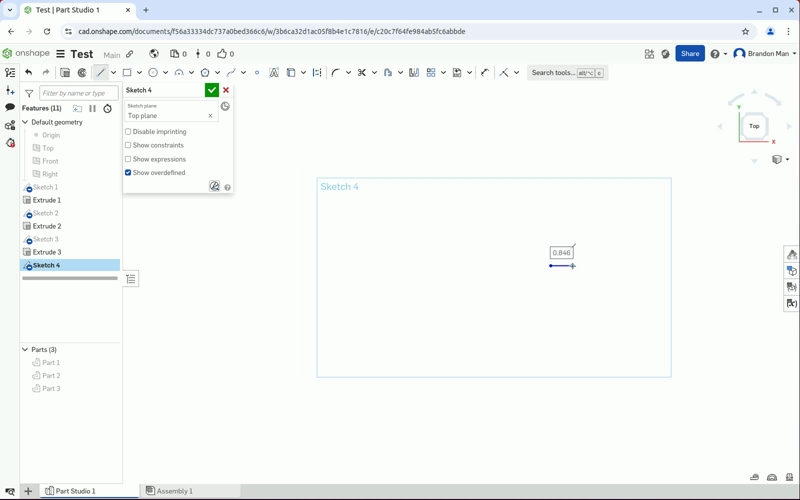
scroll(-6)
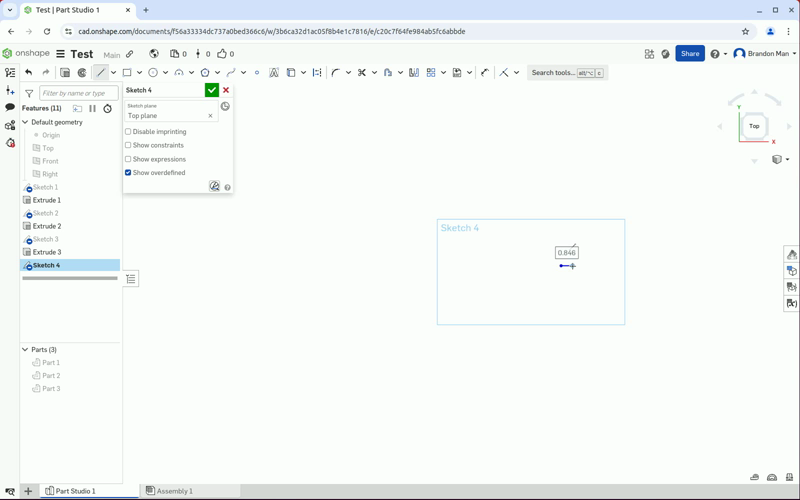
scroll(-6)
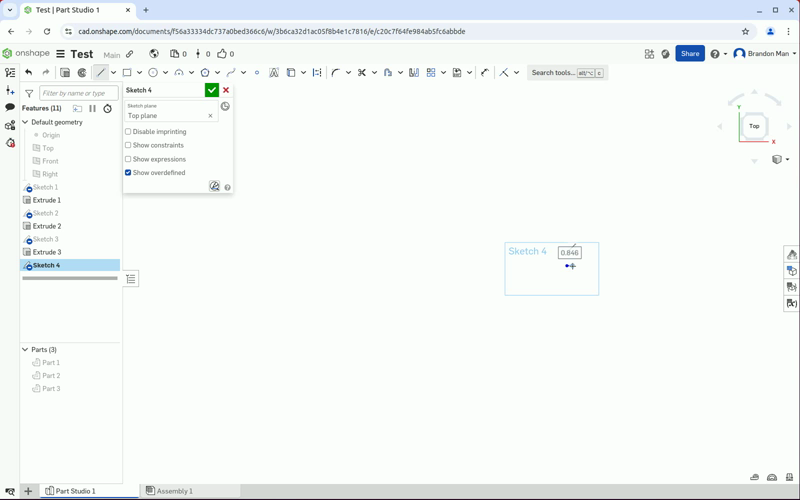
key_up(shift)
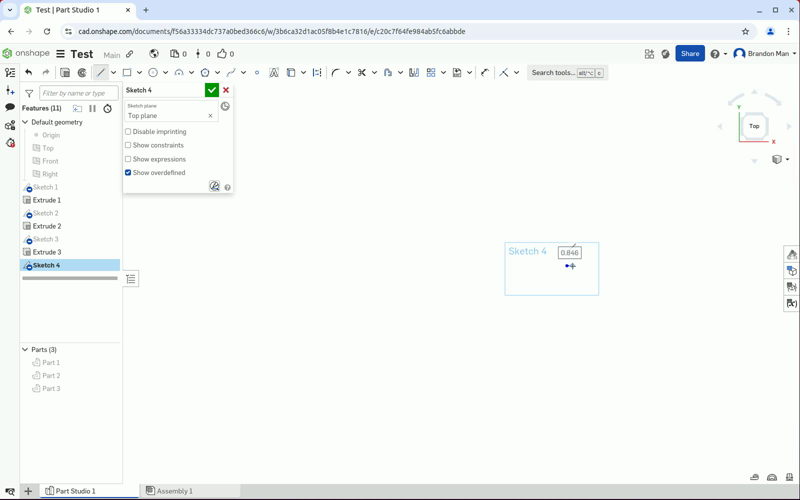
key_down(shift)
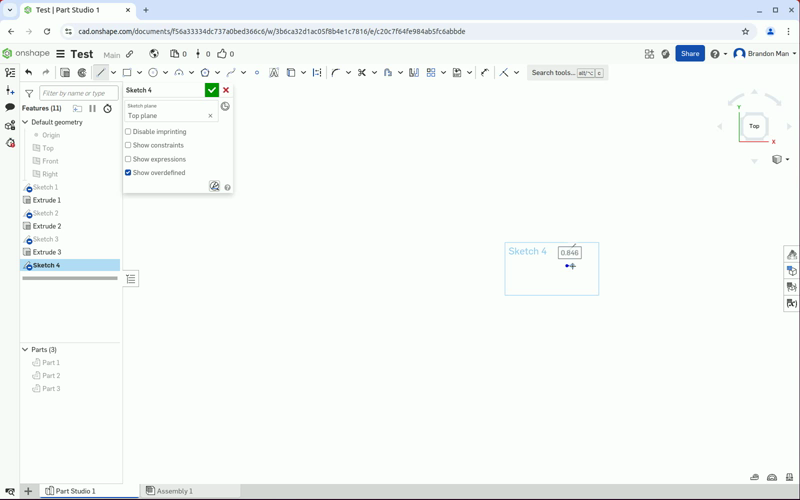
mouse_move(589, 265)
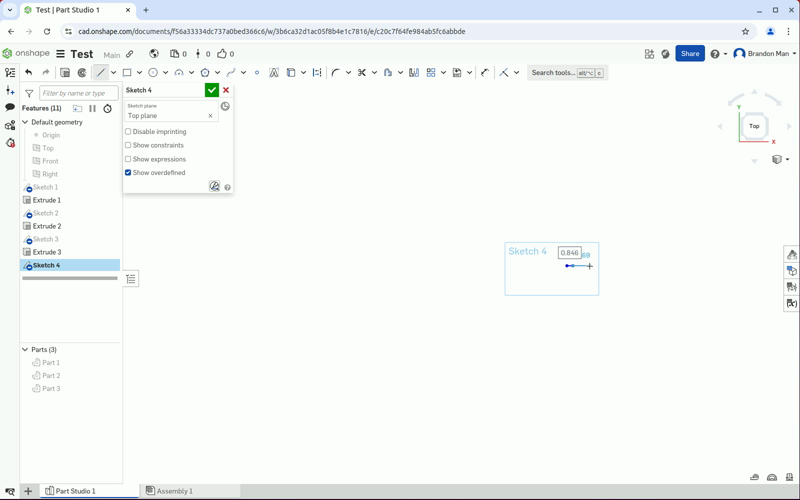
mouse_move(572, 229)
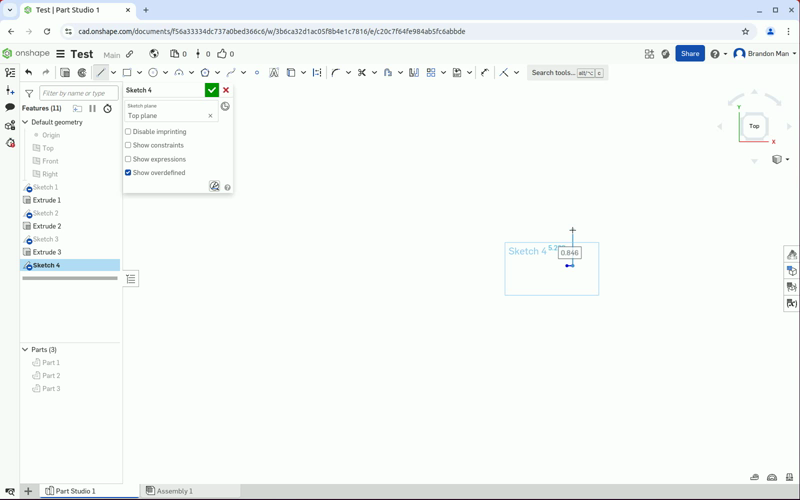
click(572, 229)
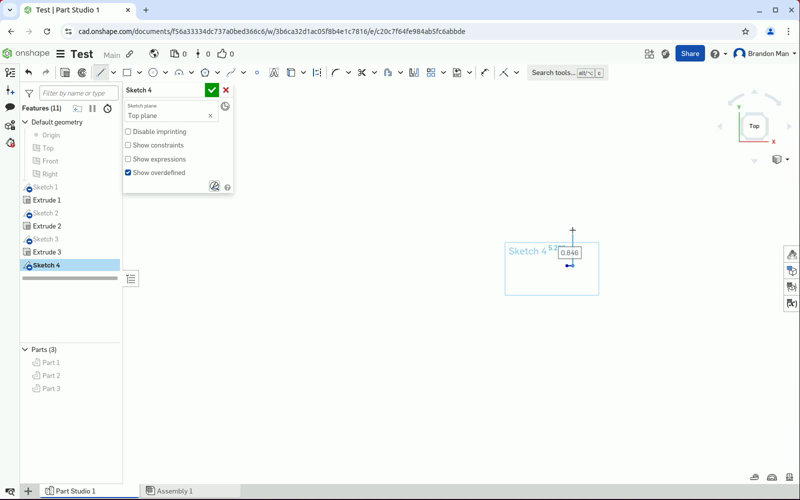
key_up(shift)
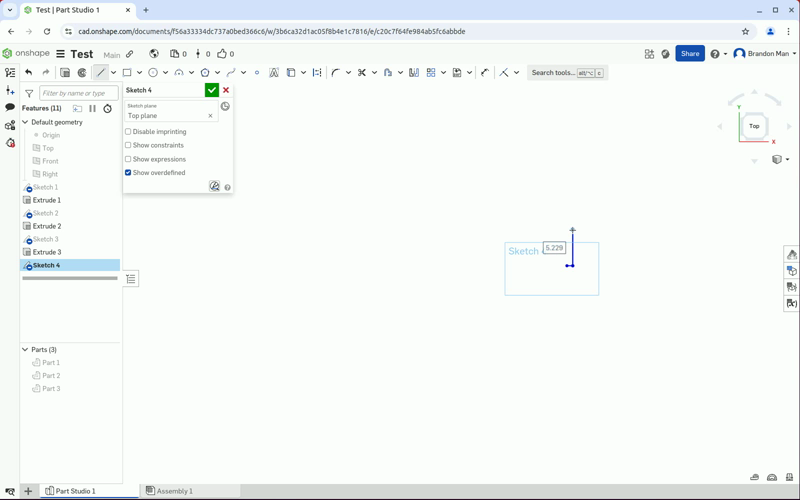
key_down(shift)
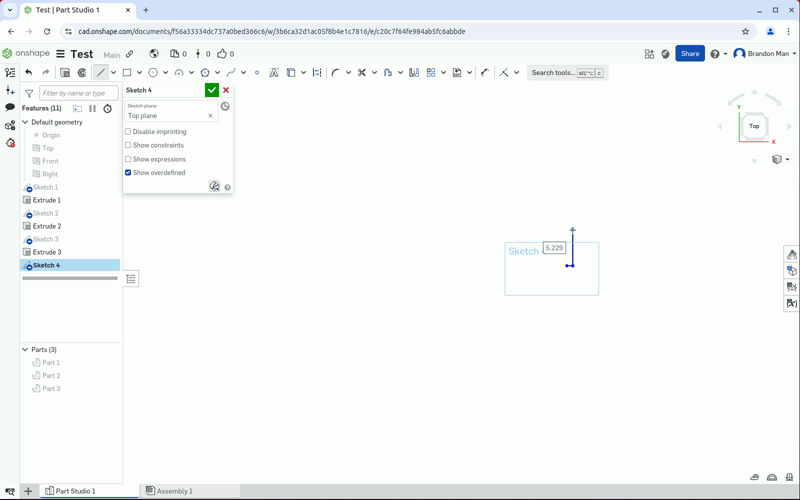
mouse_move(589, 229)
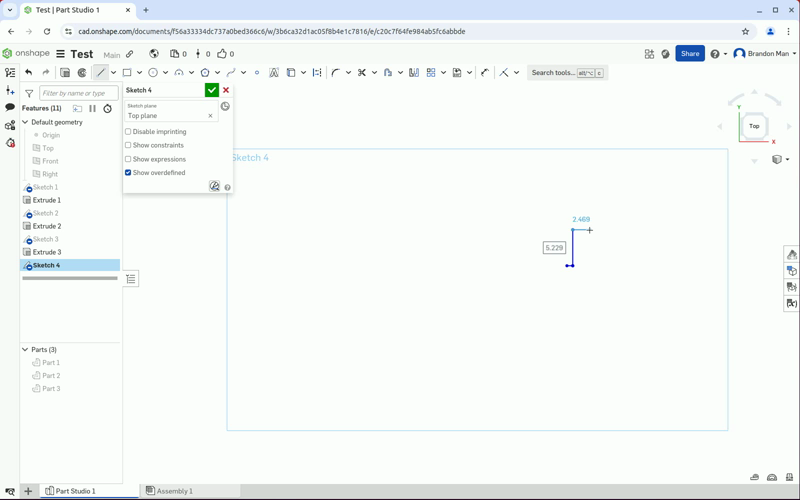
mouse_move(567, 229)
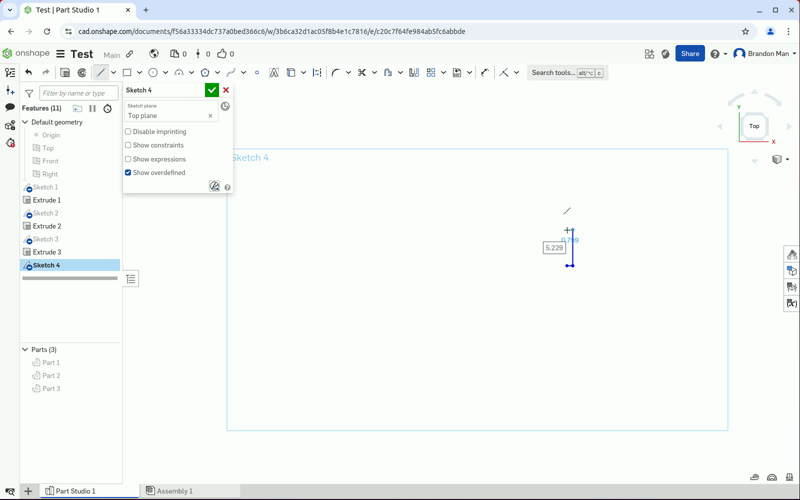
scroll(6)
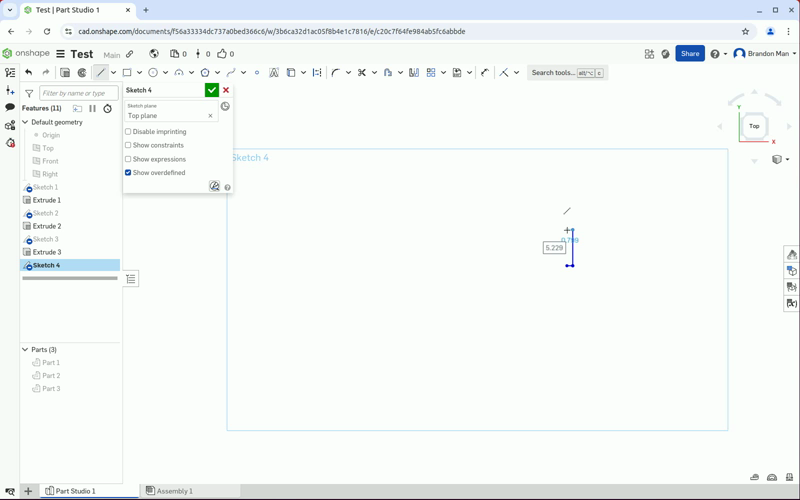
scroll(6)
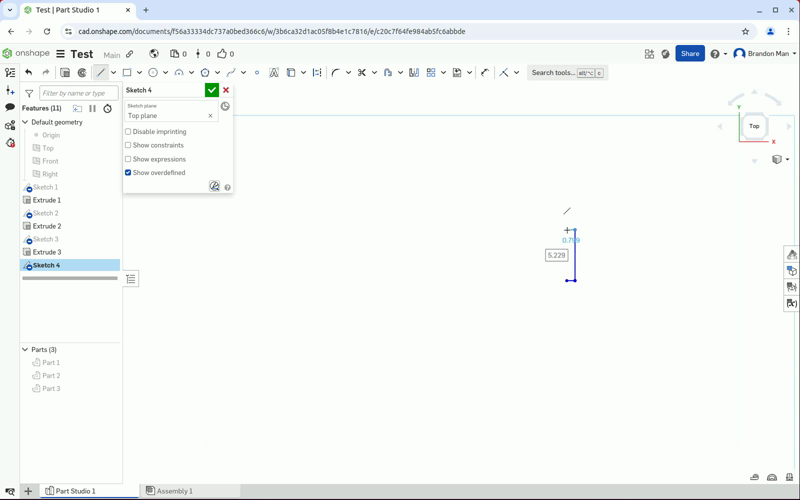
scroll(6)
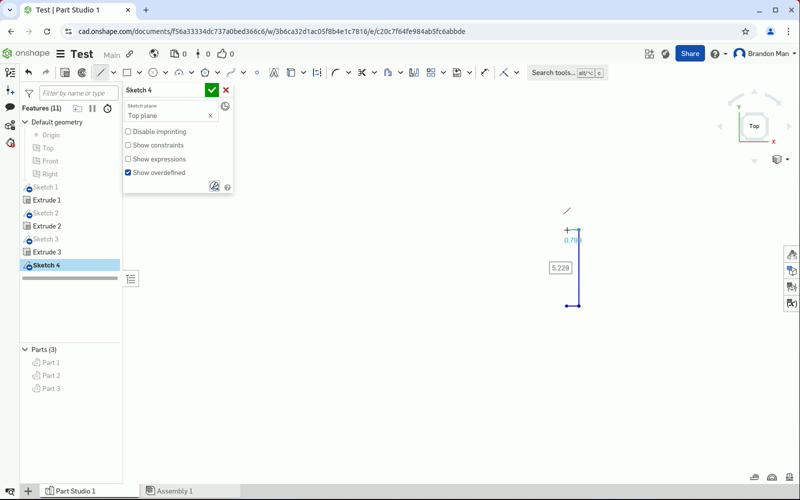
scroll(6)
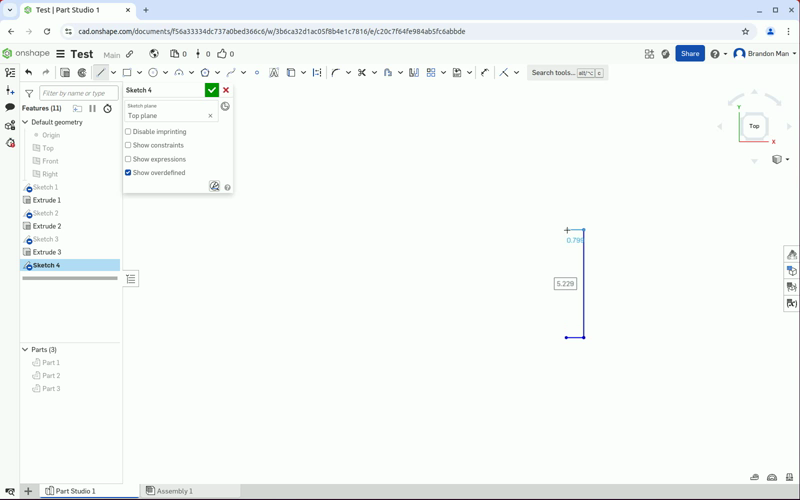
scroll(6)
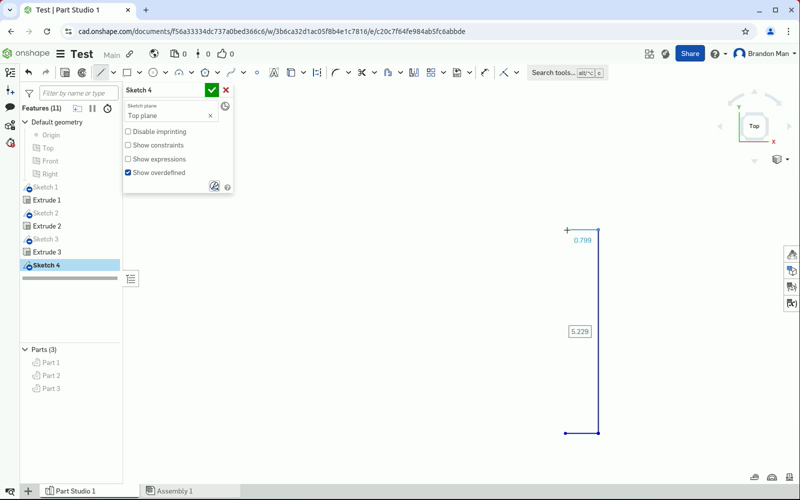
scroll(6)
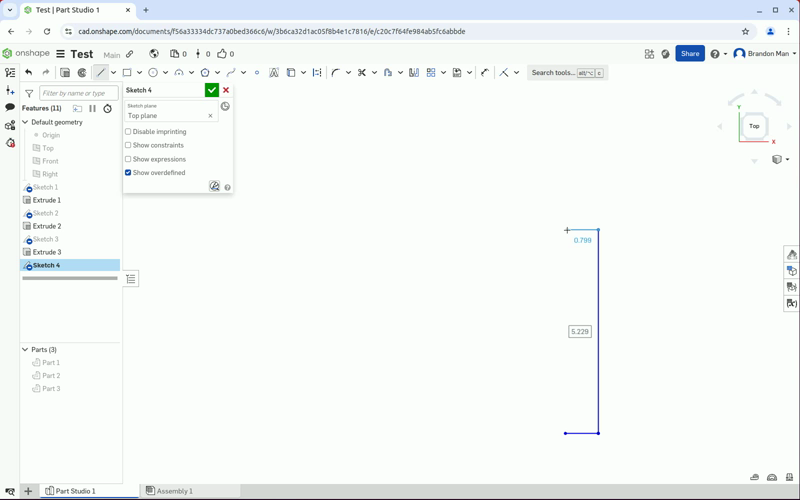
scroll(6)
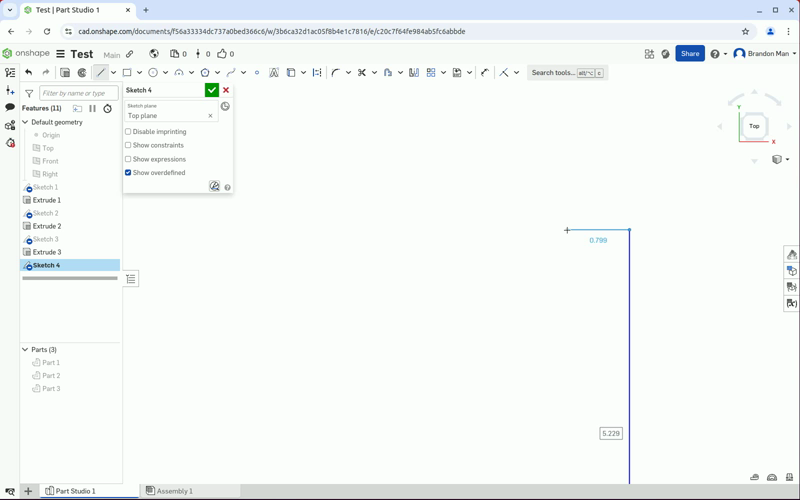
click(567, 229)
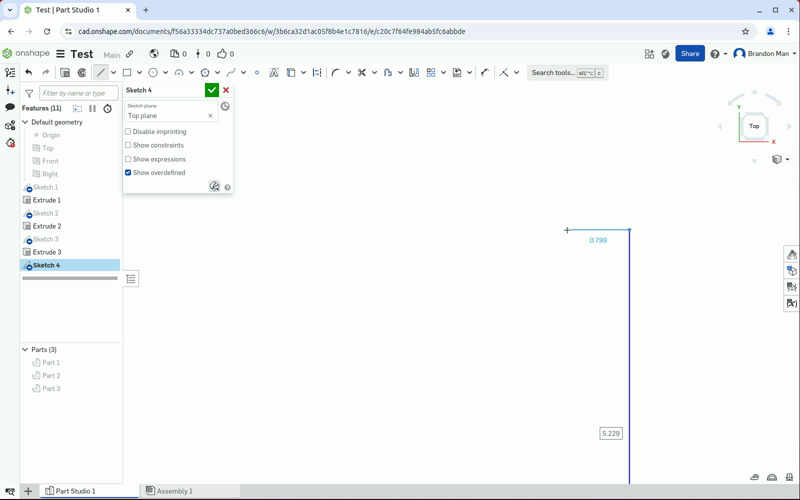
scroll(-6)
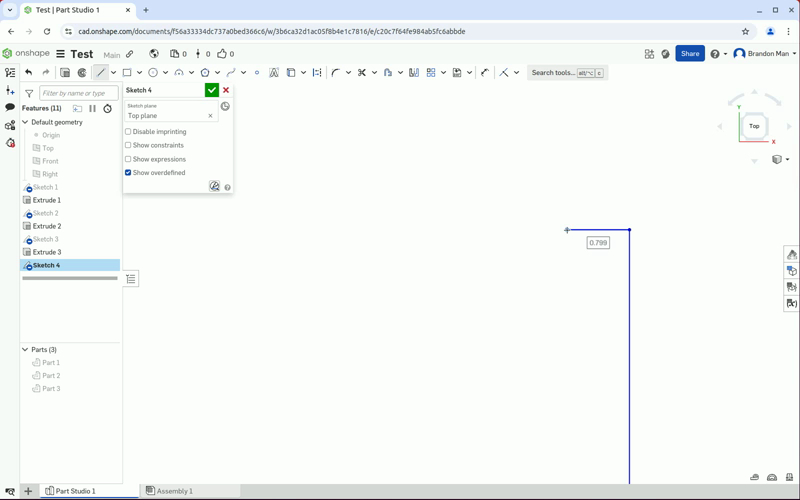
scroll(-6)
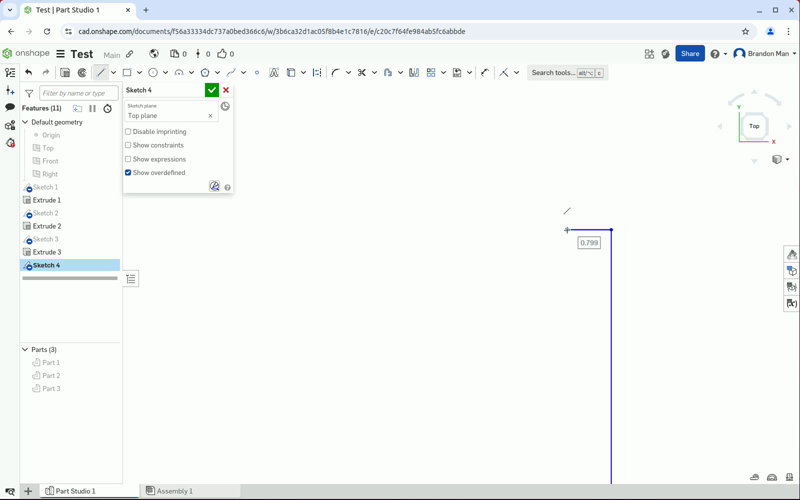
scroll(-6)
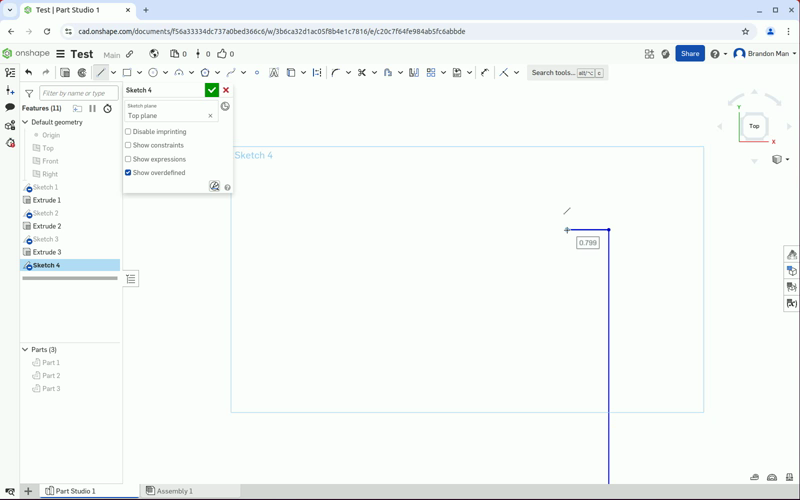
scroll(-6)
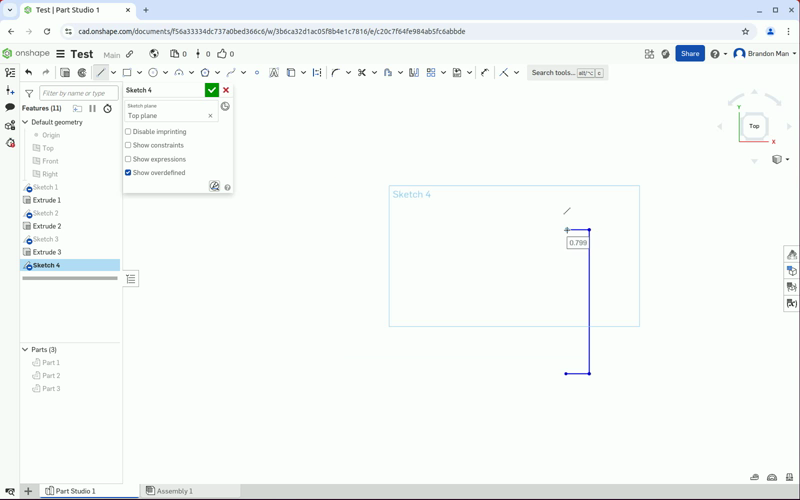
scroll(-6)
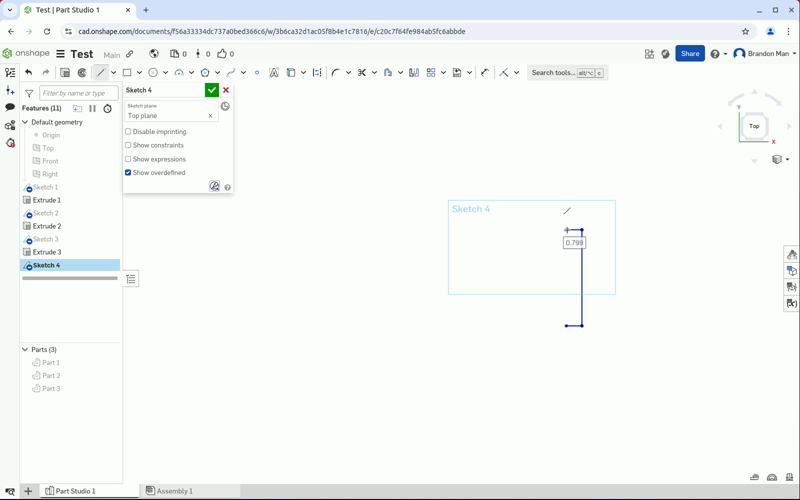
scroll(-6)
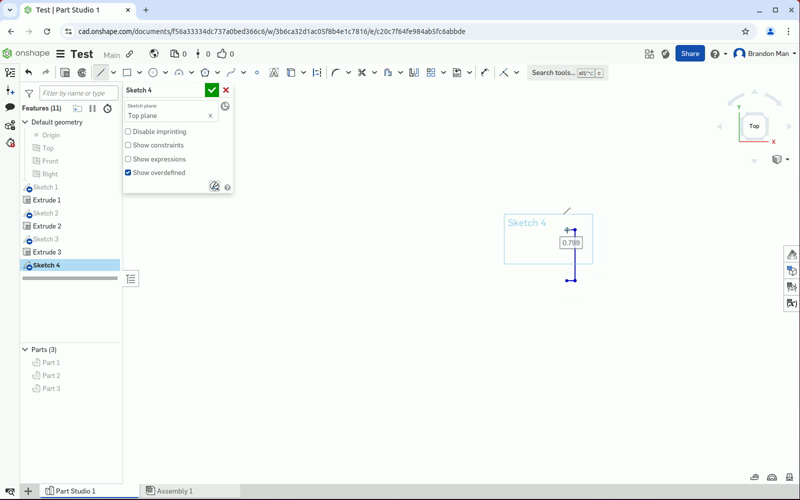
scroll(-6)
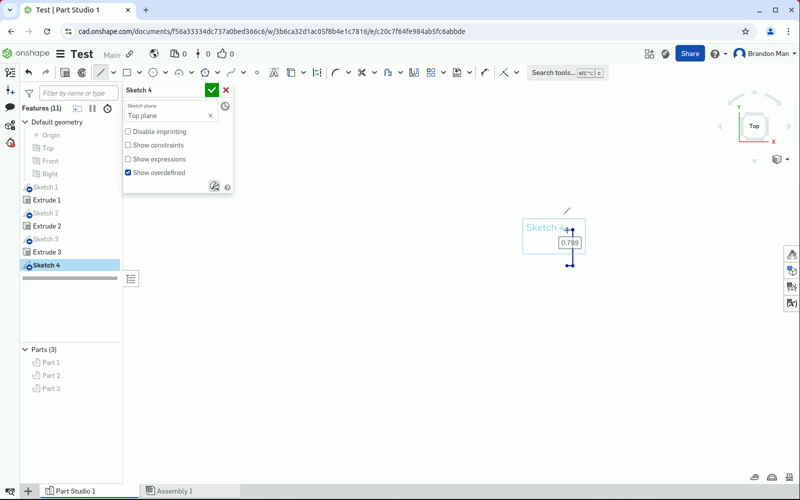
key_up(shift)
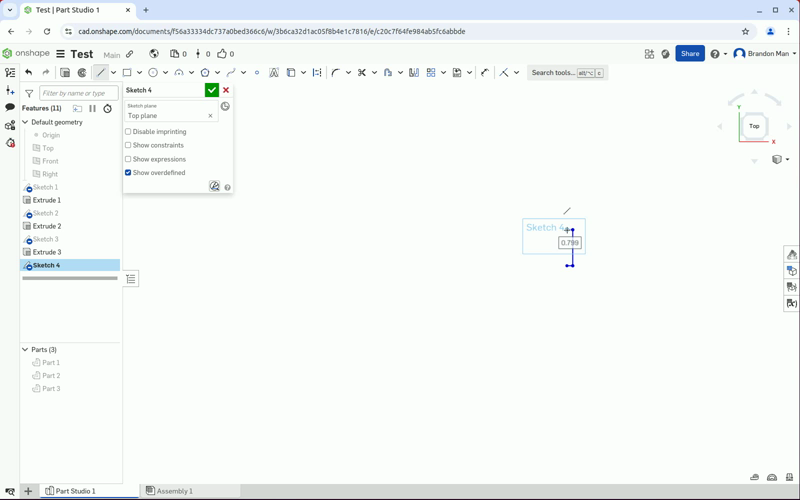
mouse_move(589, 229)
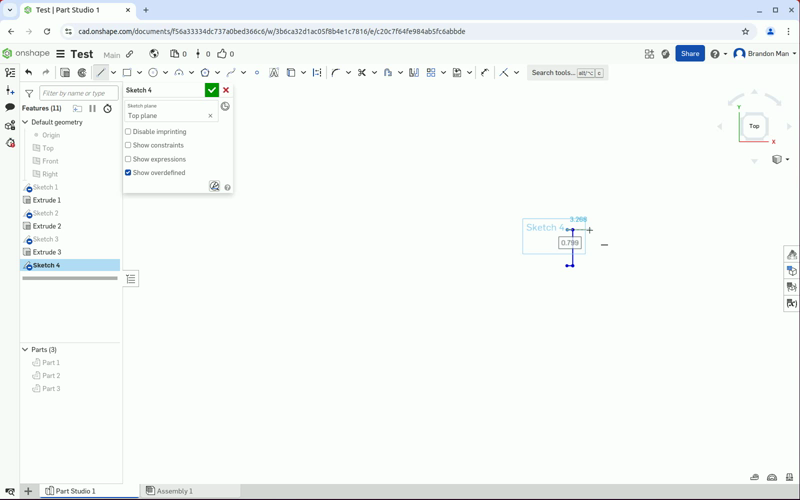
key_down(shift)
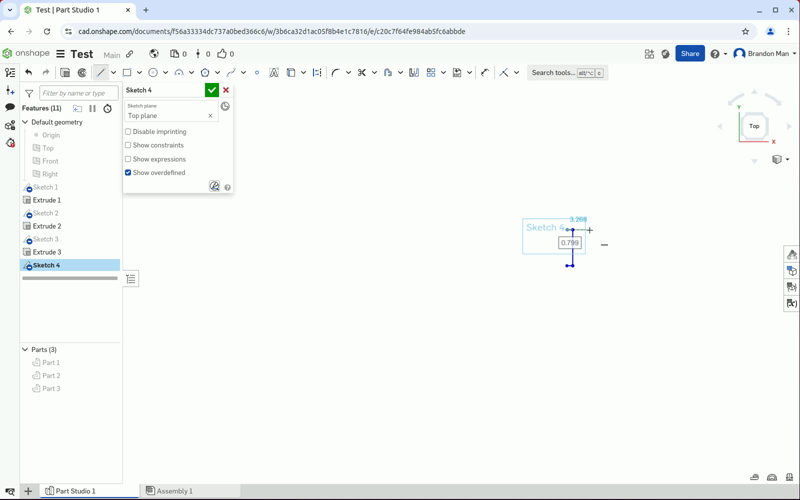
mouse_move(567, 265)
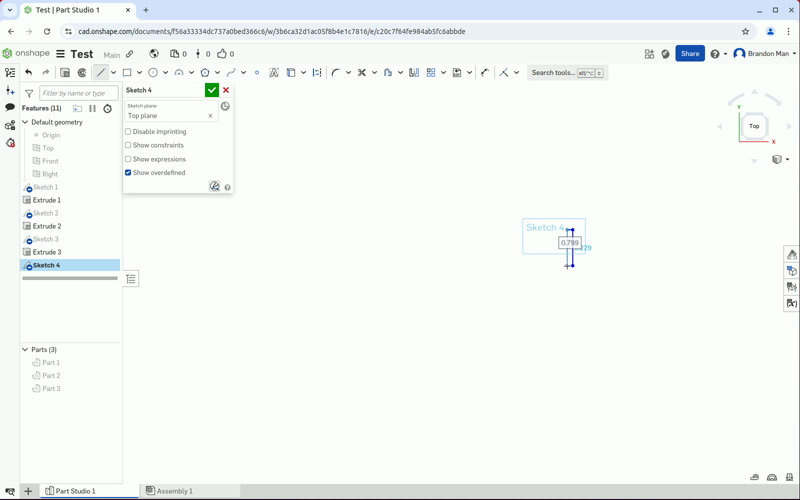
key_up(shift)
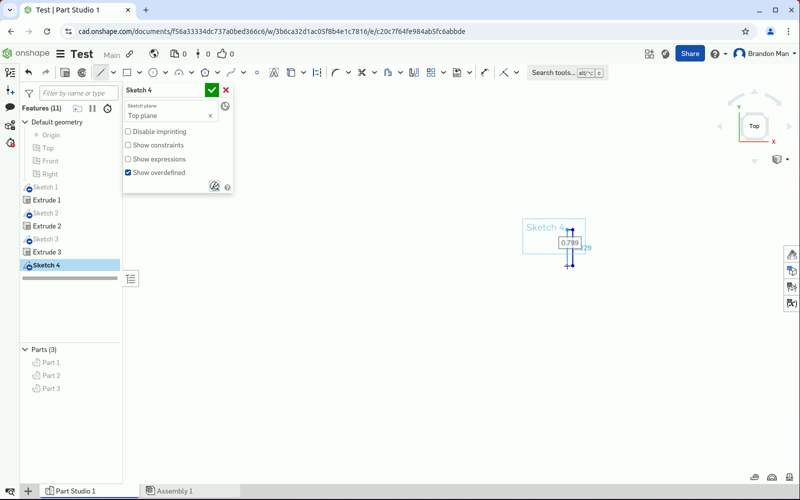
click(567, 265)
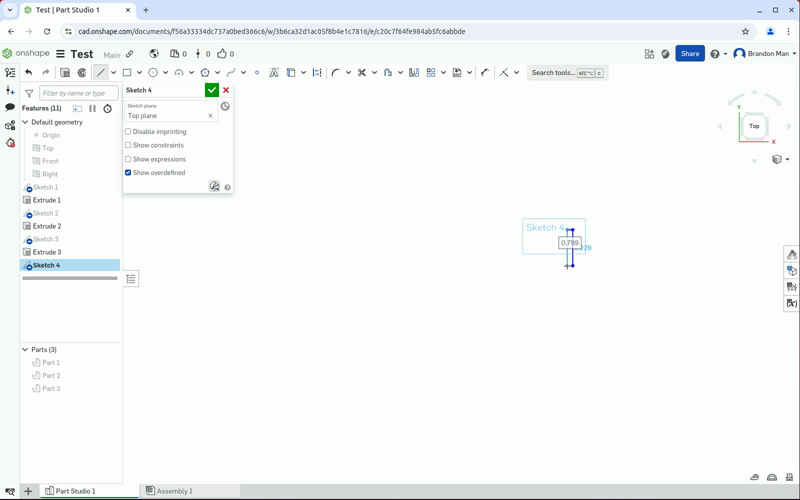
key(esc)
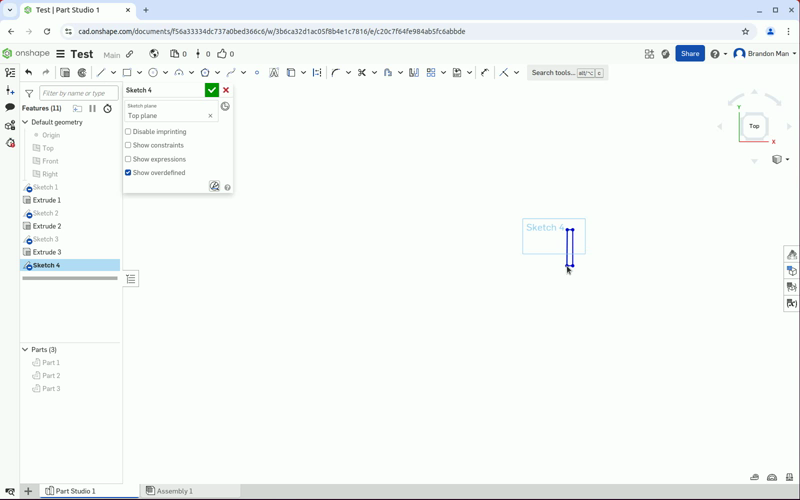
mouse_move(569, 254)
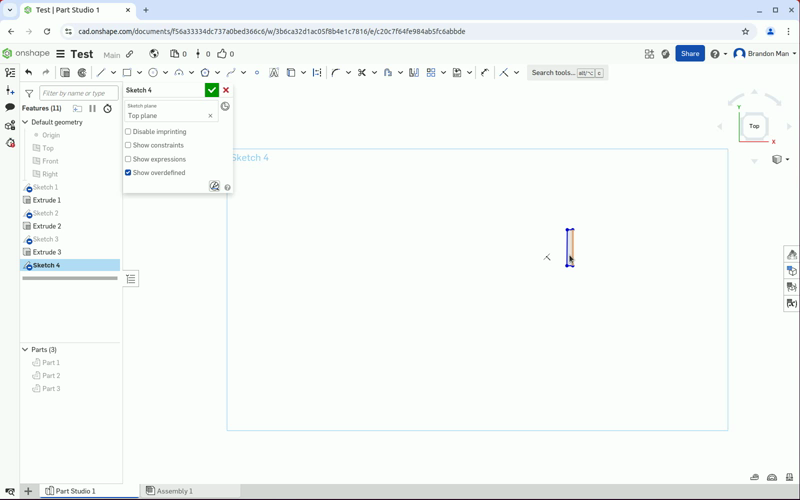
scroll(6)
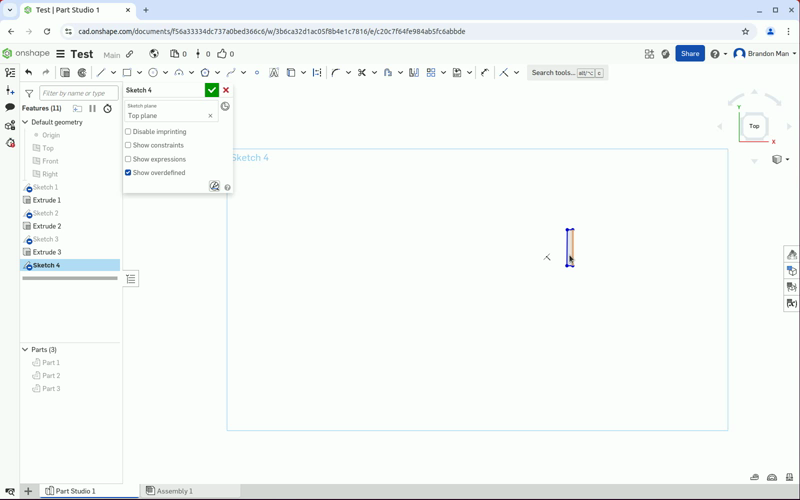
scroll(6)
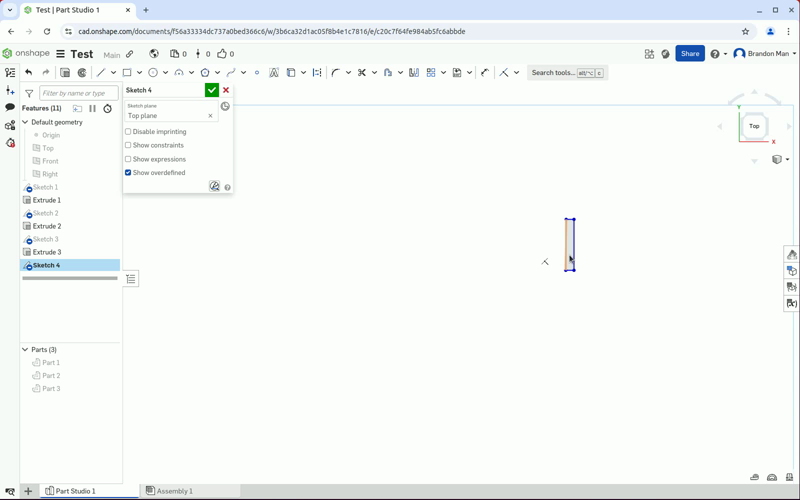
scroll(6)
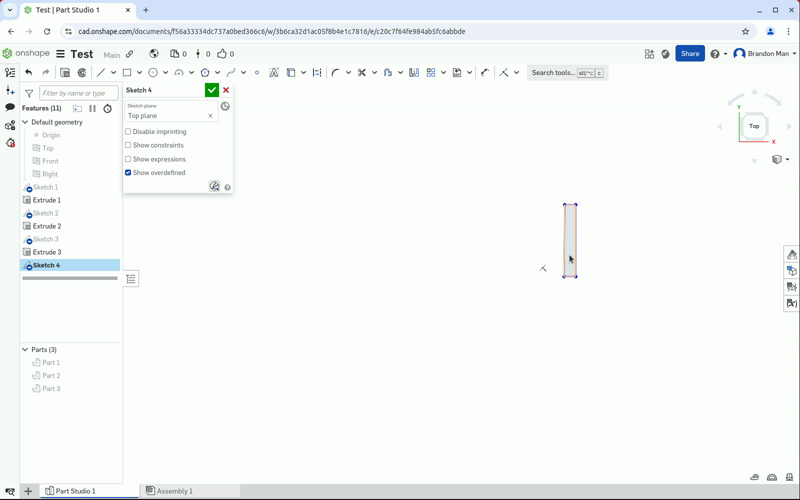
scroll(6)
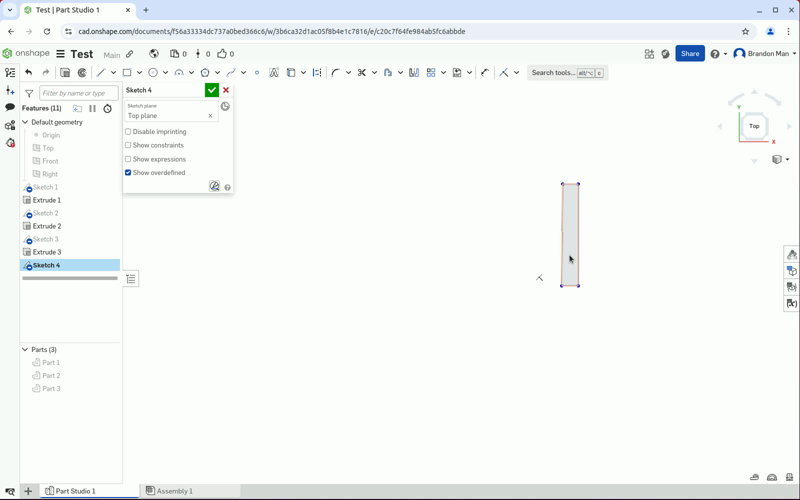
scroll(6)
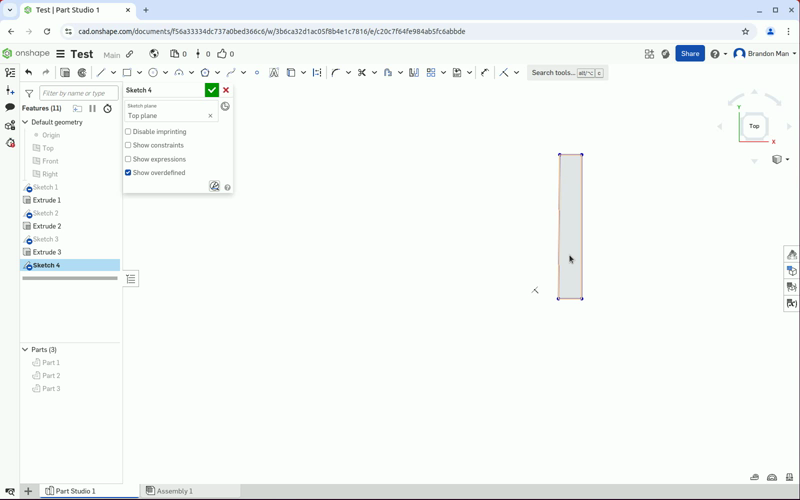
scroll(6)
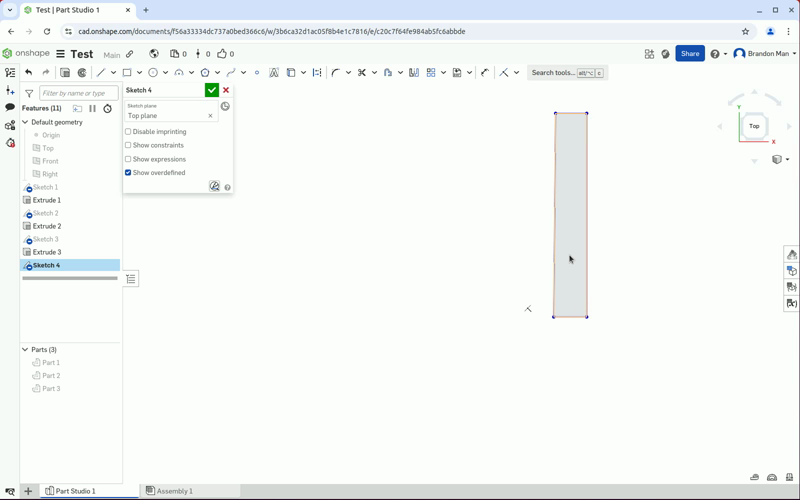
scroll(6)
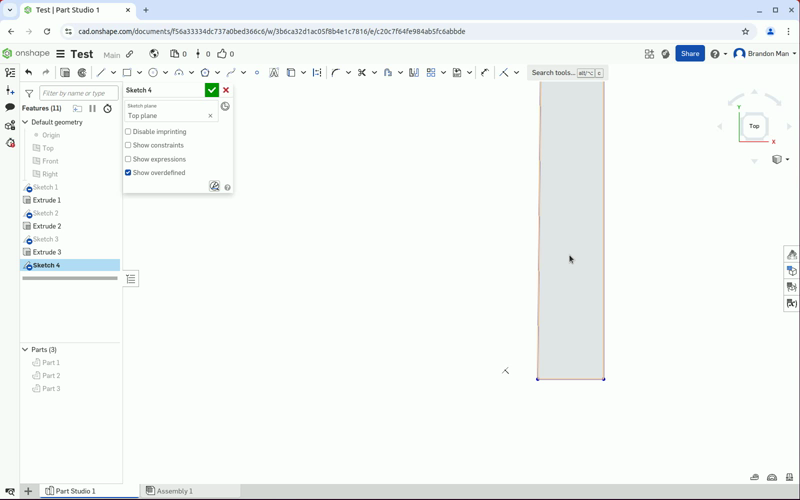
click(569, 254)
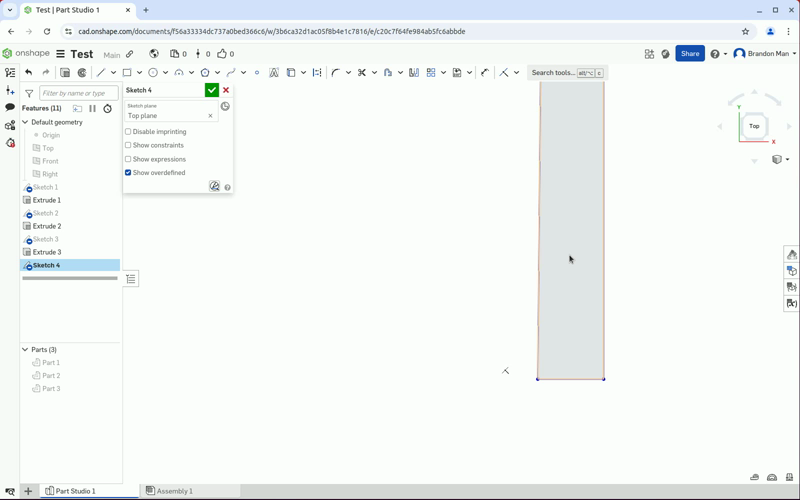
scroll(-6)
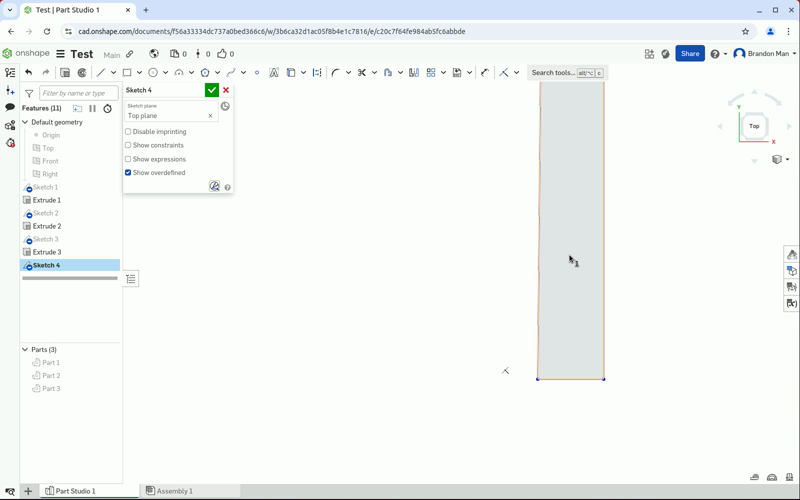
scroll(-6)
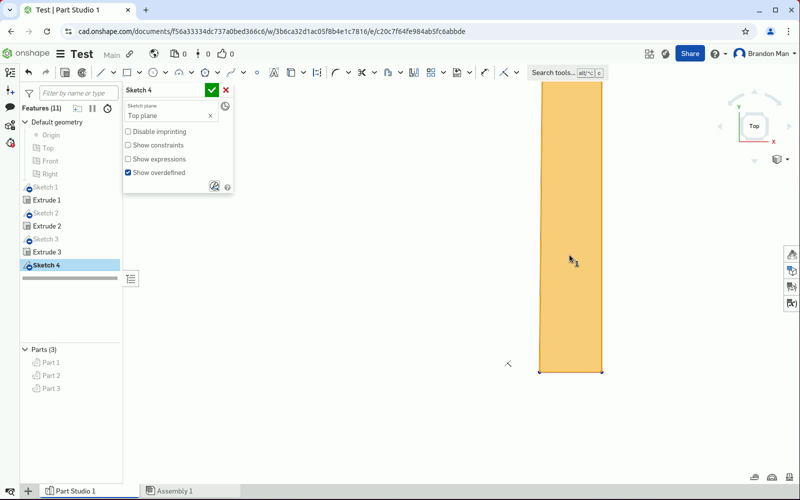
scroll(-6)
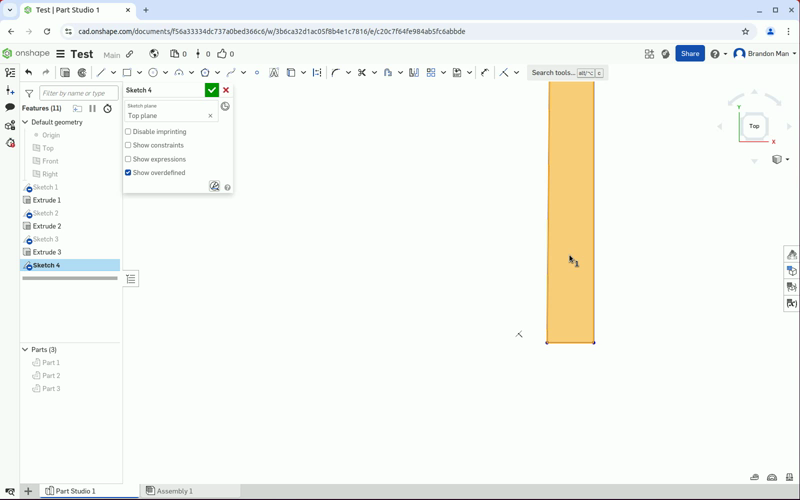
scroll(-6)
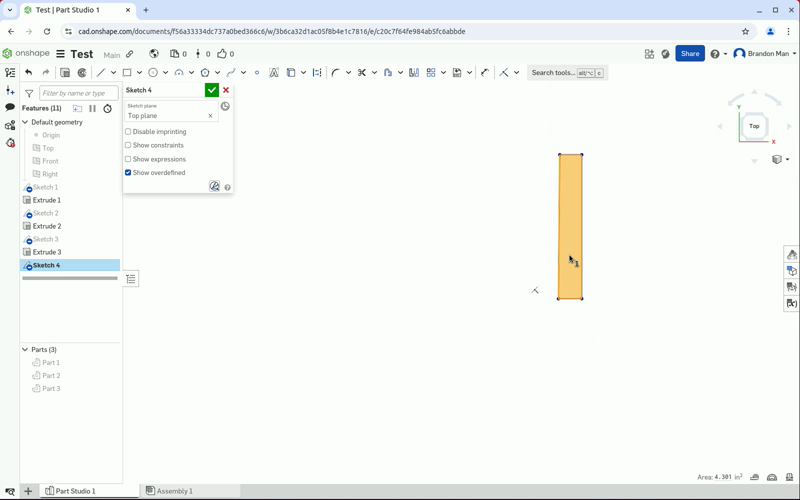
scroll(-6)
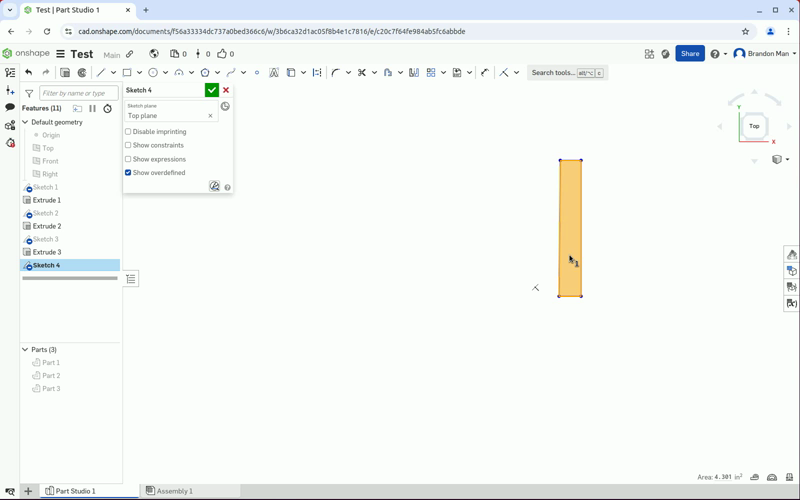
scroll(-6)
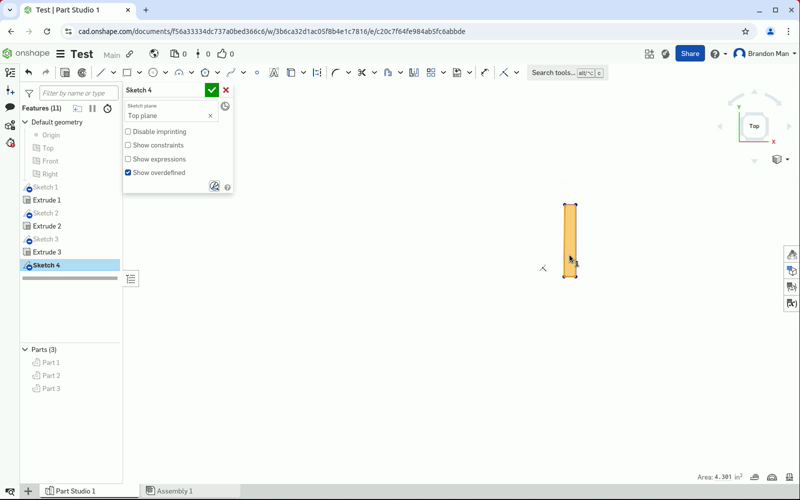
scroll(-6)
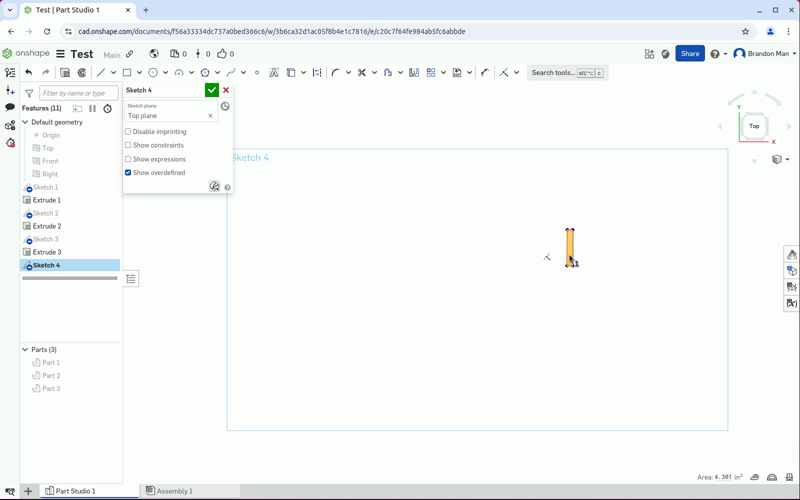
mouse_move(73, 352)
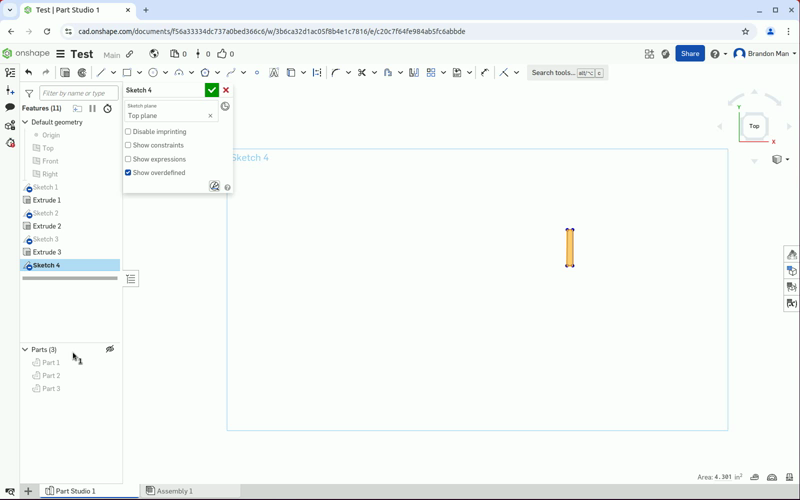
key(shift+y)
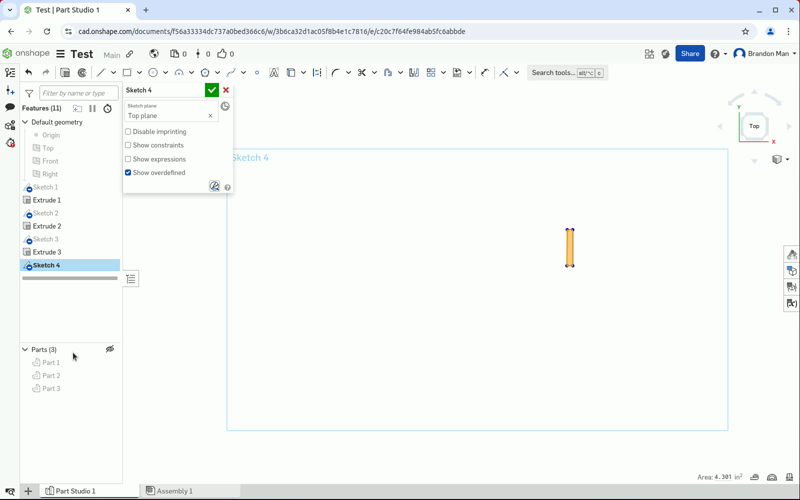
key(shift+e)
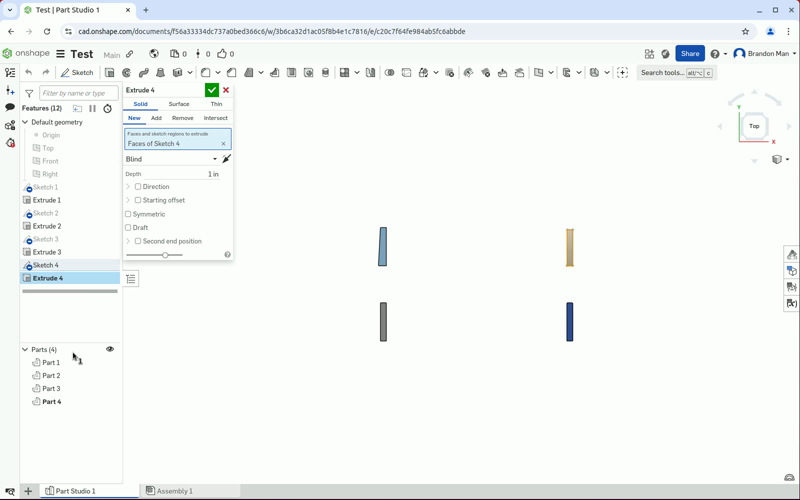
mouse_move(143, 106)
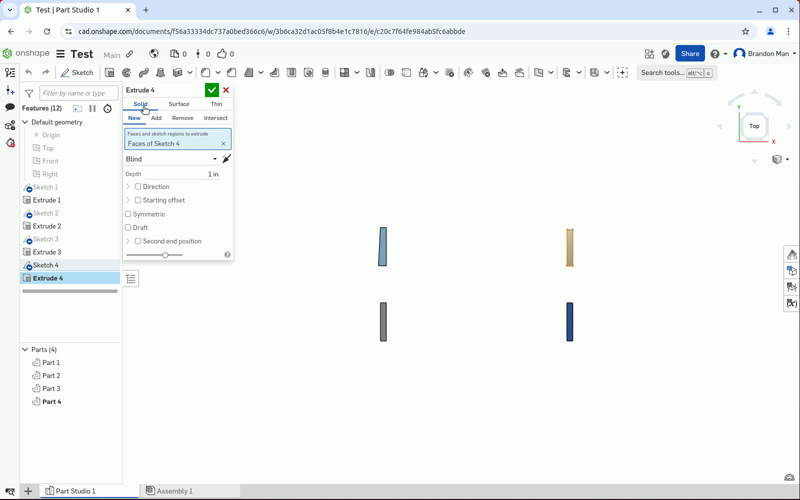
click(143, 106)
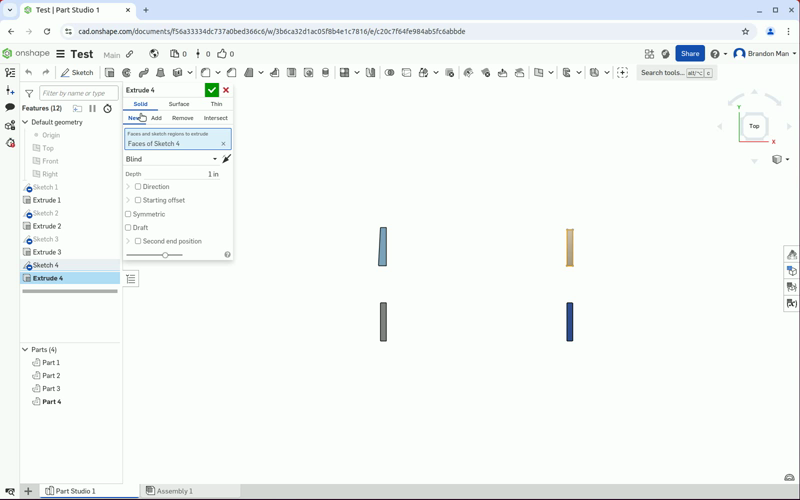
mouse_move(137, 120)
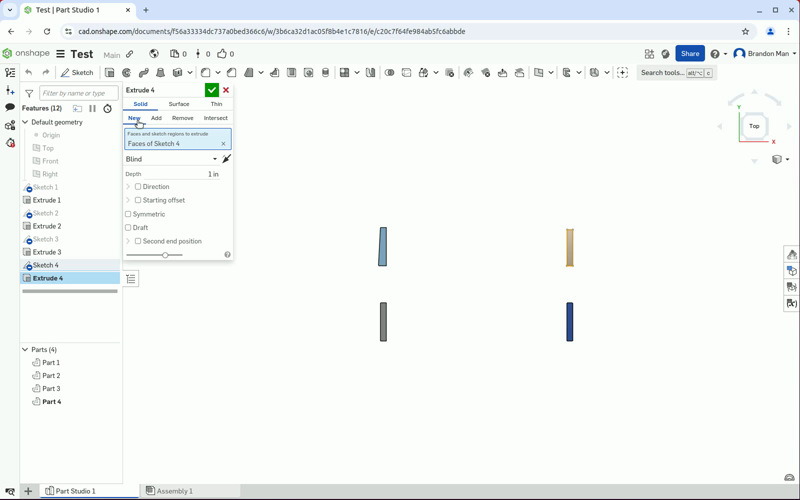
click(137, 120)
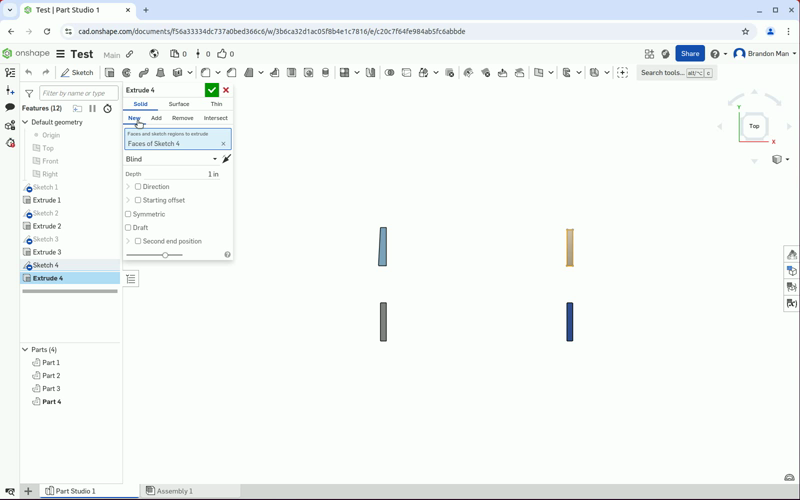
key(tab, 4)
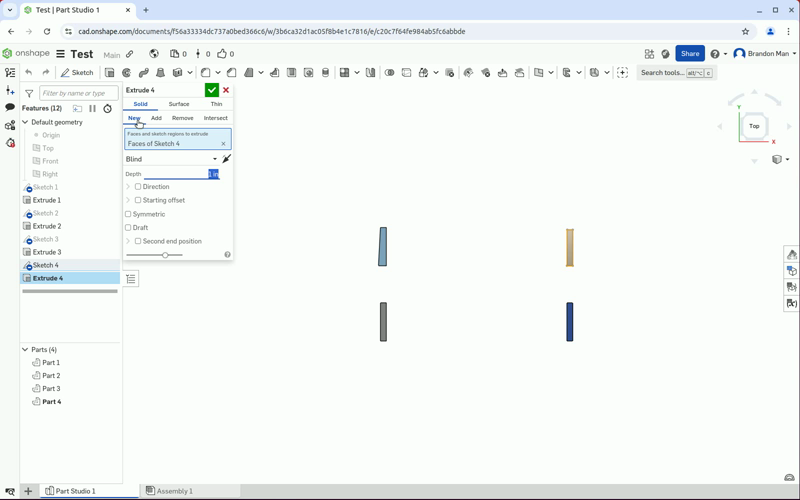
text(1.204)
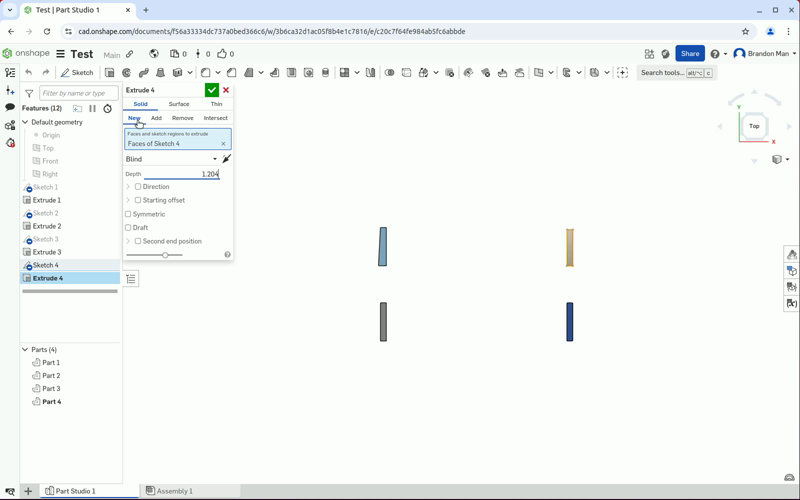
key(enter)
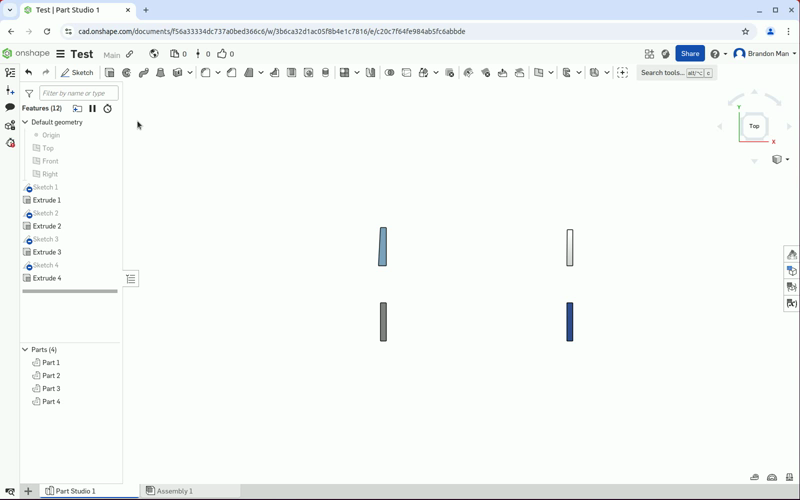
key(shift+h)
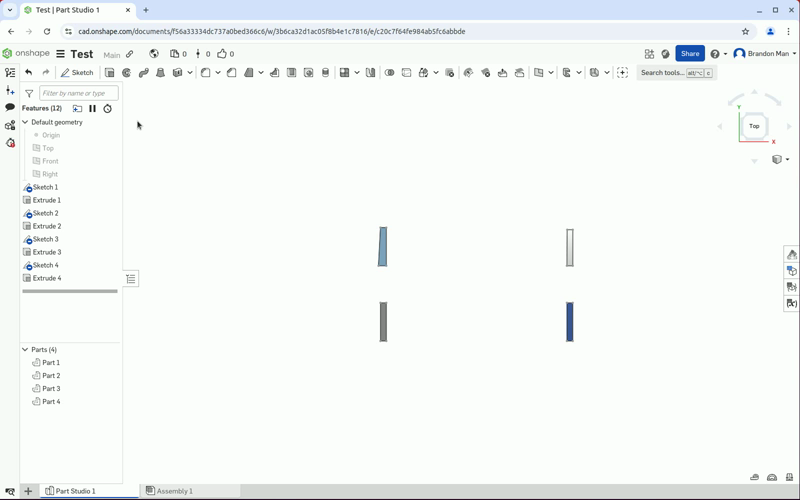
key(shift+h)
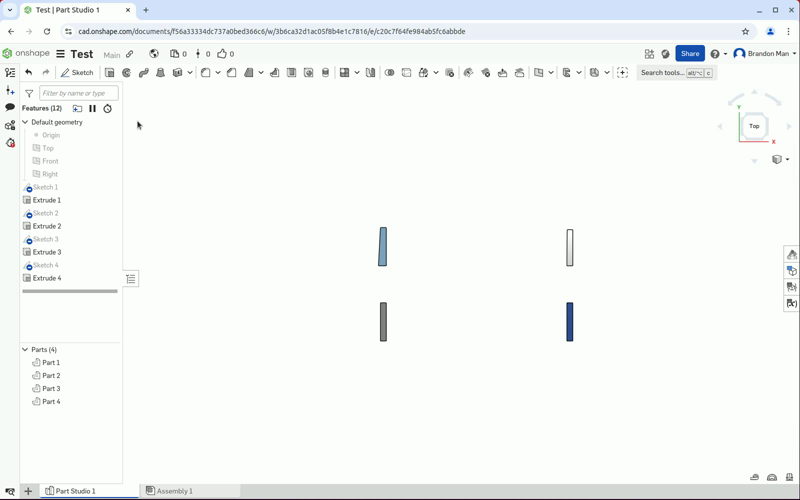
mouse_move(73, 189)
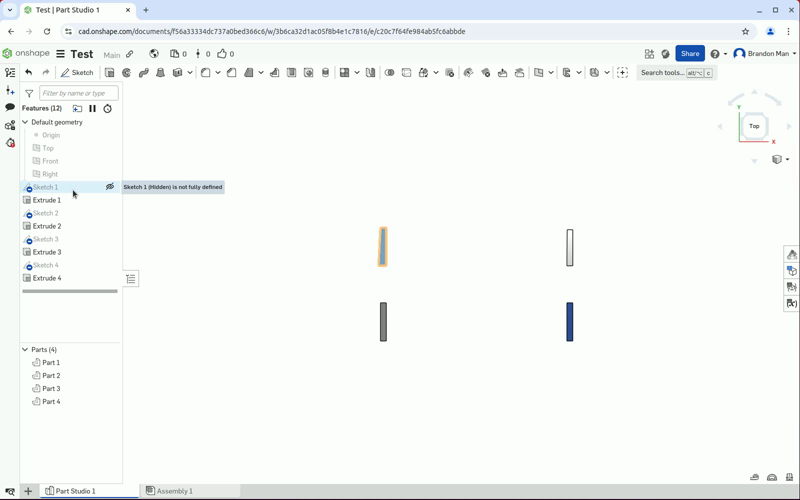
click(73, 189)
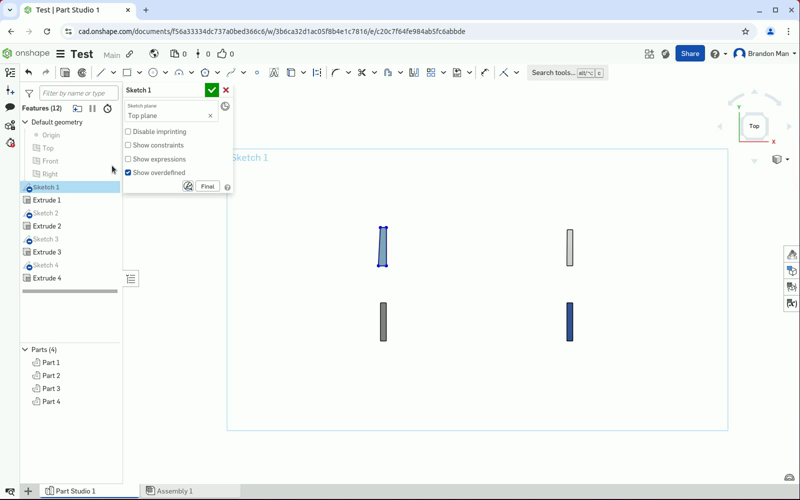
mouse_move(229, 92)
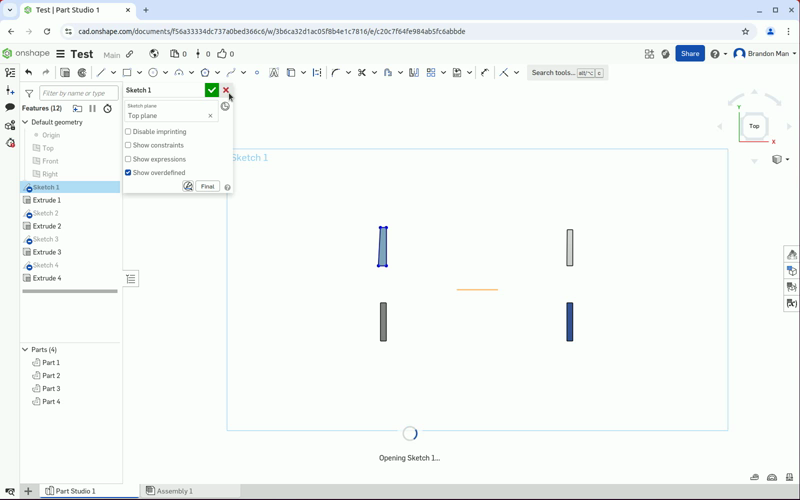
click(229, 92)
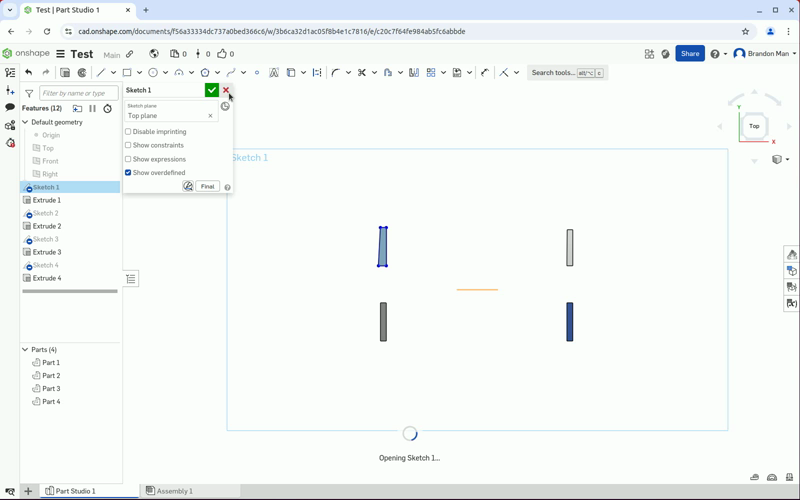
key(shift+s)
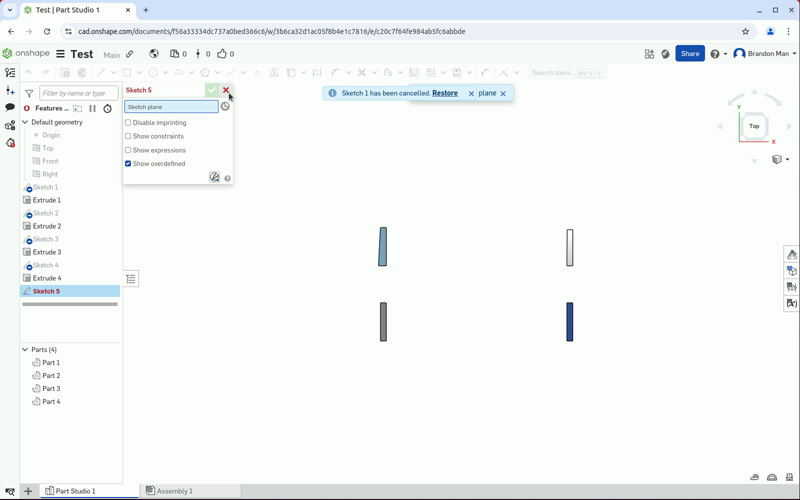
mouse_move(73, 150)
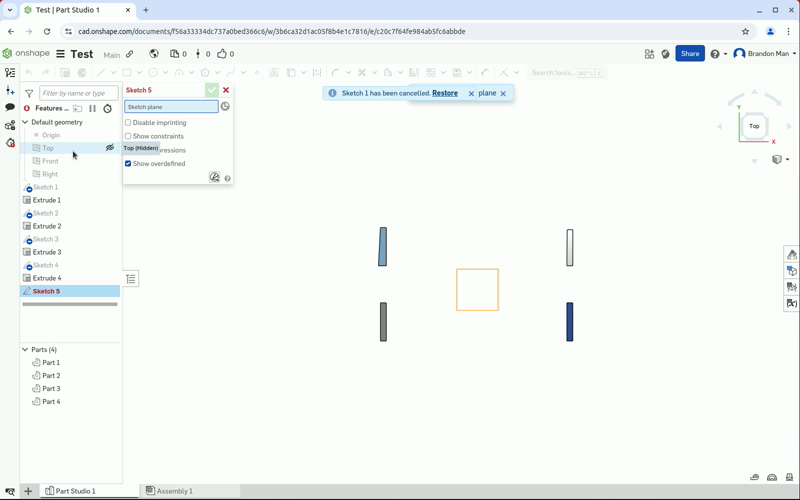
click(73, 150)
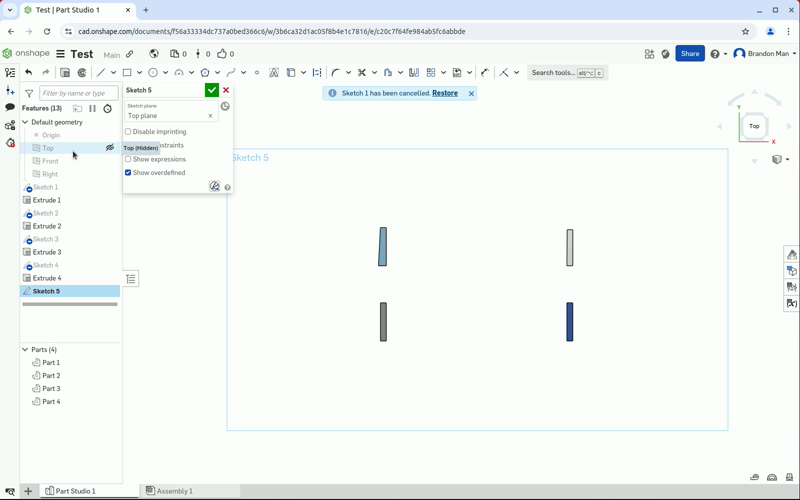
mouse_move(73, 352)
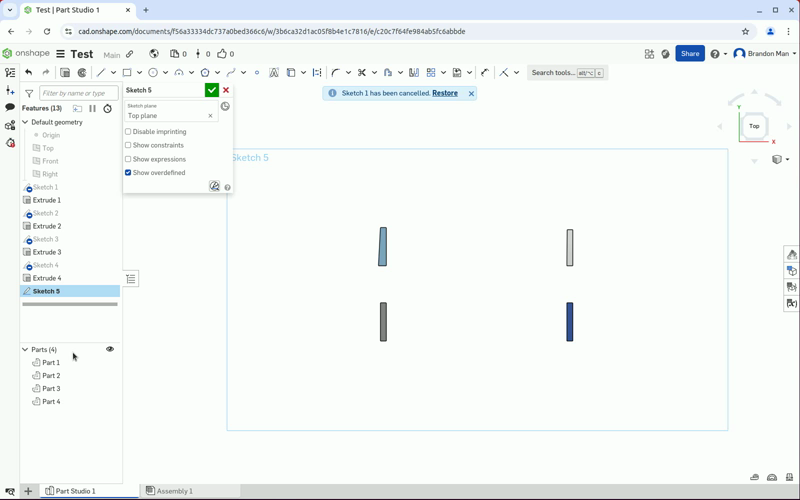
key(y)
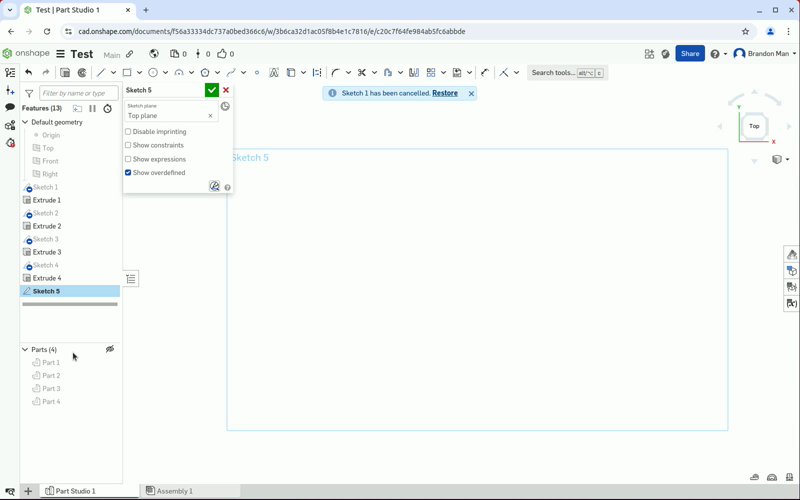
key(l)
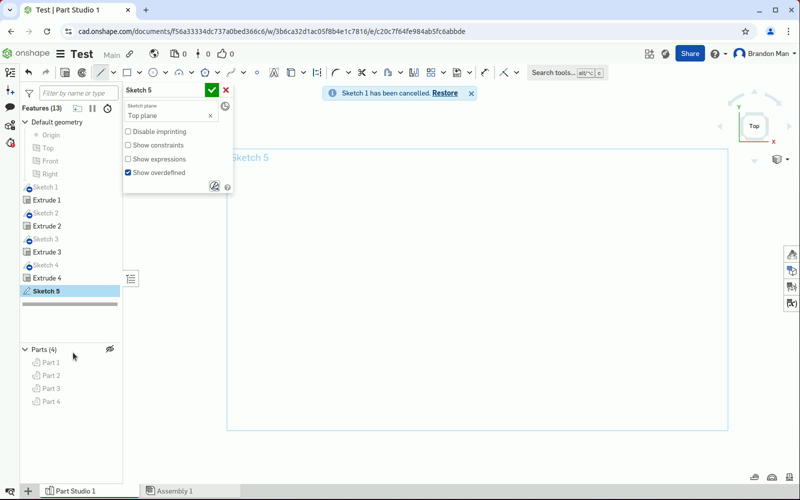
key_down(shift)
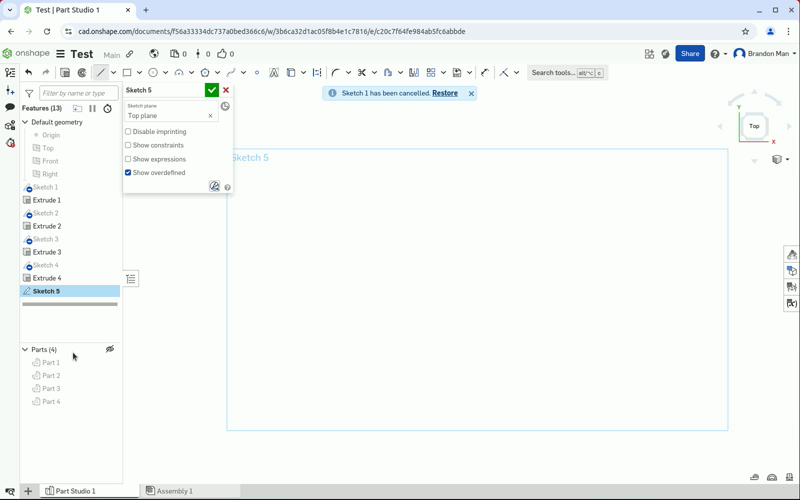
mouse_move(396, 351)
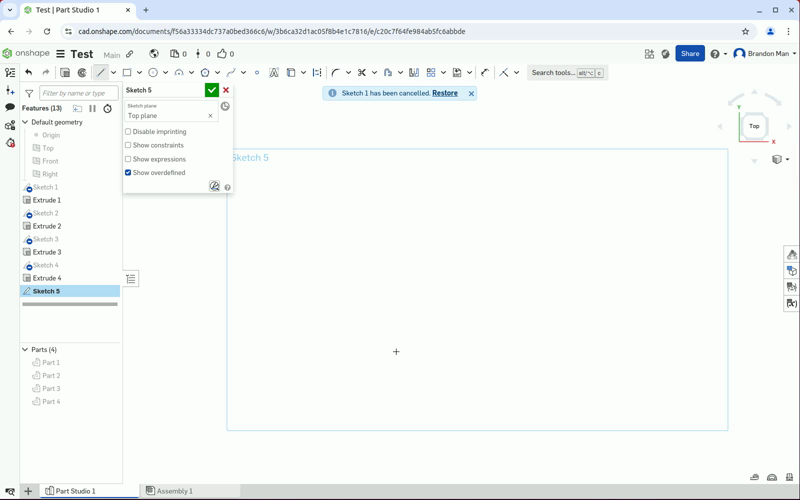
click(396, 351)
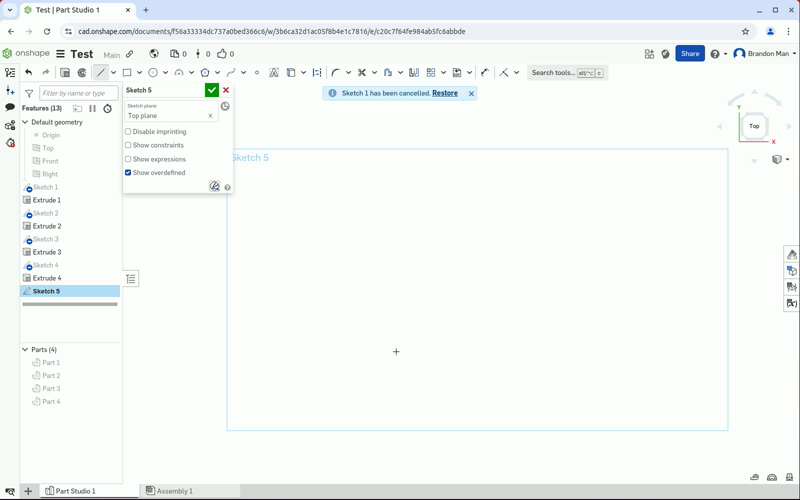
key_up(shift)
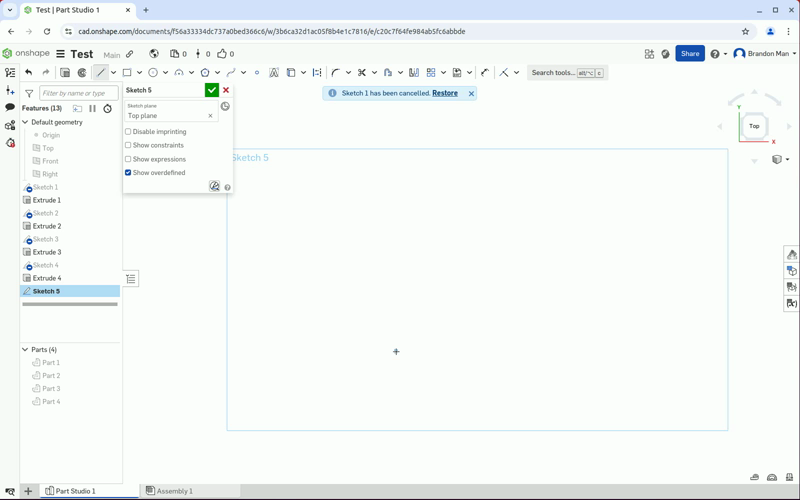
key_down(shift)
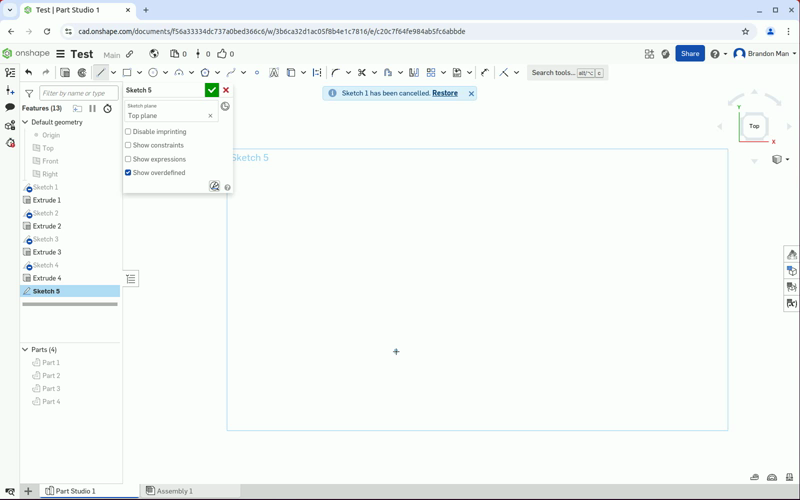
mouse_move(566, 351)
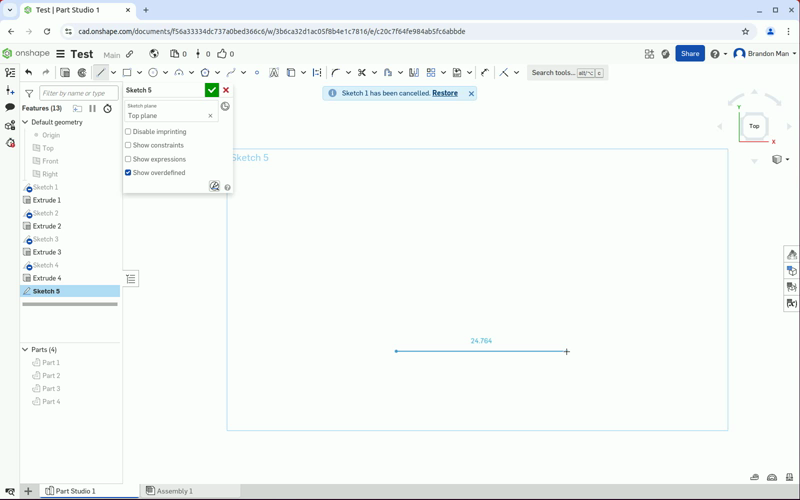
click(566, 351)
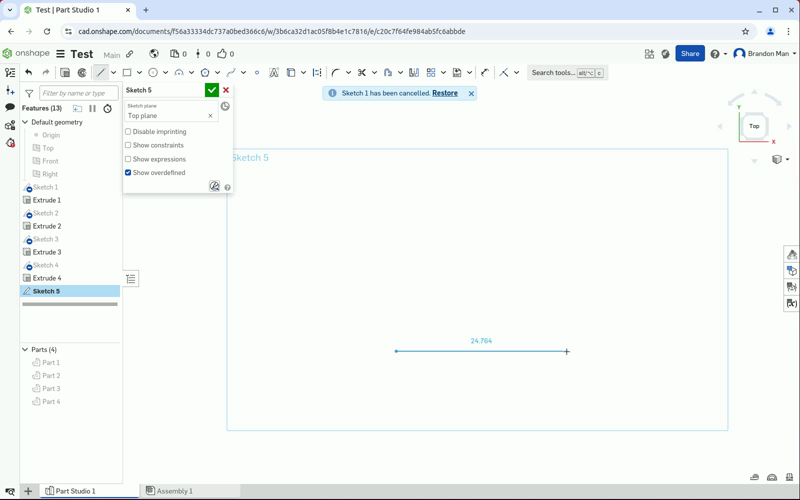
key_up(shift)
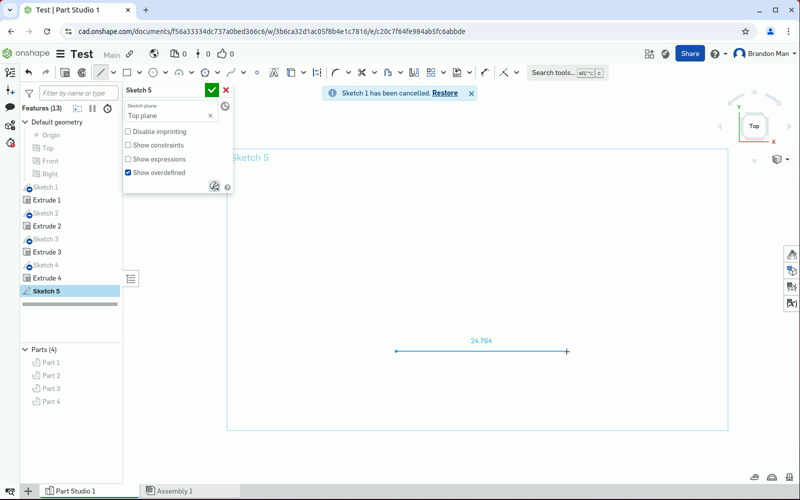
key_down(shift)
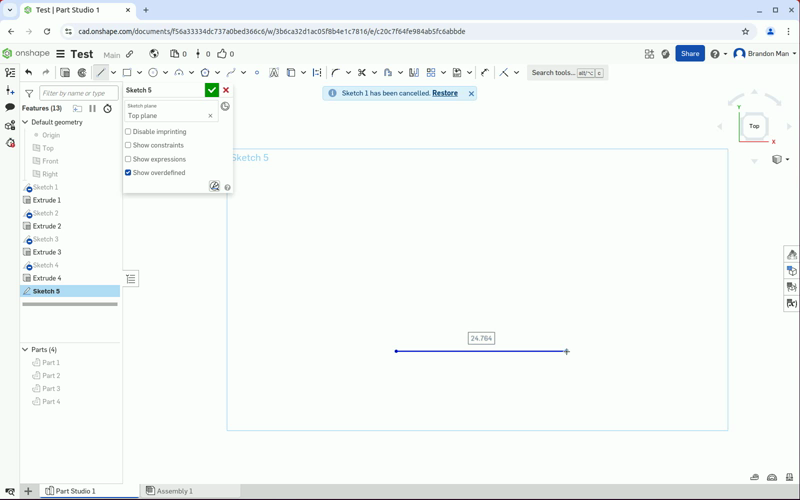
mouse_move(589, 351)
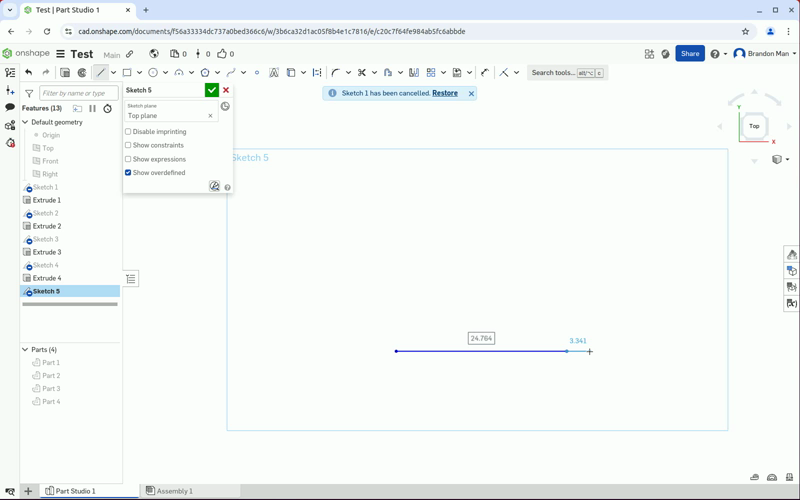
mouse_move(566, 336)
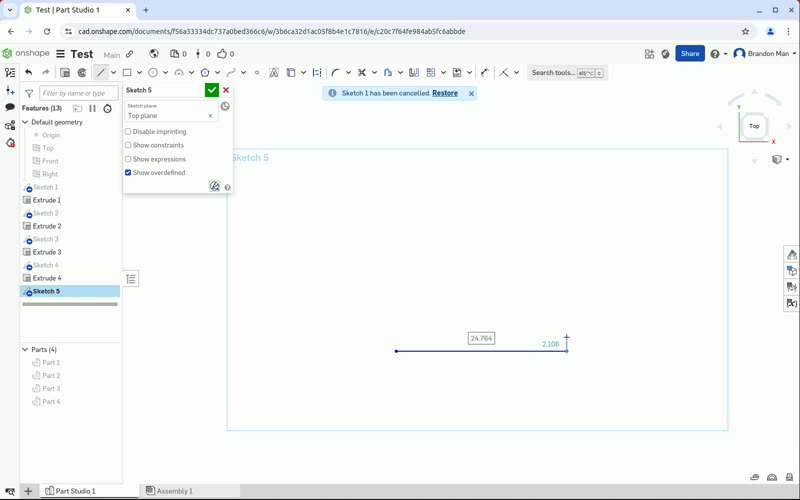
click(566, 336)
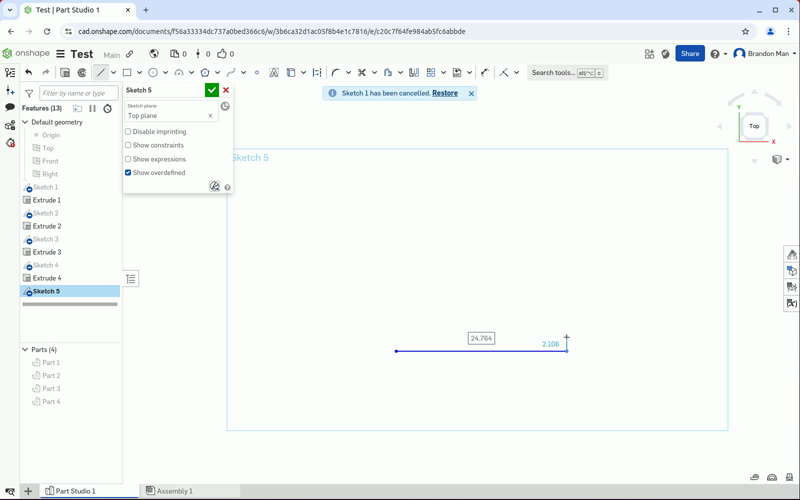
key_up(shift)
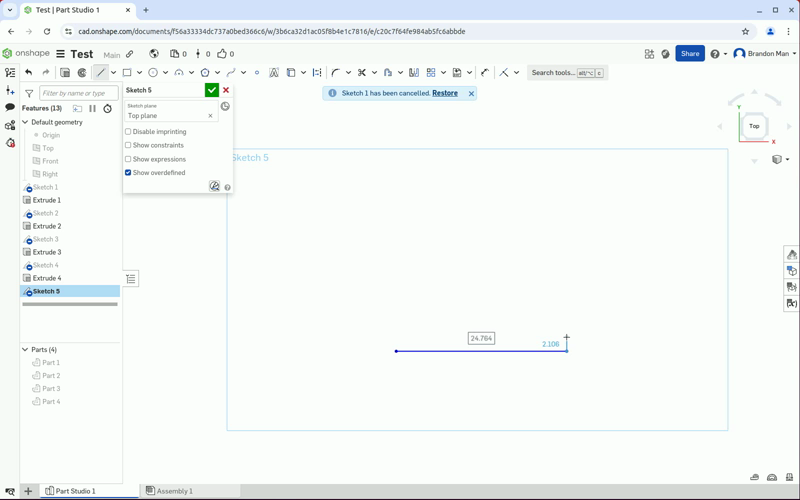
key_down(shift)
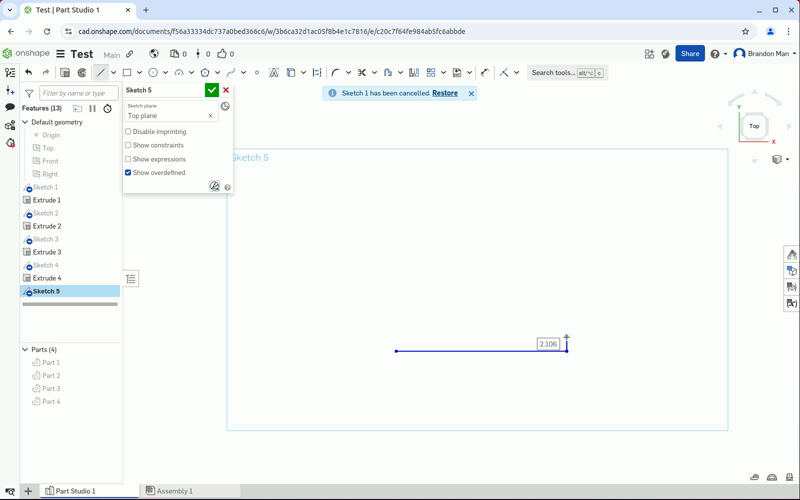
mouse_move(589, 336)
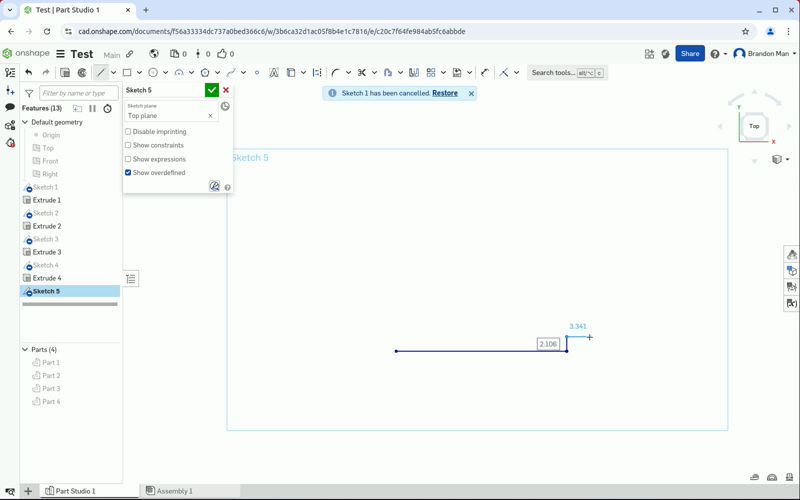
mouse_move(566, 300)
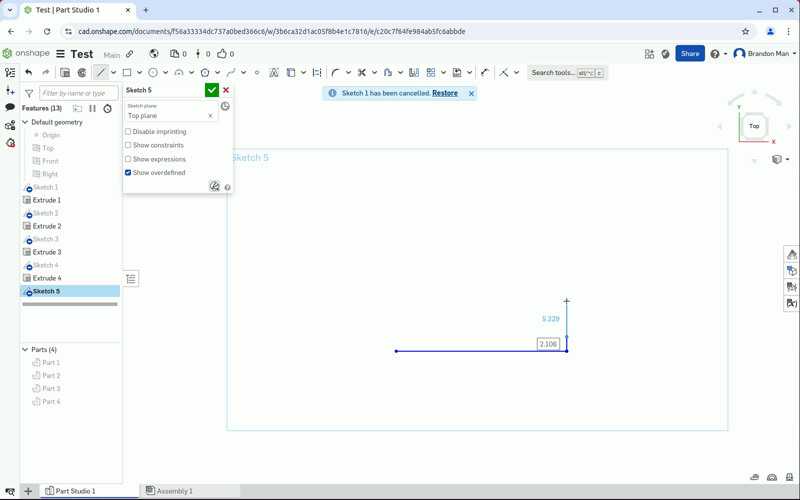
click(566, 300)
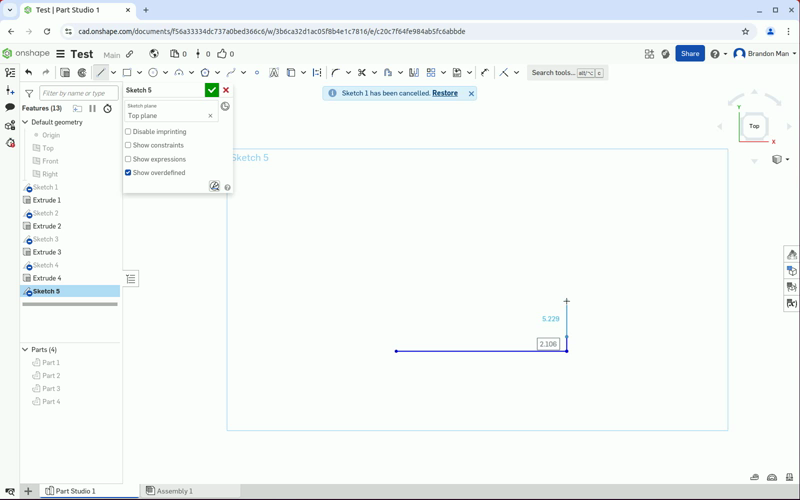
key_up(shift)
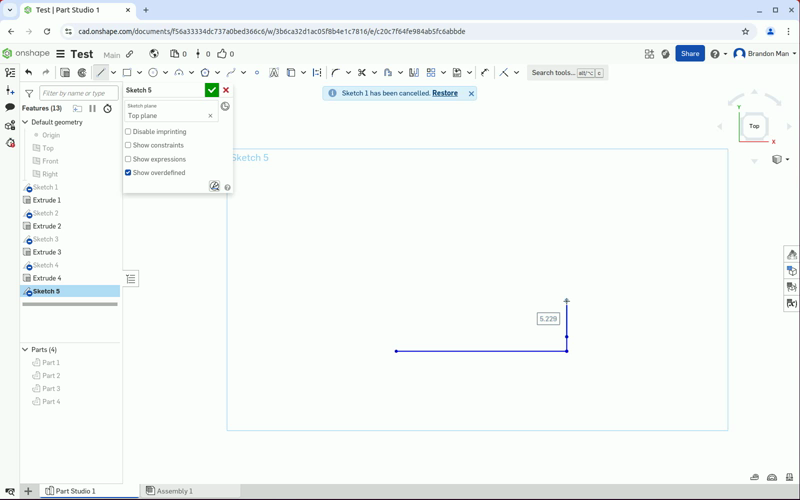
key_down(shift)
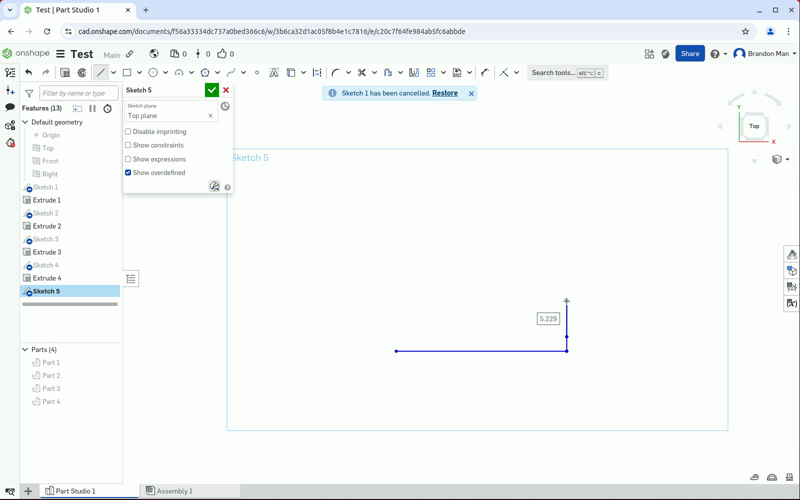
mouse_move(589, 300)
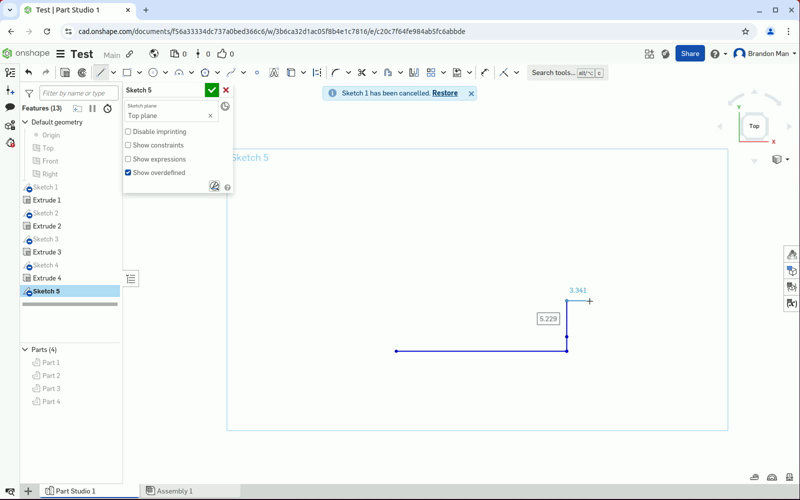
mouse_move(566, 264)
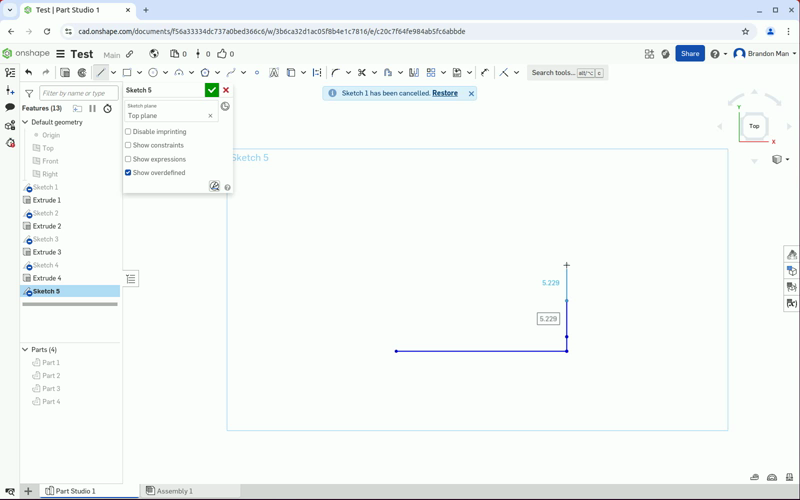
click(566, 264)
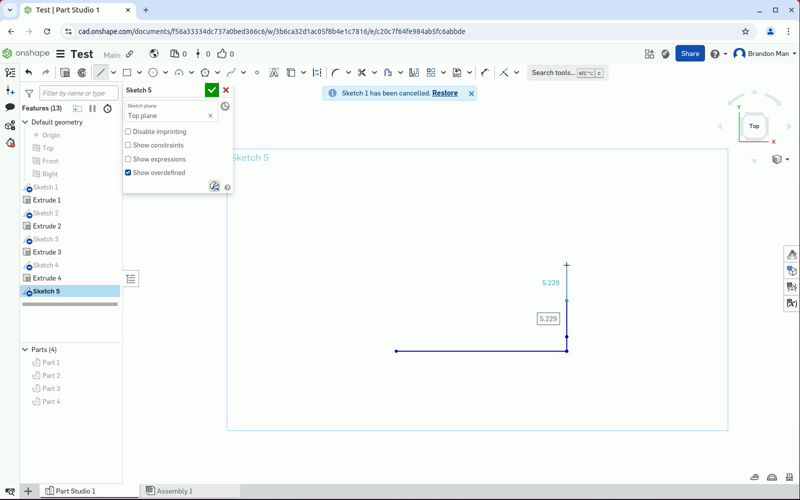
key_up(shift)
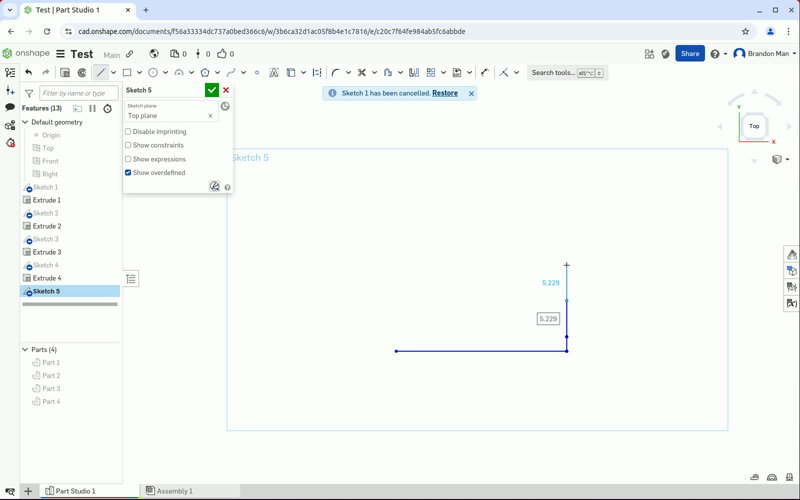
key_down(shift)
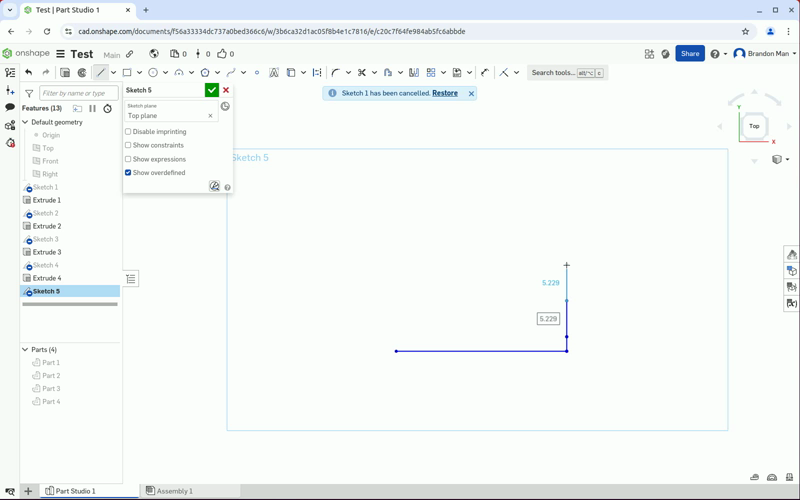
mouse_move(589, 264)
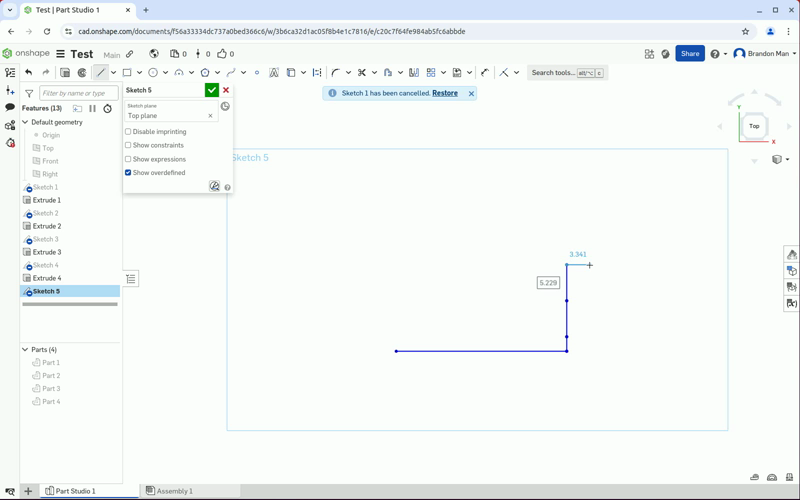
mouse_move(566, 230)
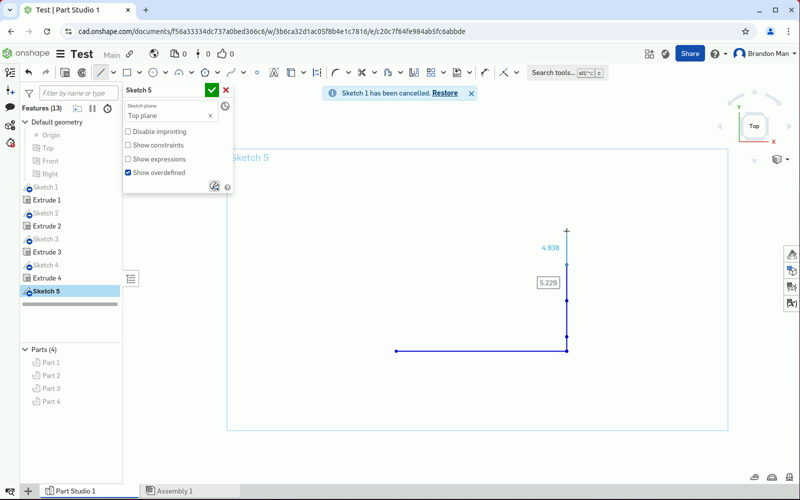
click(566, 230)
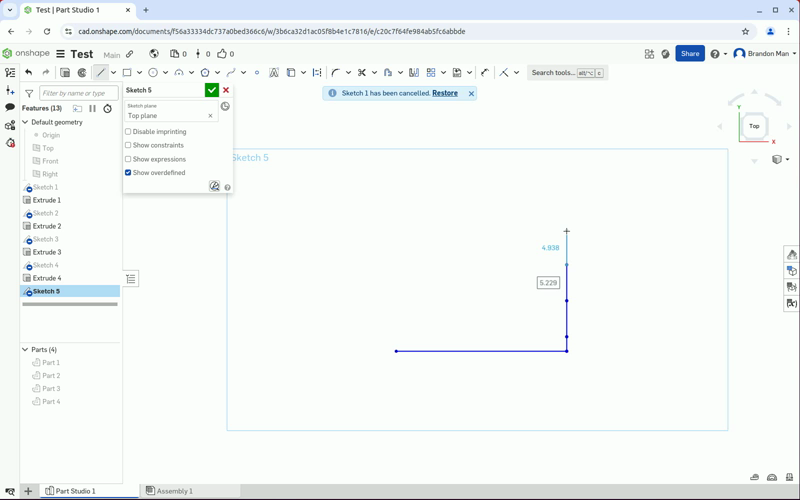
key_up(shift)
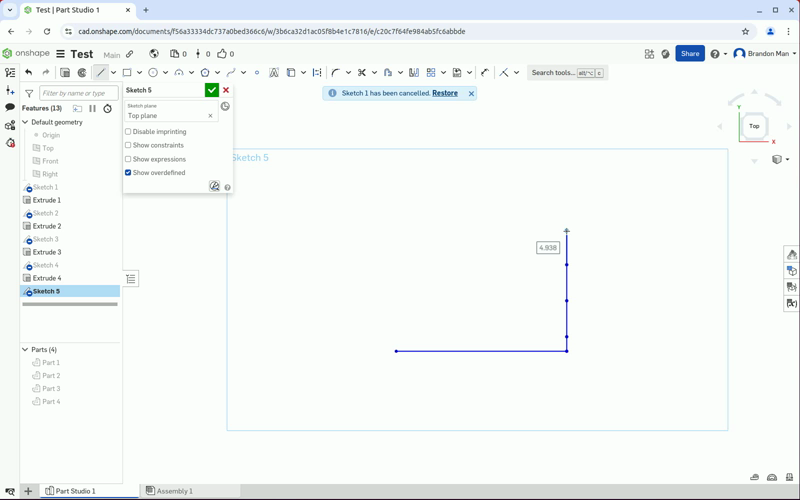
key_down(shift)
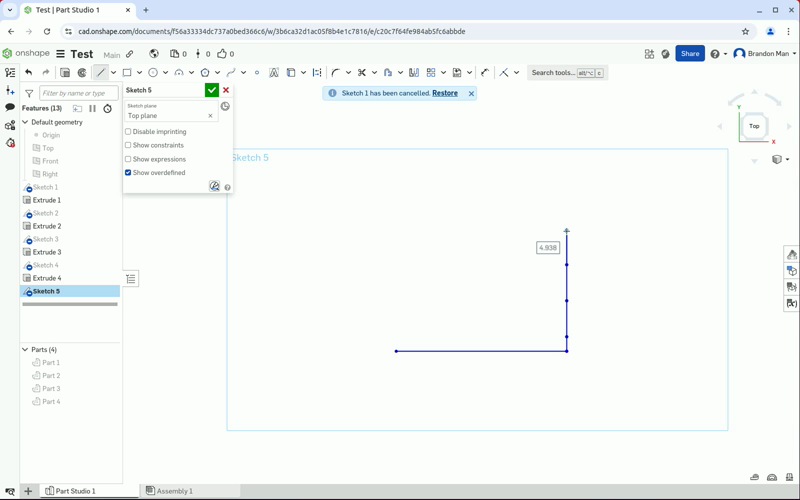
mouse_move(589, 230)
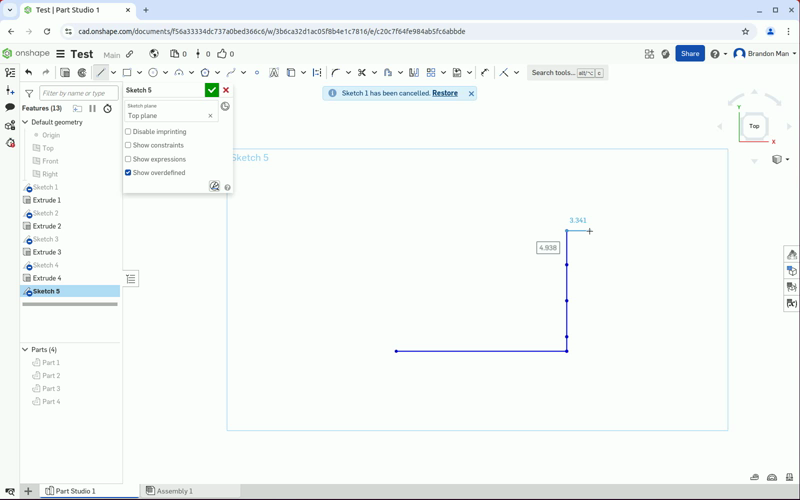
mouse_move(566, 209)
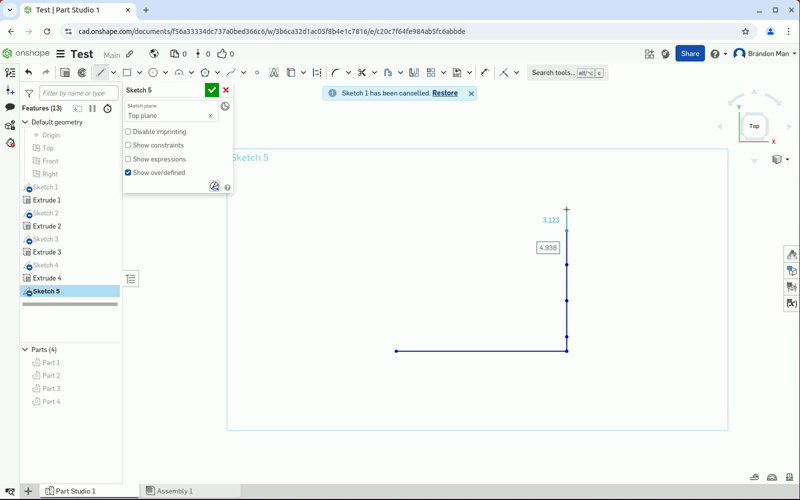
click(566, 209)
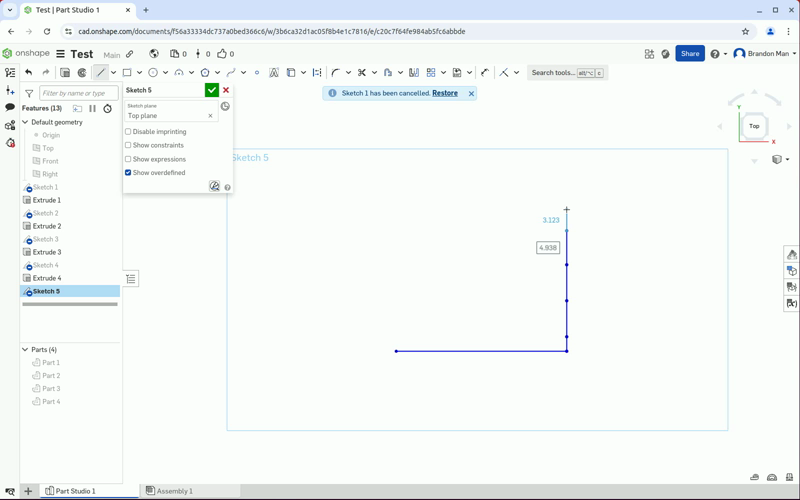
key_up(shift)
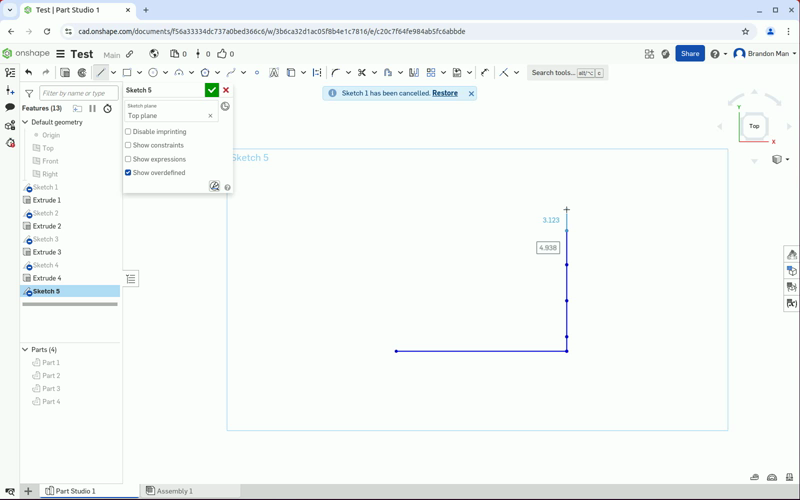
key_down(shift)
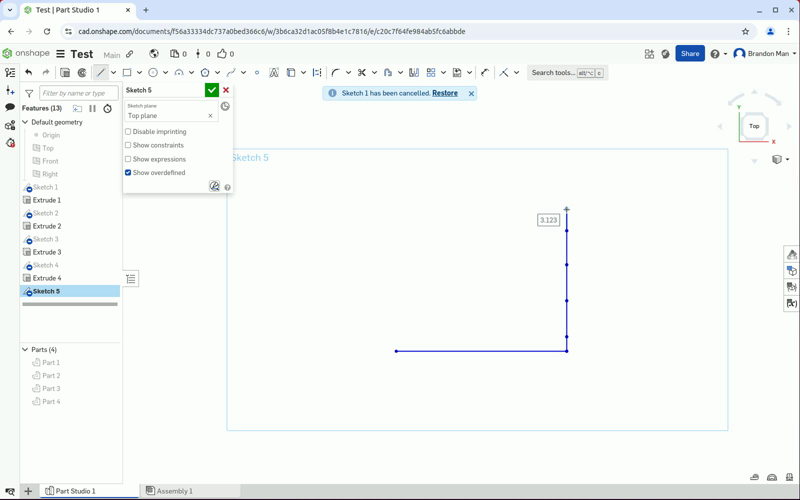
mouse_move(396, 209)
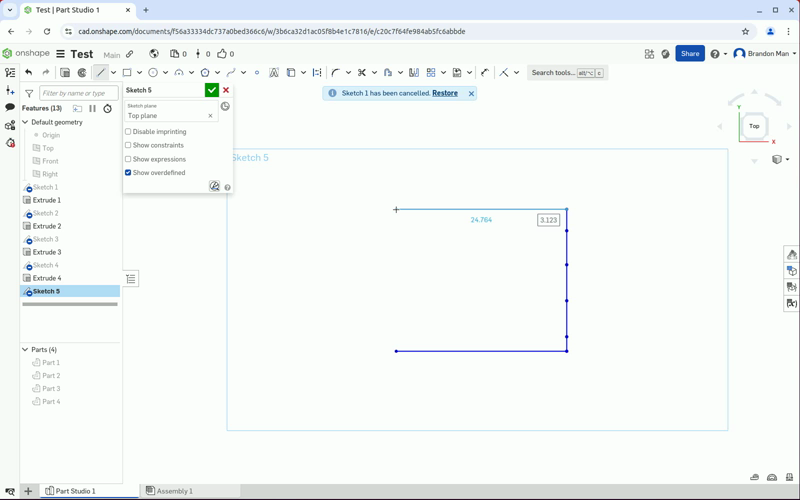
click(396, 209)
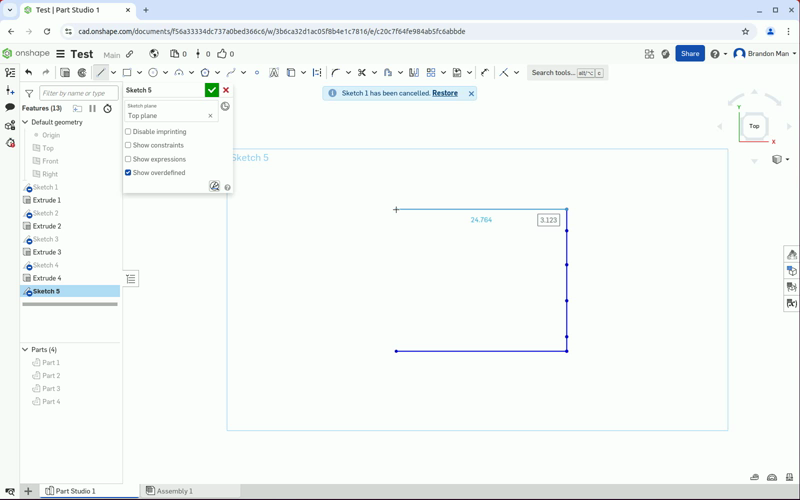
key_up(shift)
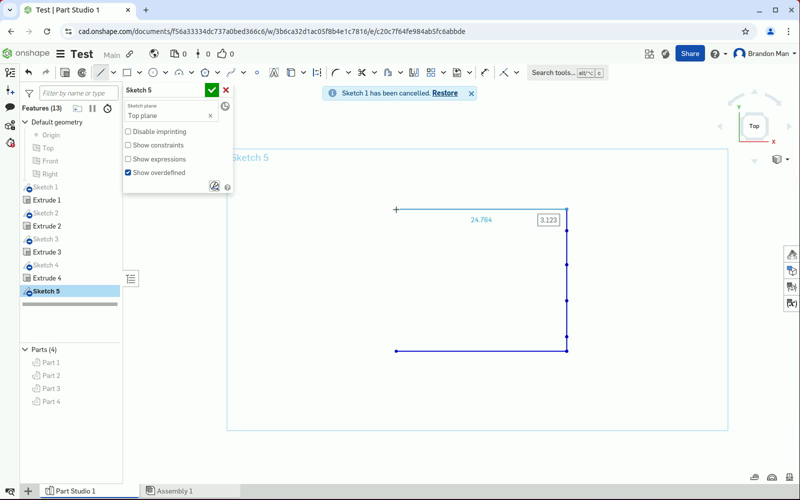
key_down(shift)
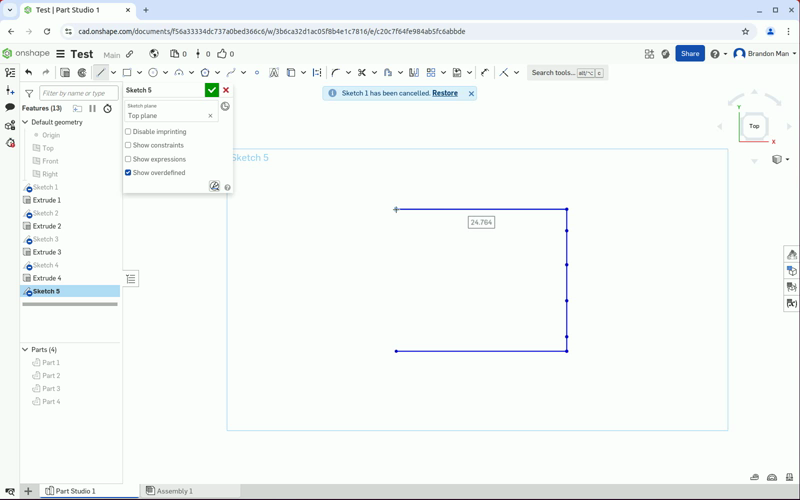
mouse_move(426, 209)
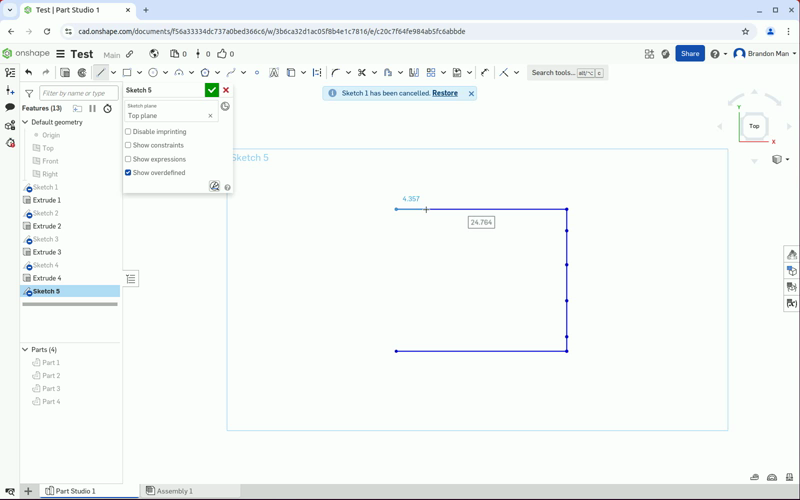
mouse_move(396, 230)
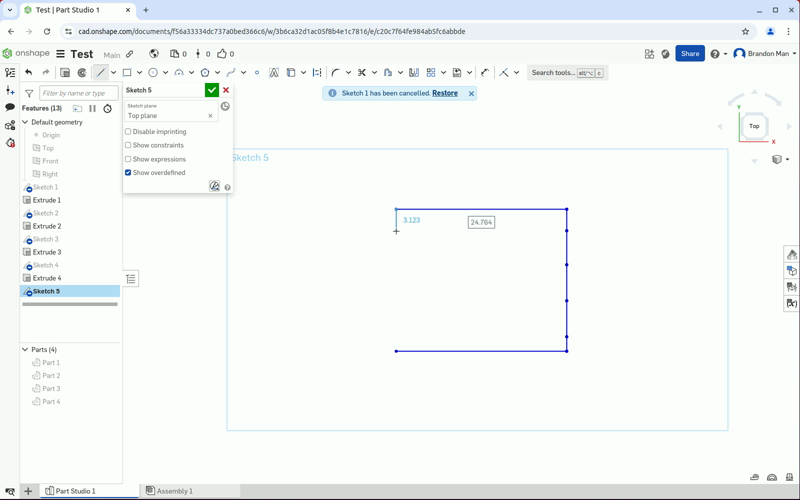
click(396, 230)
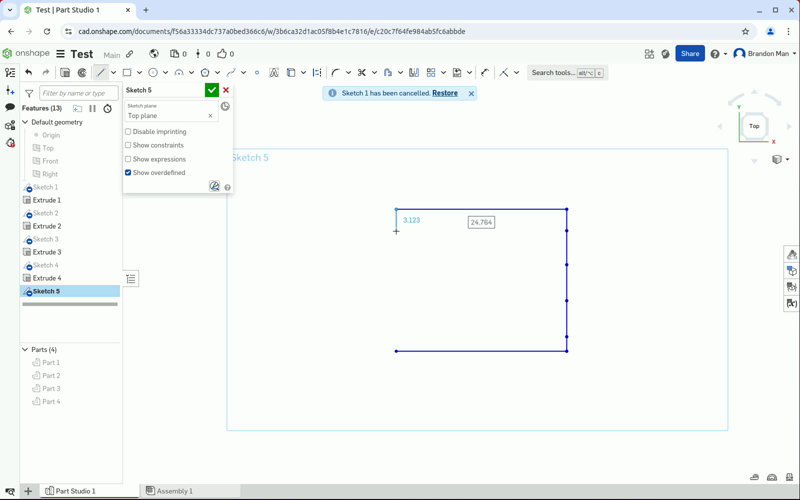
key_up(shift)
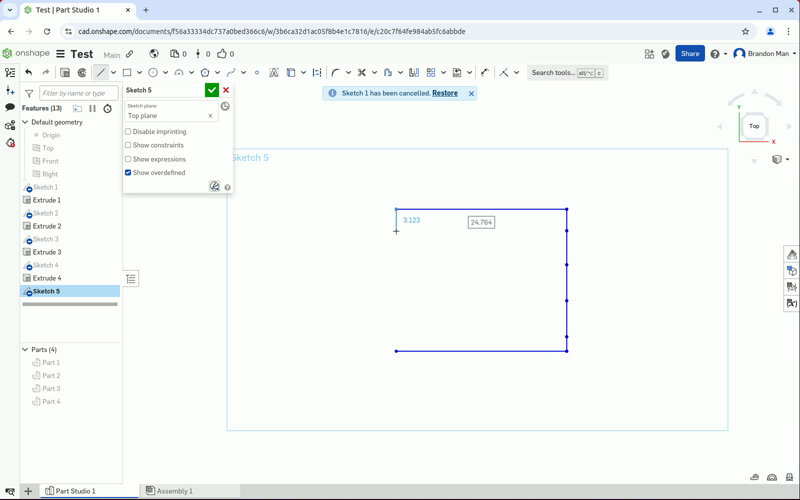
key_down(shift)
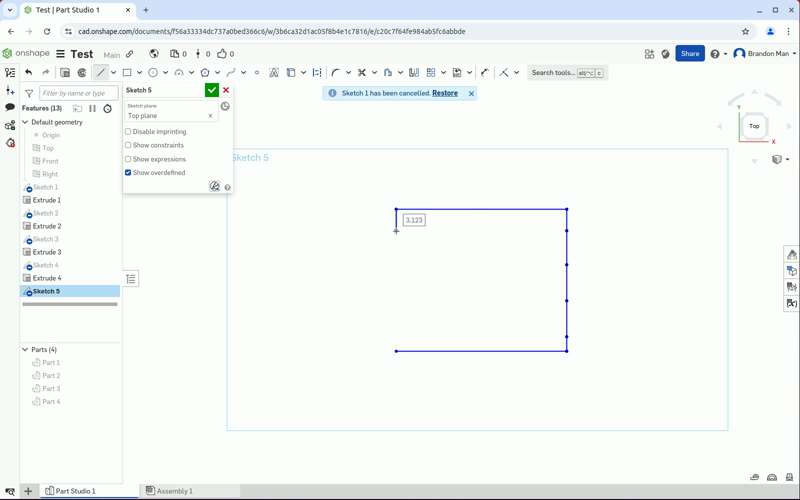
mouse_move(426, 230)
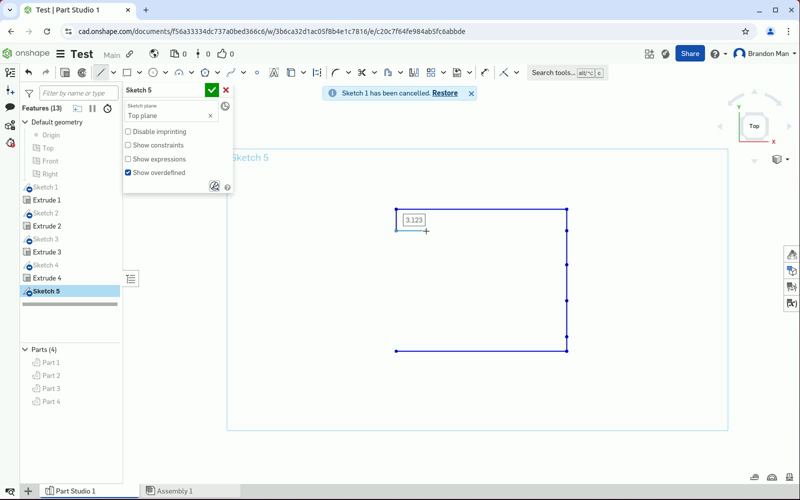
mouse_move(396, 264)
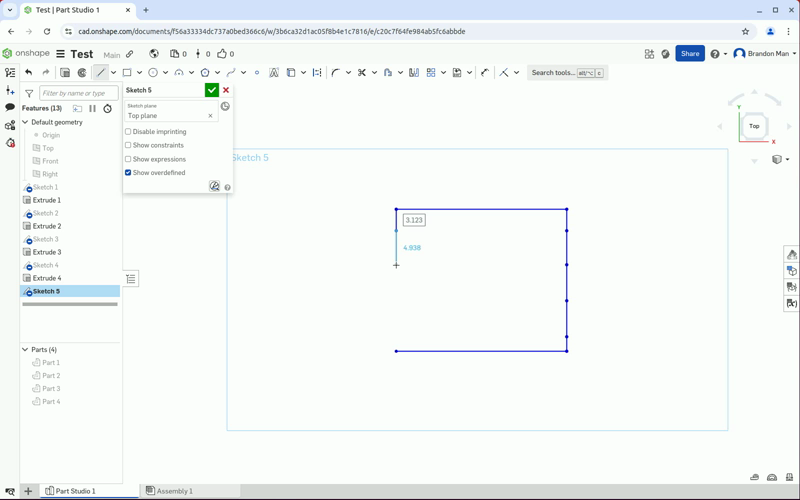
click(396, 264)
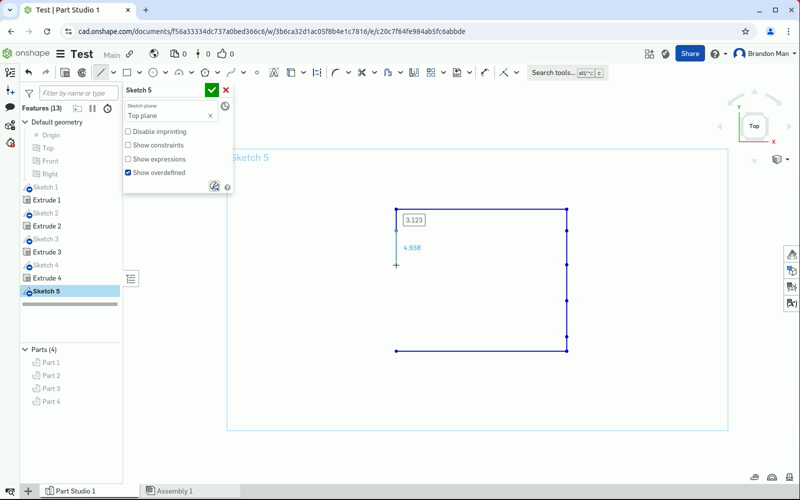
key_up(shift)
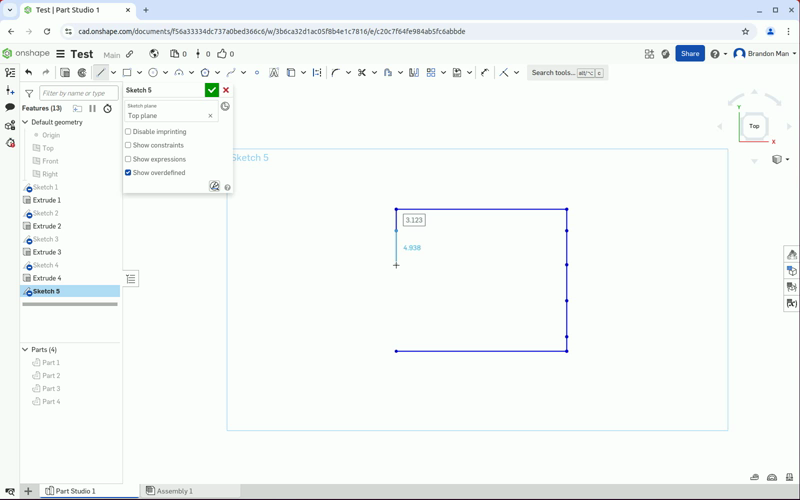
key_down(shift)
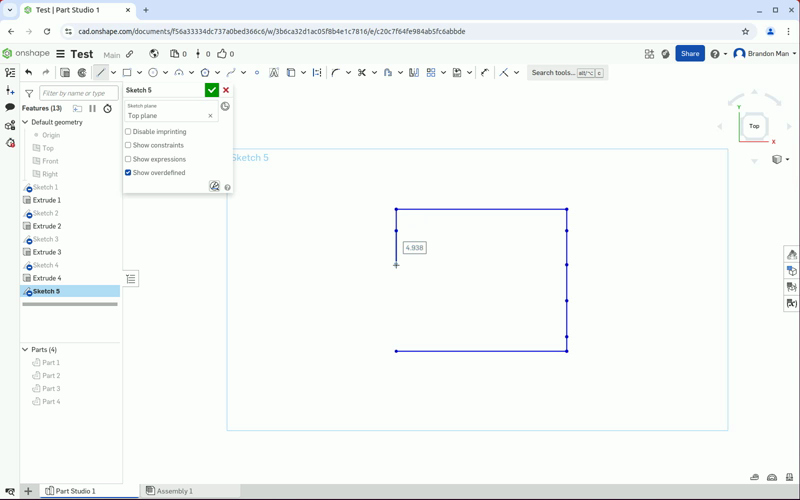
mouse_move(426, 264)
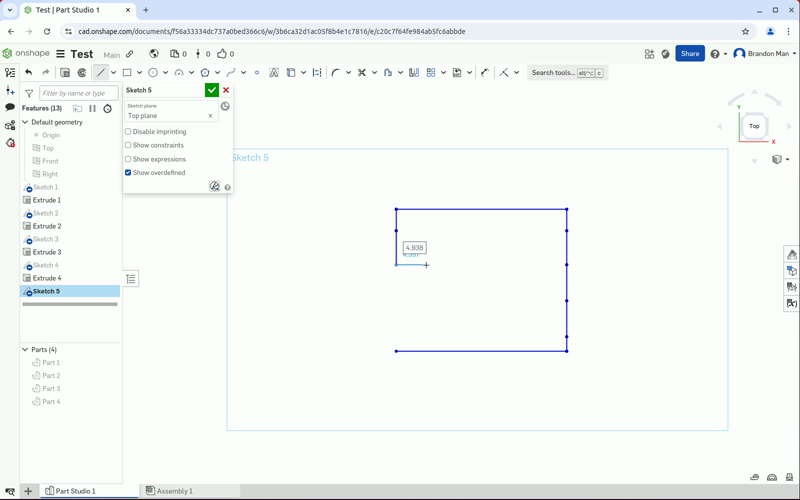
mouse_move(396, 300)
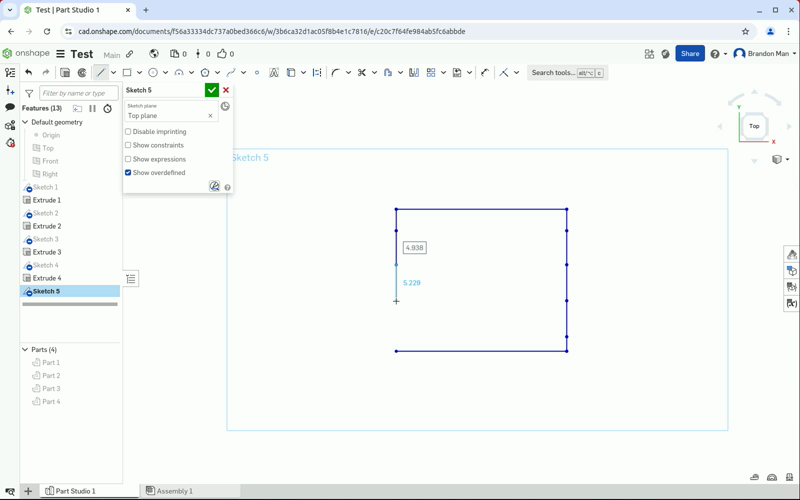
click(396, 300)
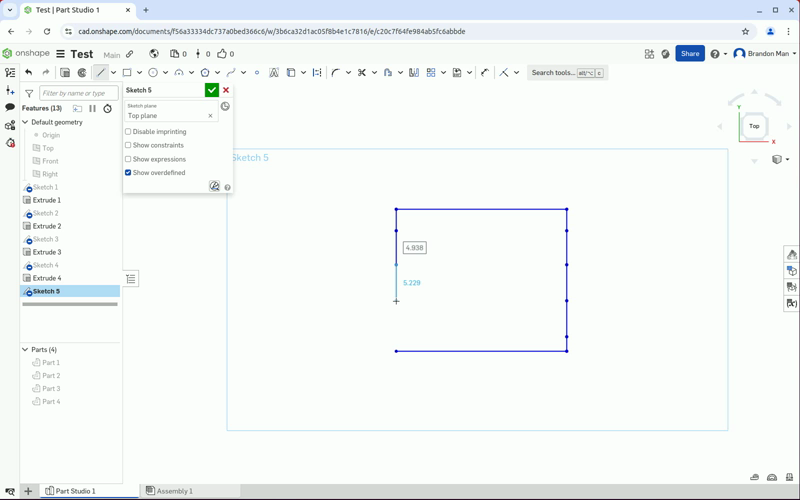
key_up(shift)
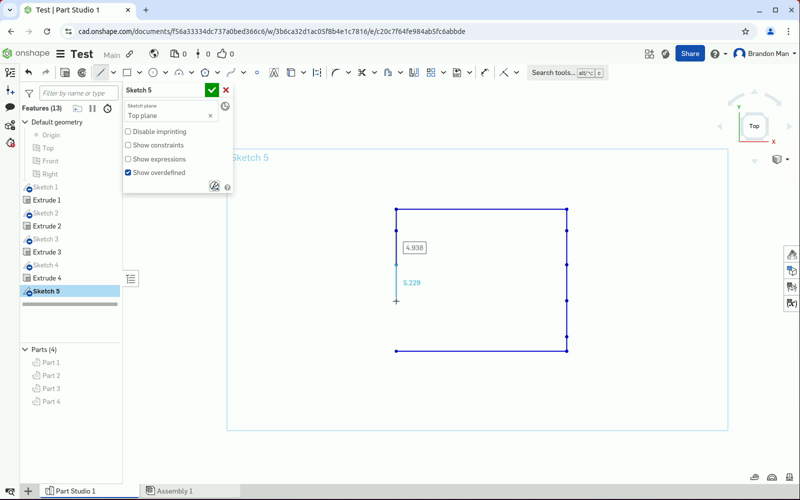
key_down(shift)
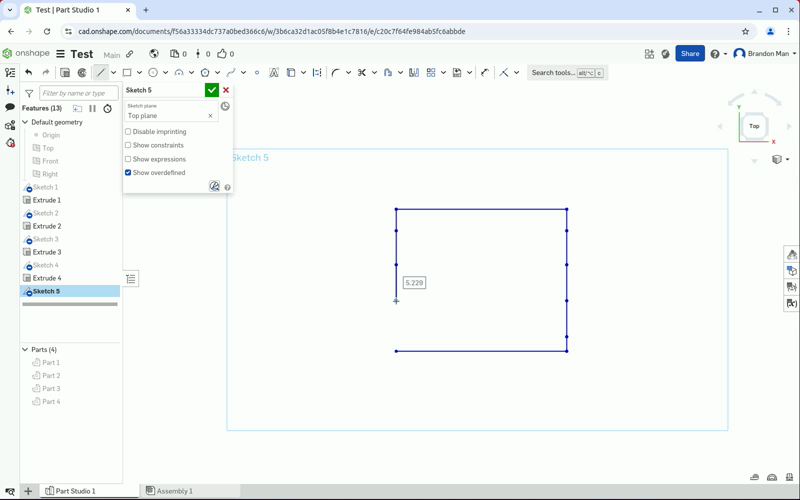
mouse_move(426, 300)
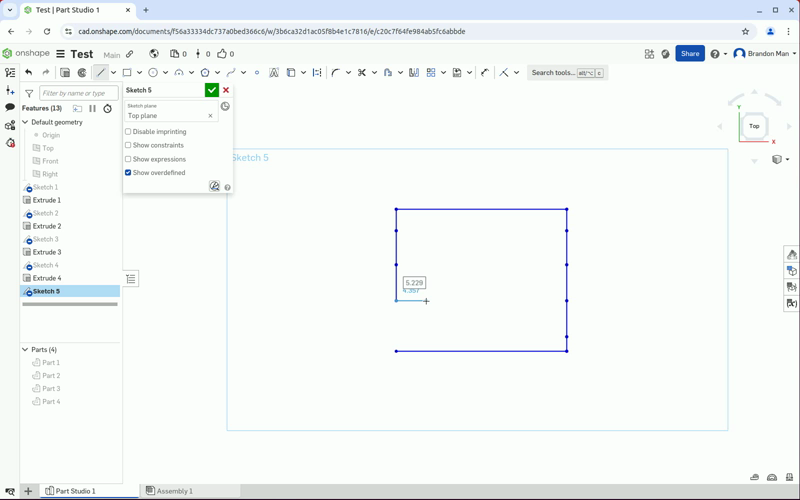
mouse_move(396, 336)
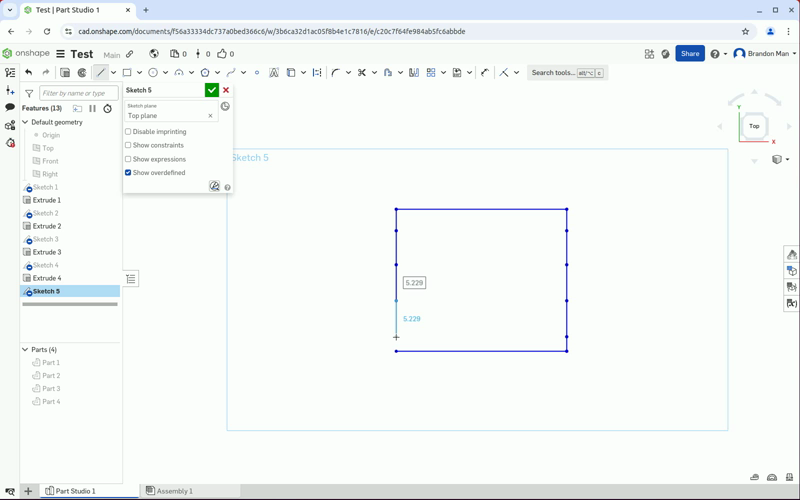
click(396, 336)
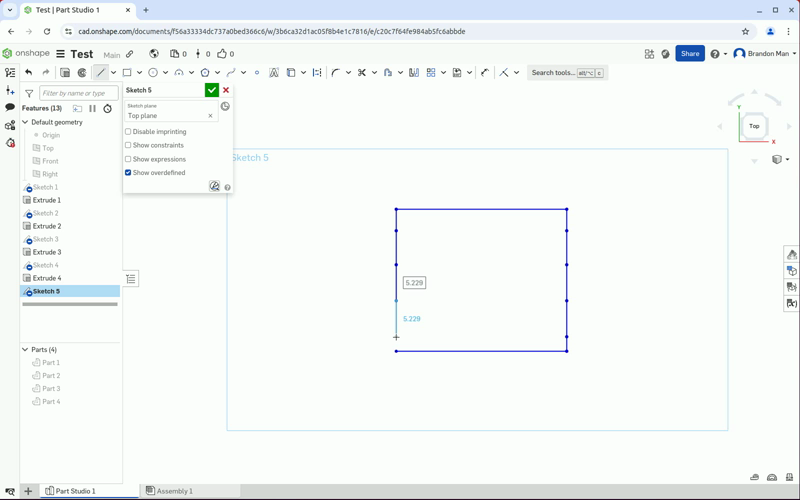
key_up(shift)
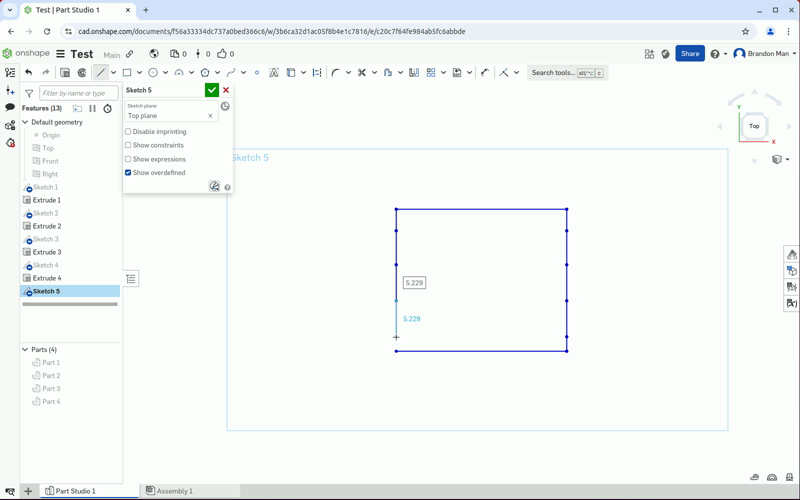
mouse_move(426, 336)
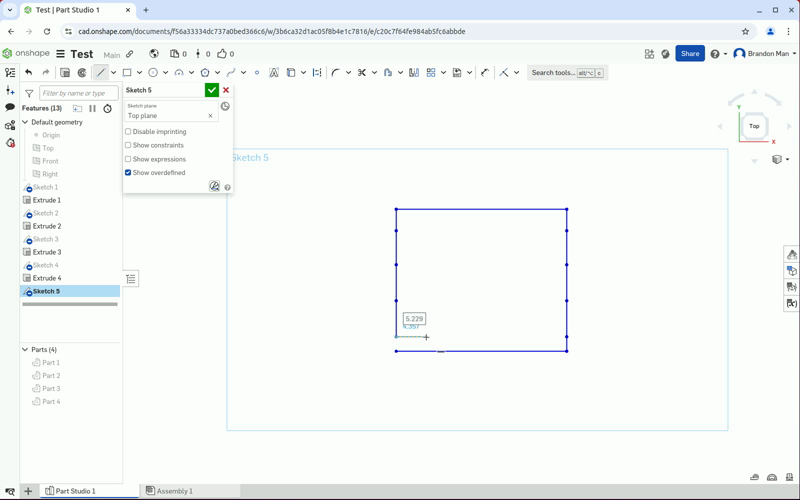
key_down(shift)
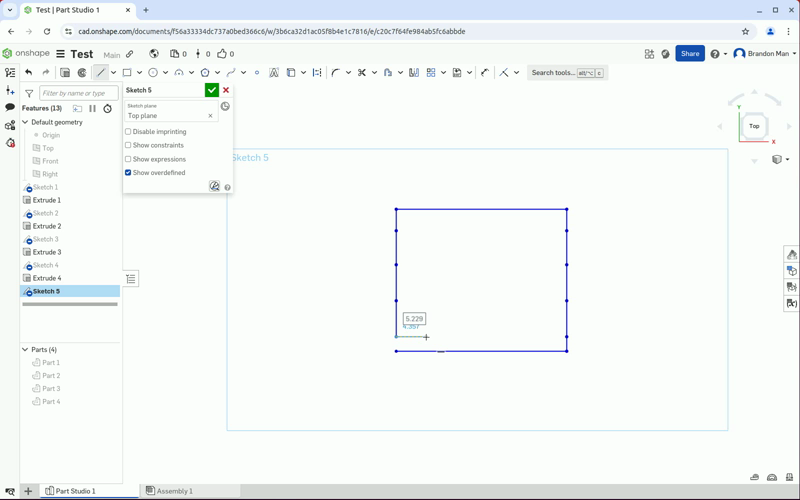
mouse_move(396, 351)
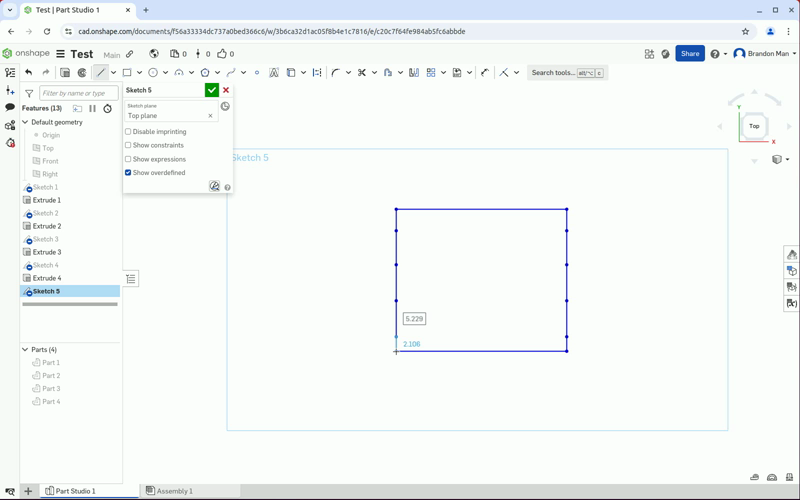
key_up(shift)
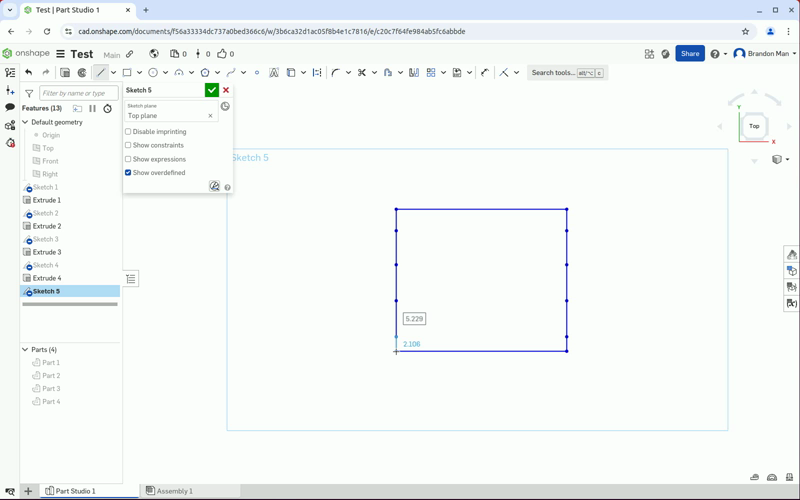
click(396, 351)
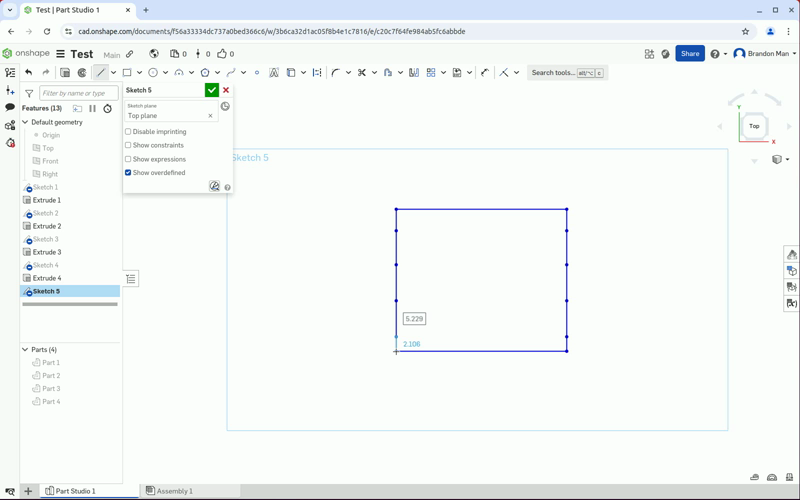
key(esc)
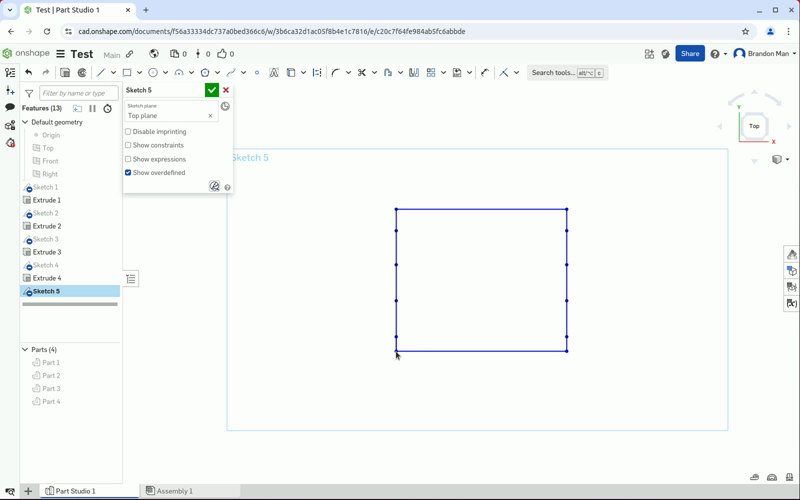
mouse_move(460, 243)
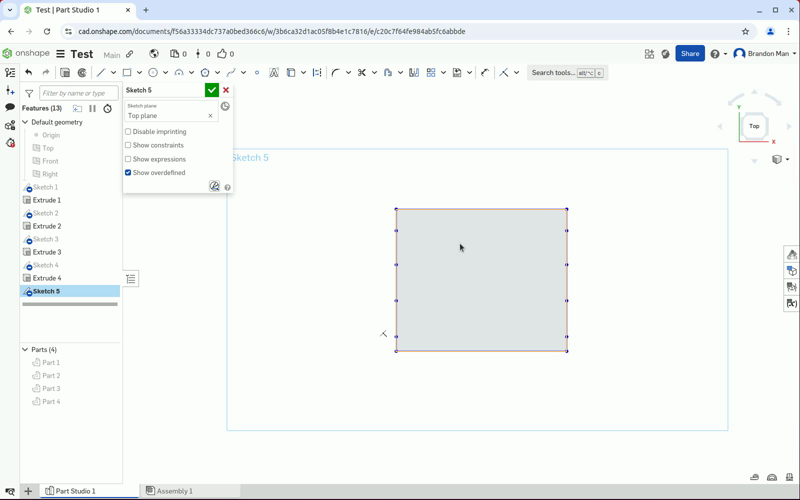
click(460, 243)
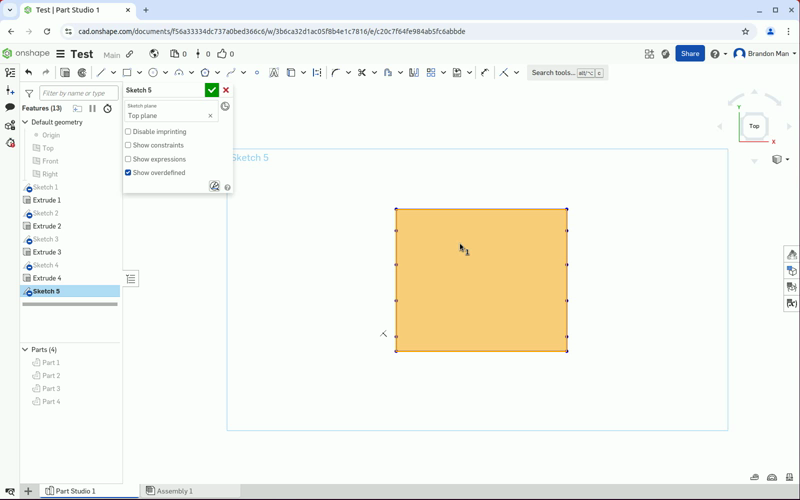
mouse_move(73, 352)
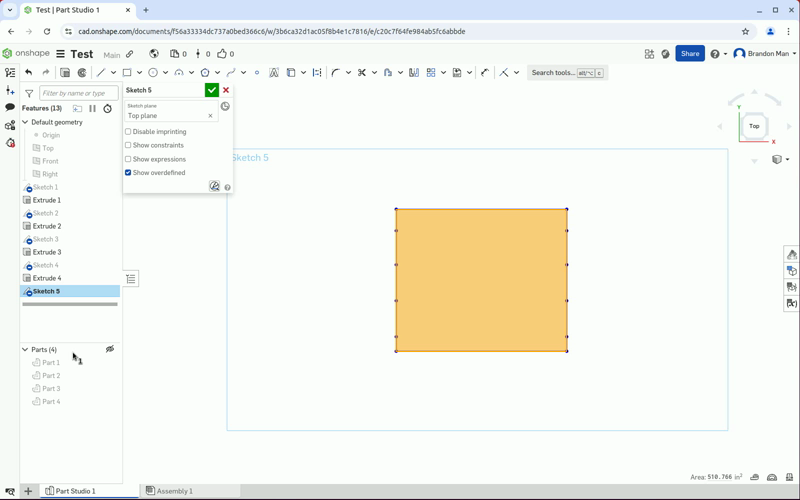
key(shift+y)
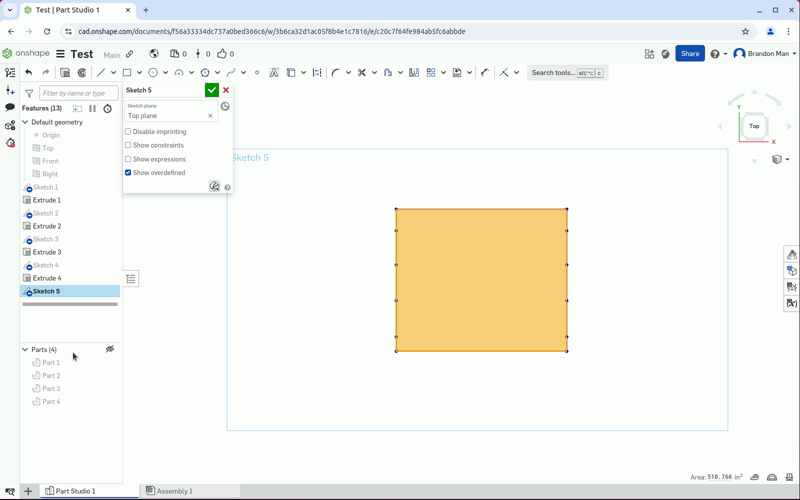
key(shift+e)
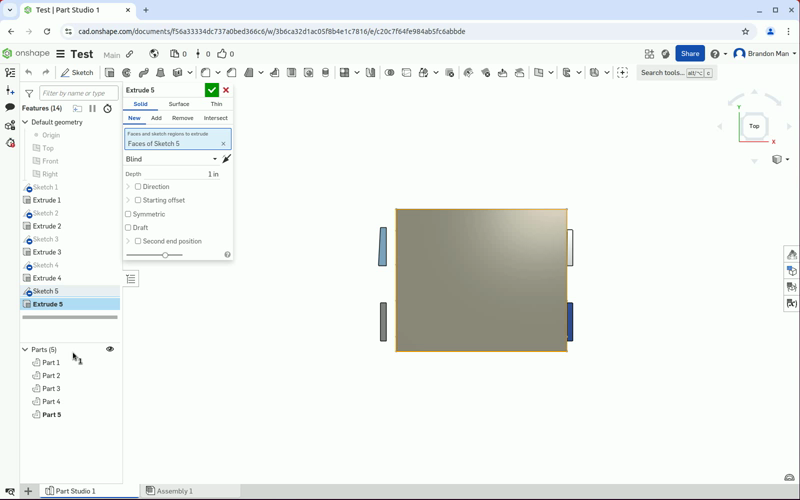
mouse_move(143, 106)
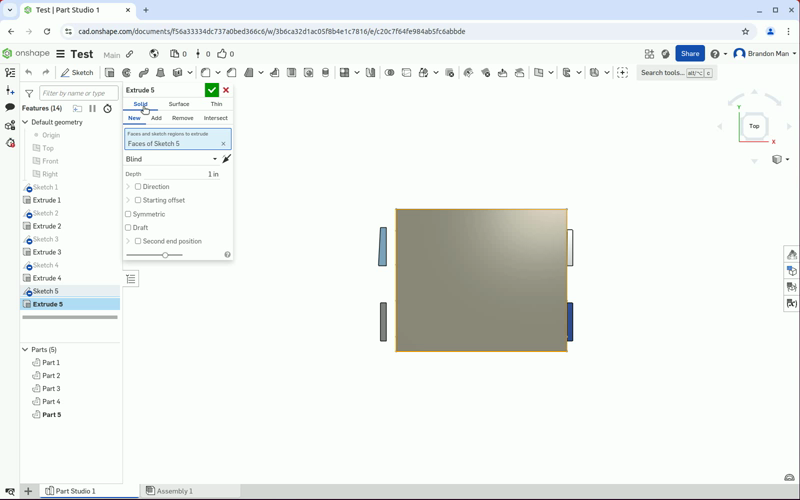
click(143, 106)
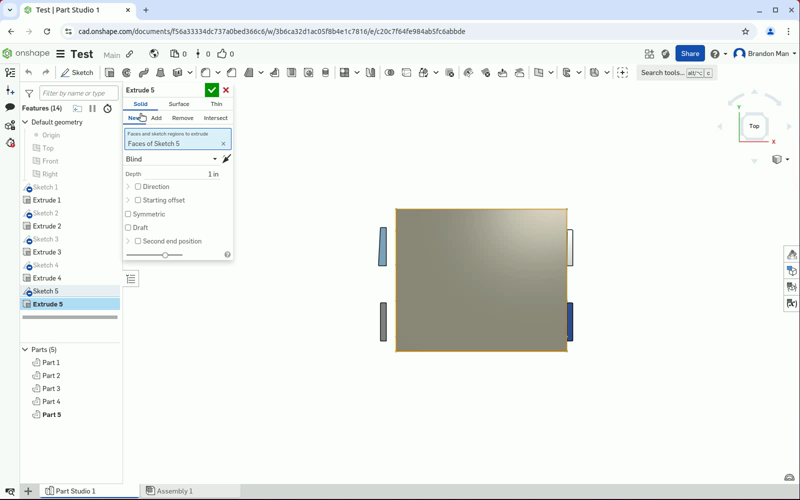
mouse_move(137, 120)
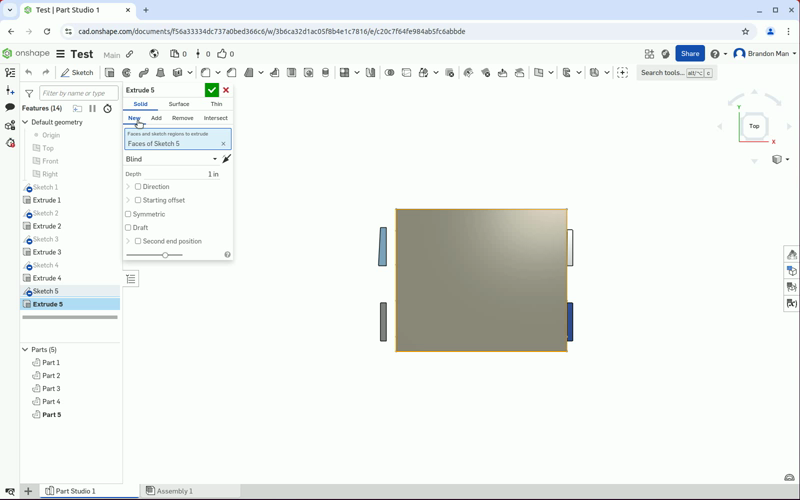
click(137, 120)
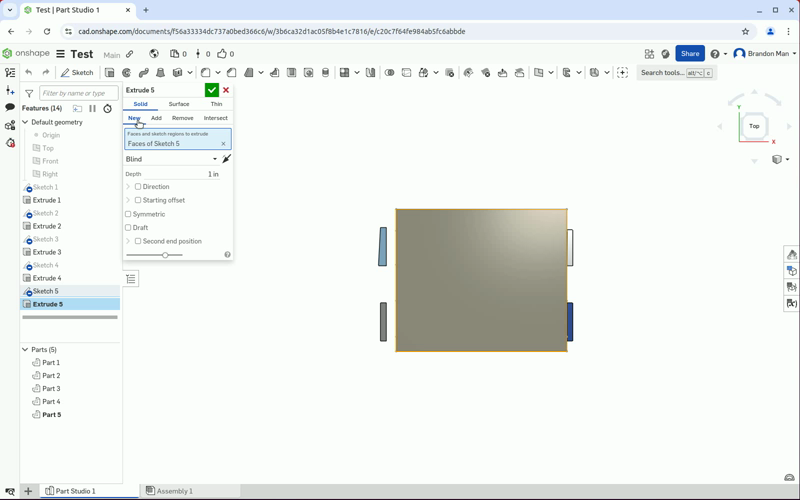
key(tab, 4)
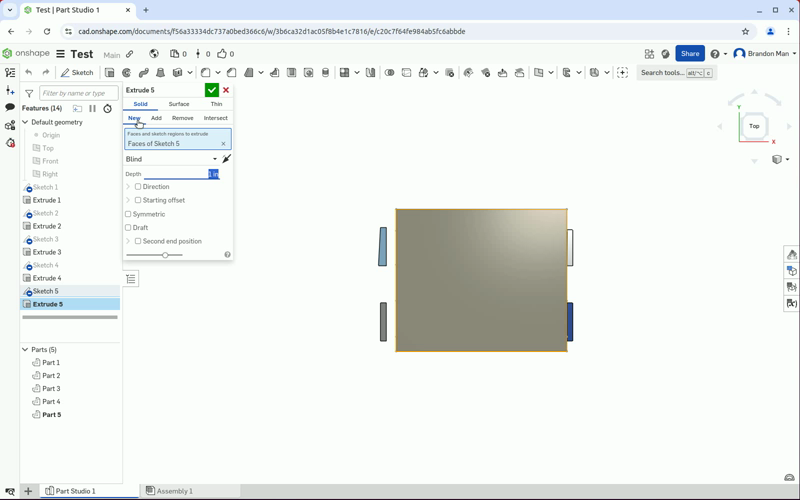
text(1.204)
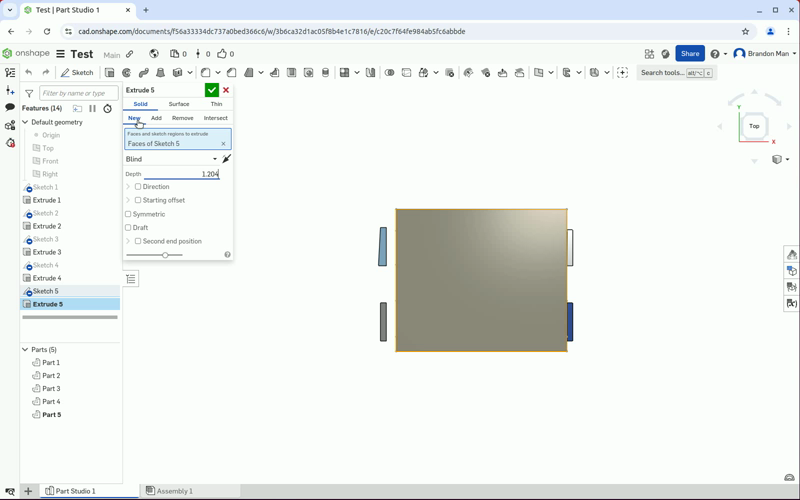
key(enter)
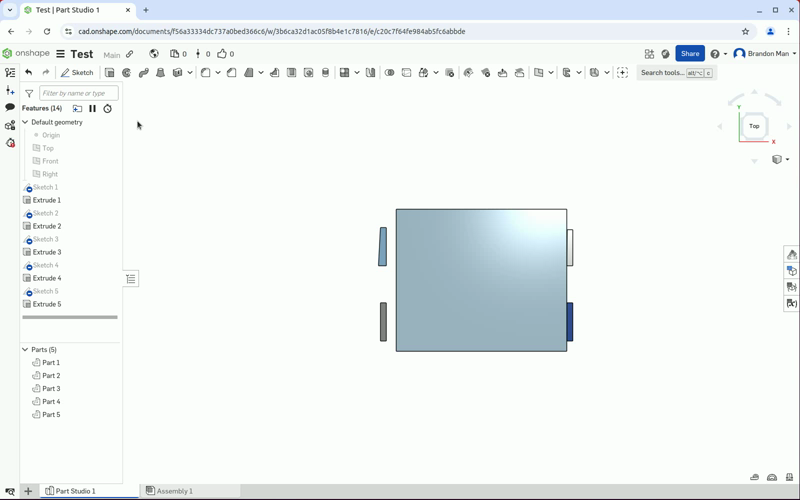
key(shift+h)
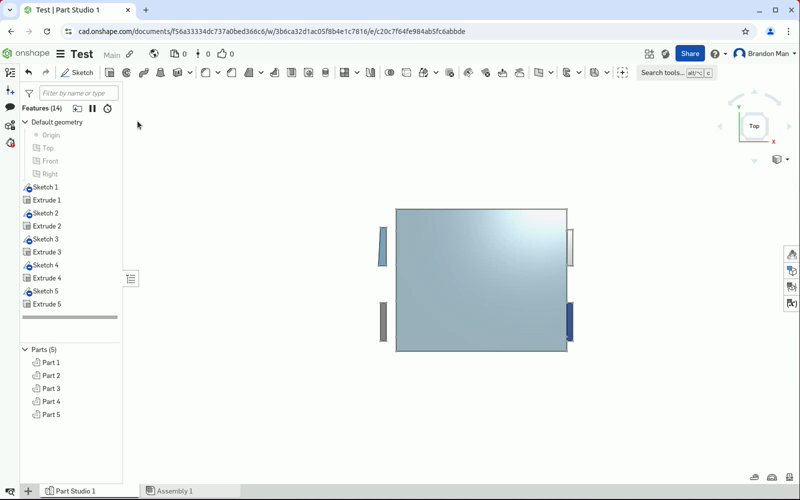
key(shift+h)
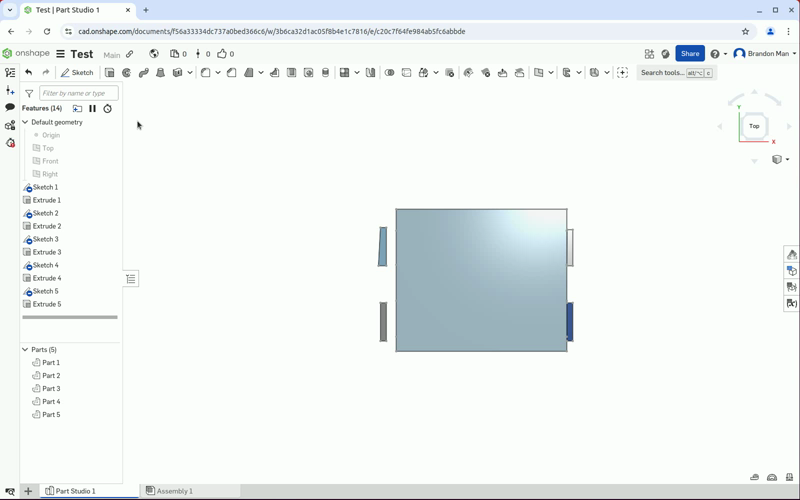
key(shift+7)
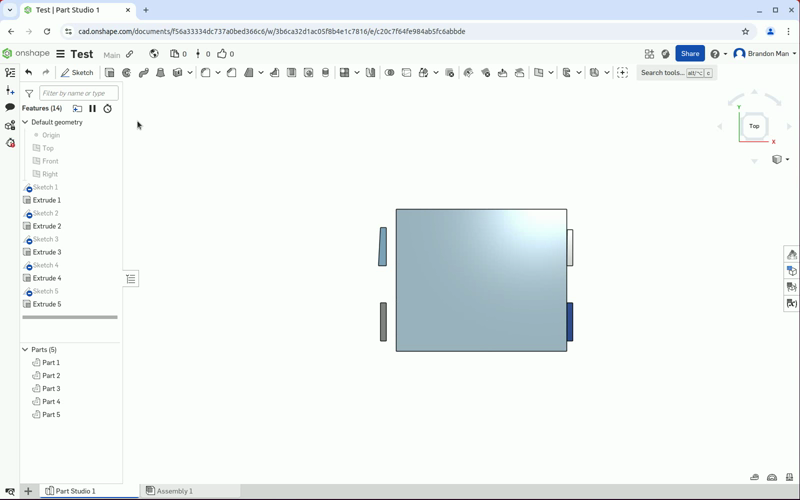
key(up, 3)
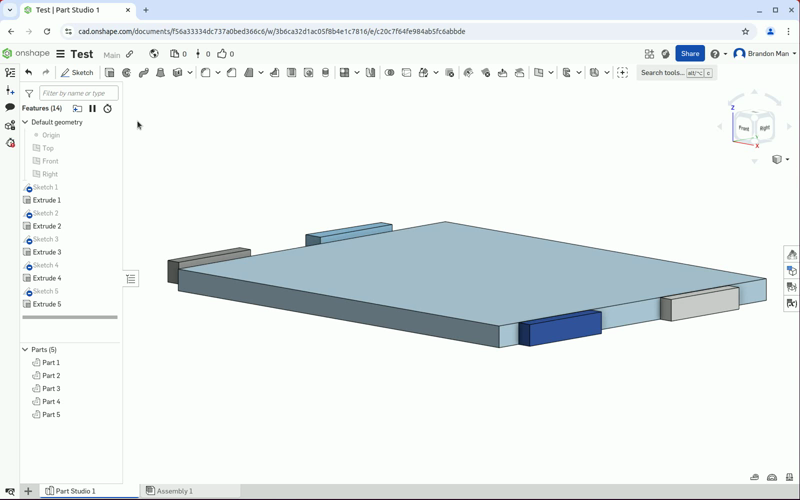
key(left, 3)
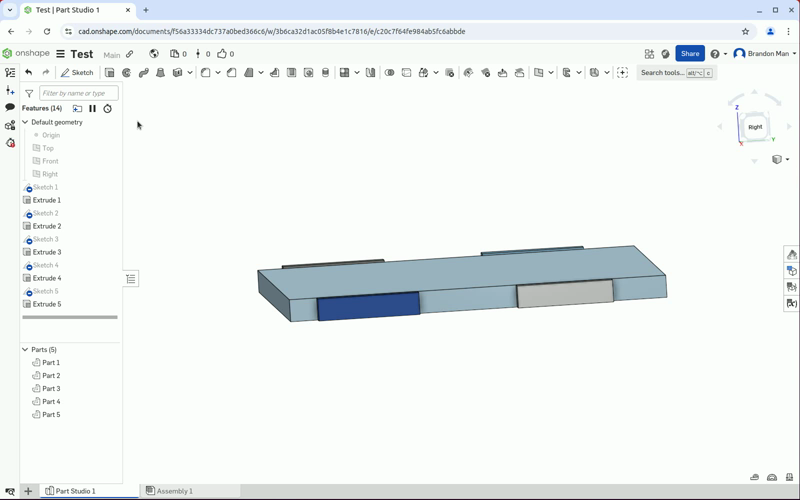
key(right, 3)
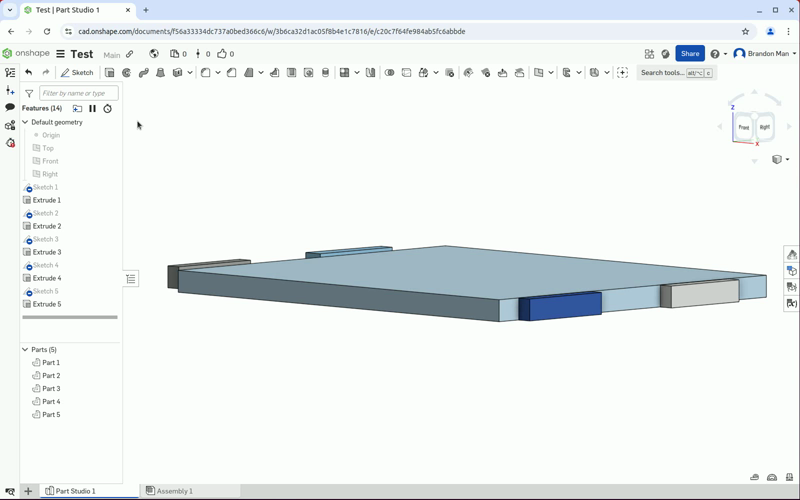
key(down, 3)
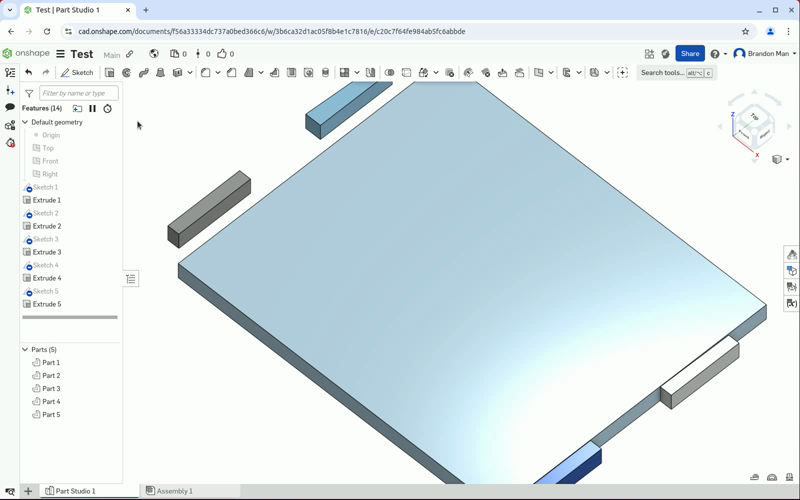
mouse_move(73, 189)
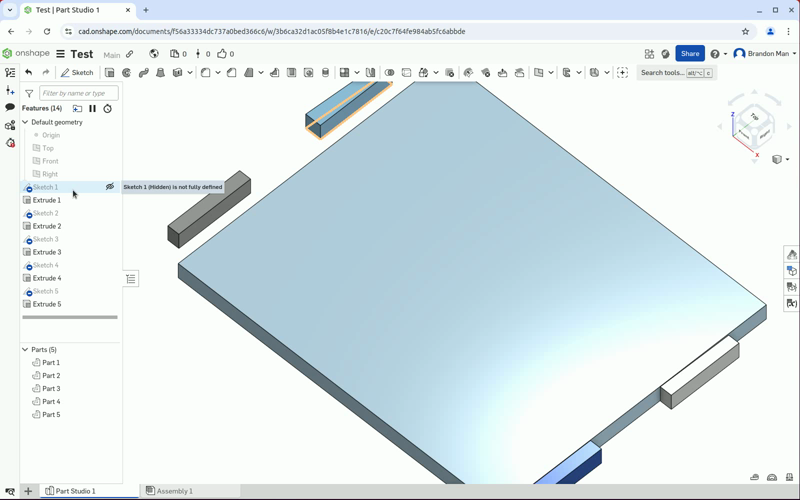
click(73, 189)